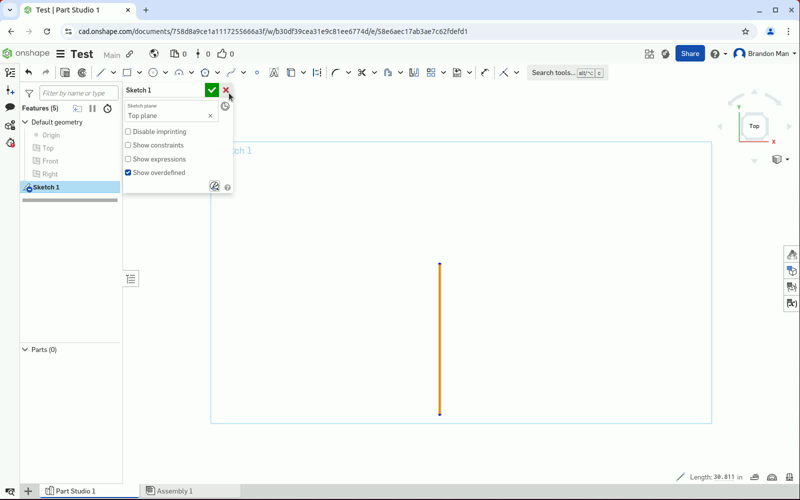
key(shift+h)
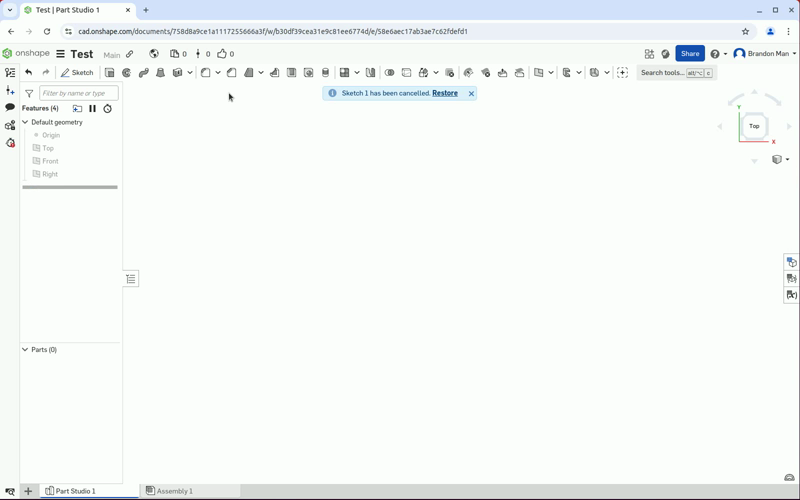
mouse_move(73, 352)
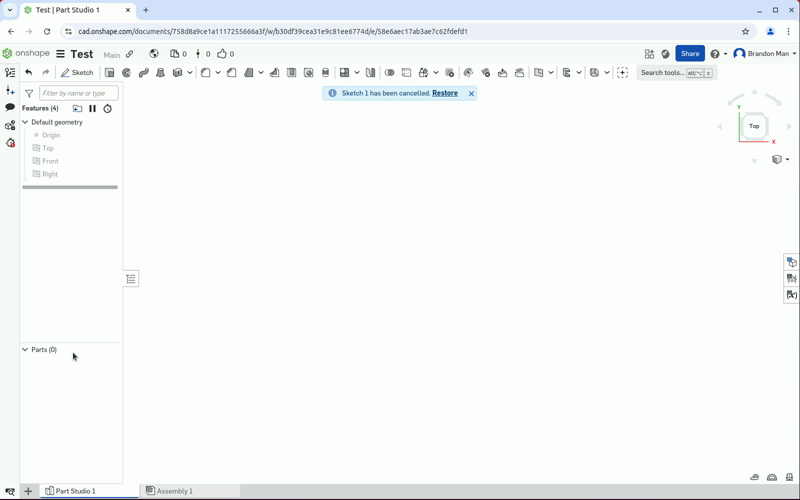
key(y)
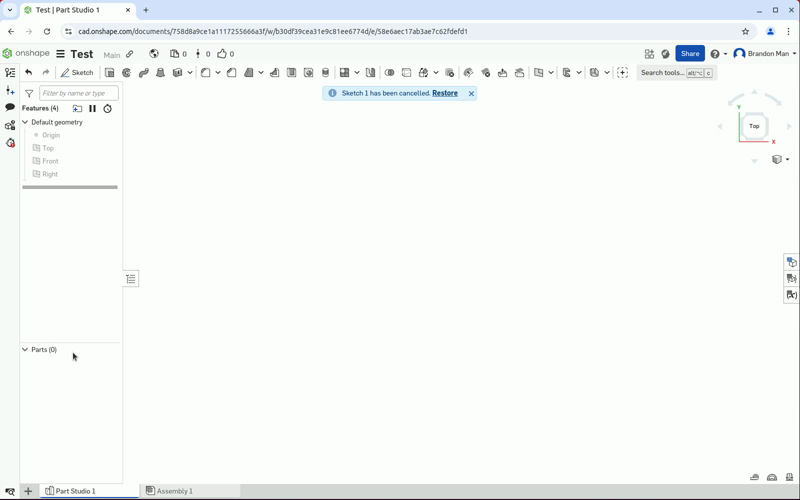
key(shift+p)
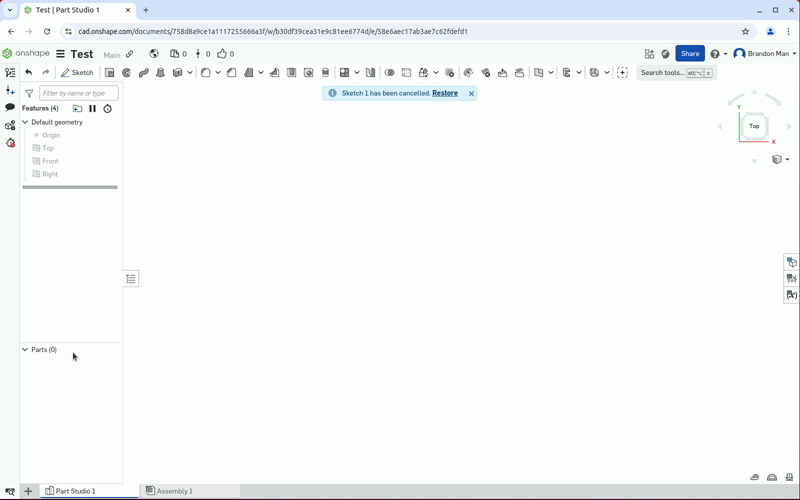
key(space)
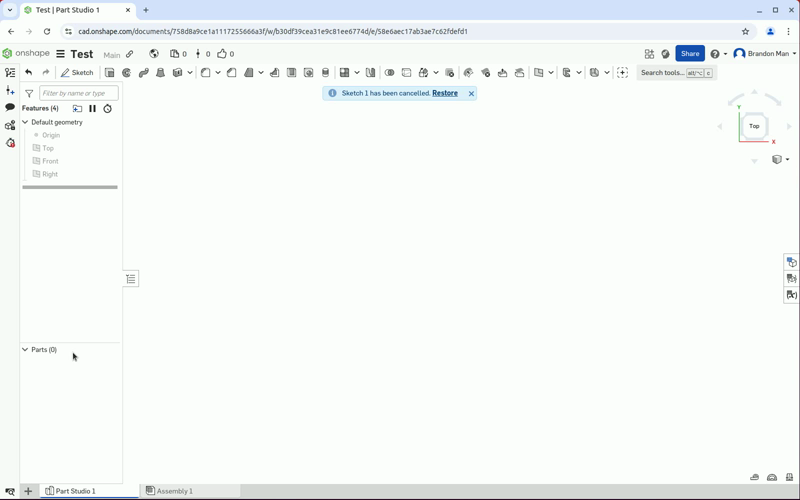
key_down(shift)
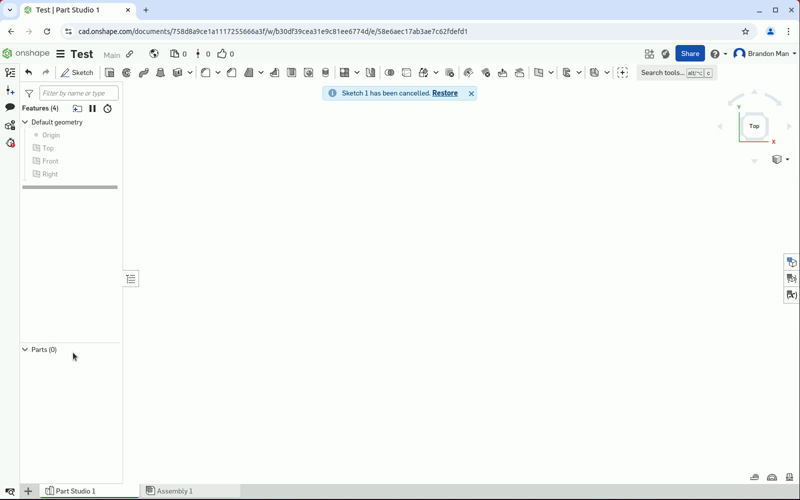
key(up)
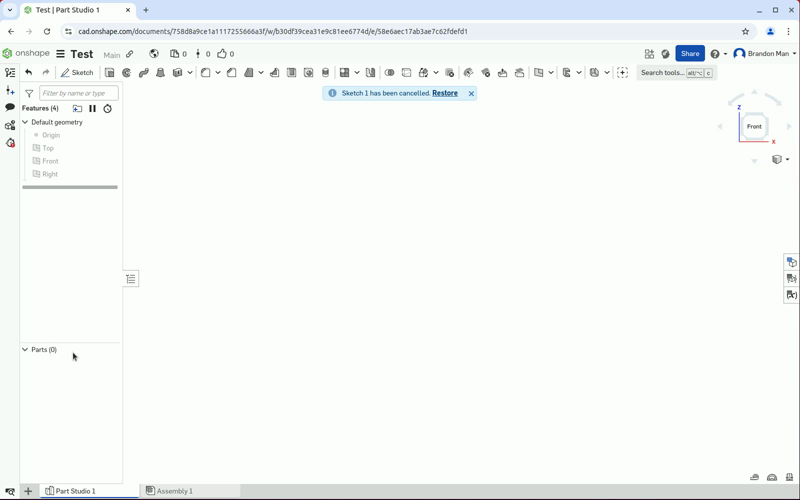
key_up(shift)
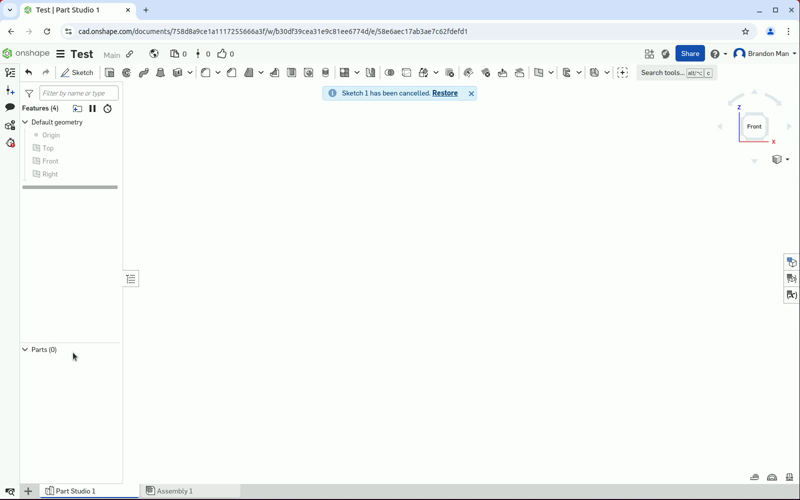
mouse_move(73, 352)
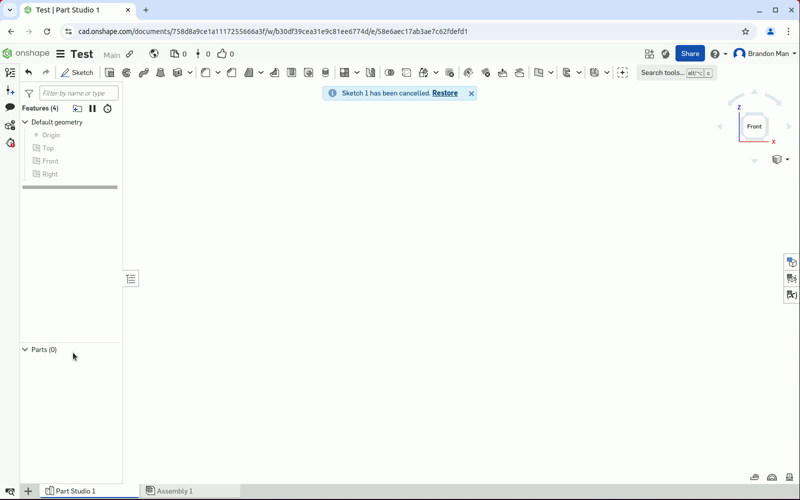
key(shift+y)
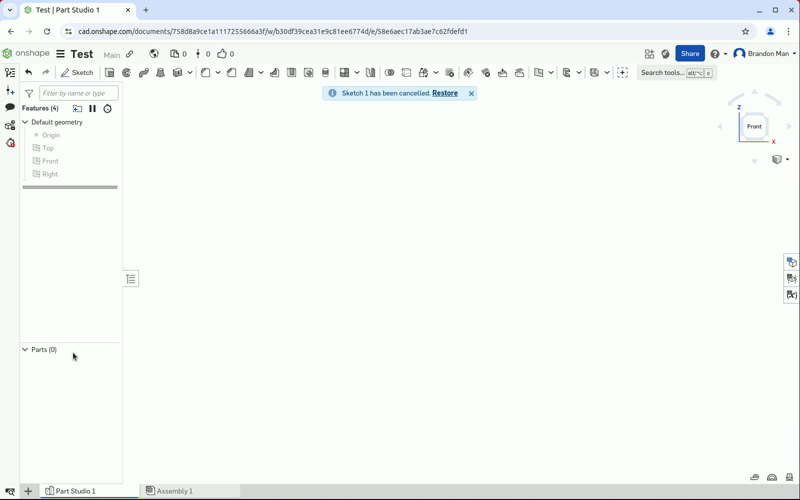
key(shift+s)
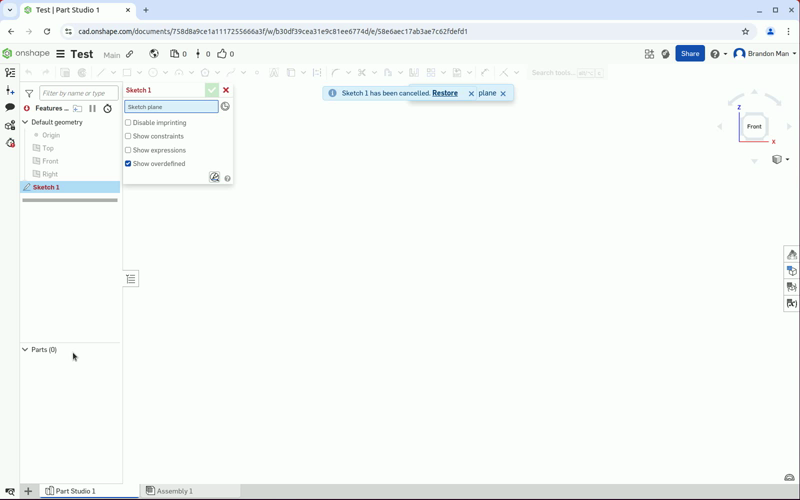
mouse_move(73, 163)
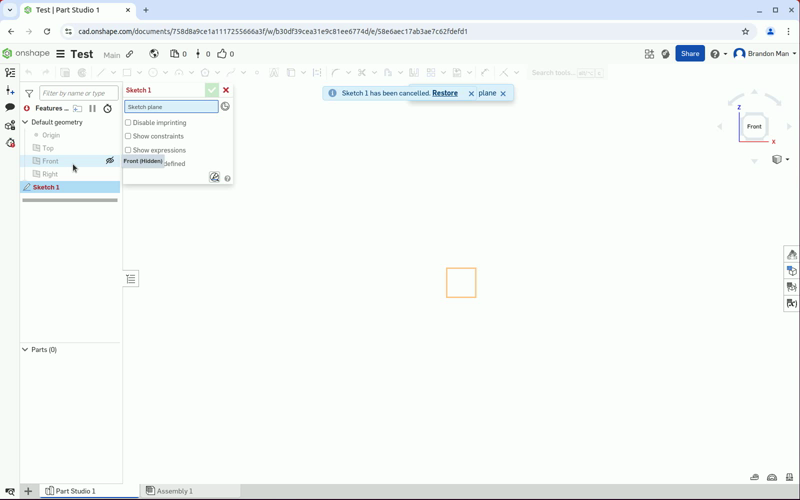
click(73, 163)
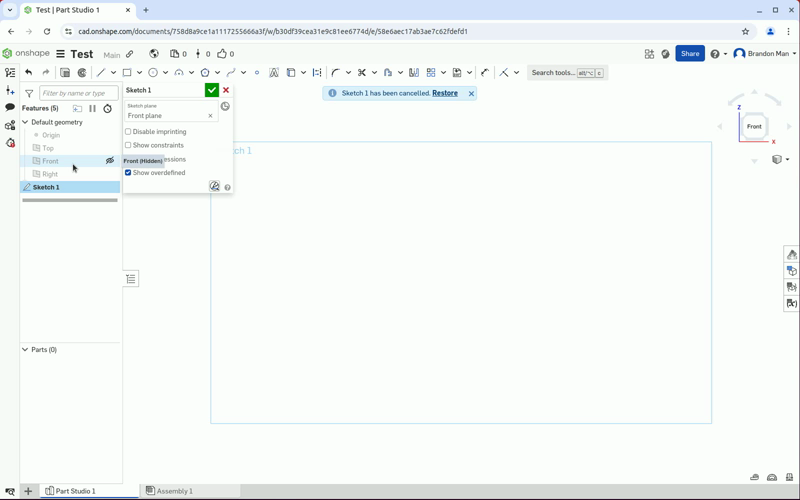
mouse_move(73, 352)
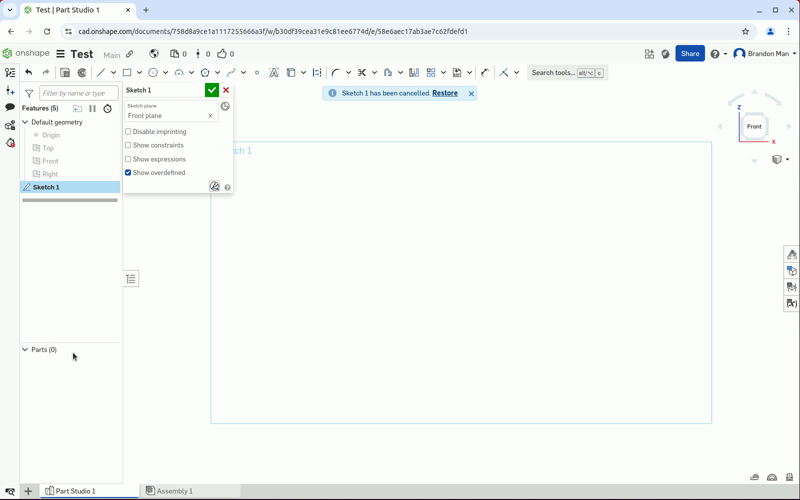
key(y)
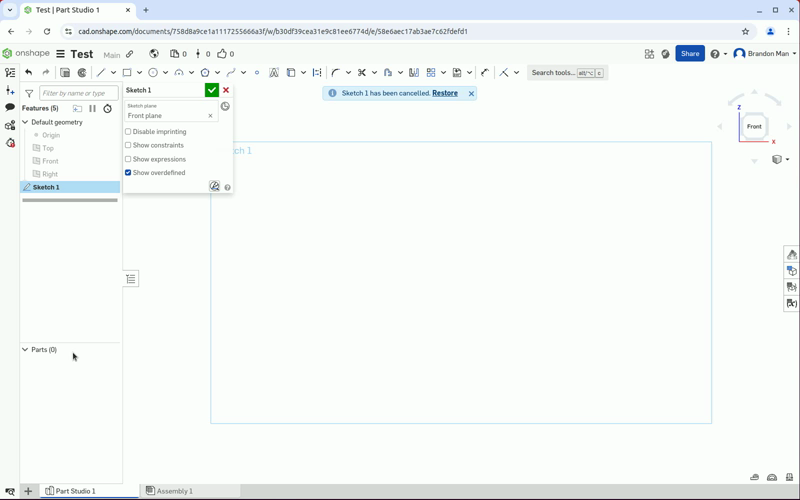
key(c)
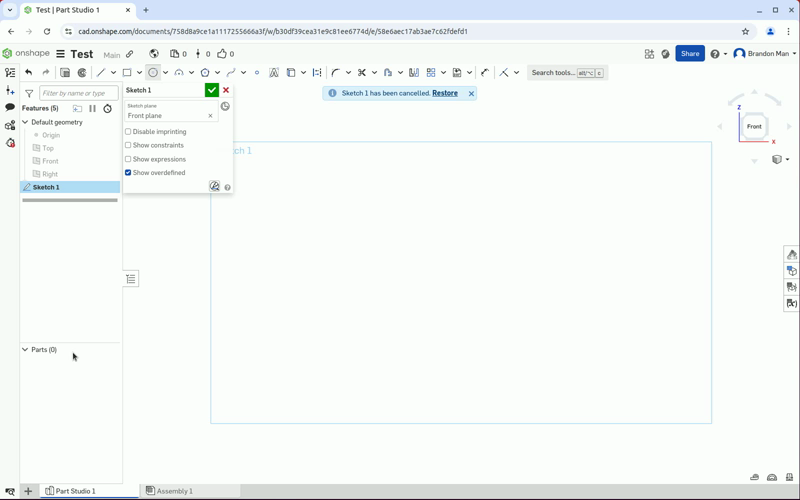
key_down(shift)
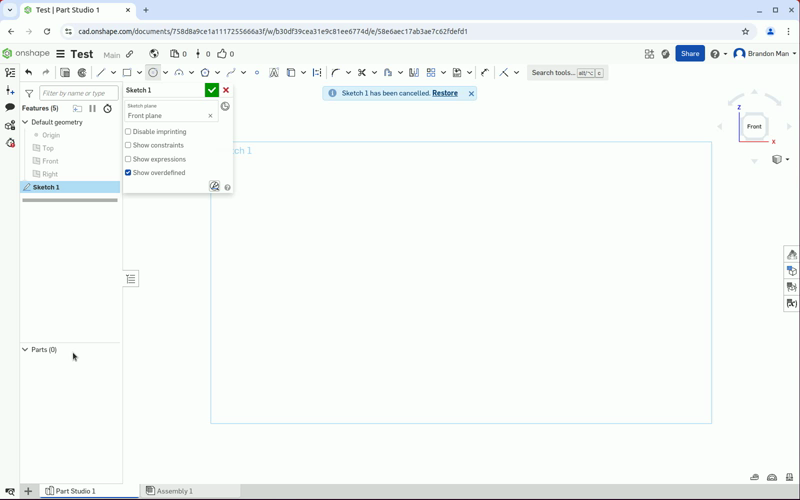
mouse_move(460, 192)
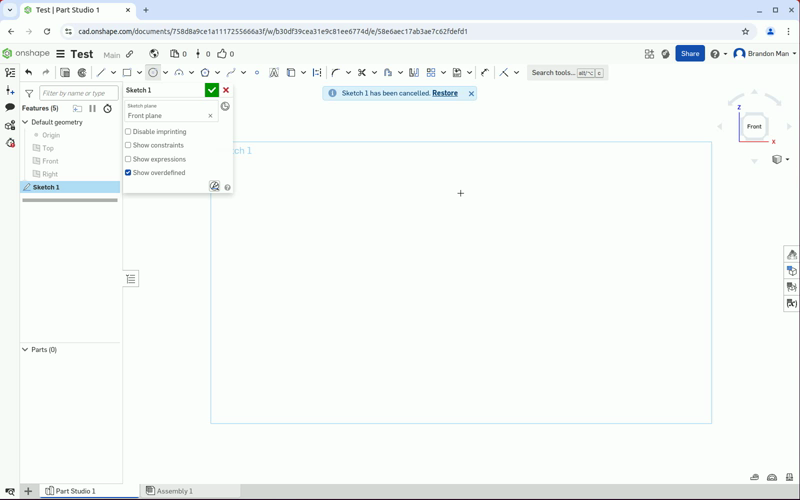
click(460, 192)
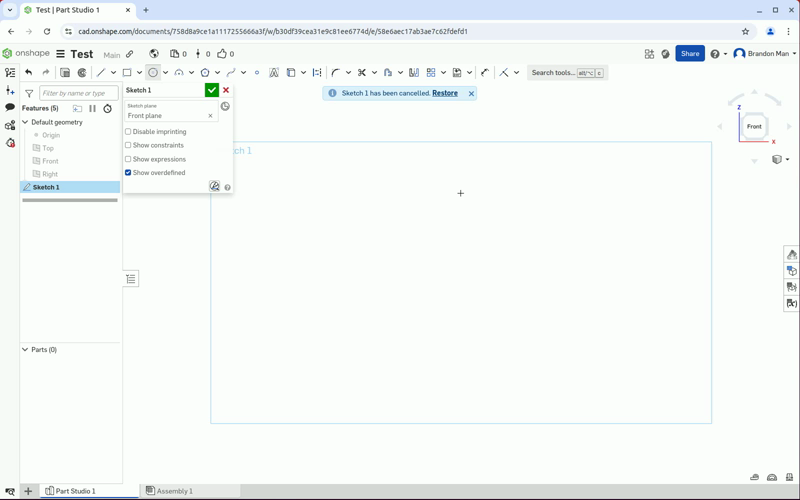
key_up(shift)
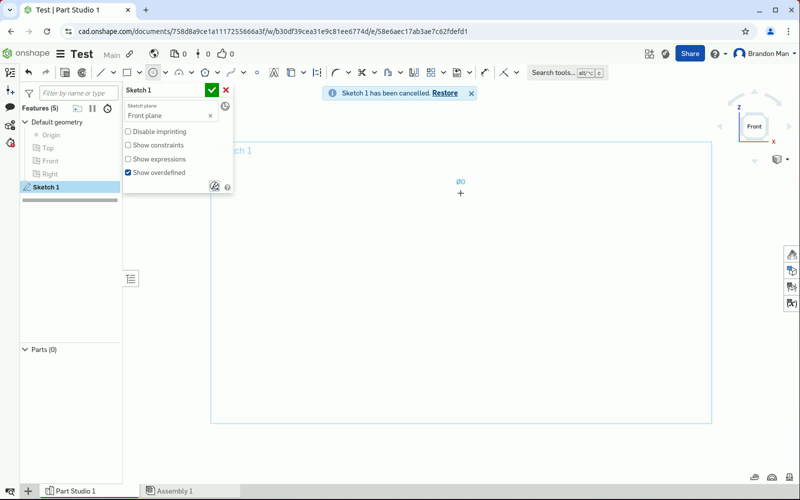
mouse_move(482, 192)
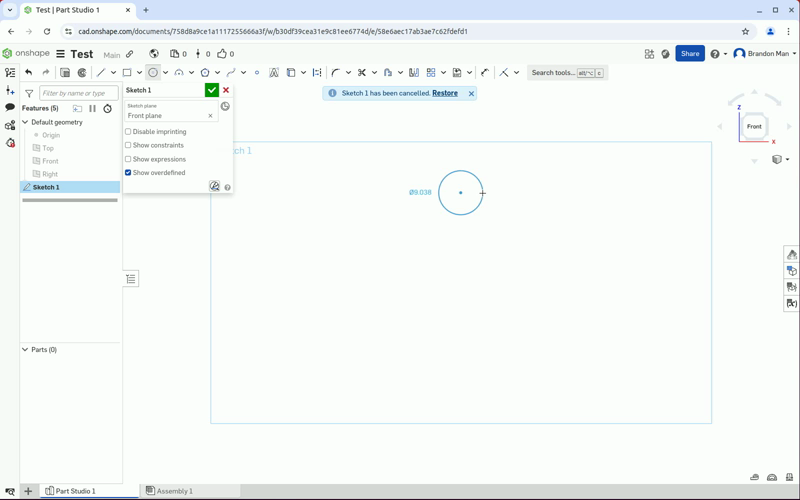
click(482, 192)
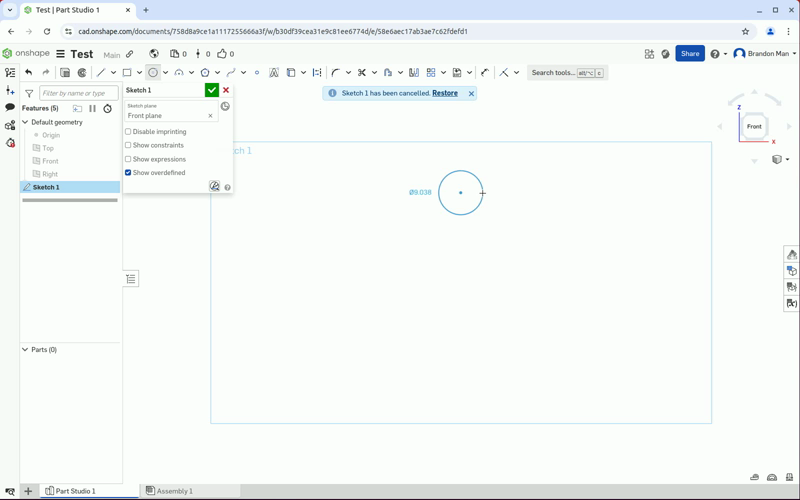
key(esc)
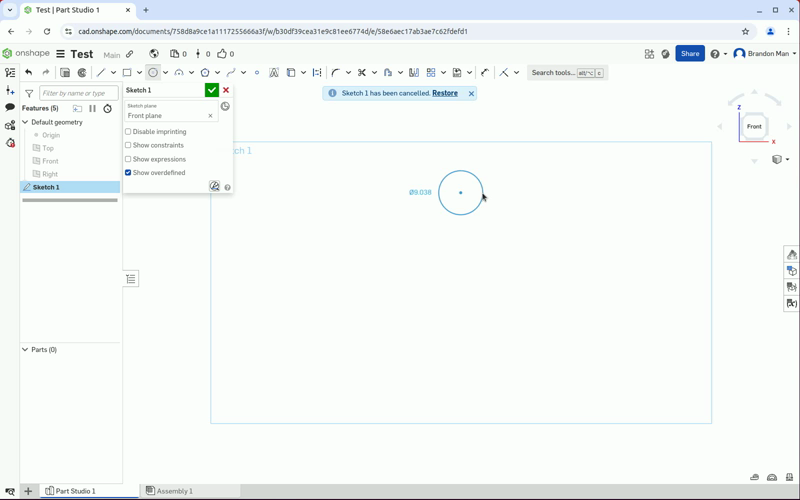
mouse_move(463, 180)
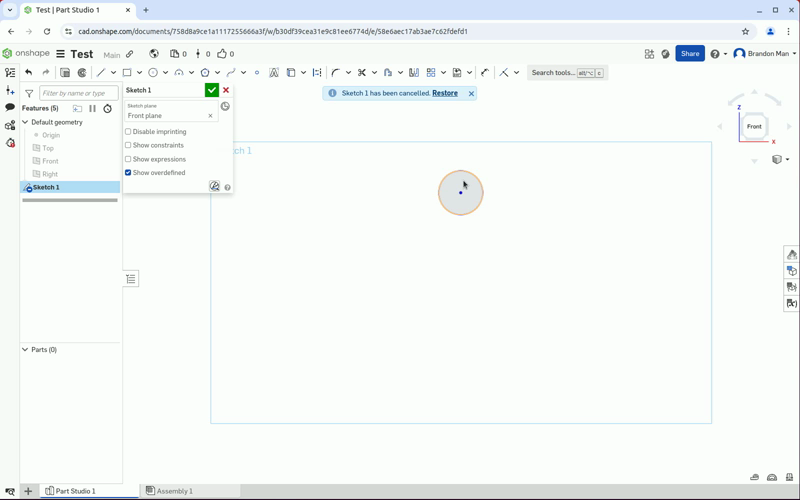
scroll(6)
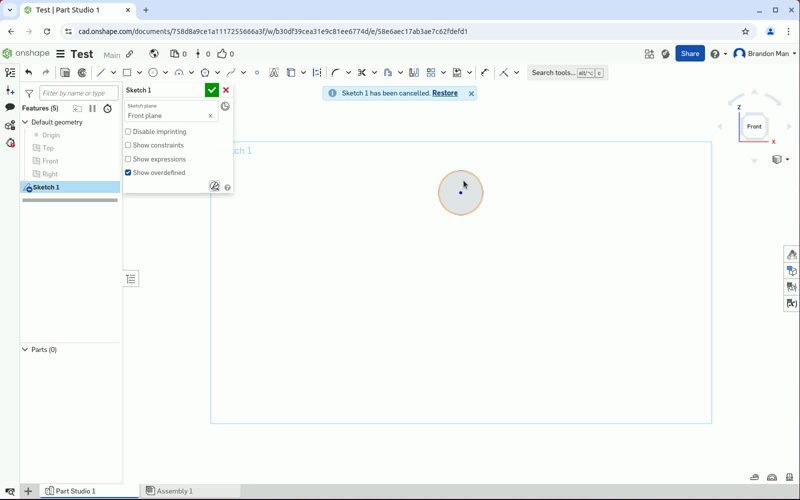
scroll(6)
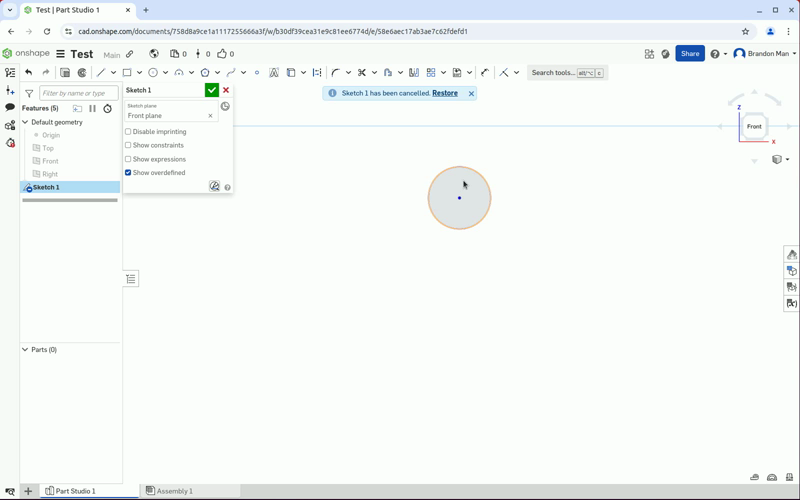
scroll(6)
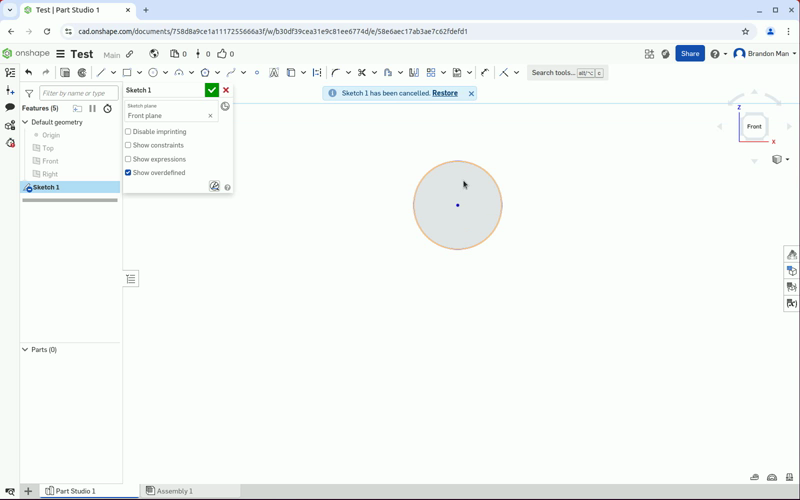
scroll(6)
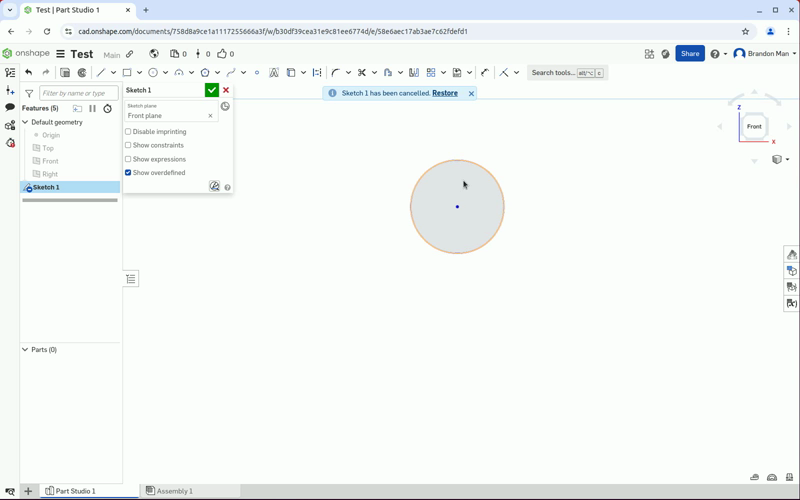
scroll(6)
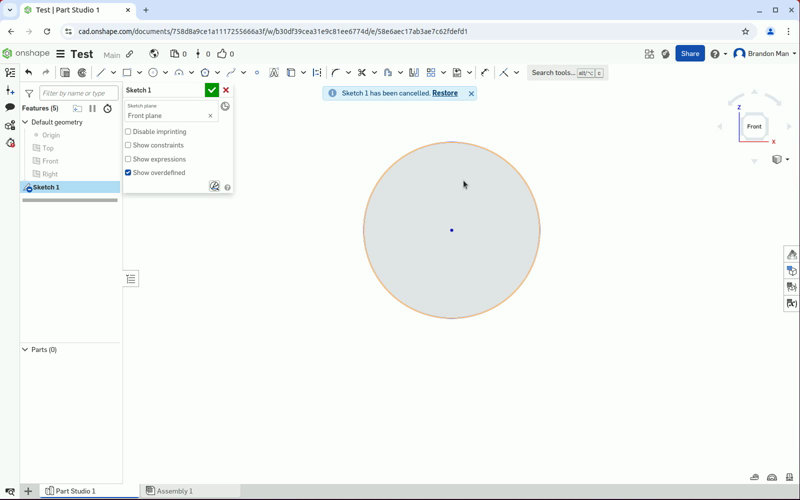
scroll(6)
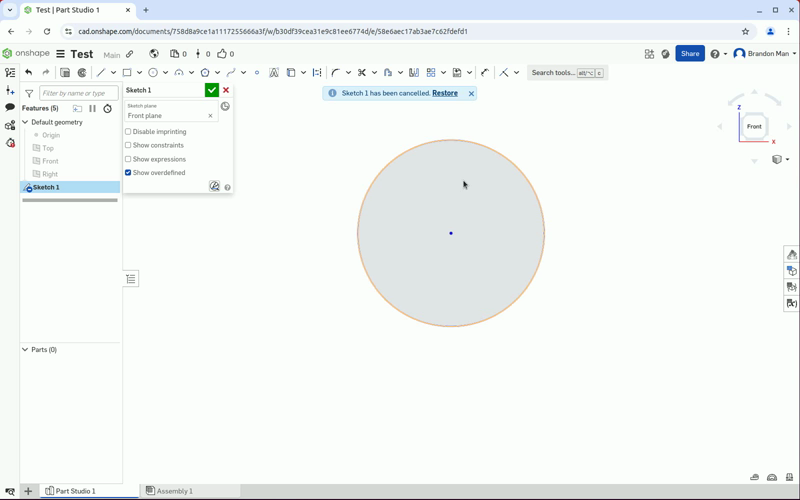
scroll(6)
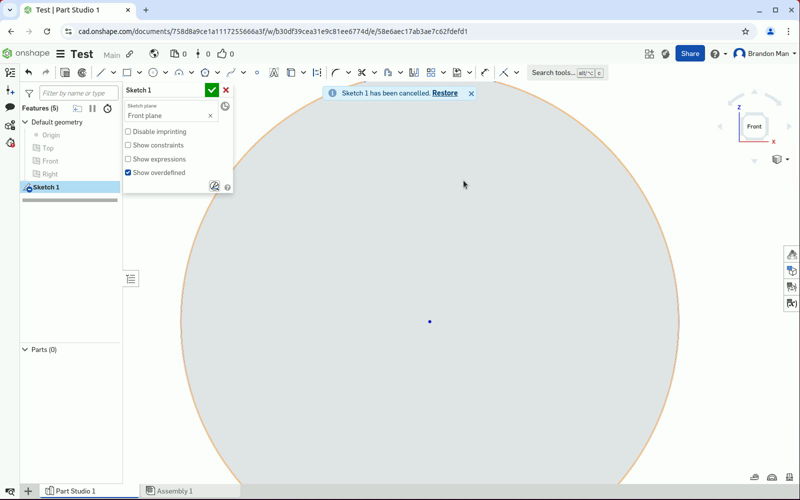
click(463, 180)
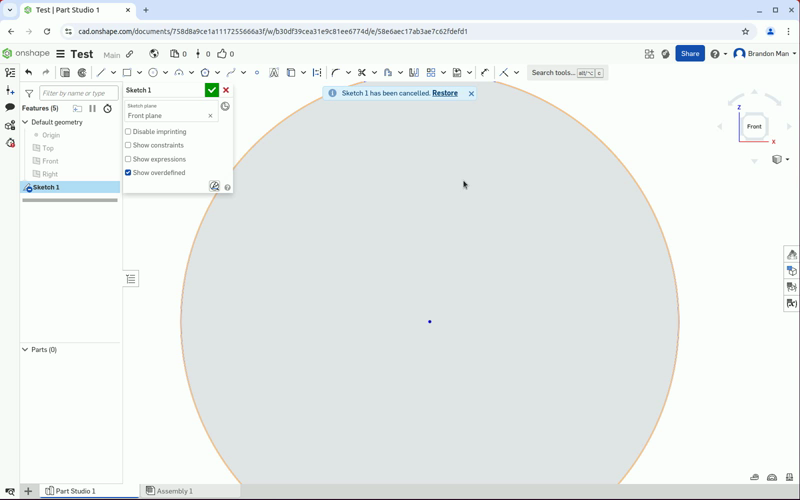
scroll(-6)
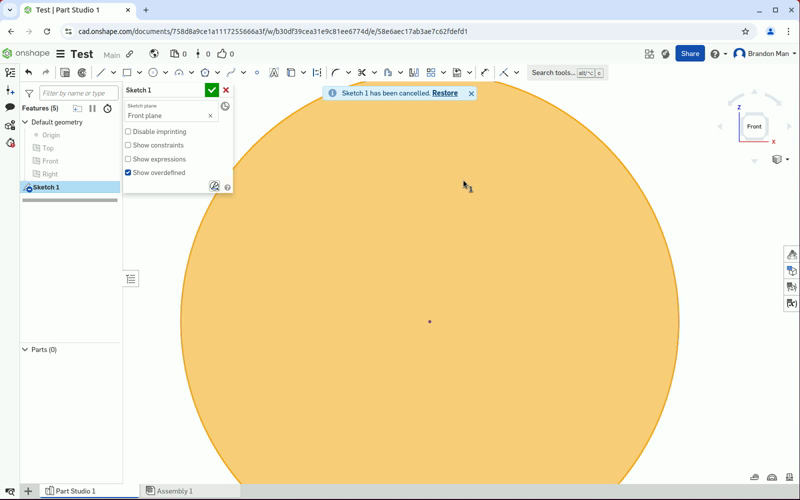
scroll(-6)
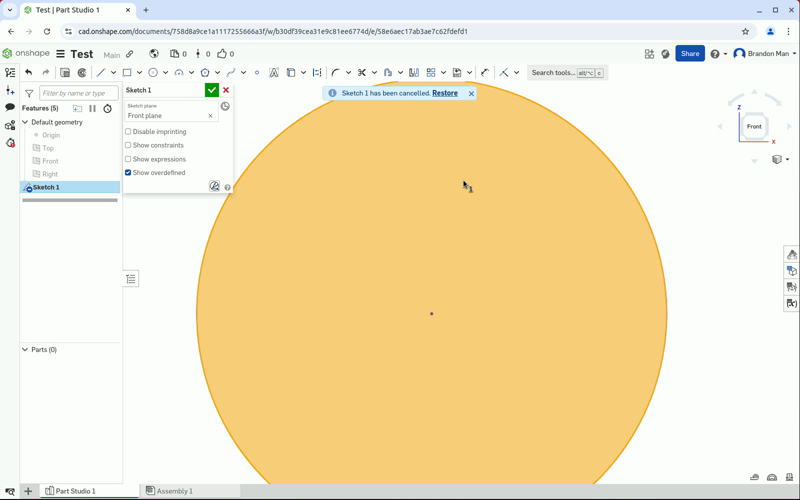
scroll(-6)
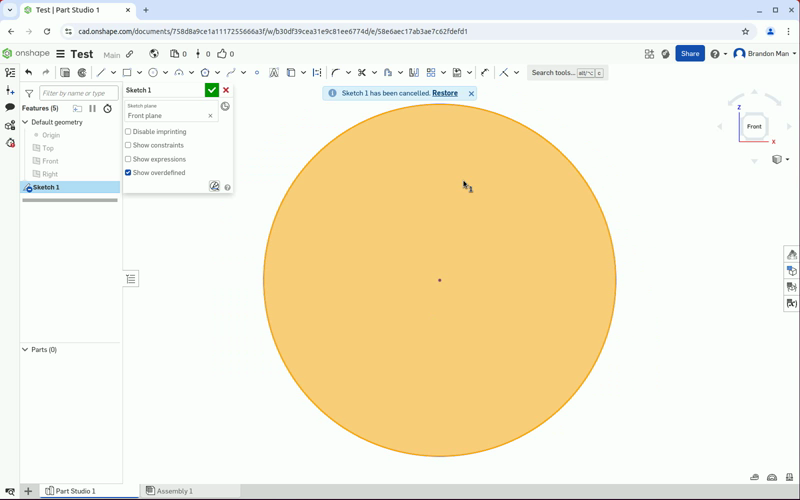
scroll(-6)
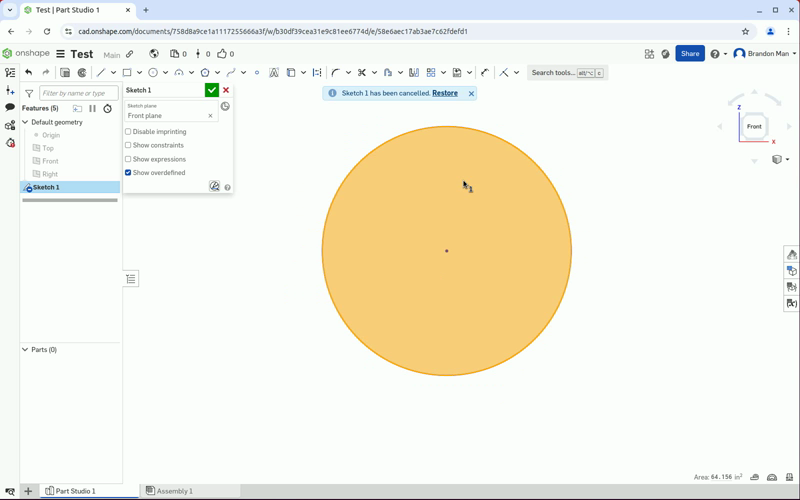
scroll(-6)
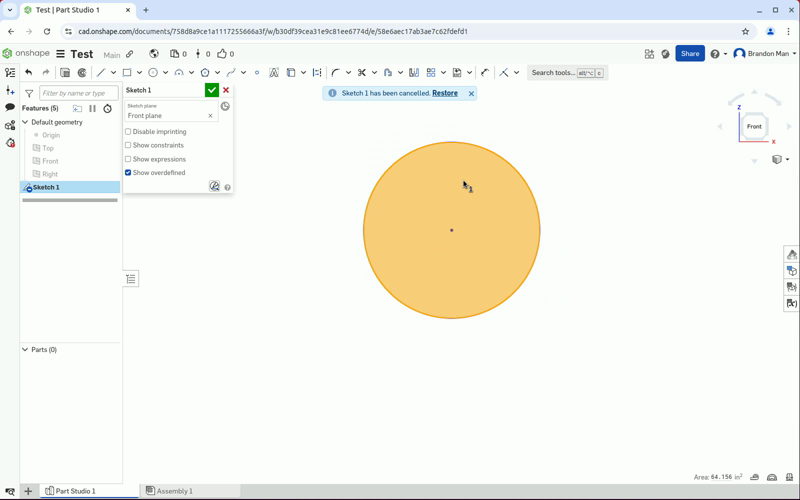
scroll(-6)
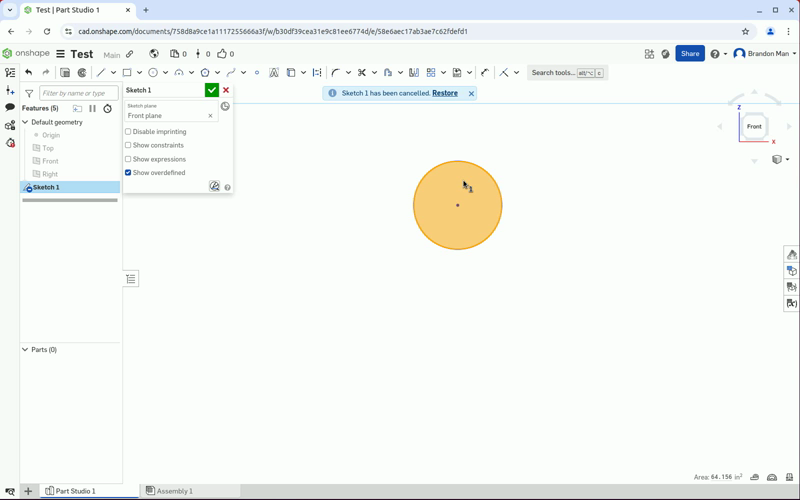
scroll(-6)
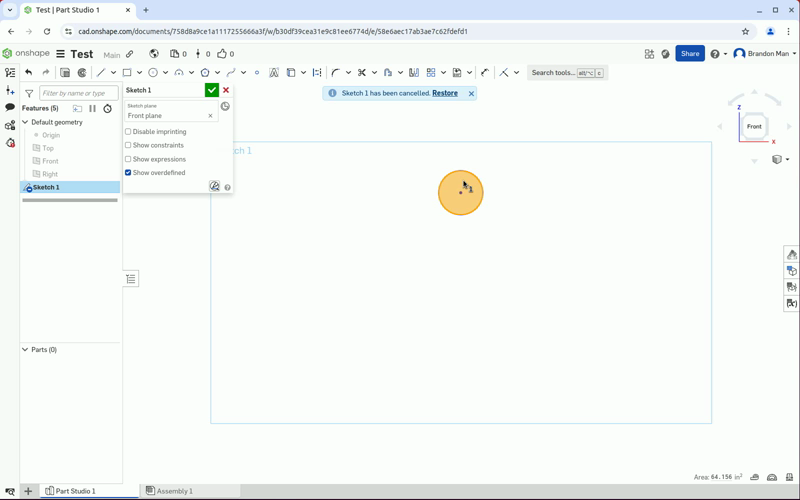
mouse_move(73, 352)
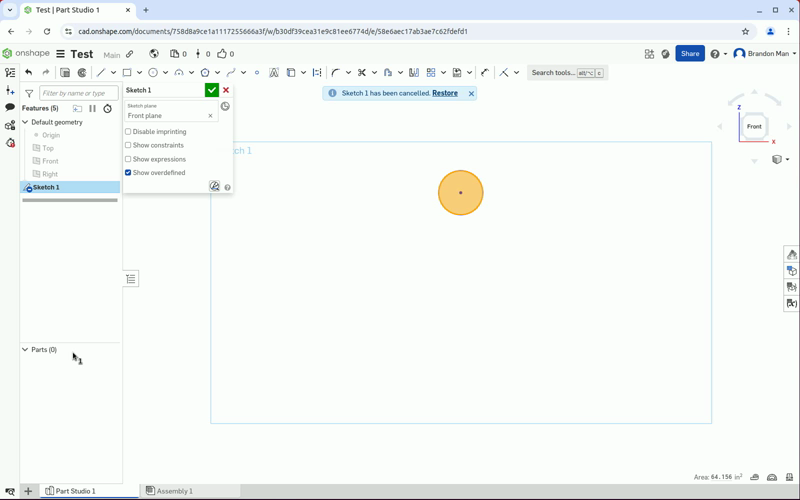
key(shift+y)
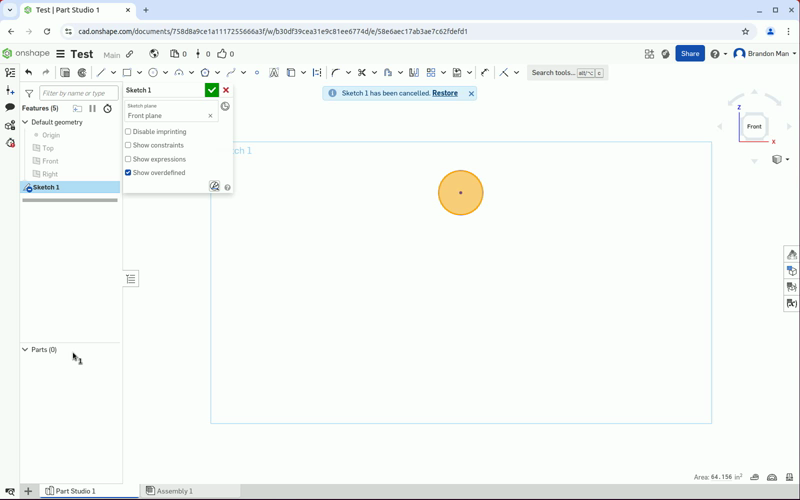
key(shift+e)
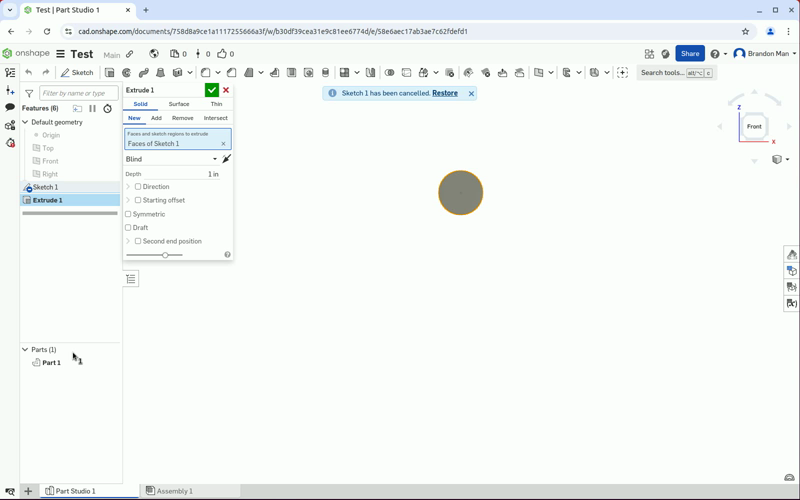
mouse_move(143, 106)
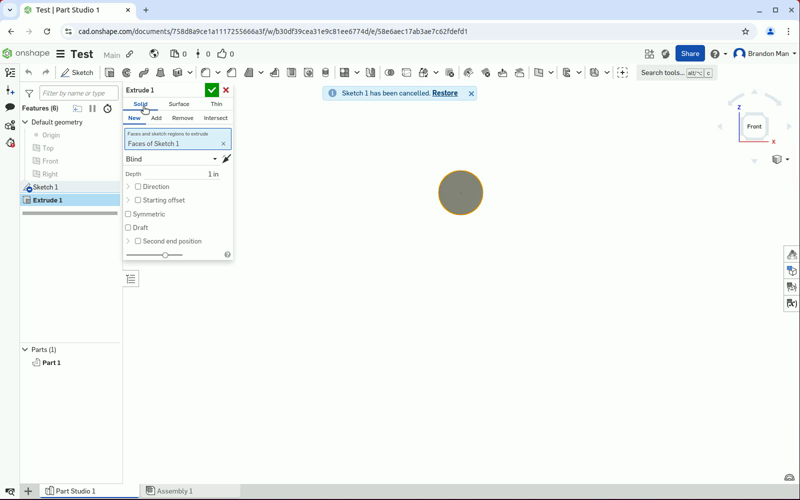
click(143, 106)
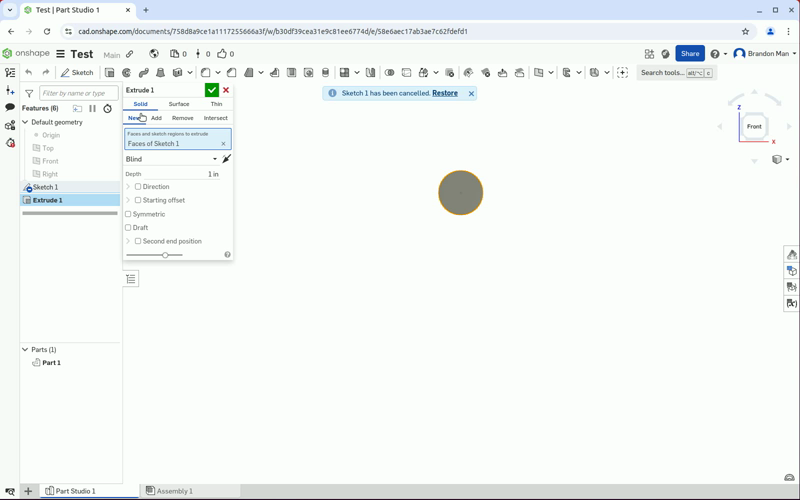
mouse_move(137, 120)
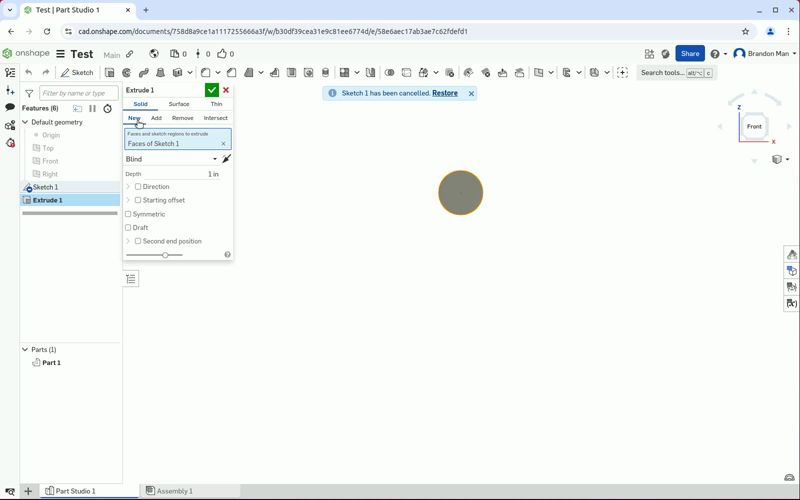
click(137, 120)
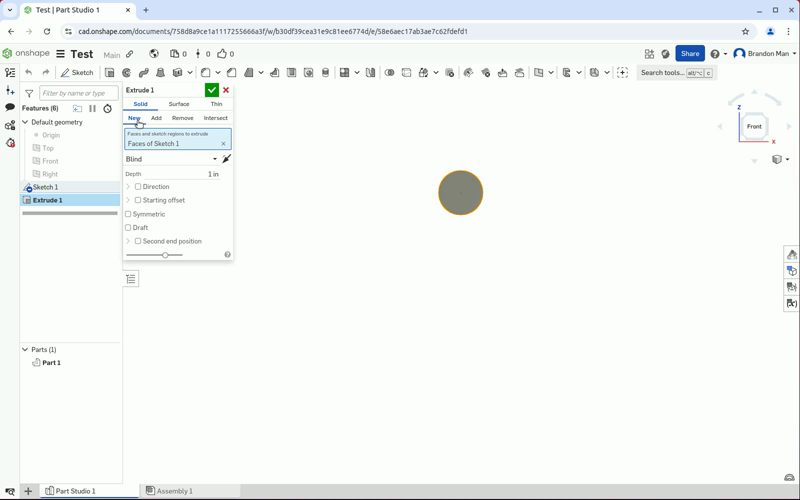
key(tab, 4)
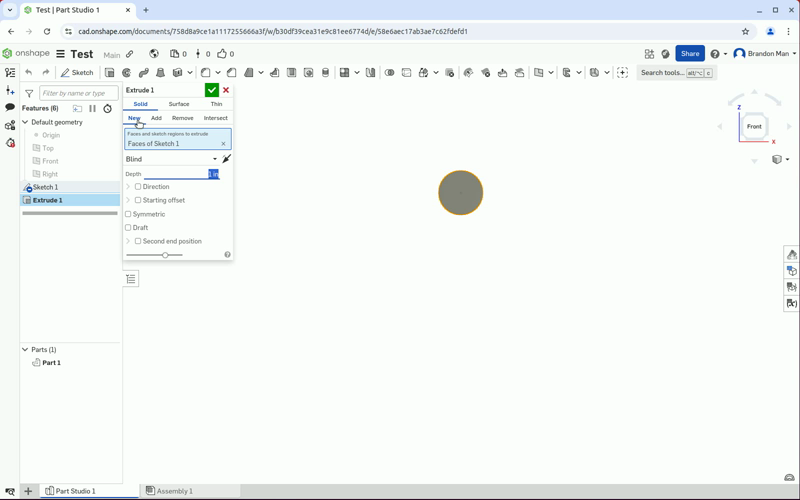
text(16.609)
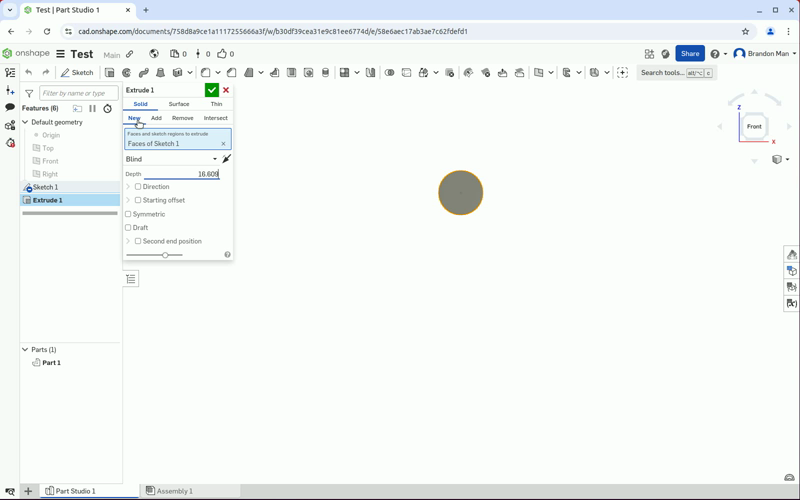
key(enter)
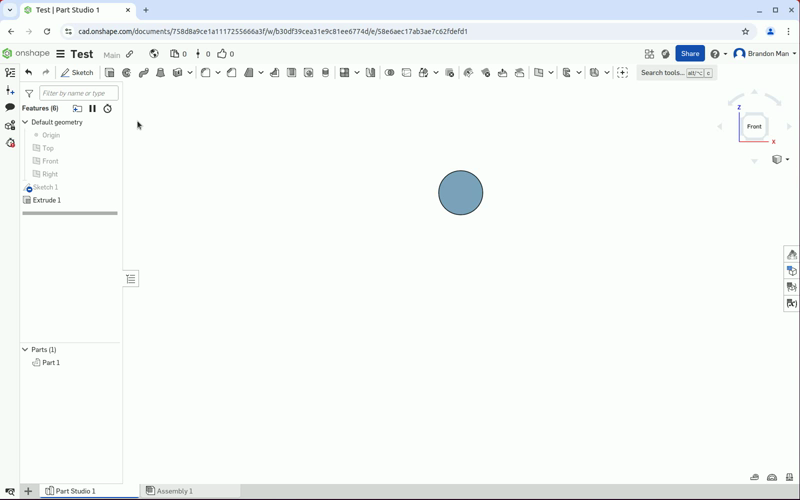
key(shift+h)
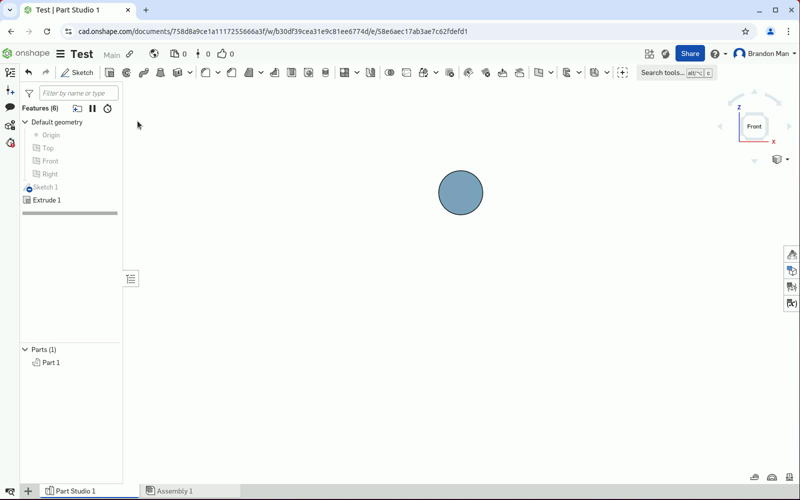
key(shift+h)
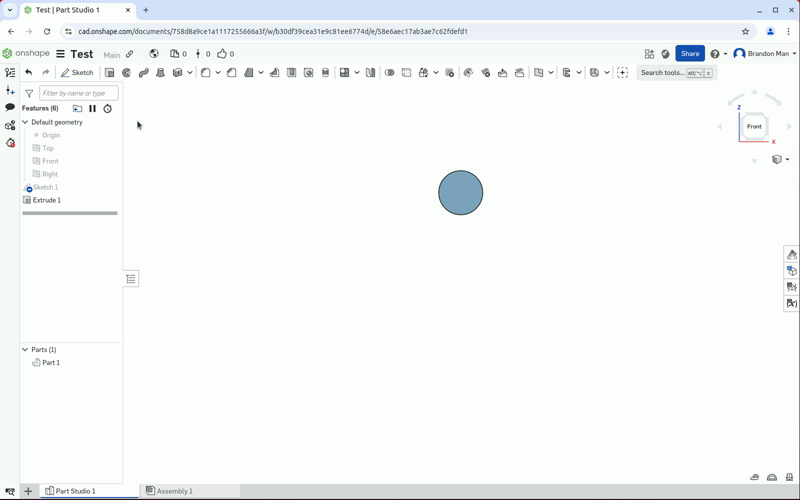
mouse_move(73, 189)
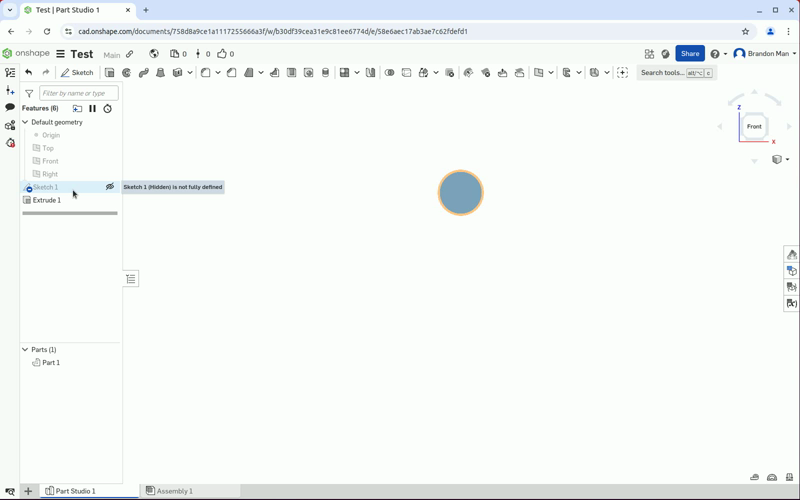
click(73, 189)
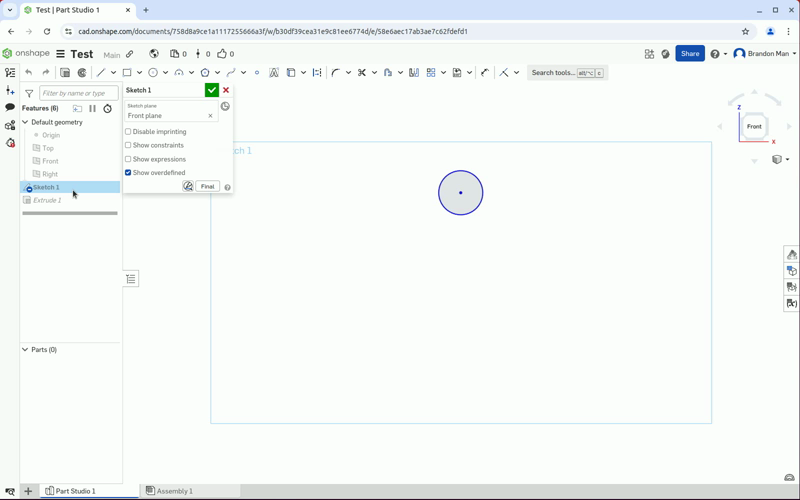
mouse_move(229, 92)
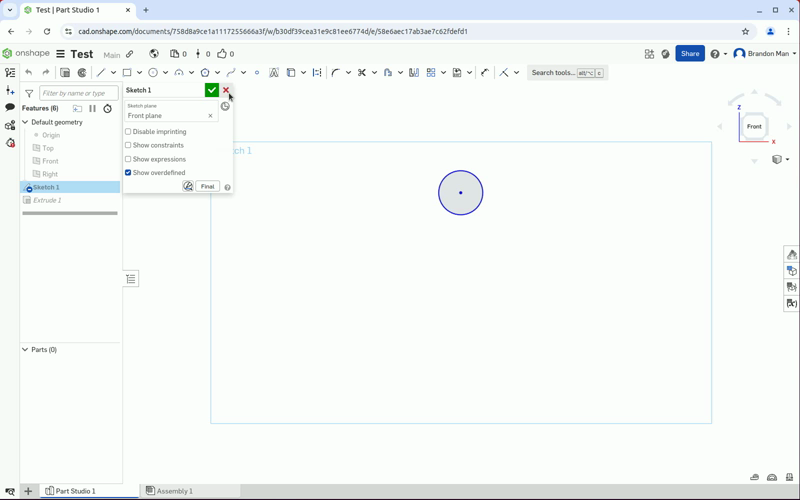
click(229, 92)
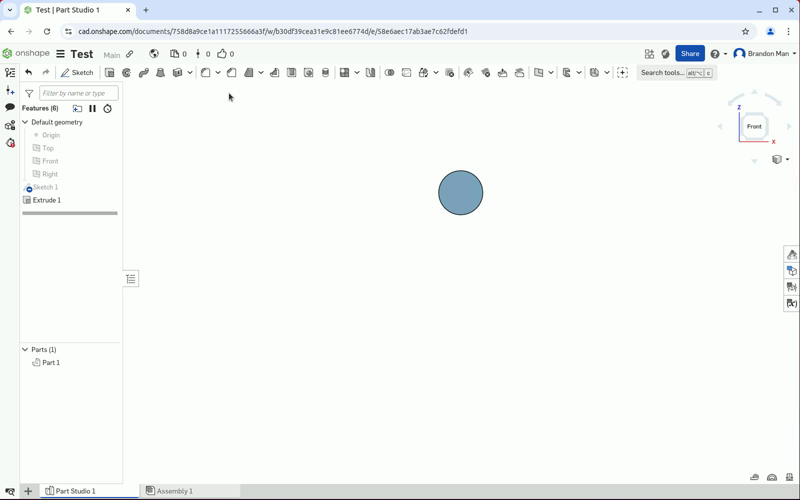
mouse_move(541, 75)
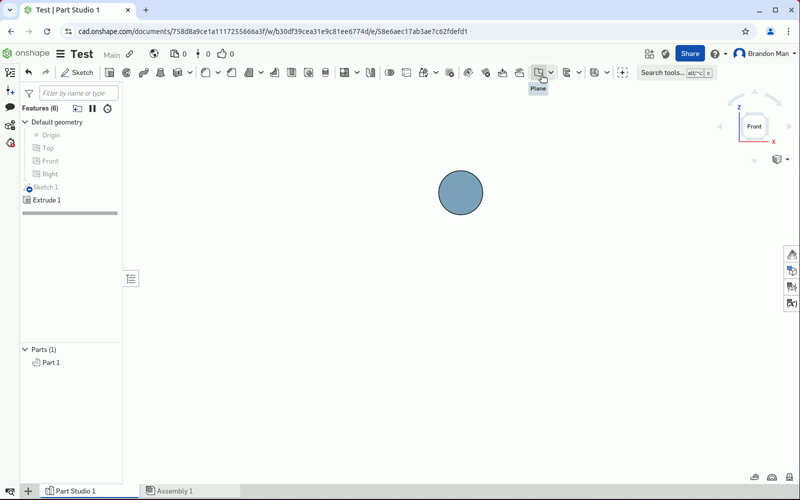
click(541, 75)
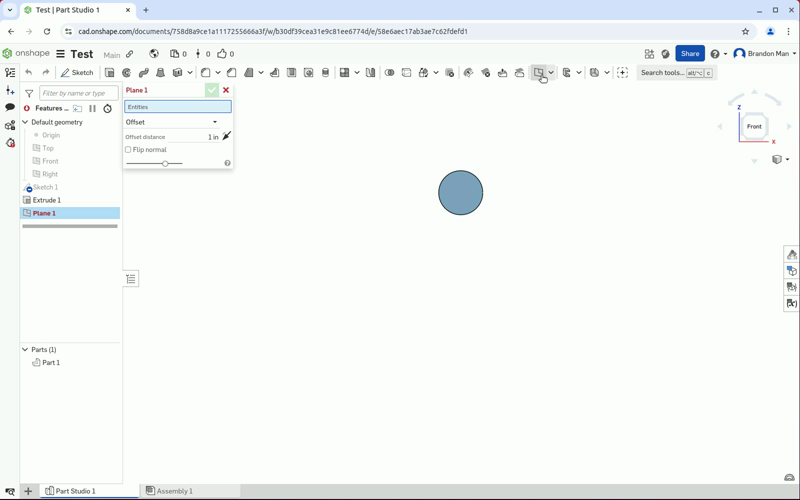
mouse_move(73, 163)
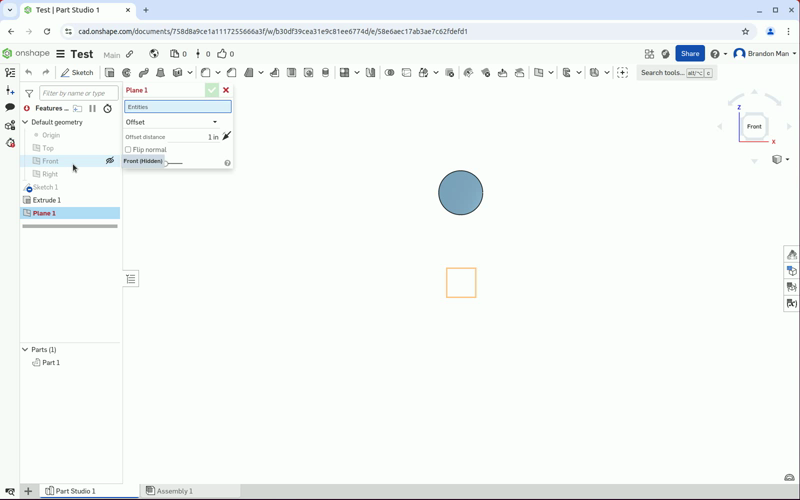
click(73, 163)
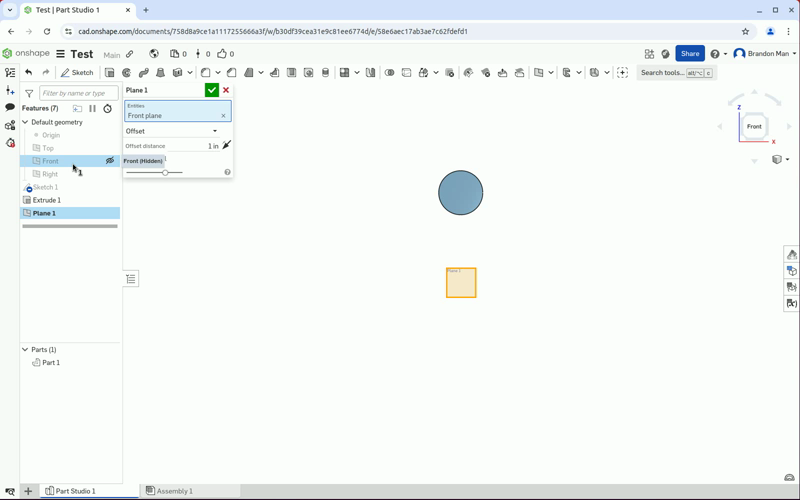
key(tab, 2)
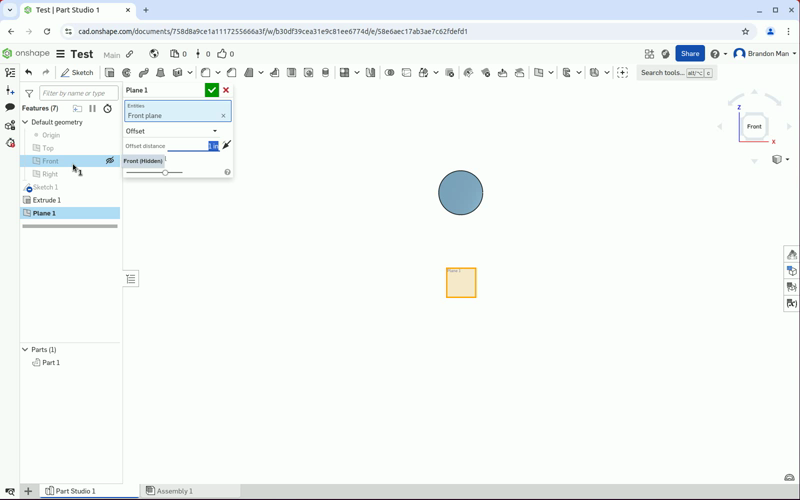
text(16.607)
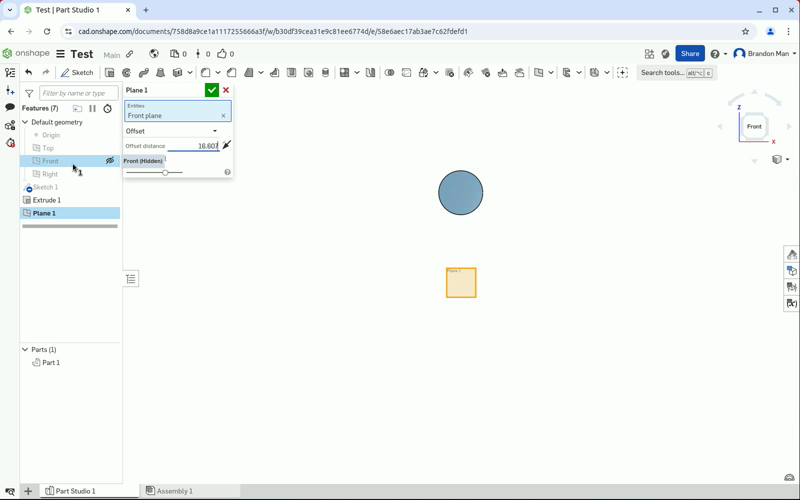
key(enter, 2)
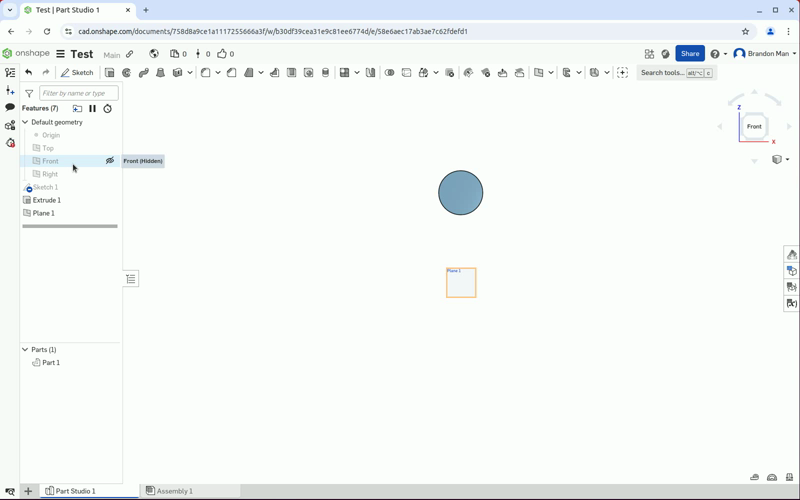
key(shift+s)
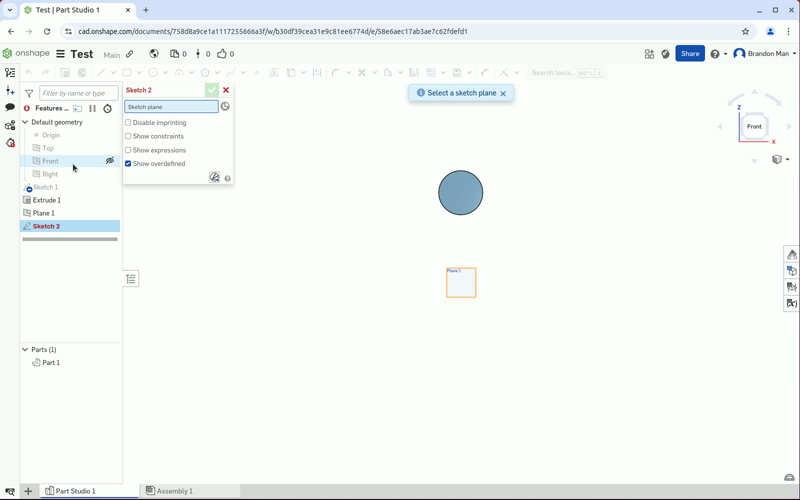
mouse_move(73, 215)
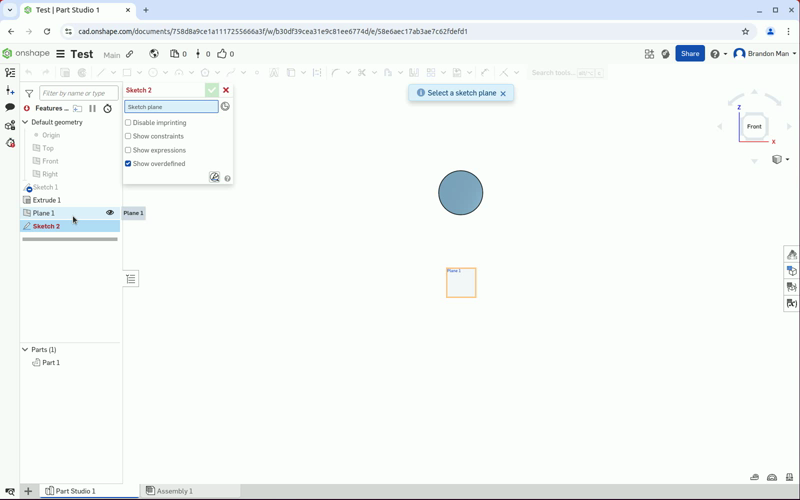
click(73, 215)
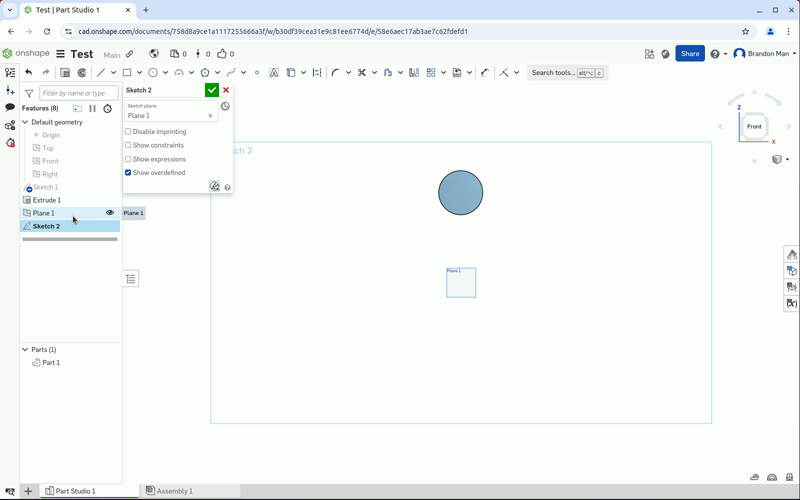
mouse_move(73, 352)
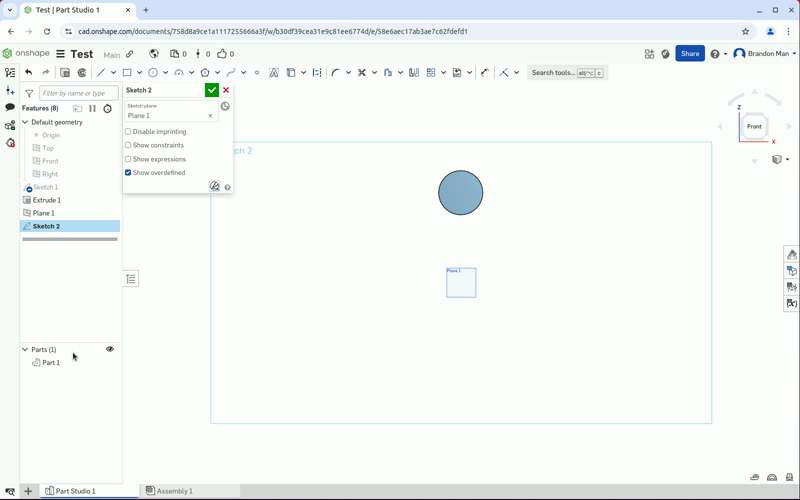
key(y)
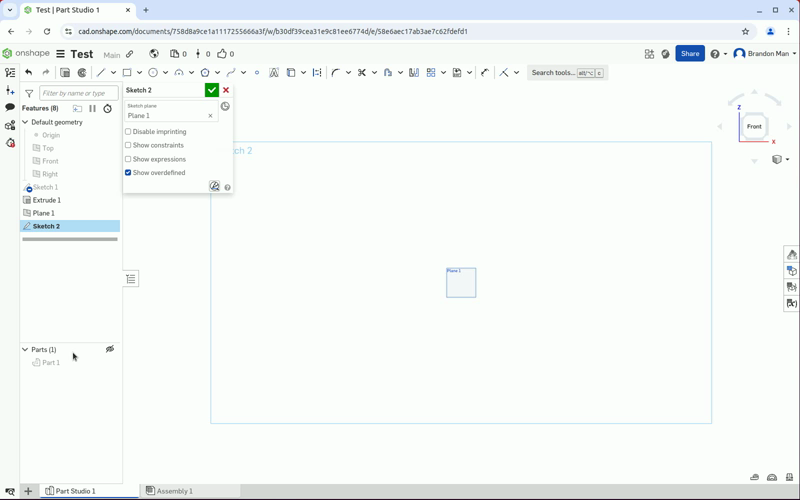
key(c)
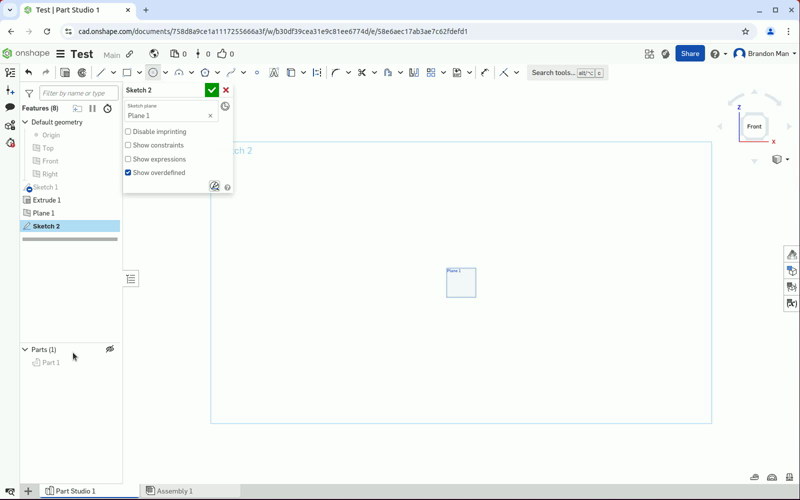
key_down(shift)
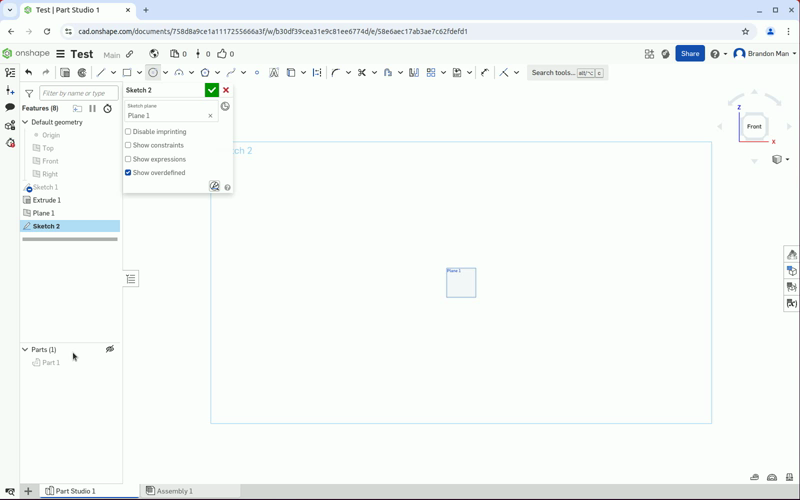
mouse_move(461, 192)
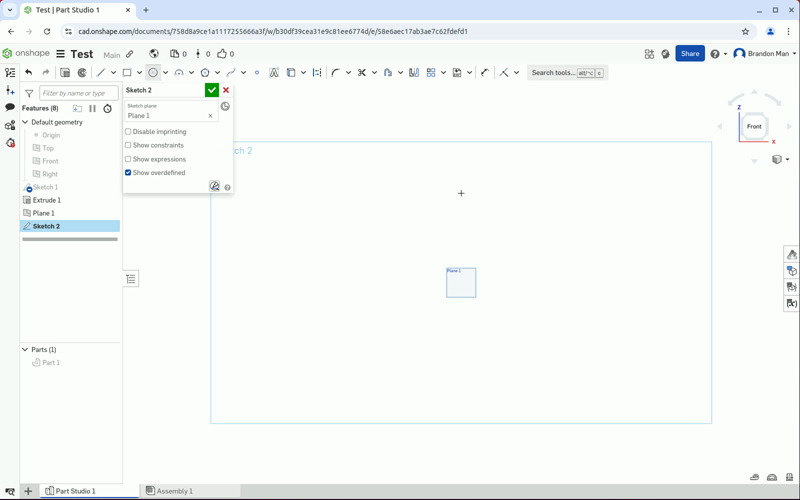
click(461, 192)
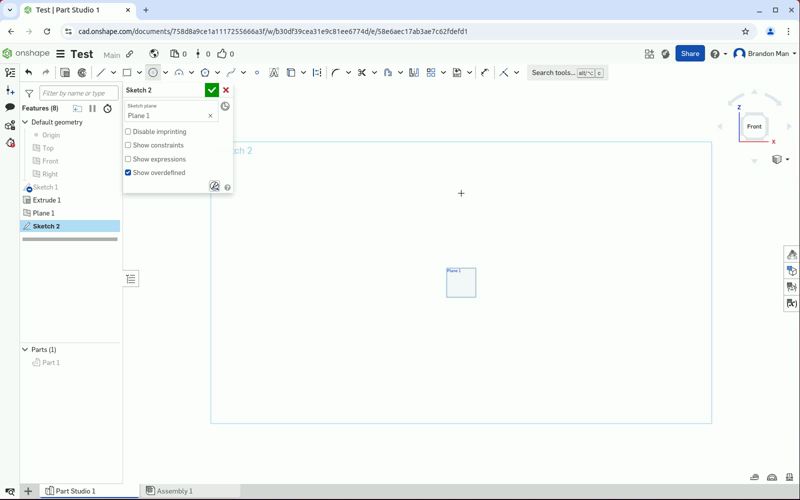
key_up(shift)
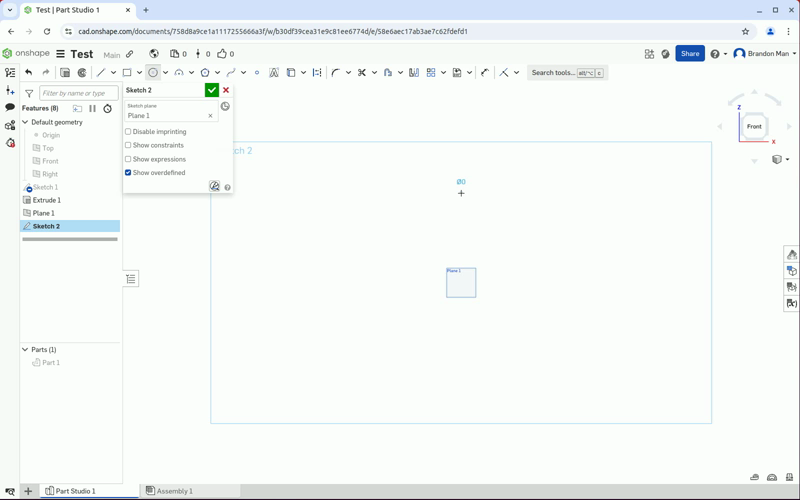
mouse_move(477, 192)
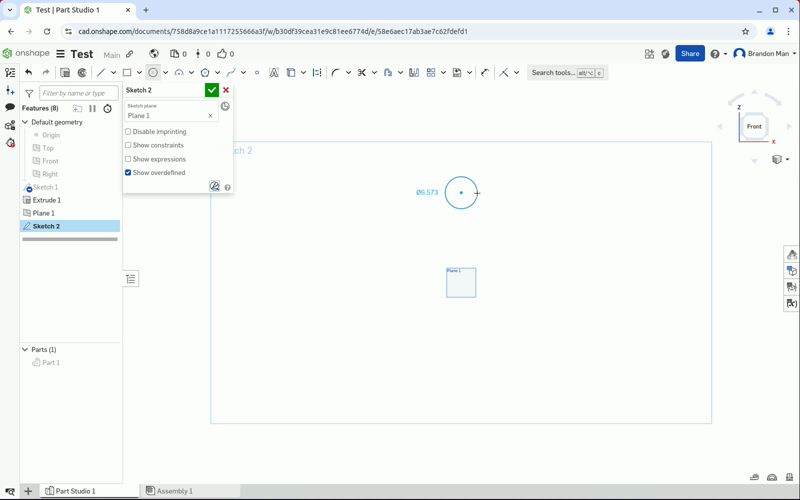
click(477, 192)
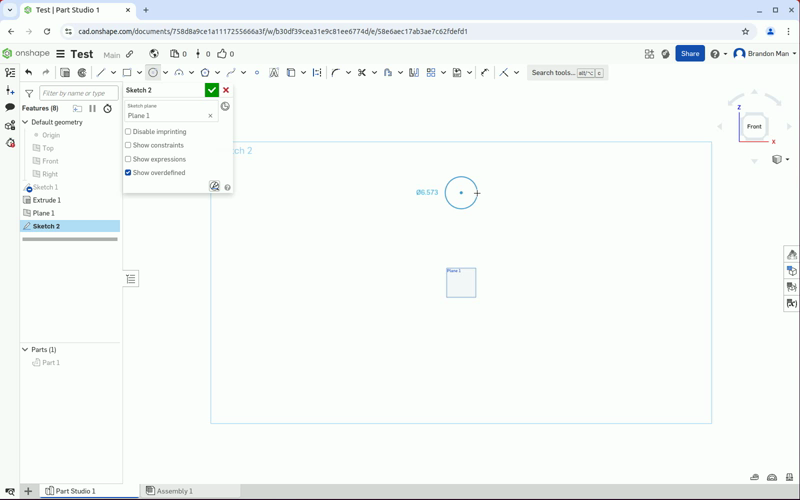
key(esc)
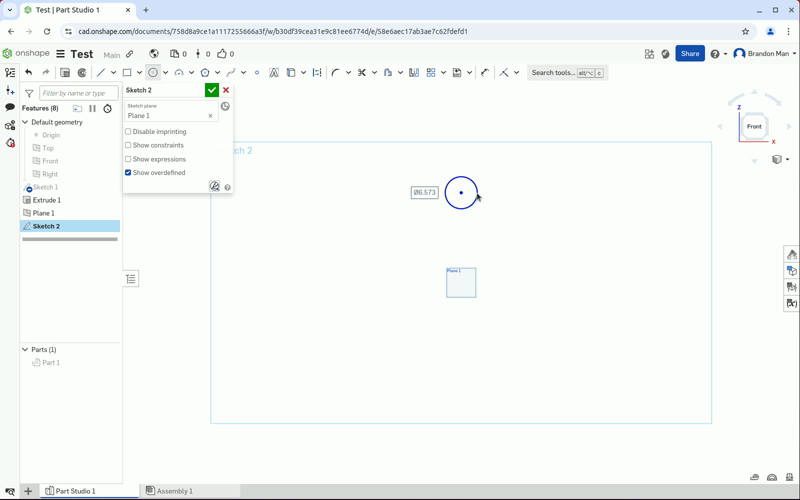
mouse_move(464, 195)
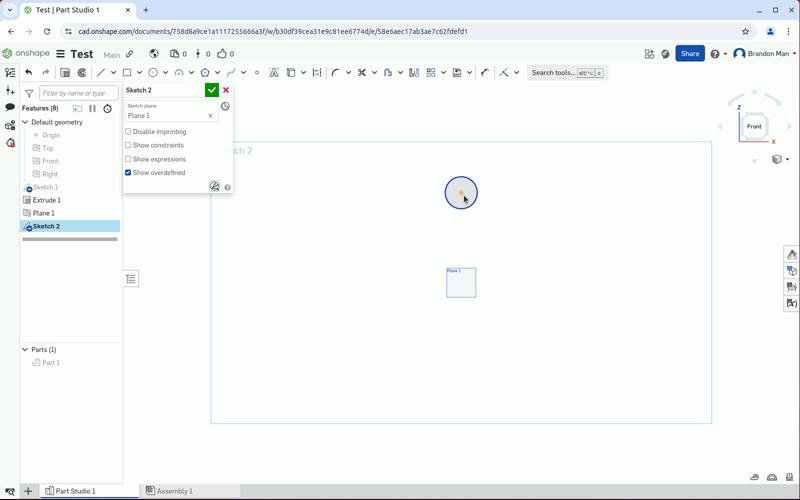
scroll(6)
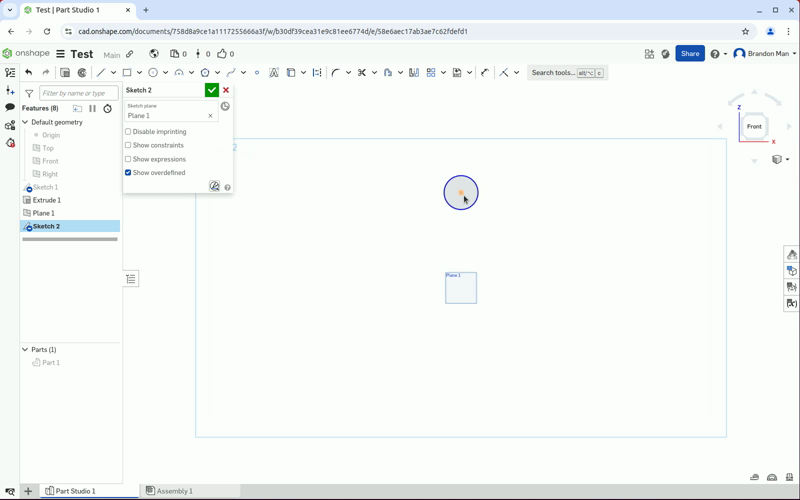
scroll(6)
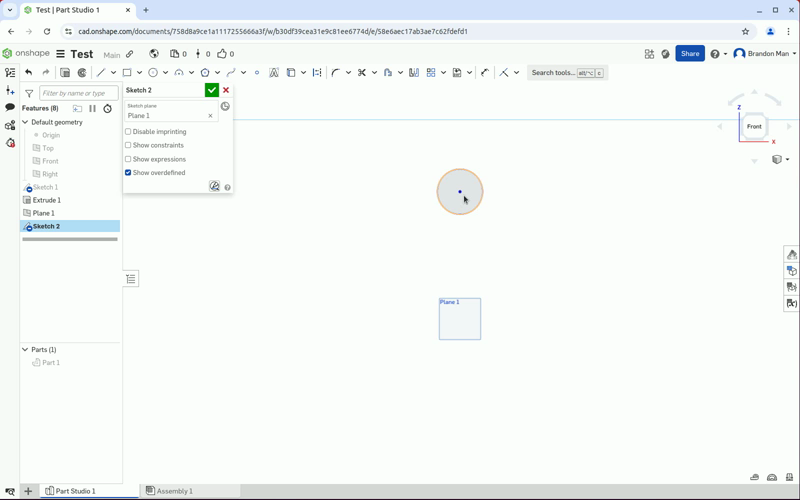
scroll(6)
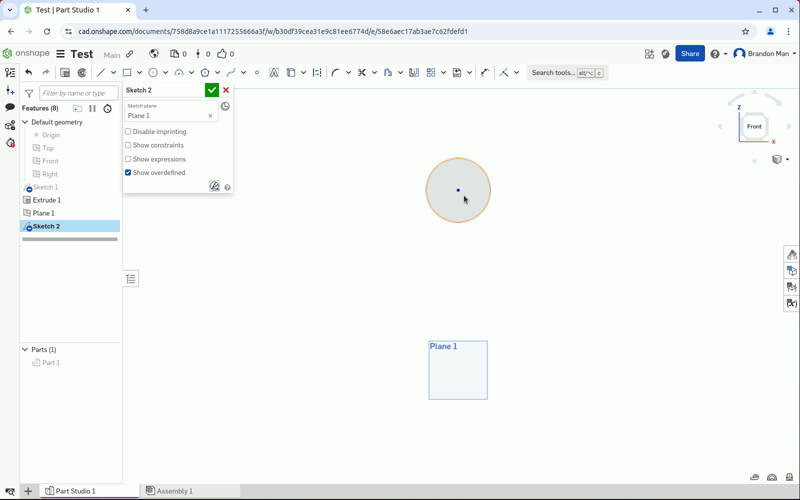
scroll(6)
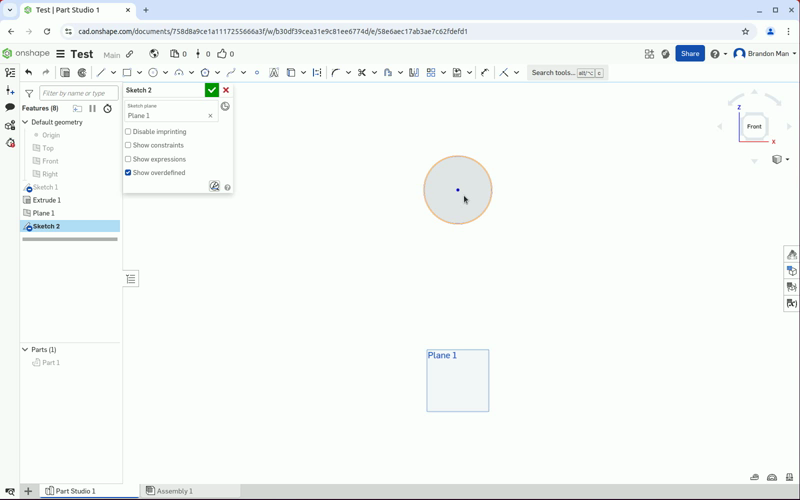
scroll(6)
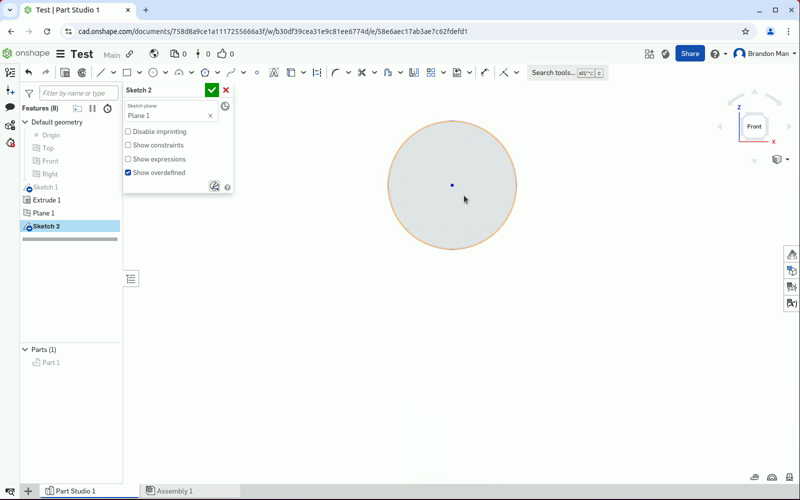
scroll(6)
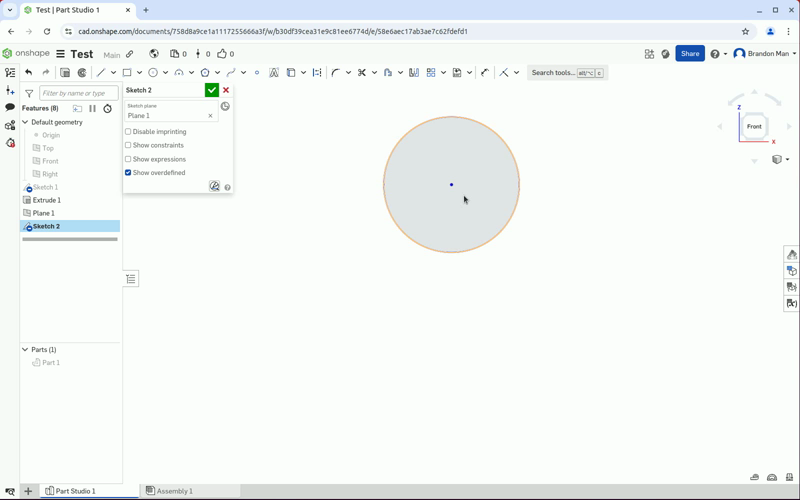
scroll(6)
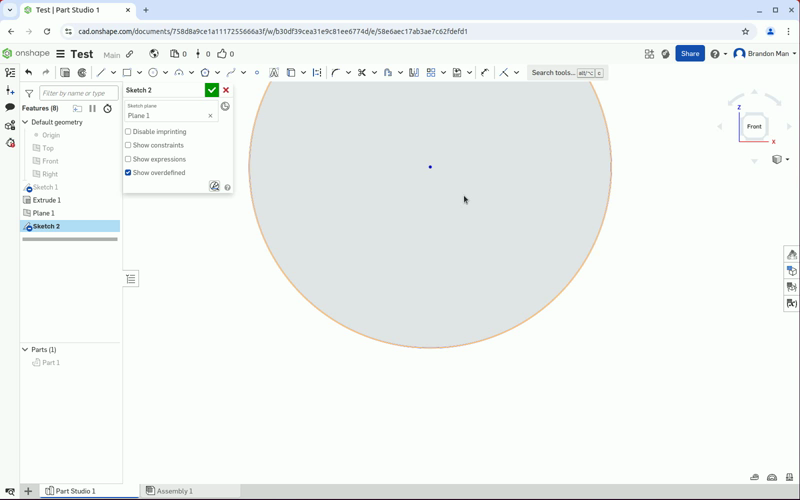
click(464, 195)
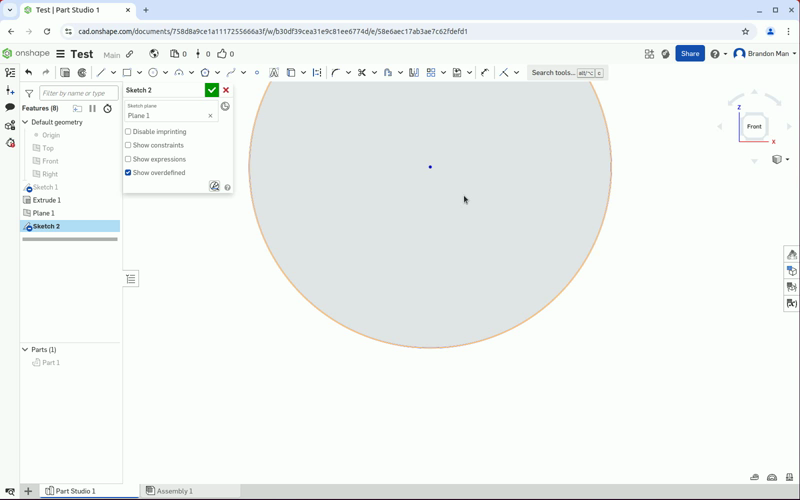
scroll(-6)
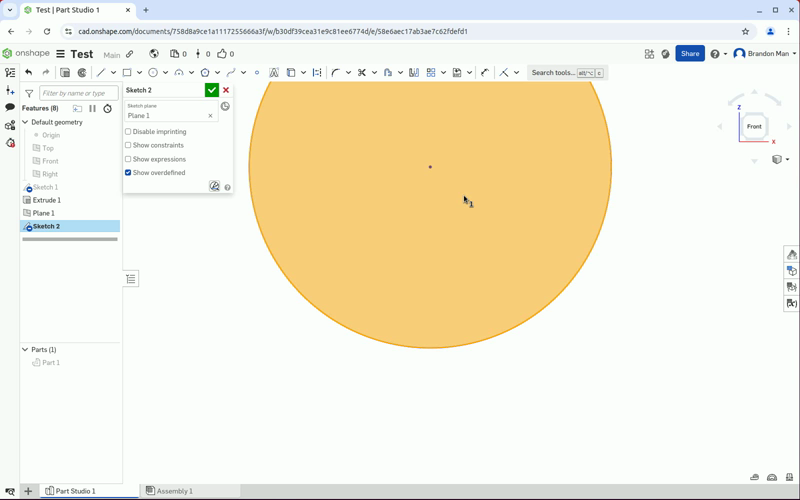
scroll(-6)
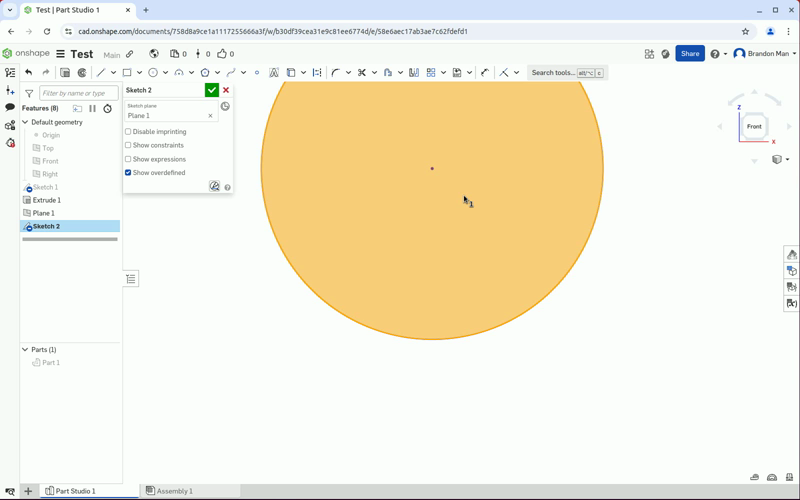
scroll(-6)
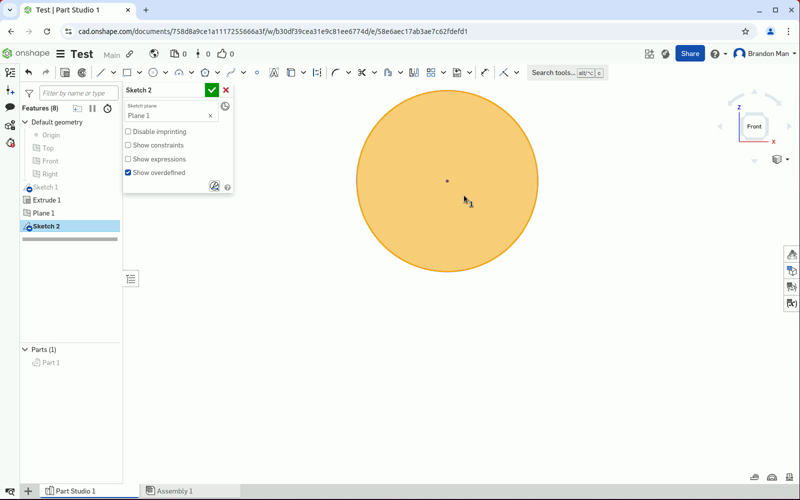
scroll(-6)
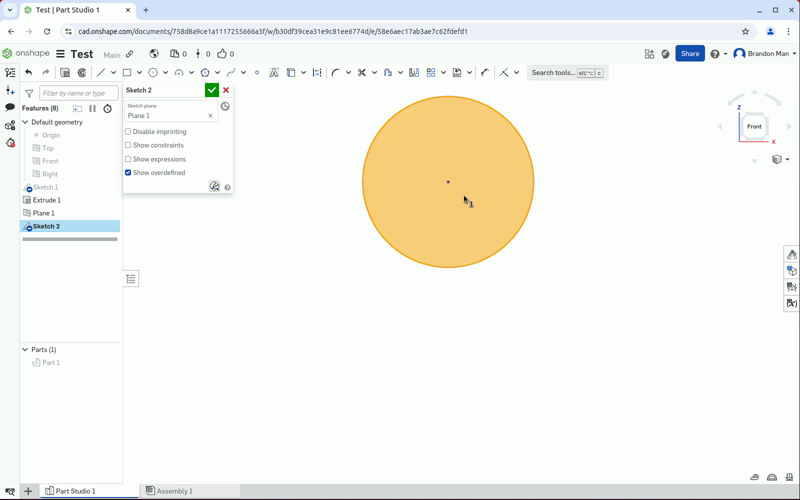
scroll(-6)
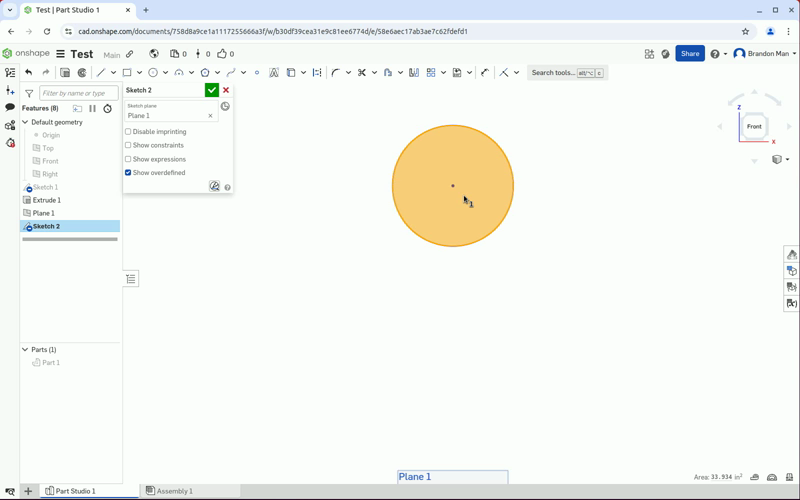
scroll(-6)
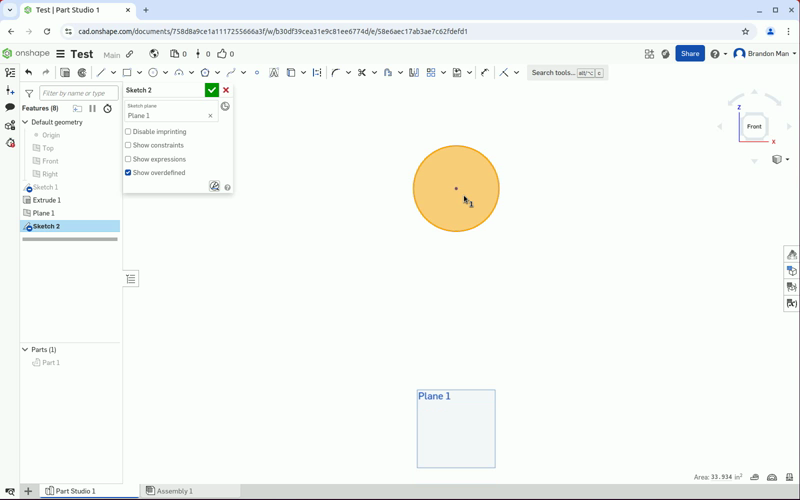
scroll(-6)
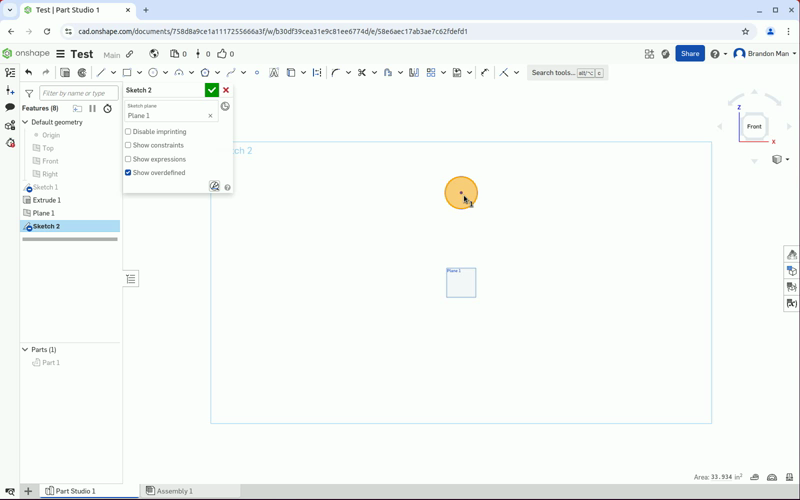
mouse_move(73, 352)
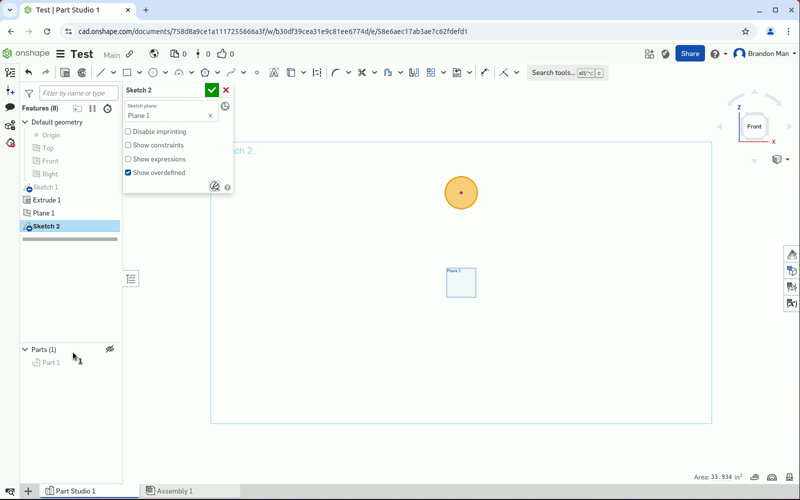
key(shift+y)
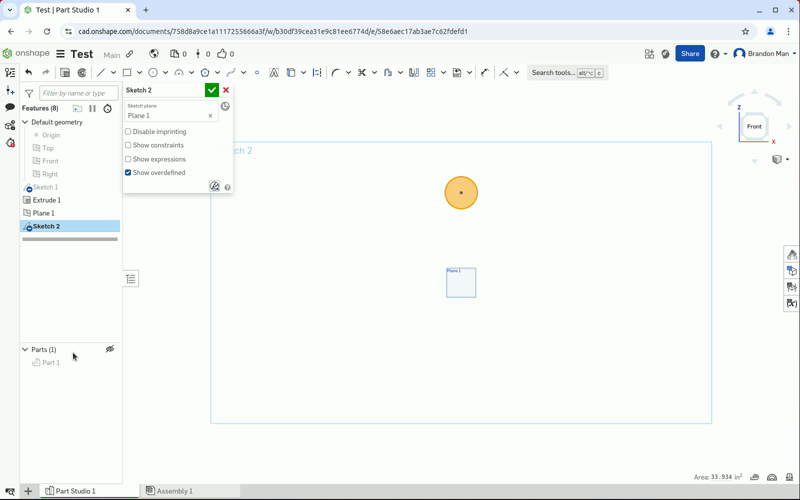
key(shift+e)
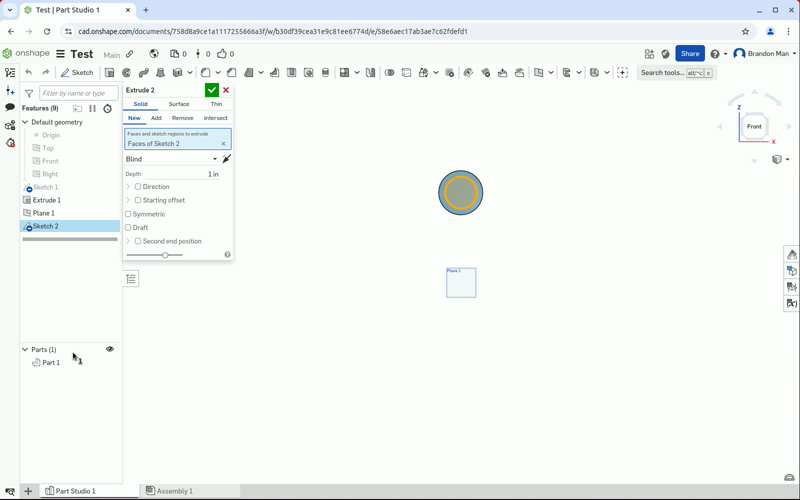
mouse_move(143, 106)
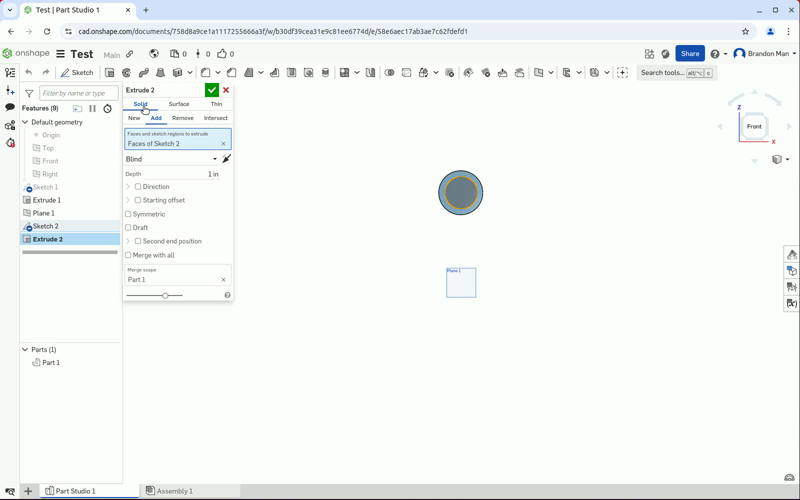
click(143, 106)
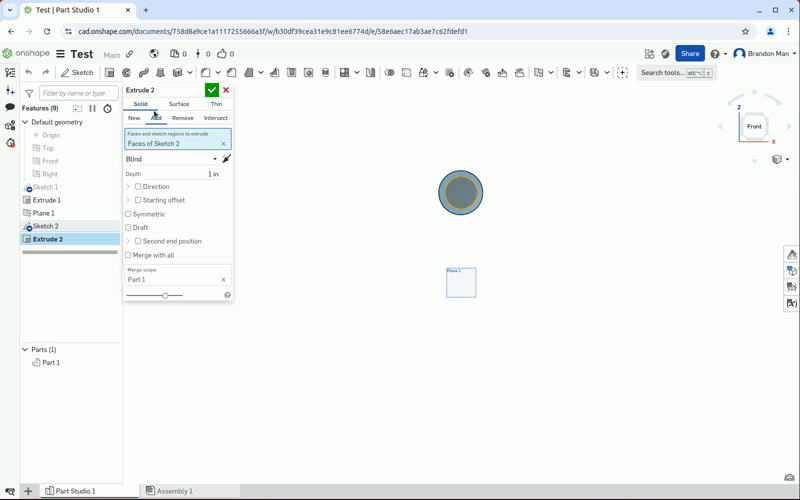
mouse_move(186, 120)
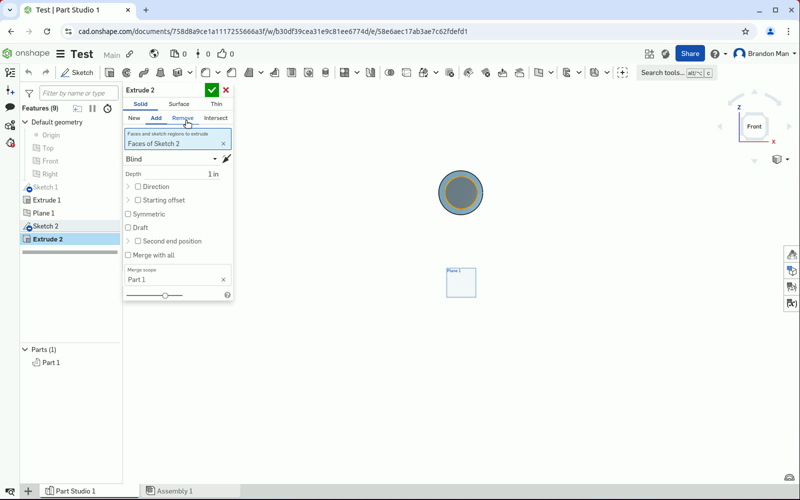
click(186, 120)
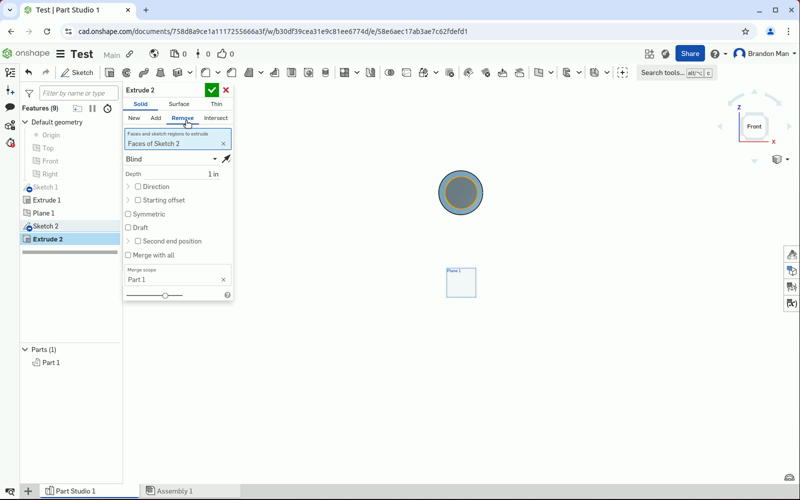
key(tab, 4)
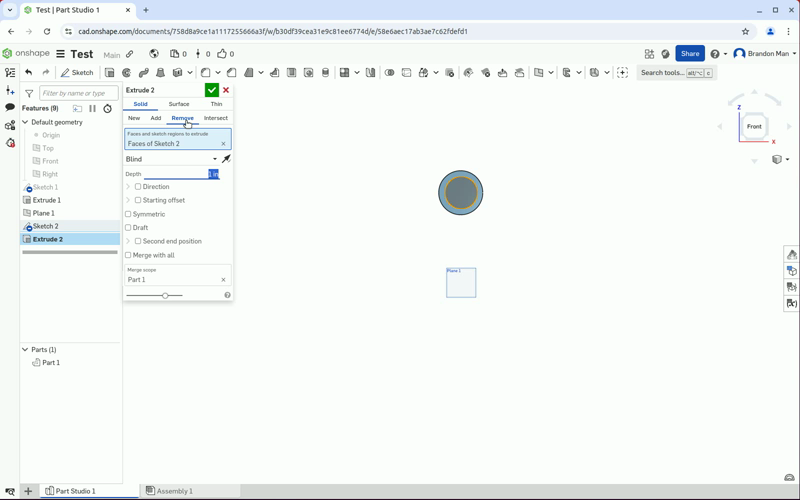
text(30.811)
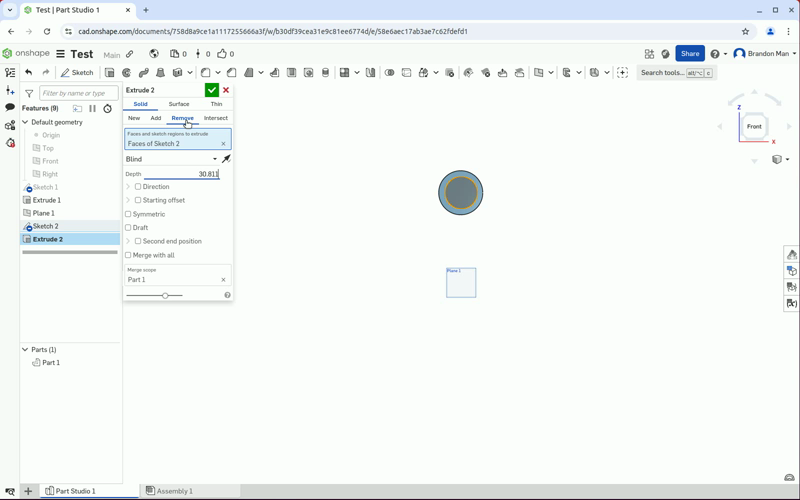
key(tab, 6)
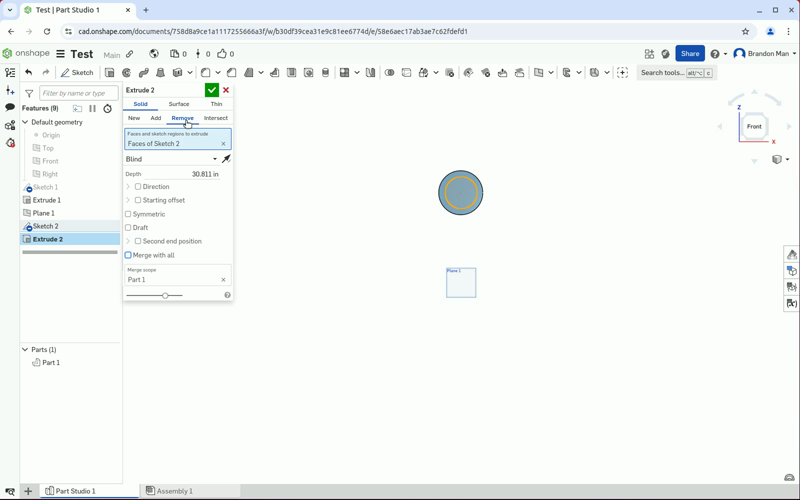
key(space)
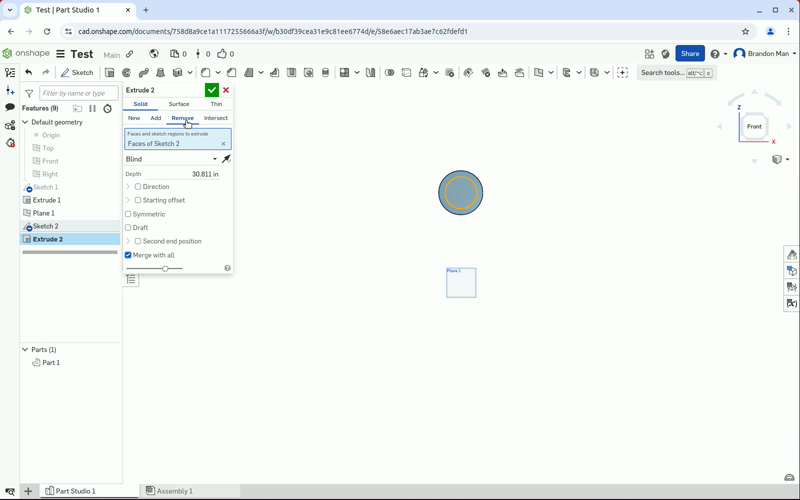
key(enter)
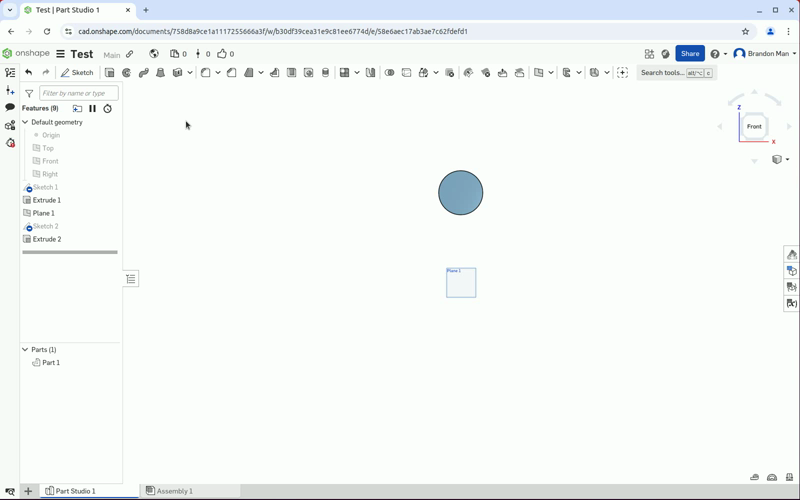
key(shift+h)
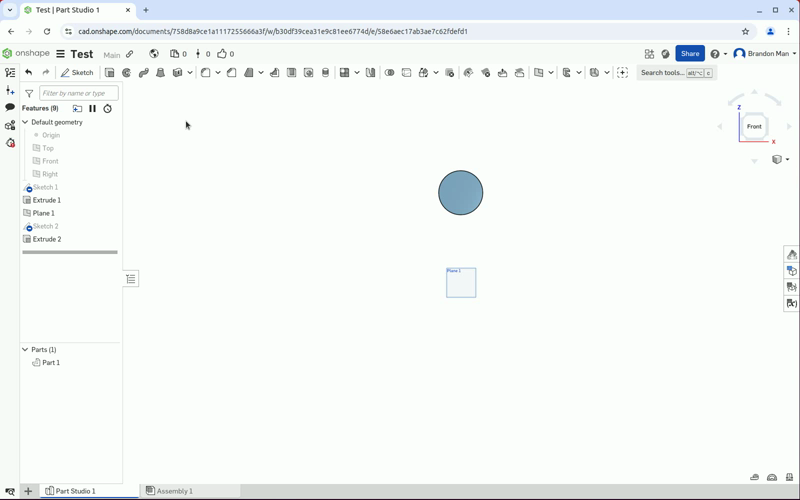
key(shift+h)
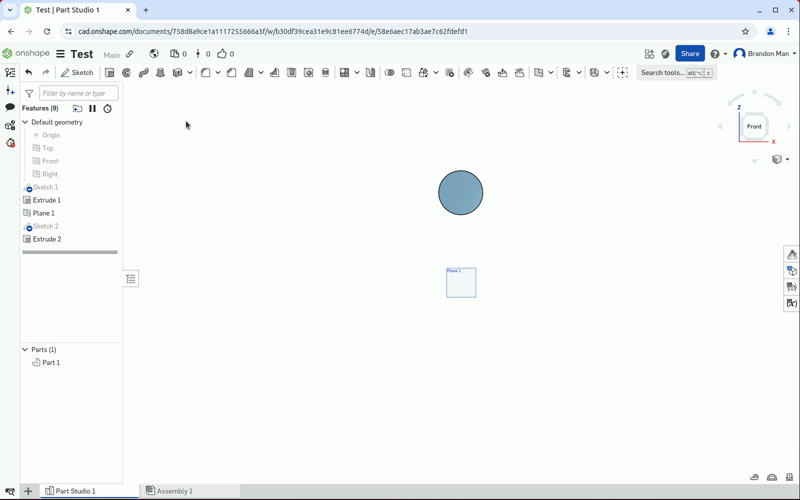
mouse_move(73, 189)
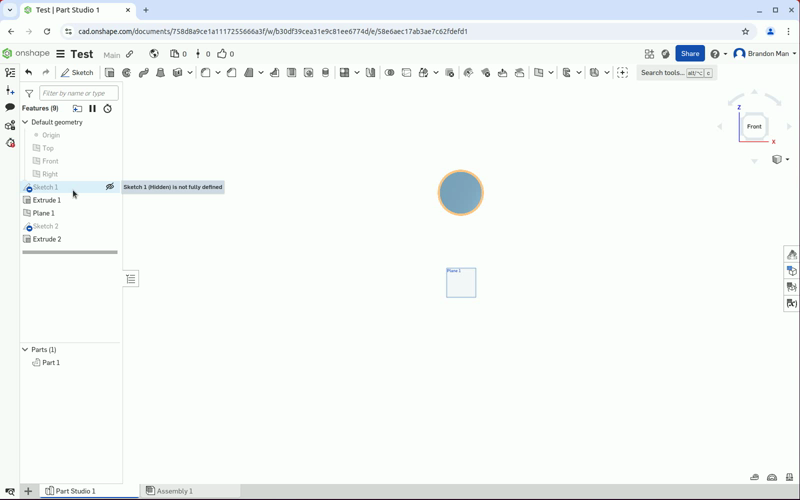
click(73, 189)
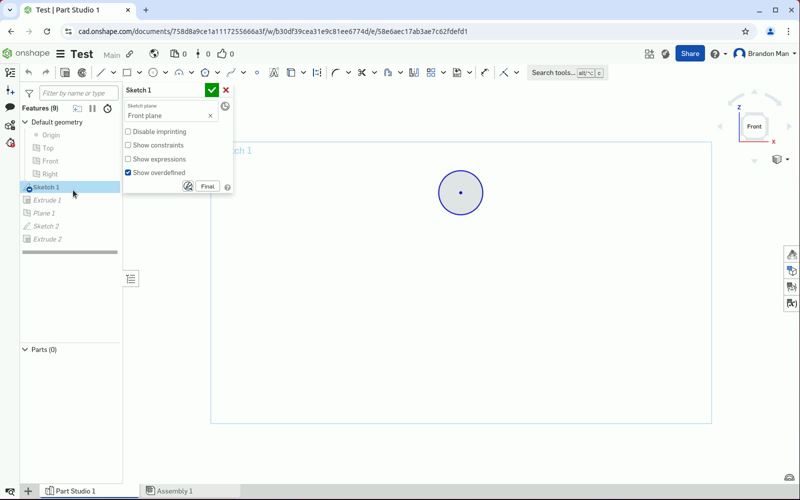
mouse_move(229, 92)
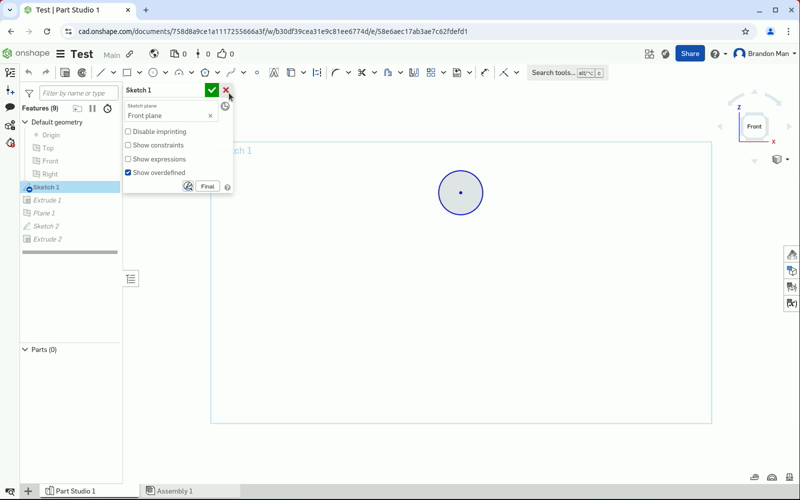
click(229, 92)
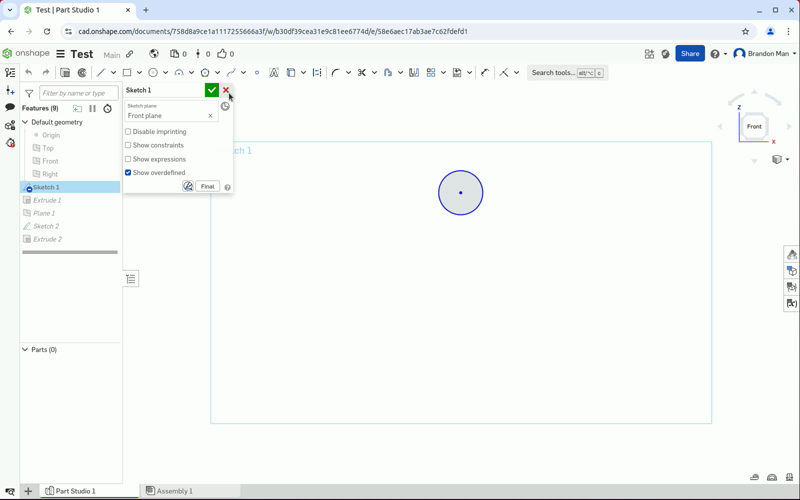
key(shift+s)
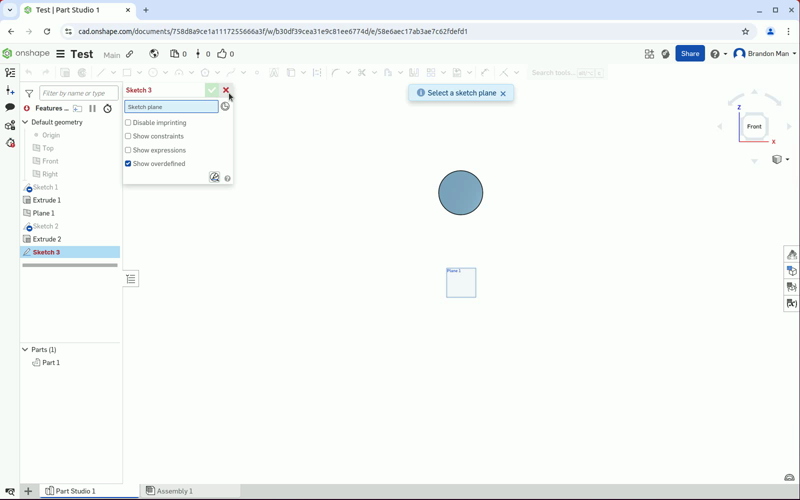
mouse_move(73, 215)
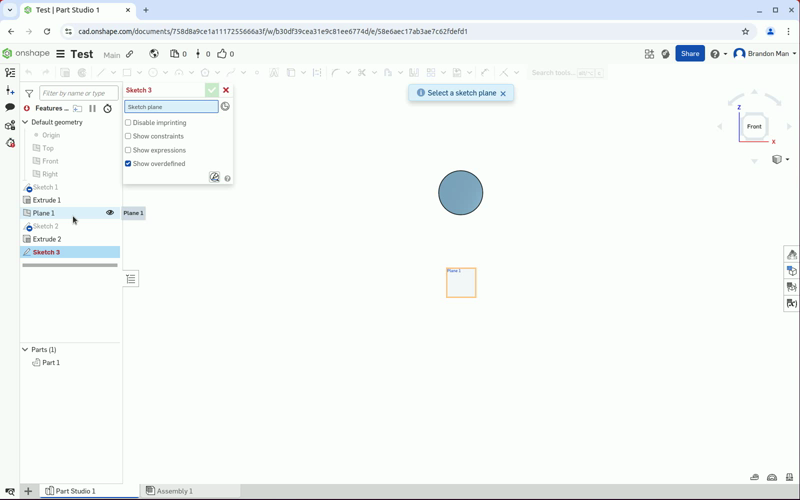
click(73, 215)
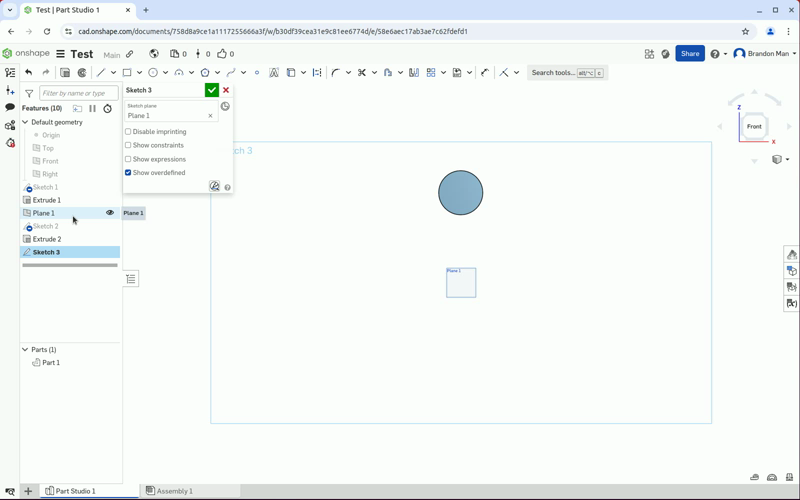
mouse_move(73, 352)
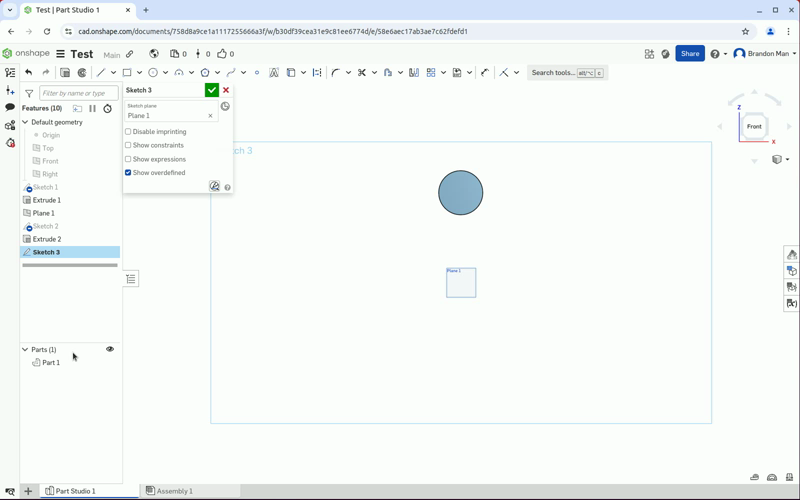
key(y)
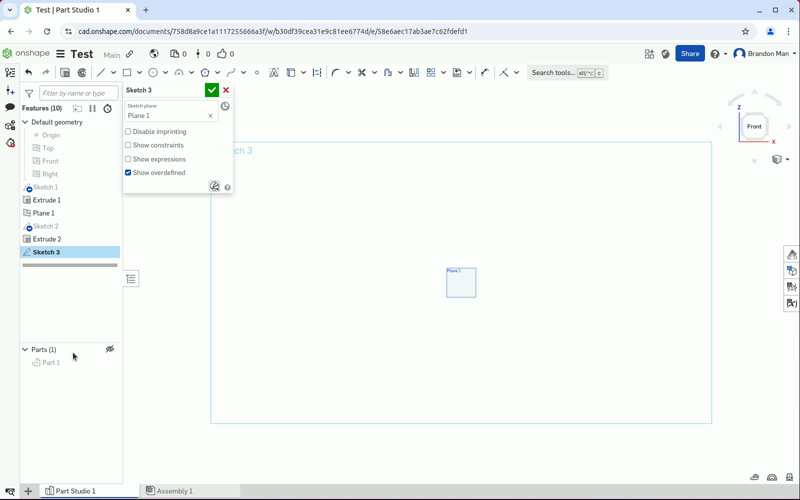
key(a)
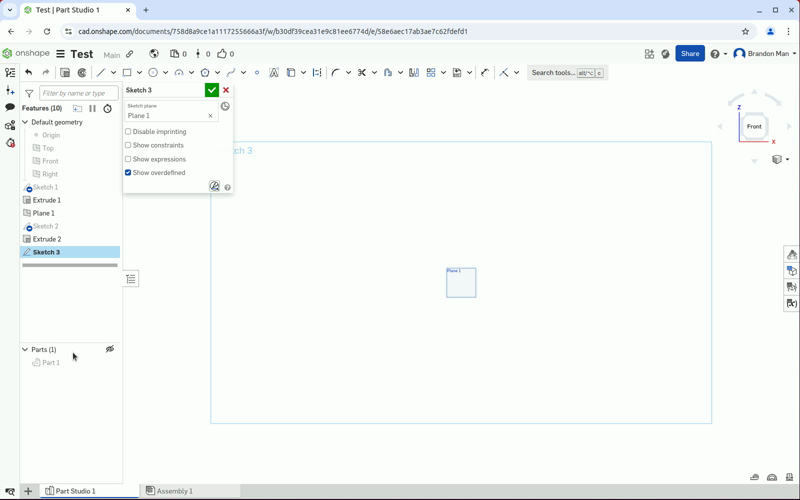
key_down(shift)
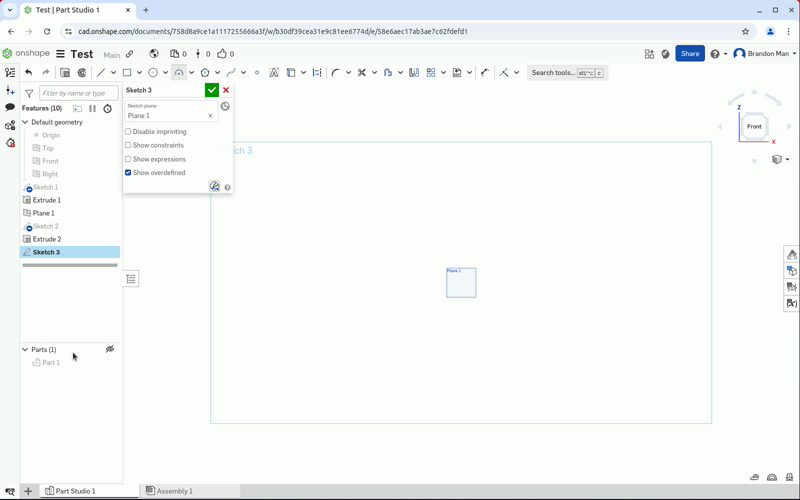
mouse_move(445, 192)
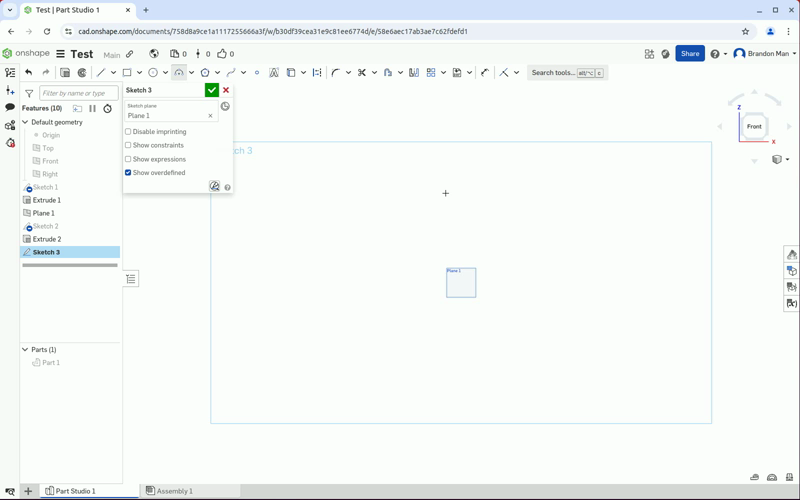
click(445, 192)
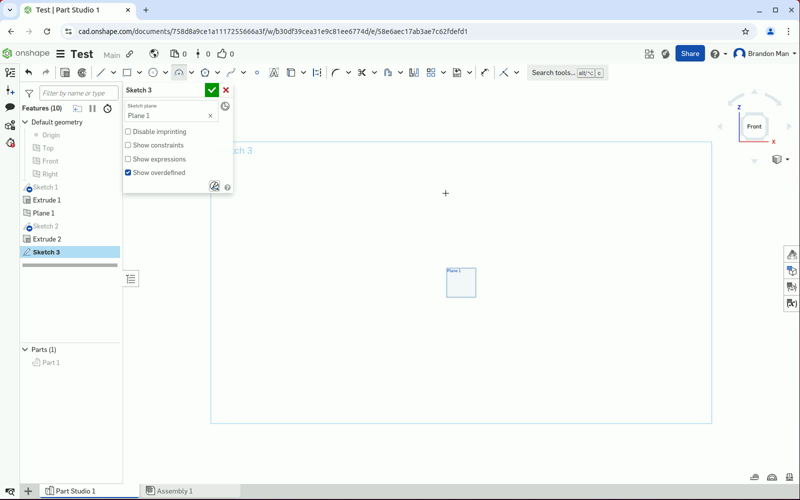
key_up(shift)
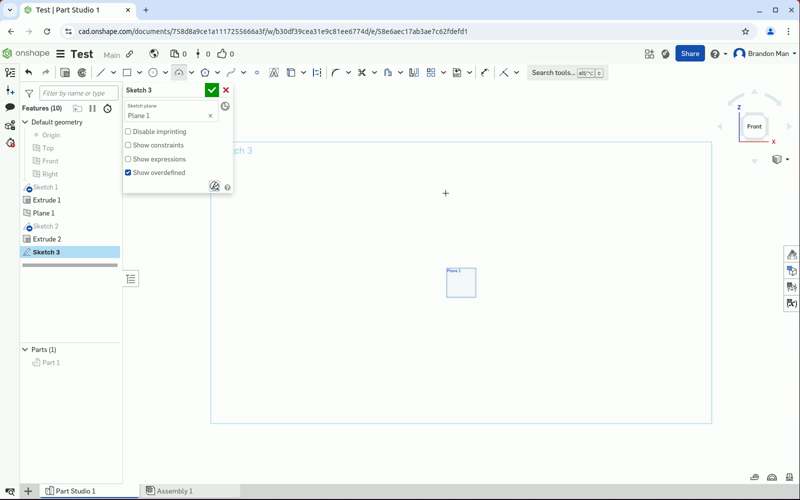
key_down(shift)
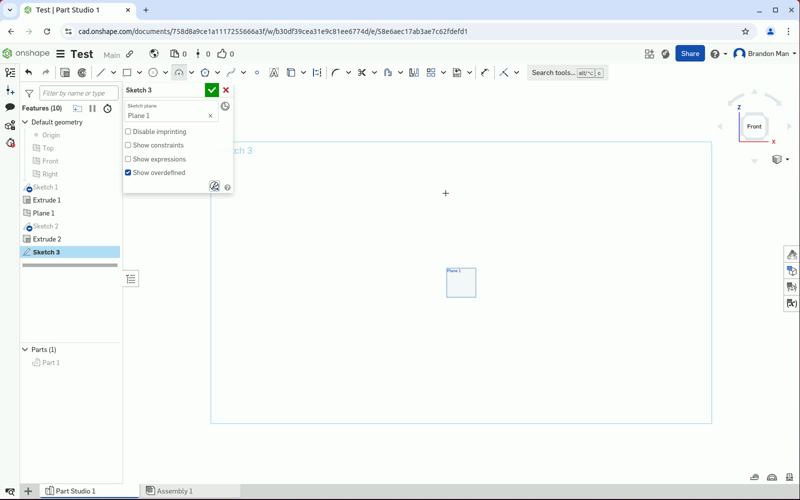
mouse_move(476, 192)
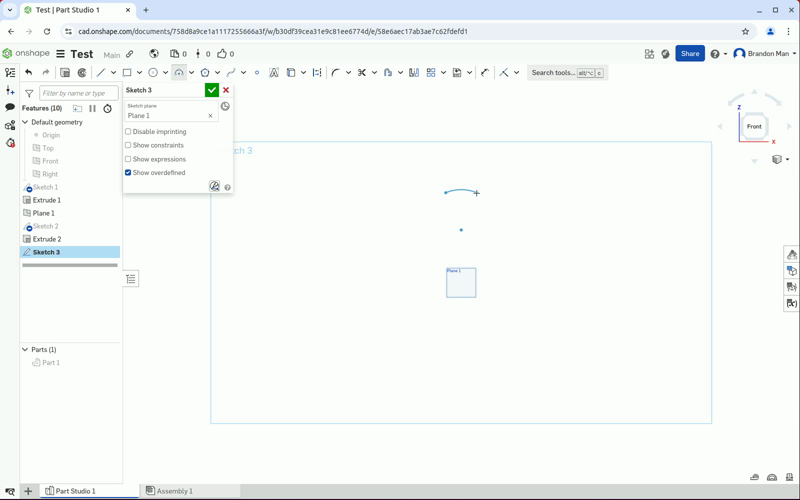
click(476, 192)
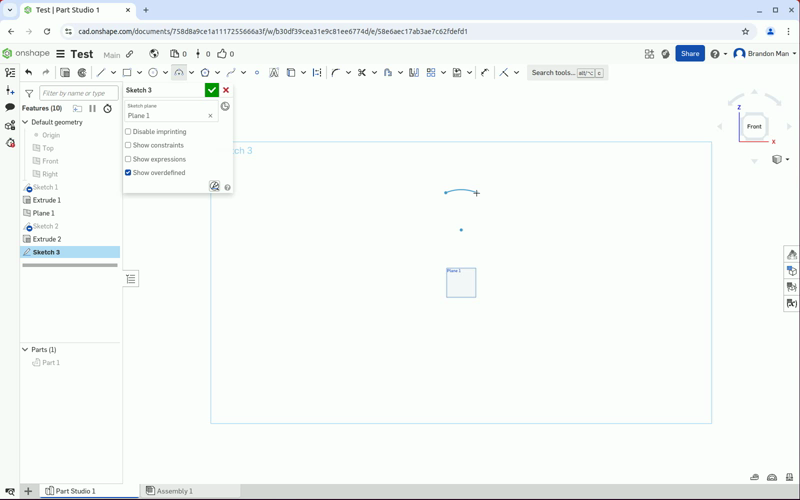
mouse_move(461, 208)
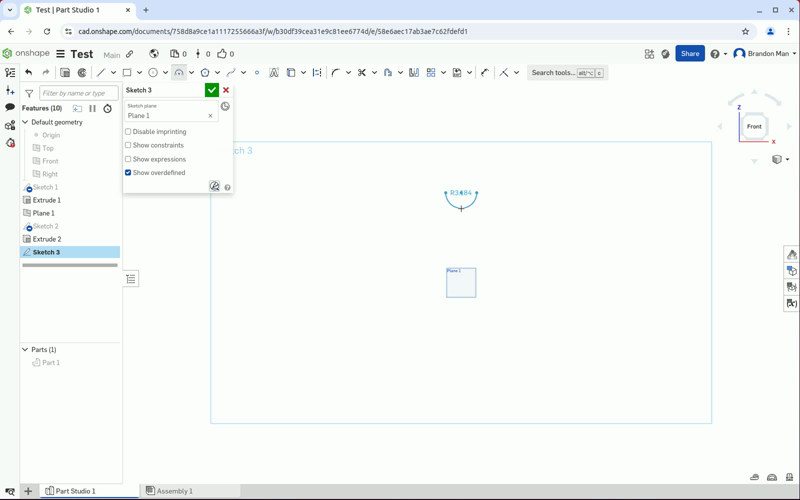
click(461, 208)
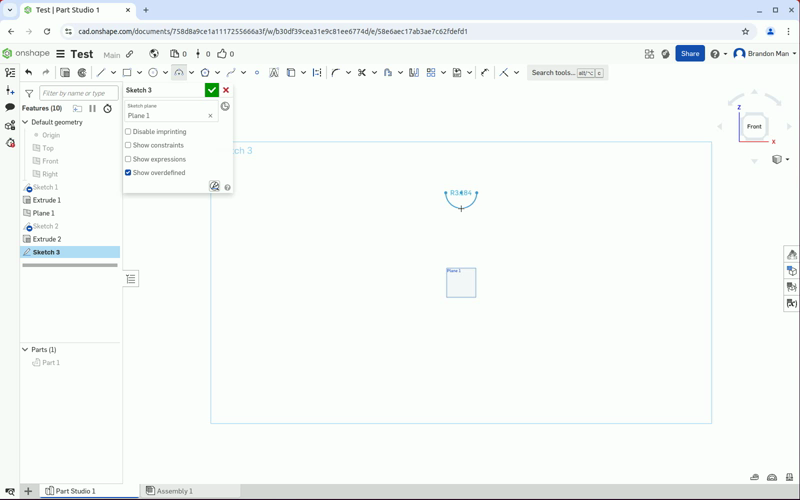
key_up(shift)
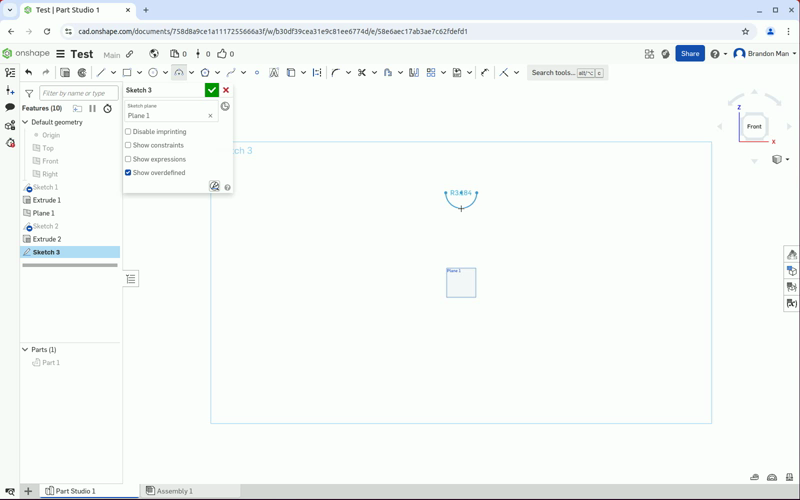
mouse_move(476, 192)
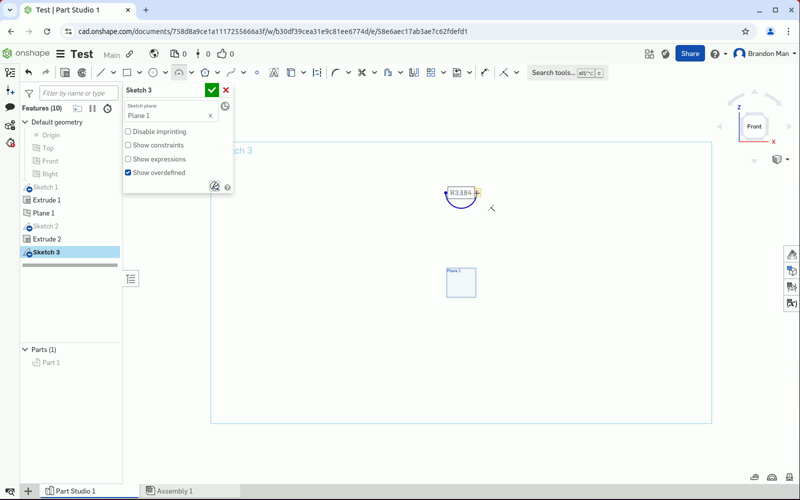
click(476, 192)
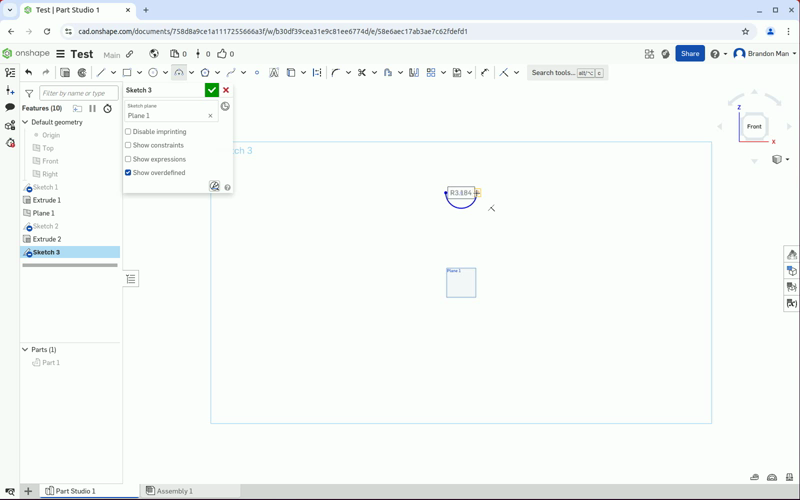
mouse_move(445, 192)
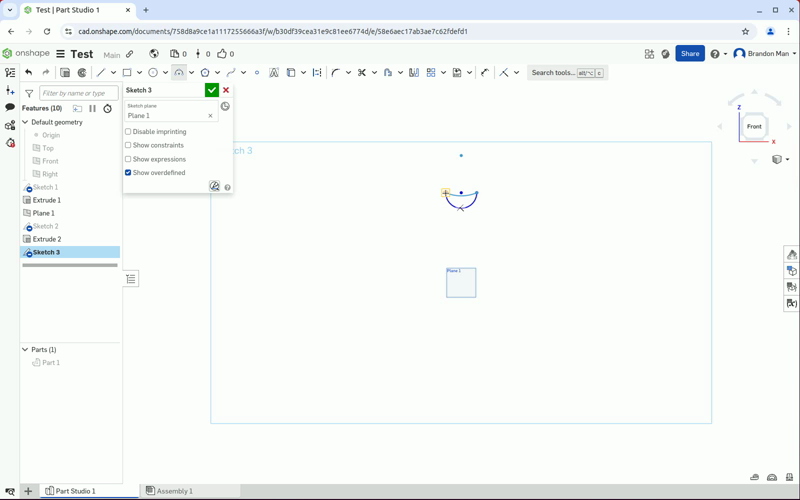
click(445, 192)
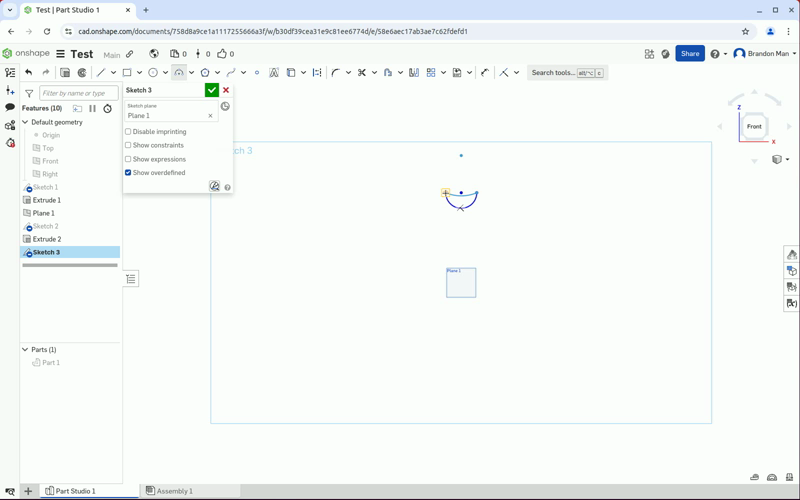
key_down(shift)
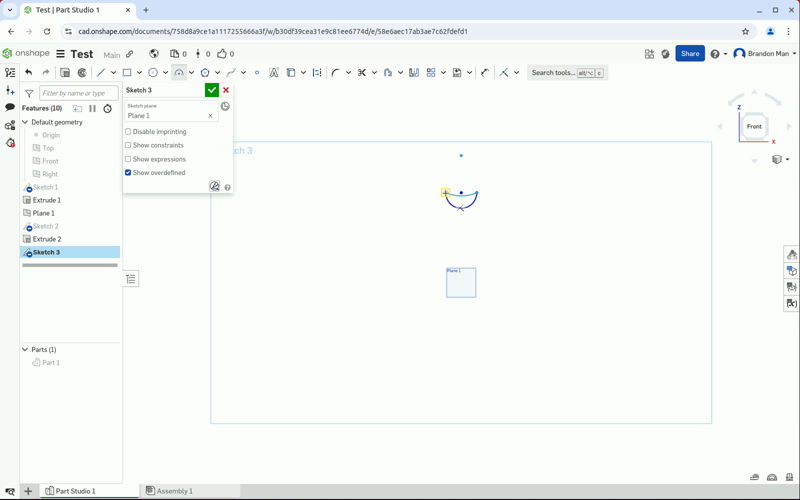
mouse_move(461, 186)
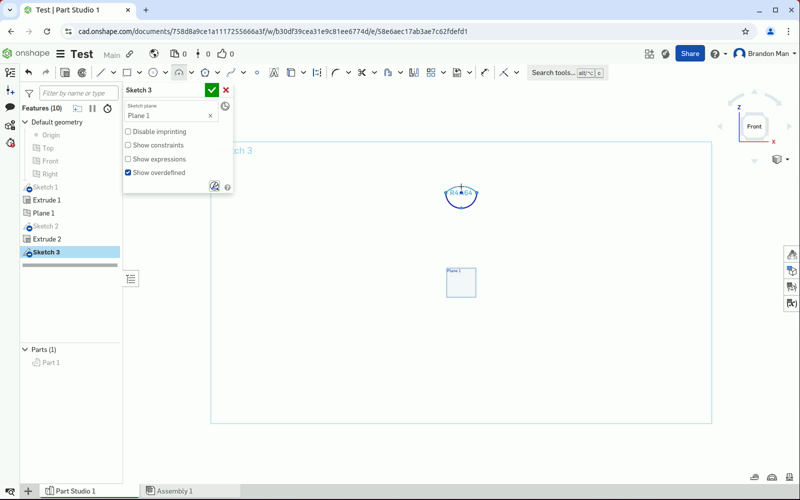
click(461, 186)
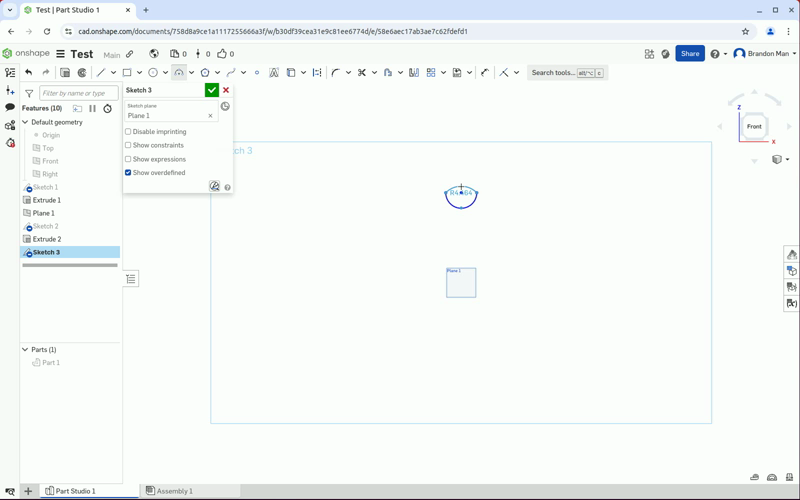
key_up(shift)
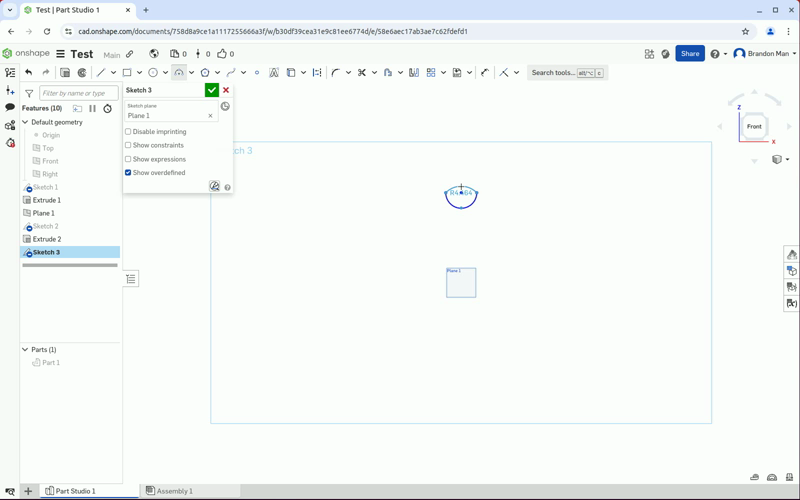
key(esc)
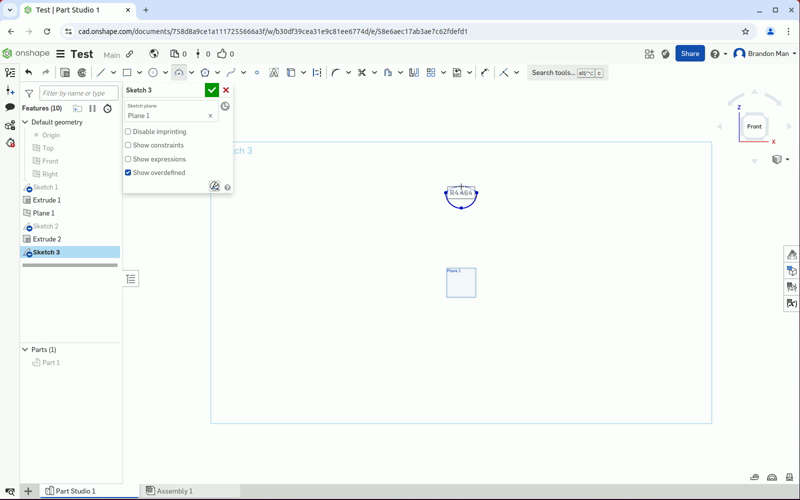
mouse_move(460, 197)
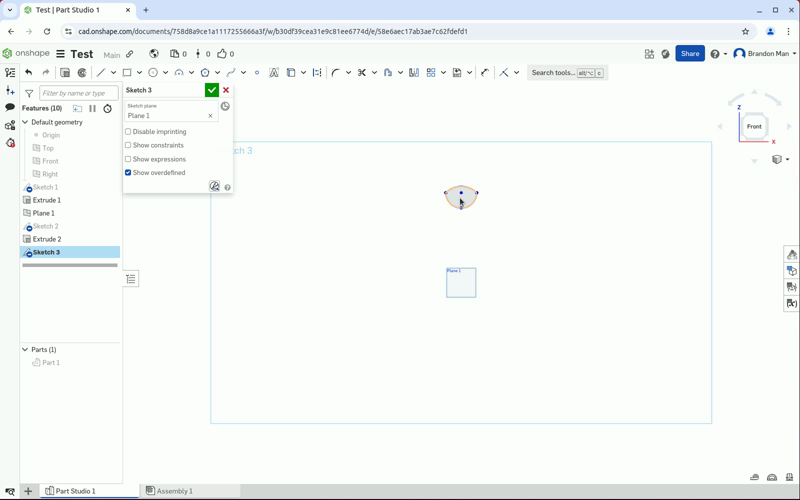
scroll(6)
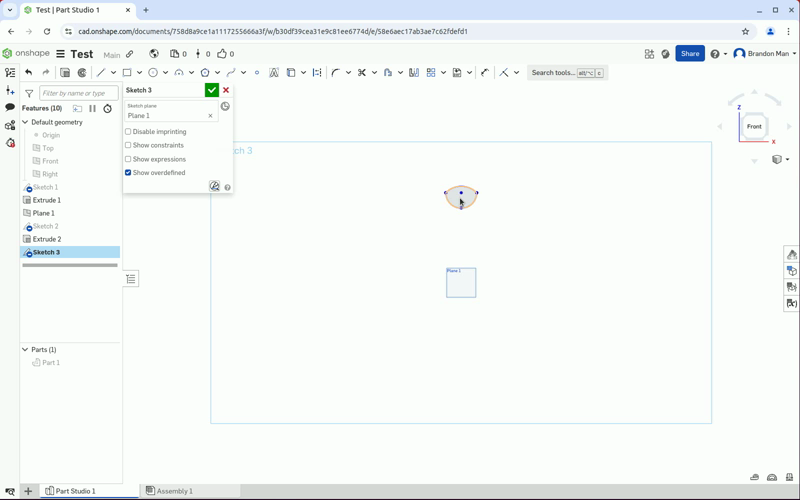
scroll(6)
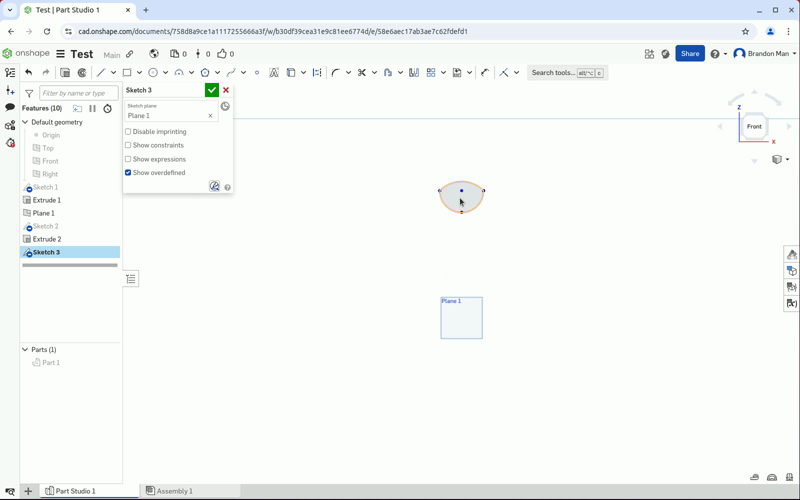
scroll(6)
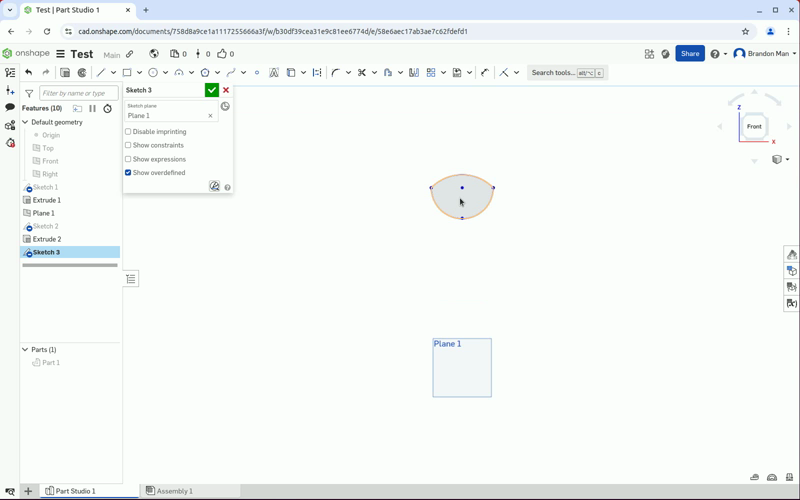
scroll(6)
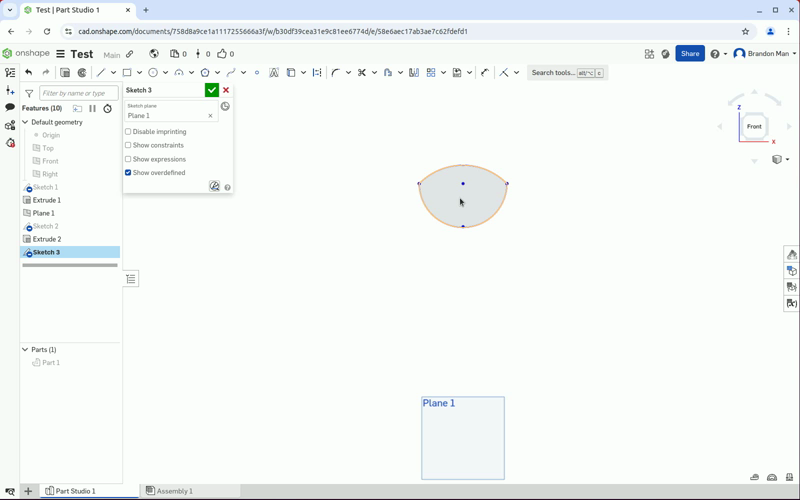
scroll(6)
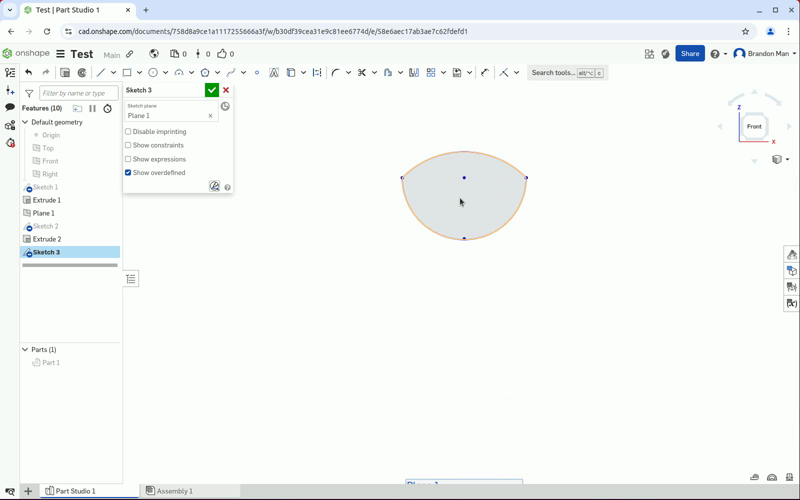
scroll(6)
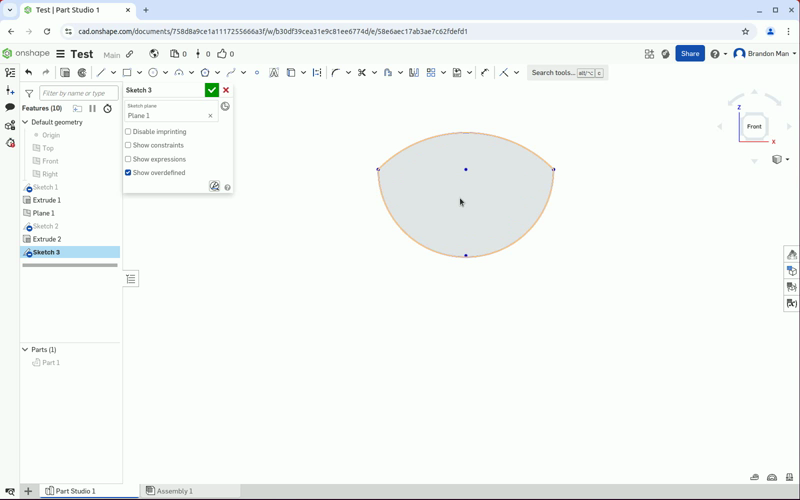
scroll(6)
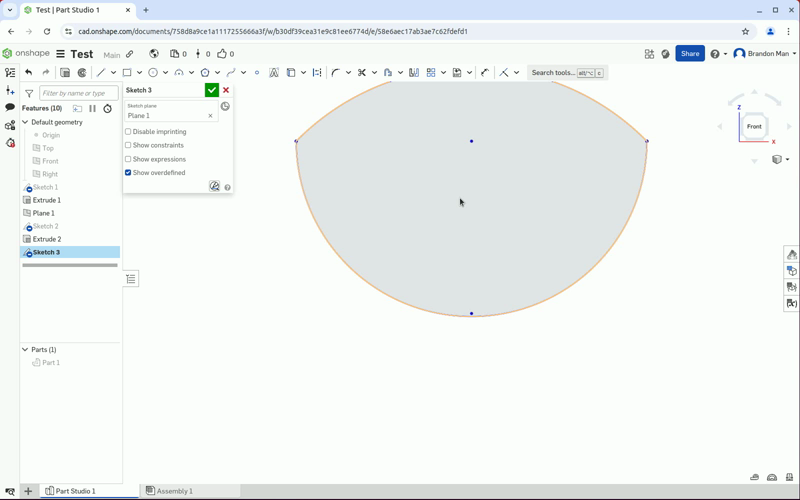
click(460, 197)
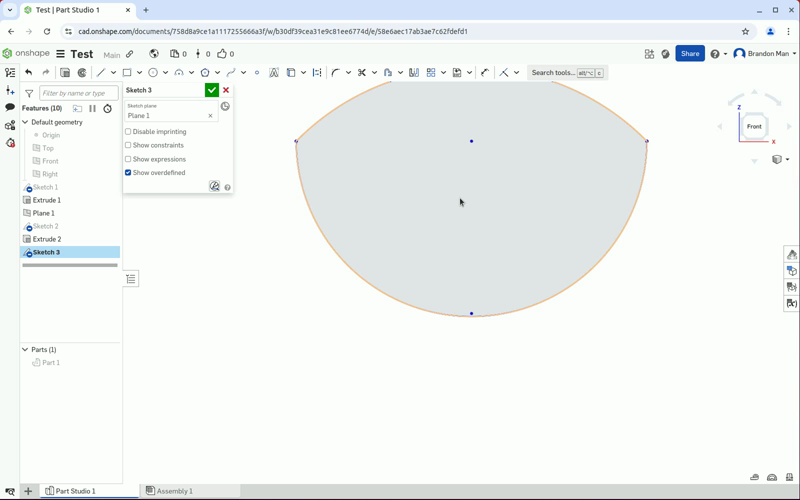
scroll(-6)
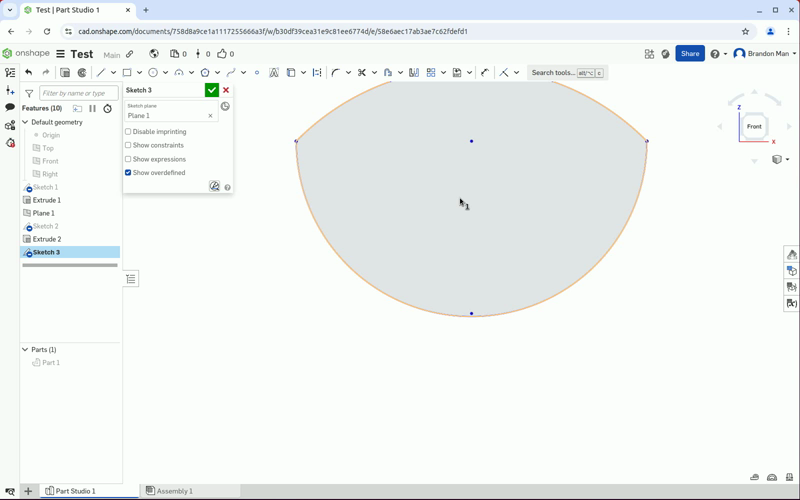
scroll(-6)
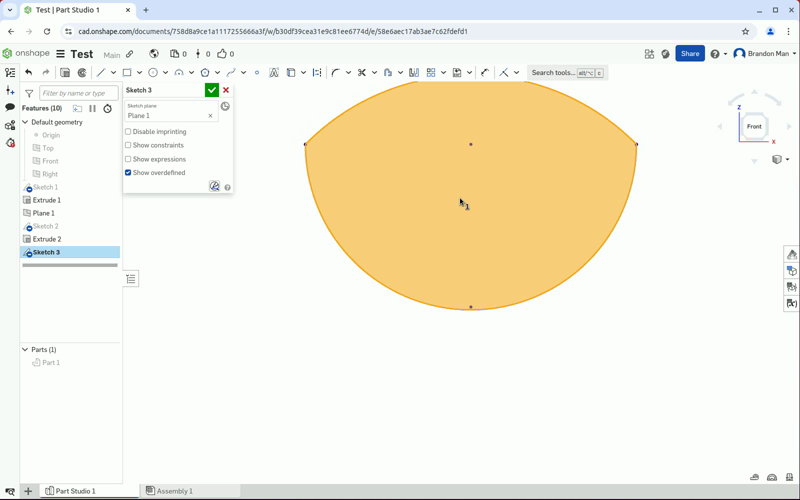
scroll(-6)
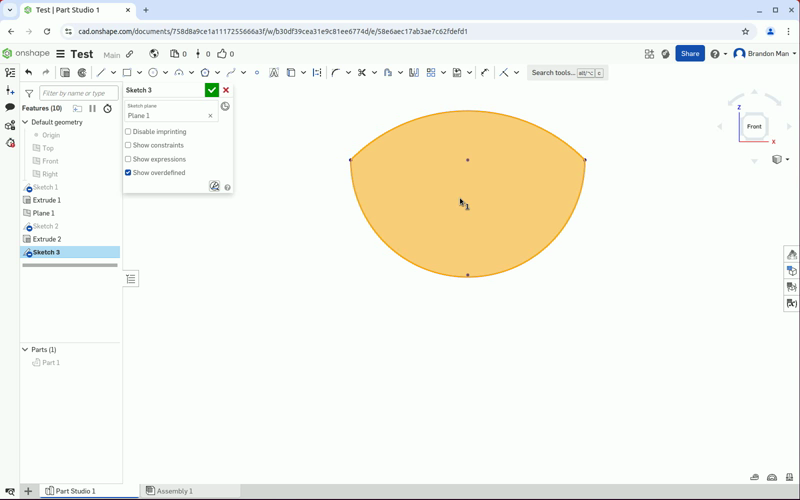
scroll(-6)
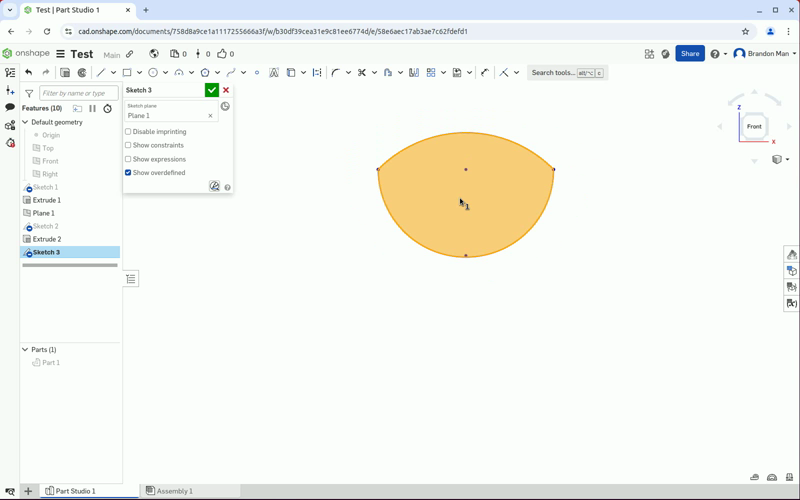
scroll(-6)
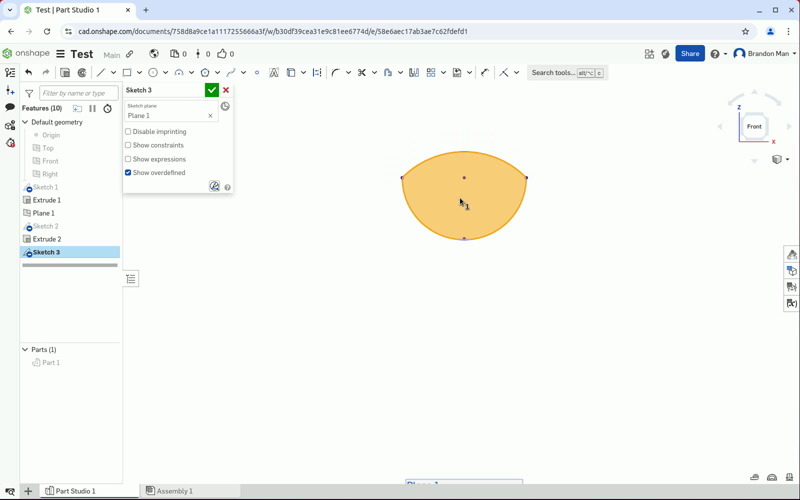
scroll(-6)
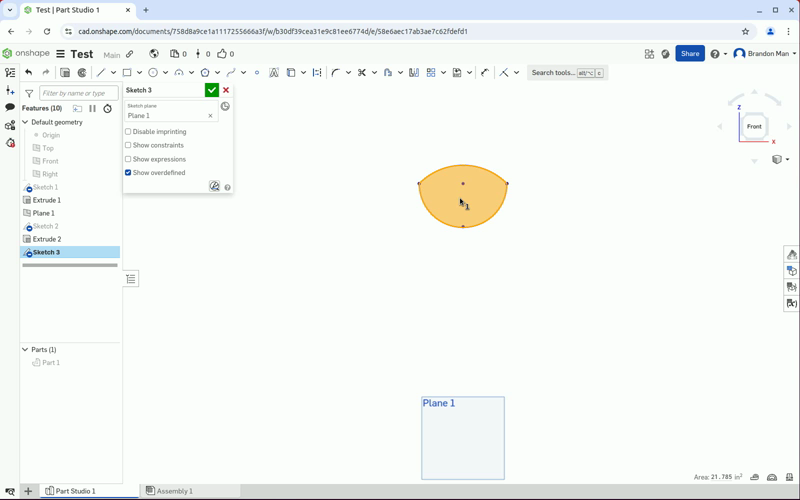
scroll(-6)
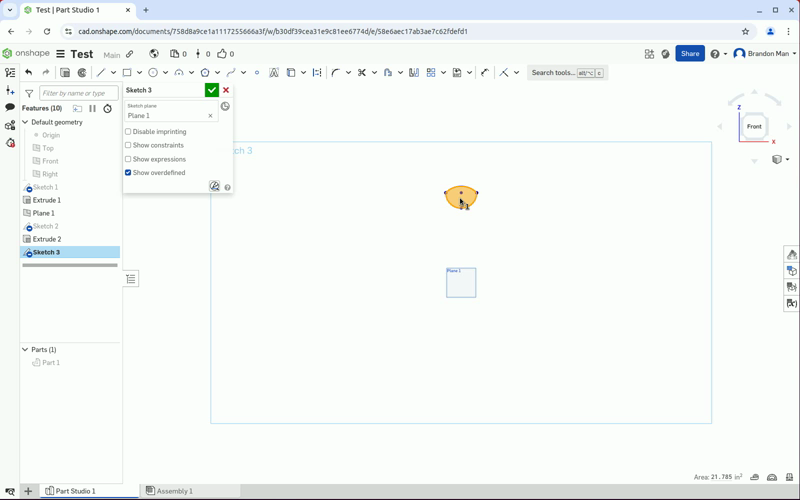
mouse_move(73, 352)
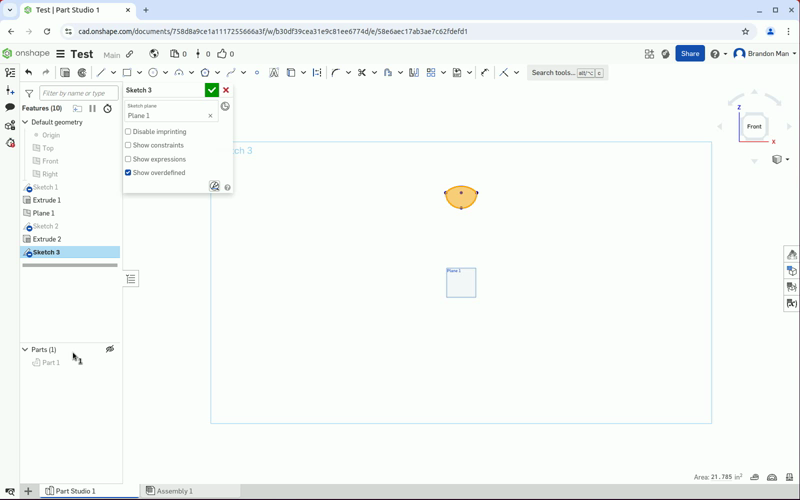
key(shift+y)
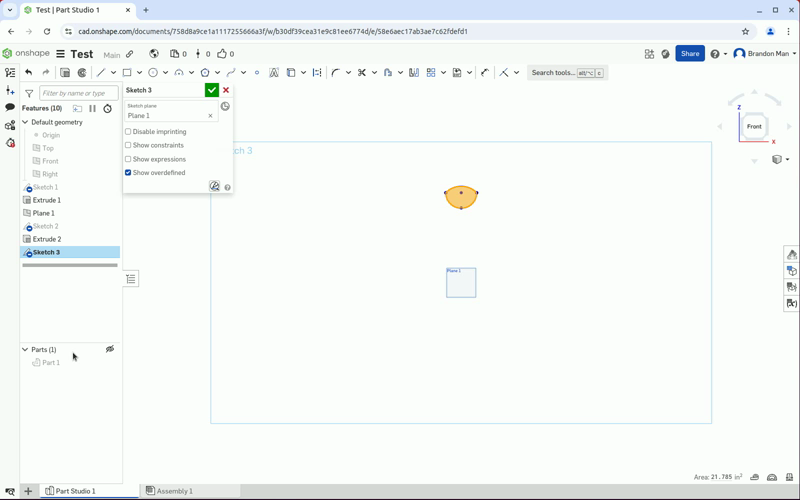
key(shift+e)
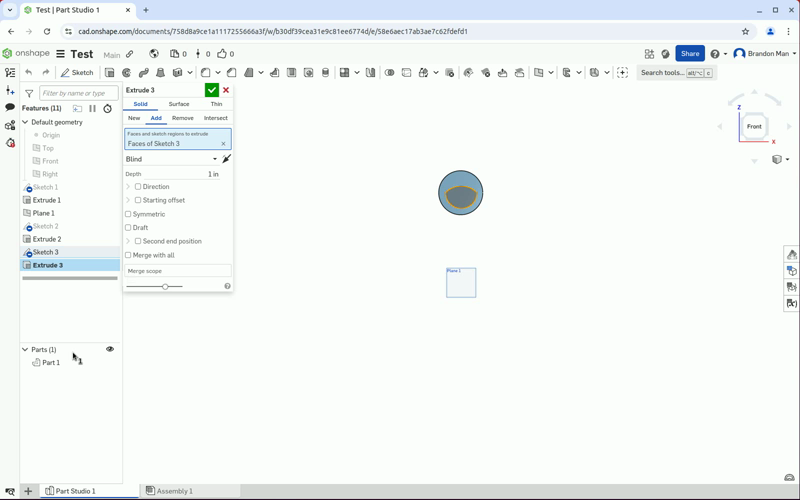
mouse_move(143, 106)
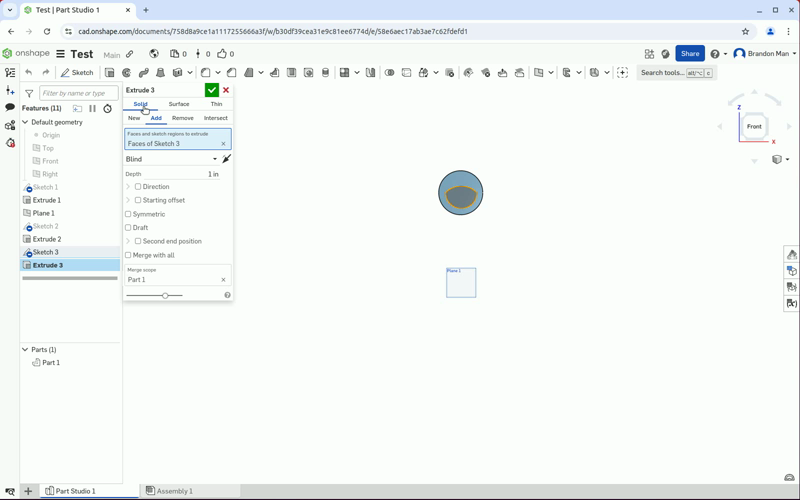
click(143, 106)
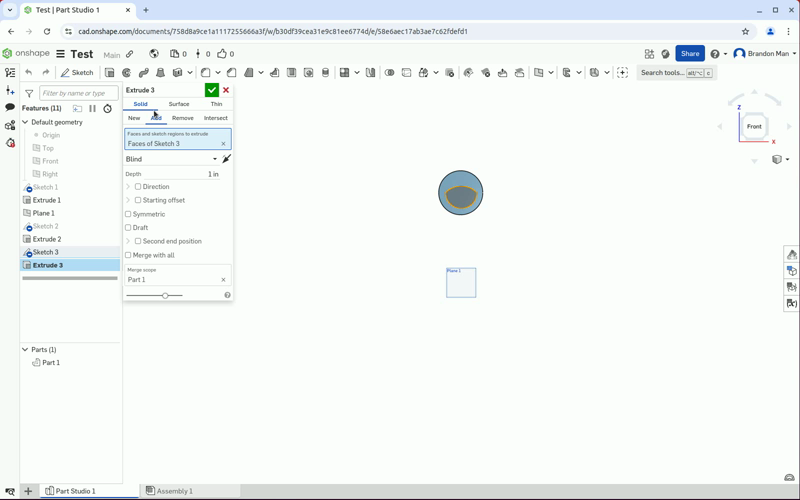
mouse_move(186, 120)
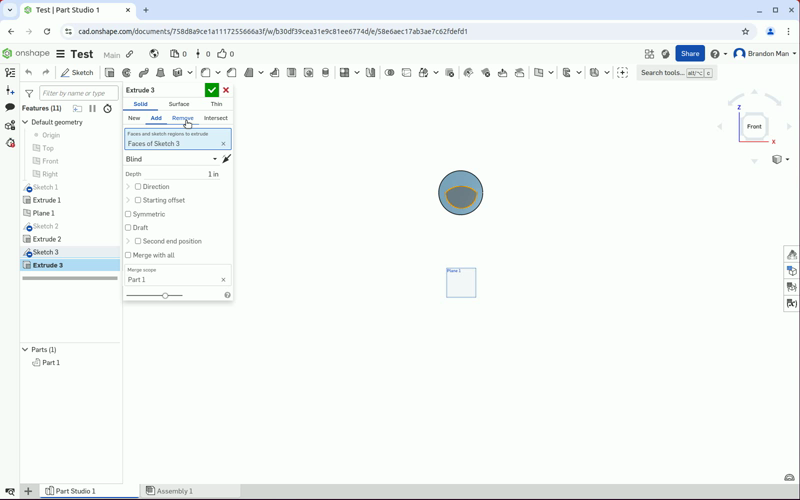
click(186, 120)
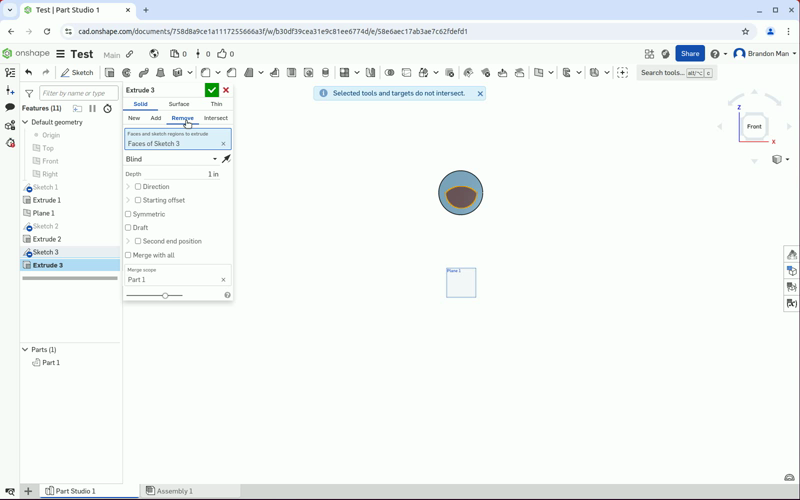
key(tab, 4)
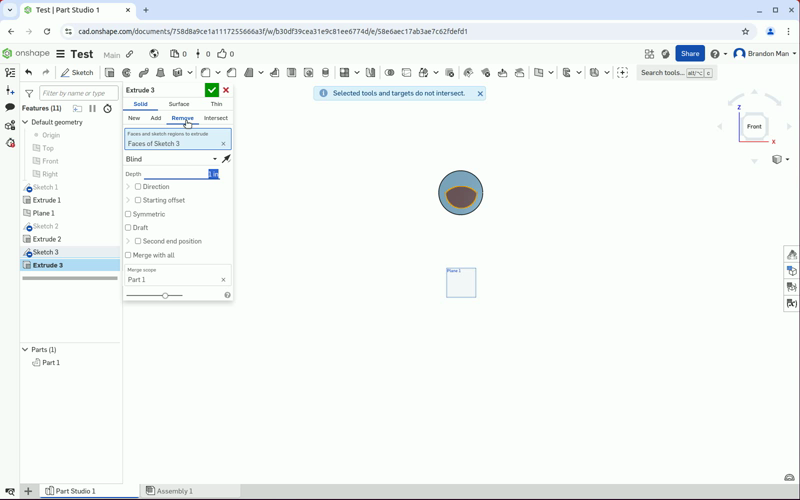
text(30.811)
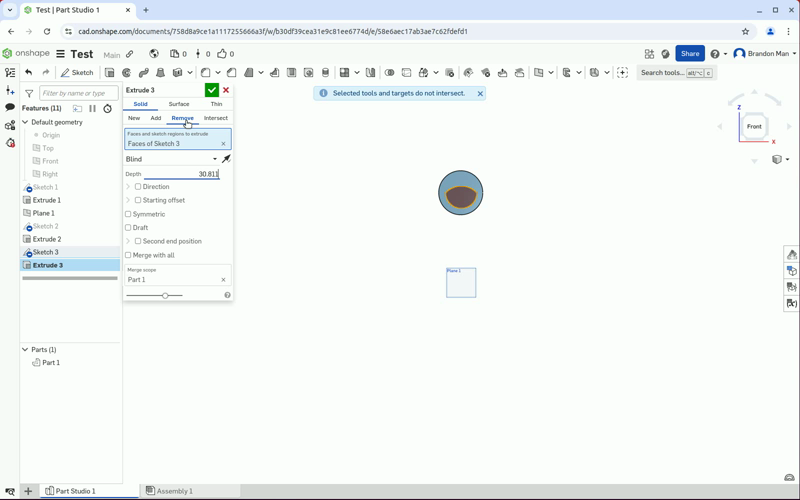
key(tab, 6)
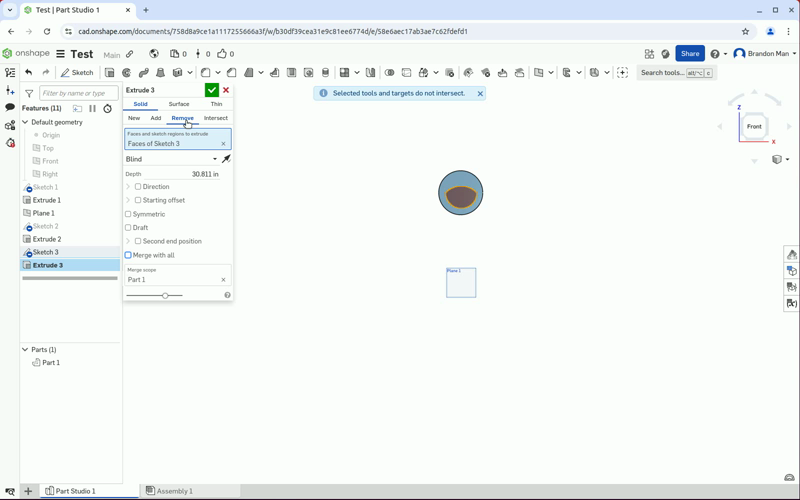
key(space)
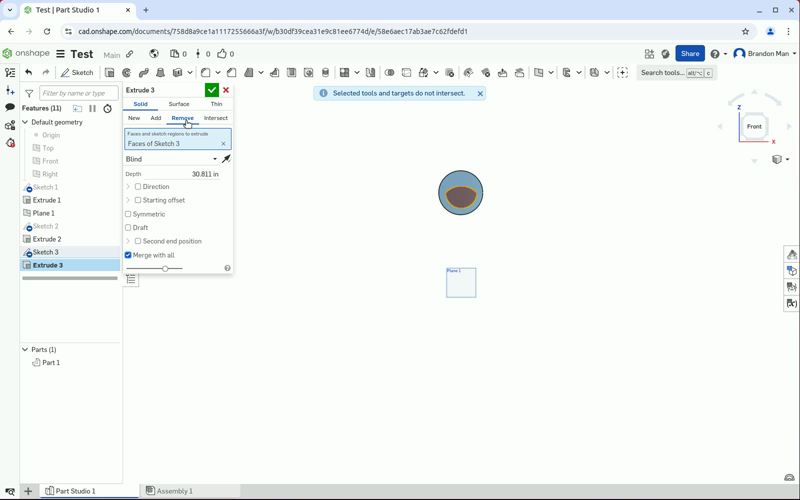
key(enter)
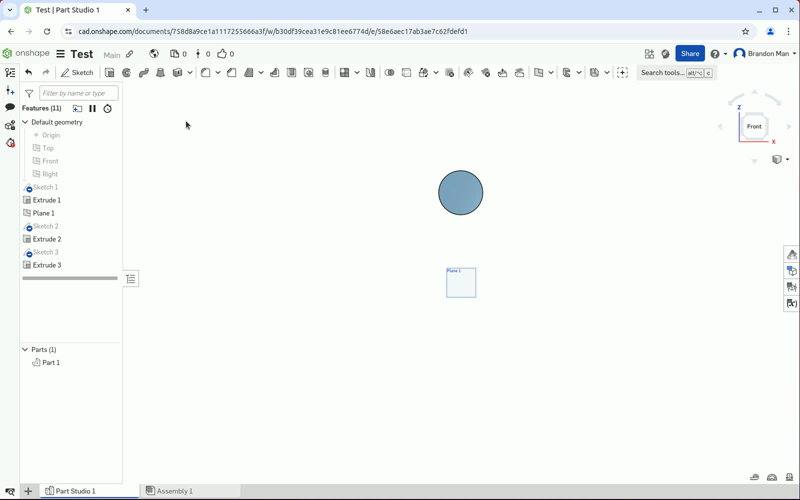
key(shift+h)
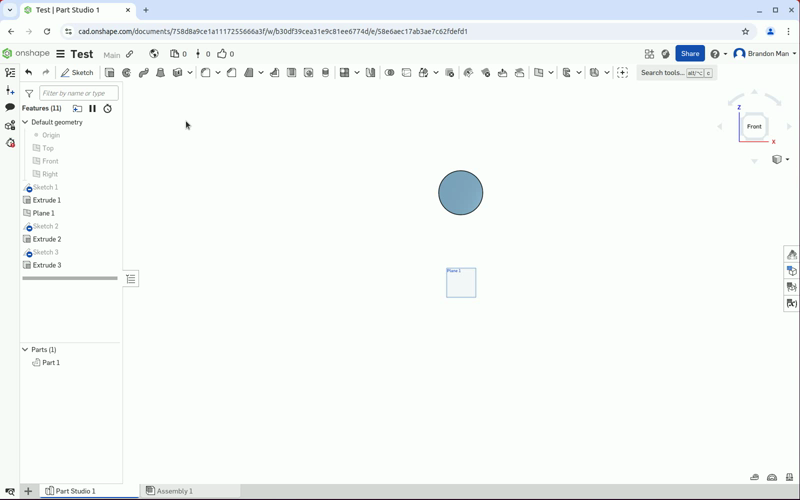
key(shift+h)
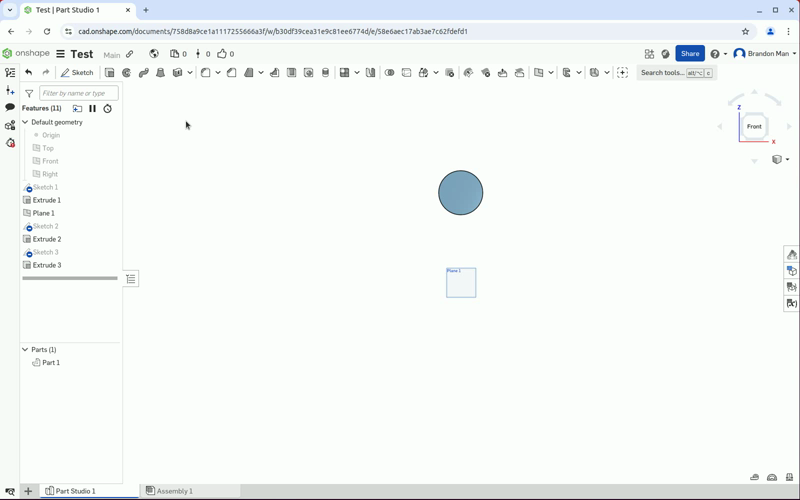
mouse_move(73, 189)
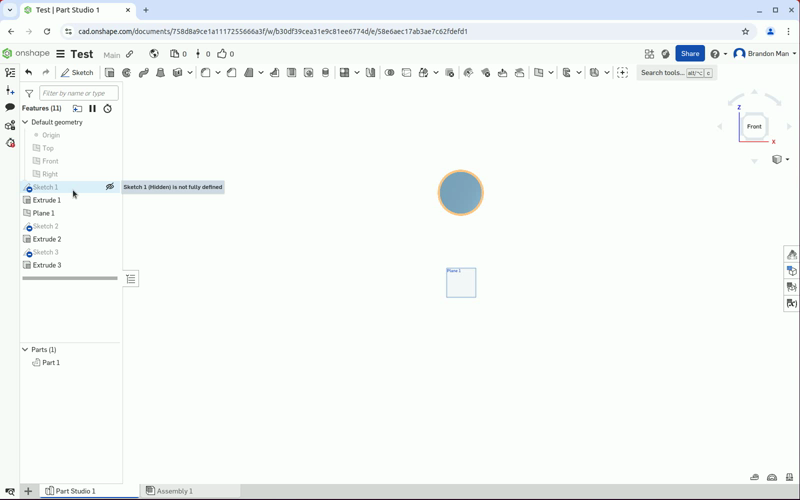
click(73, 189)
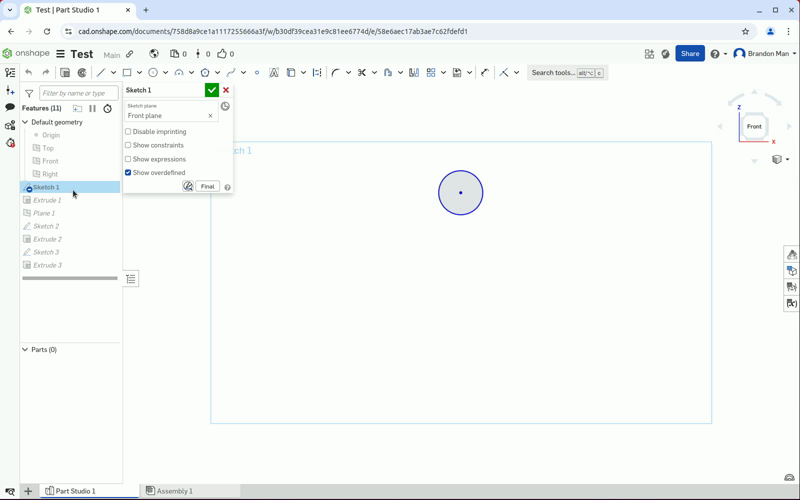
mouse_move(229, 92)
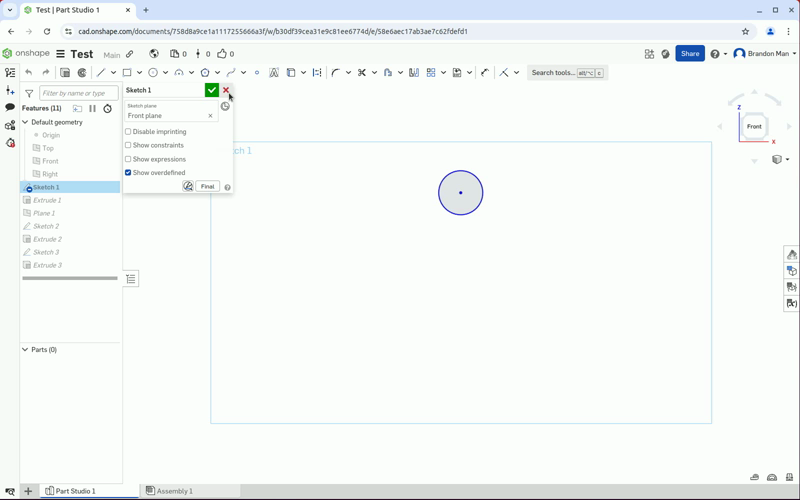
click(229, 92)
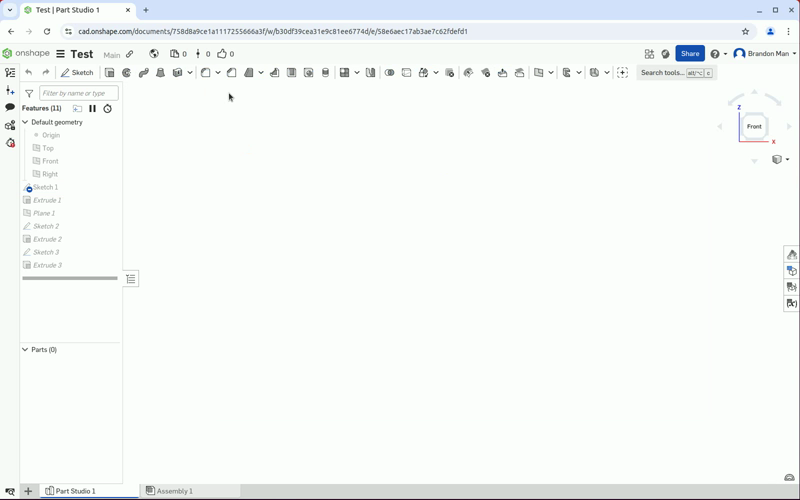
key(shift+s)
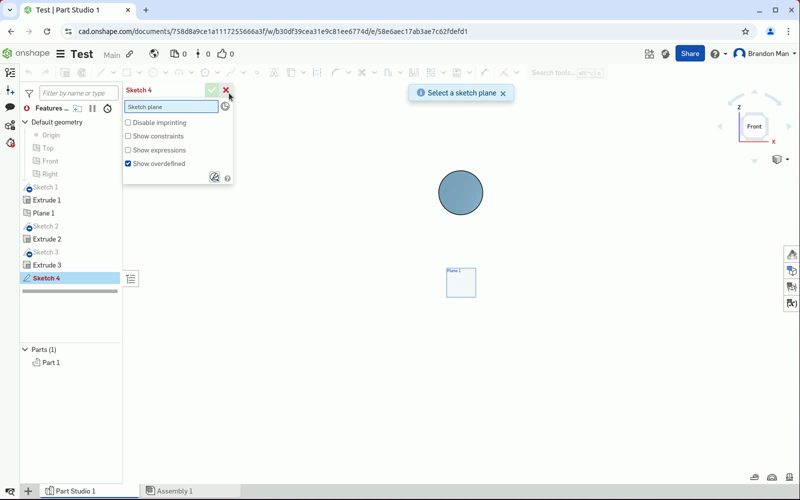
mouse_move(73, 215)
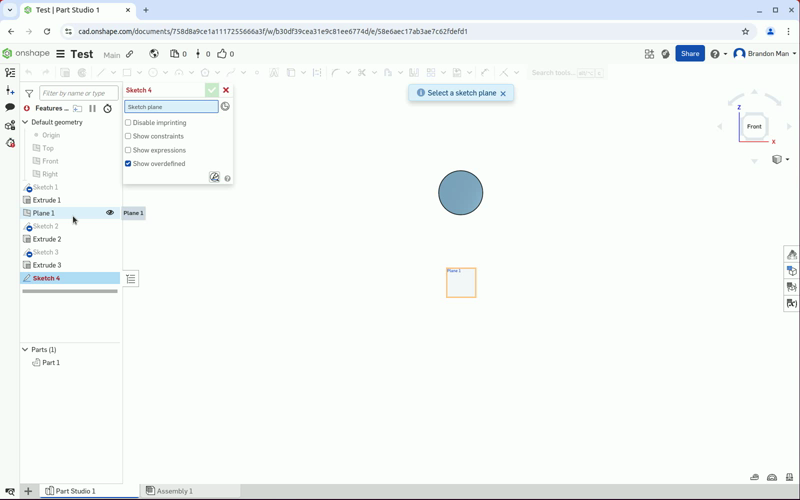
click(73, 215)
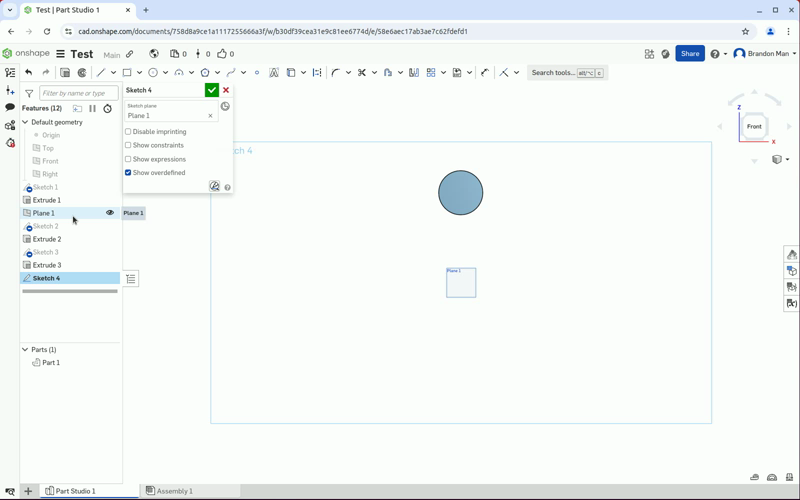
mouse_move(73, 352)
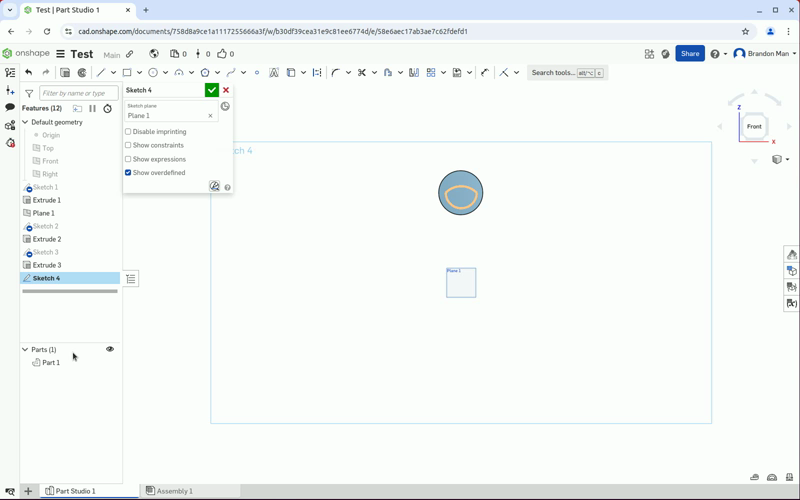
key(y)
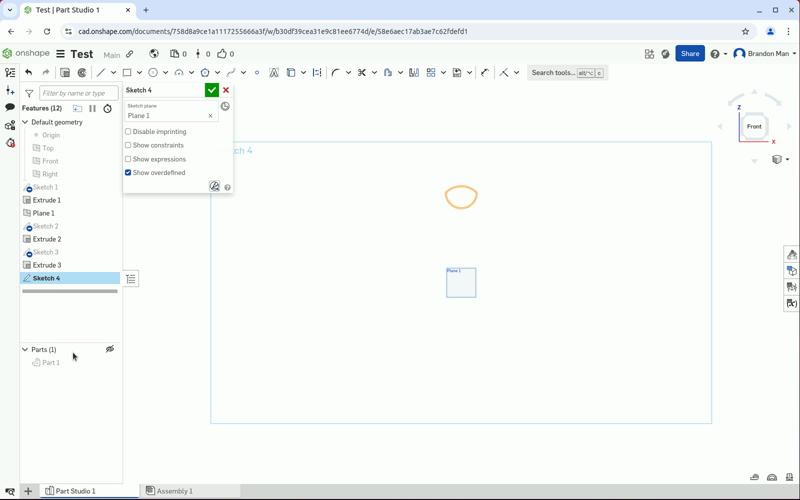
key(a)
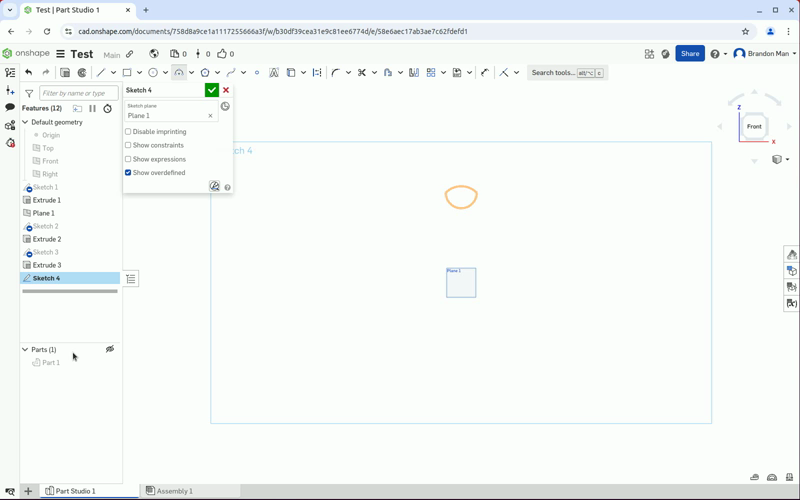
key_down(shift)
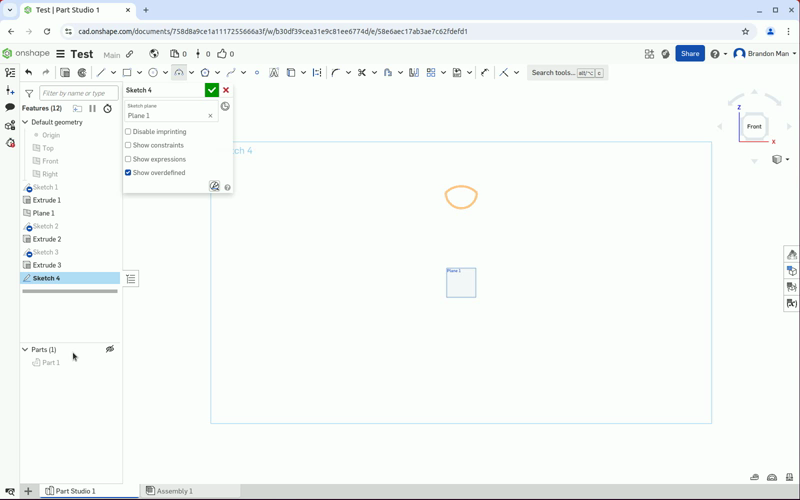
mouse_move(440, 200)
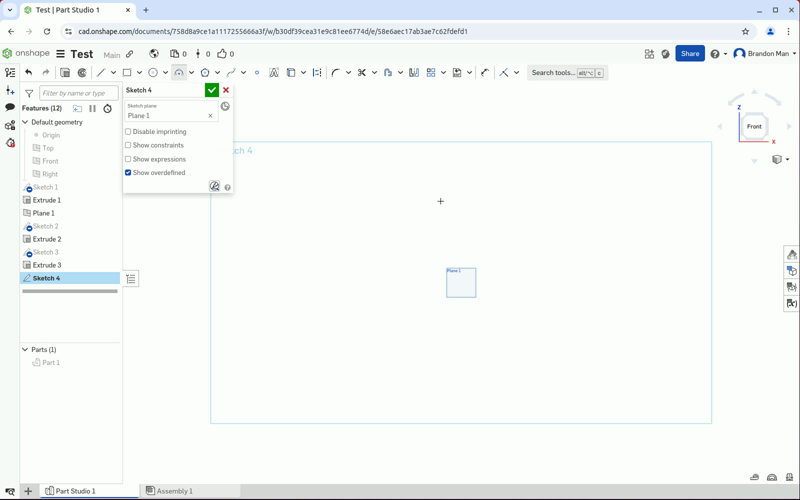
click(440, 200)
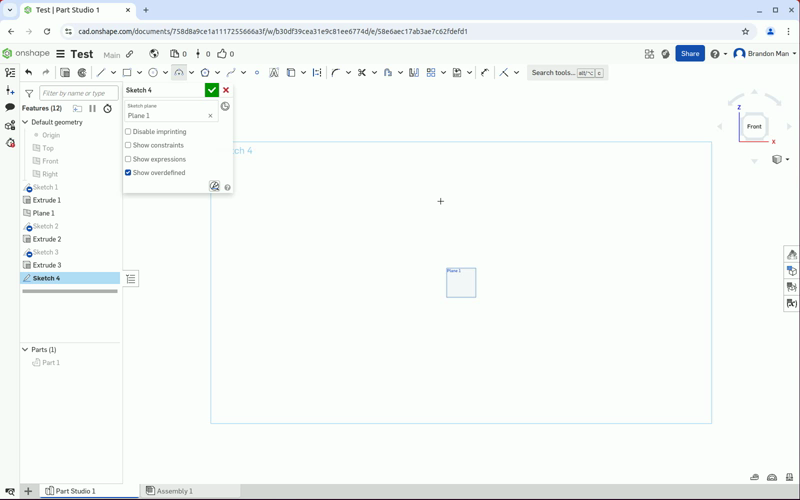
key_up(shift)
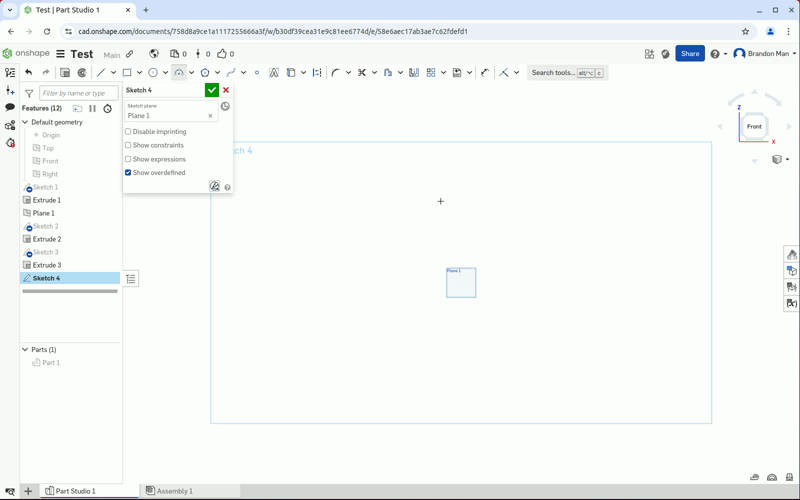
key_down(shift)
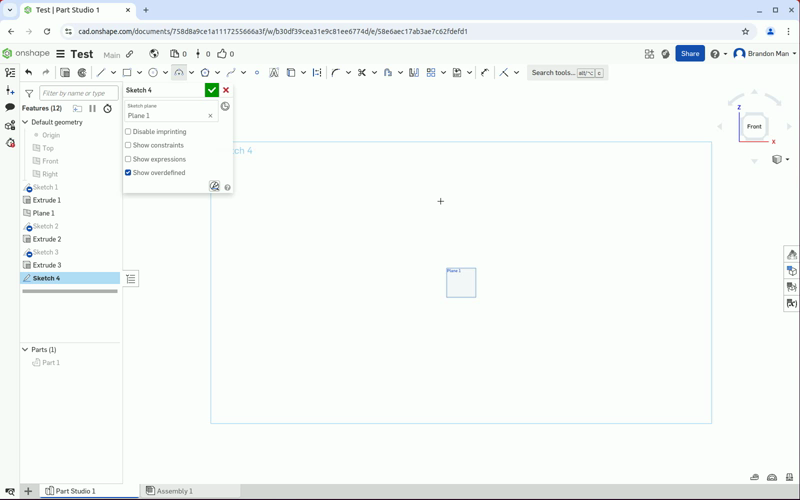
mouse_move(481, 200)
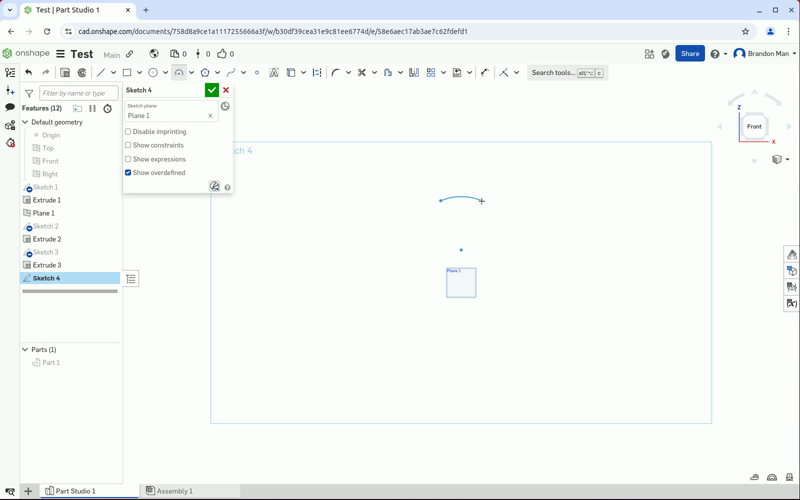
click(481, 200)
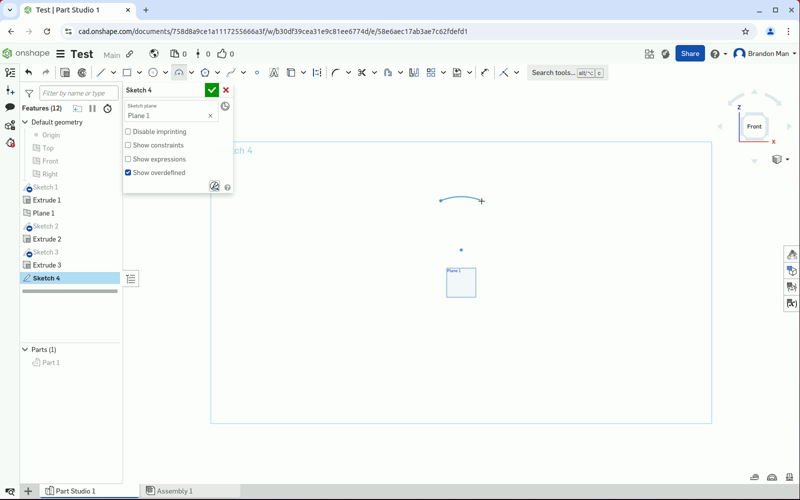
mouse_move(461, 228)
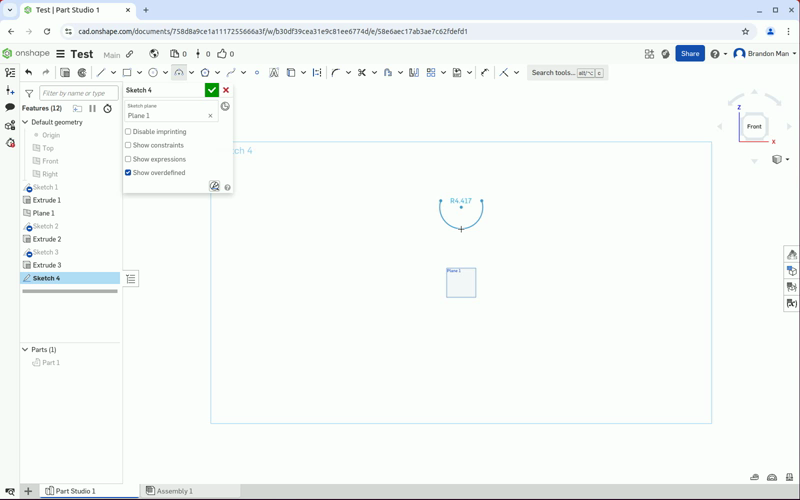
click(461, 228)
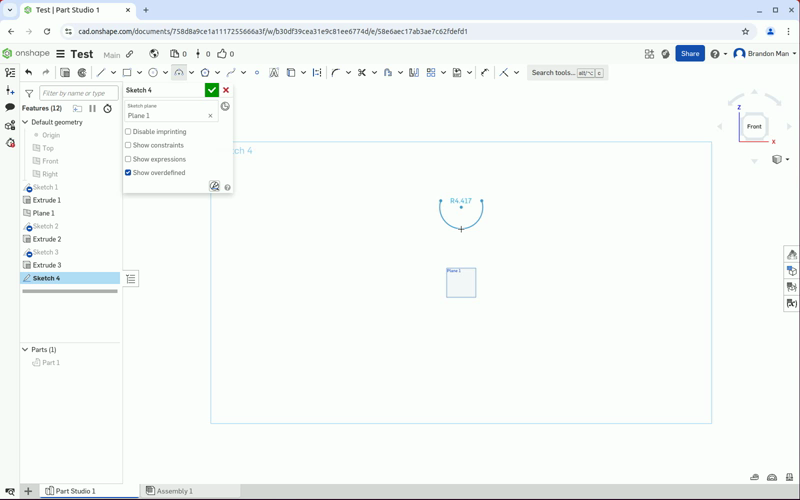
key_up(shift)
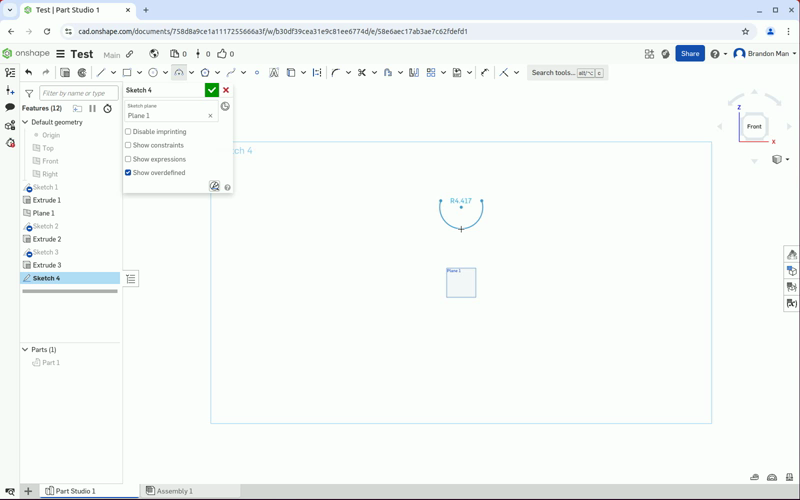
mouse_move(481, 200)
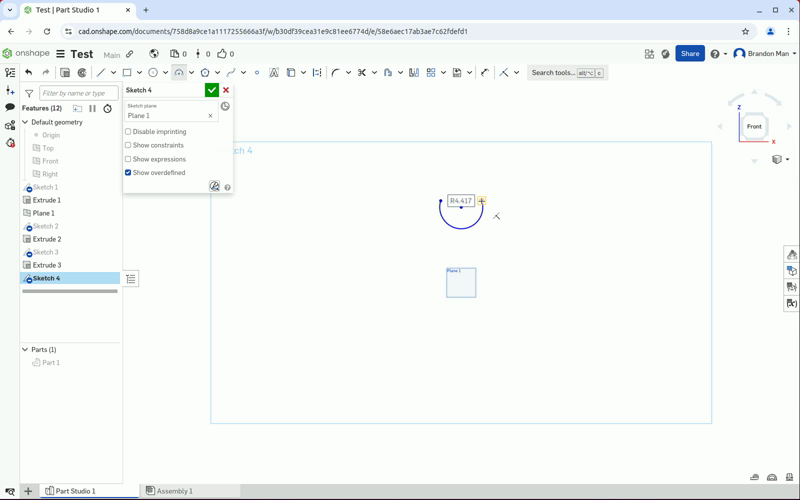
click(481, 200)
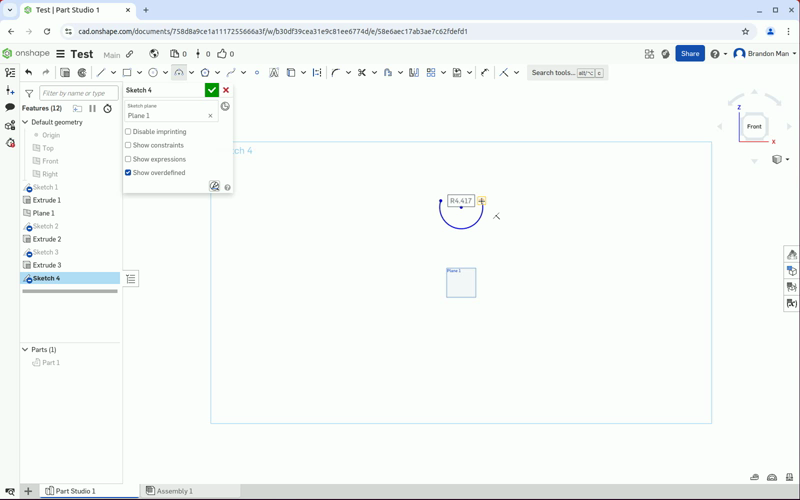
mouse_move(440, 200)
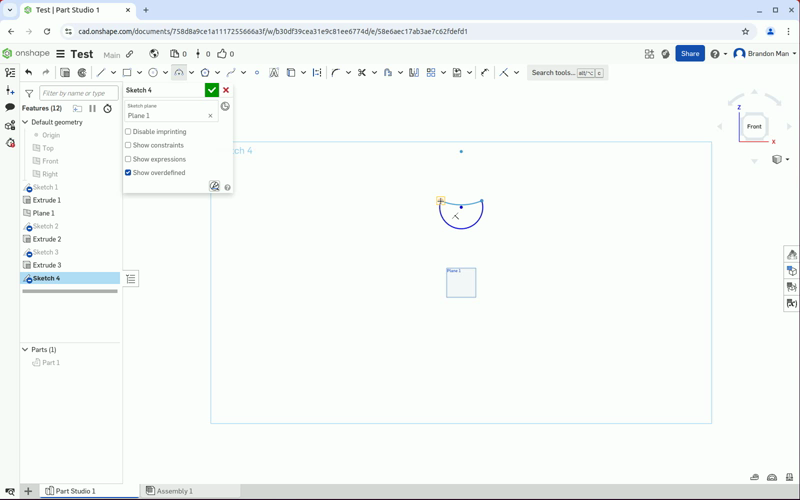
click(440, 200)
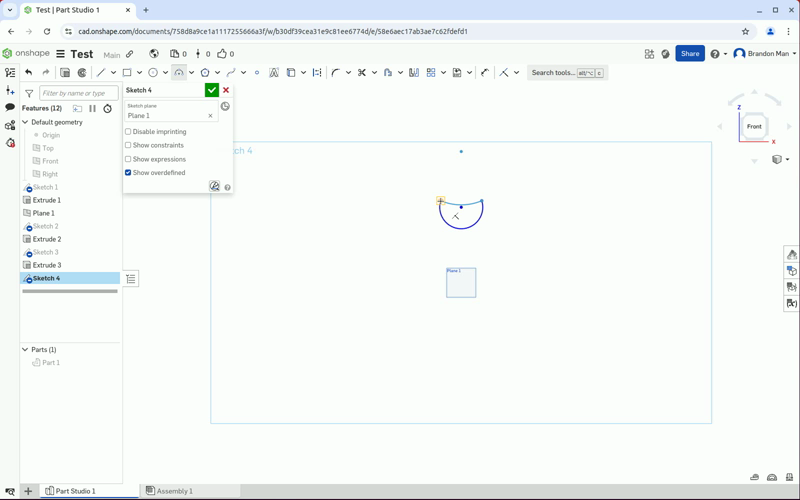
key_down(shift)
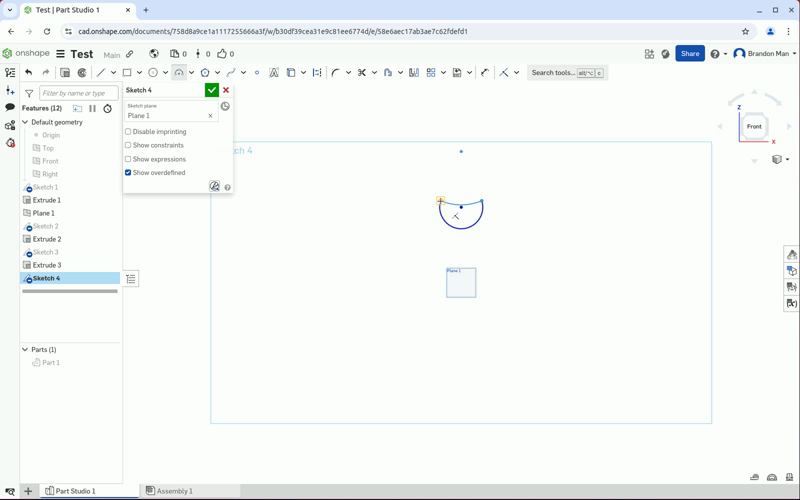
mouse_move(461, 214)
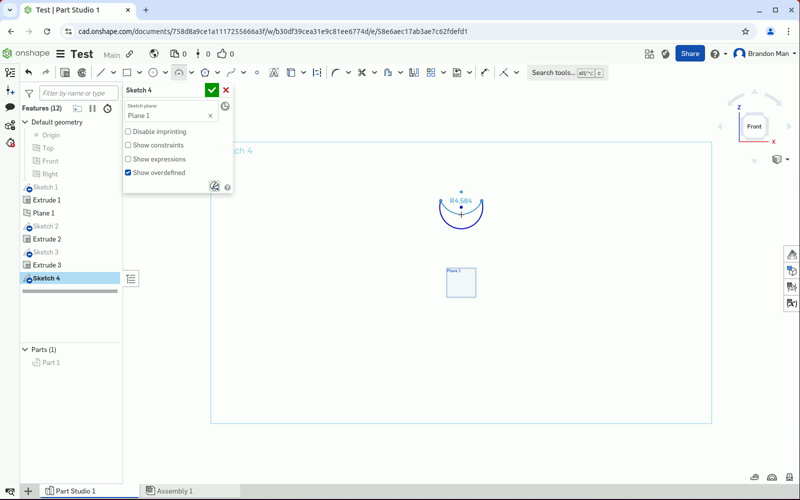
click(461, 214)
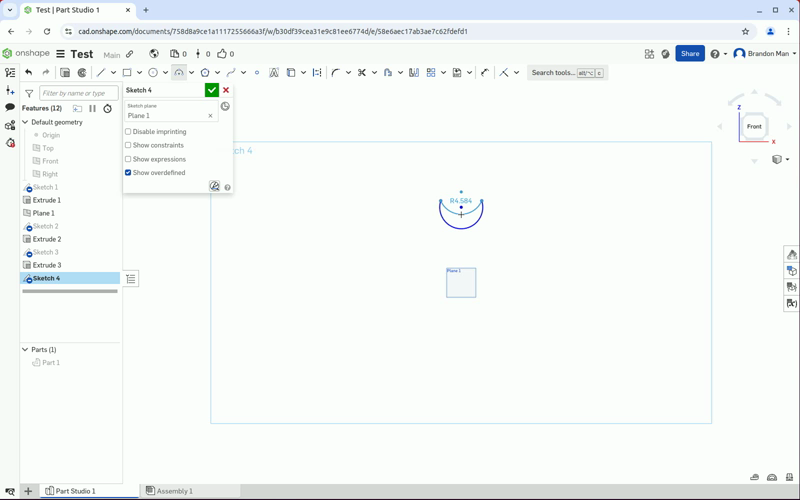
key_up(shift)
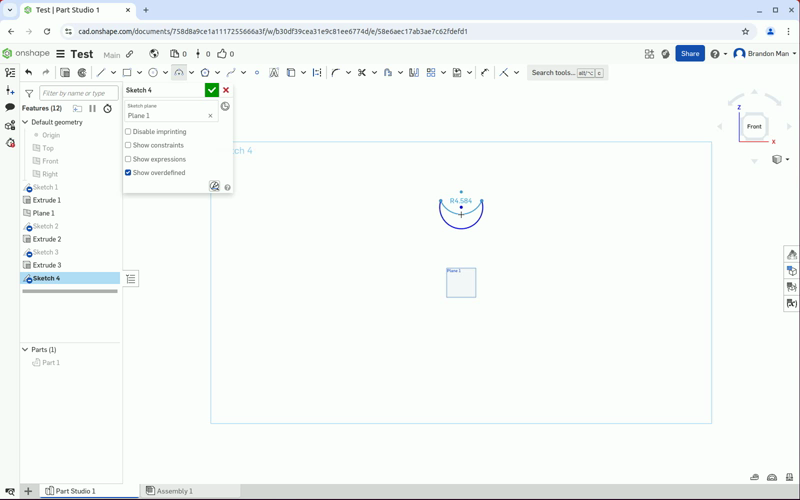
key(esc)
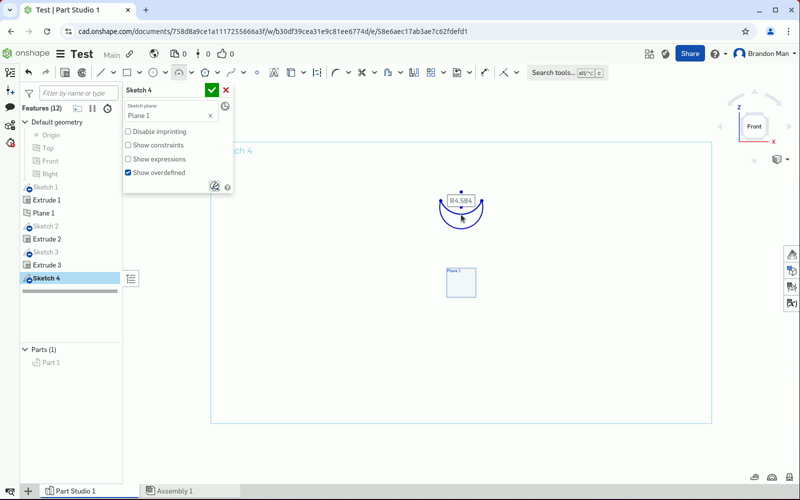
mouse_move(444, 214)
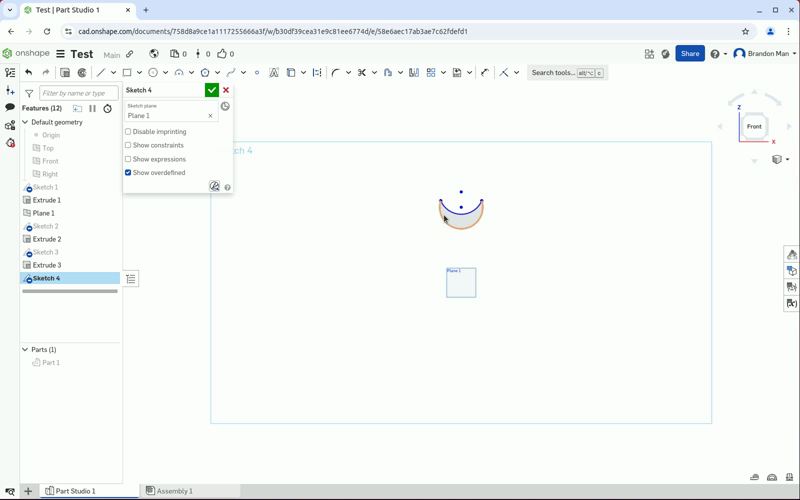
scroll(6)
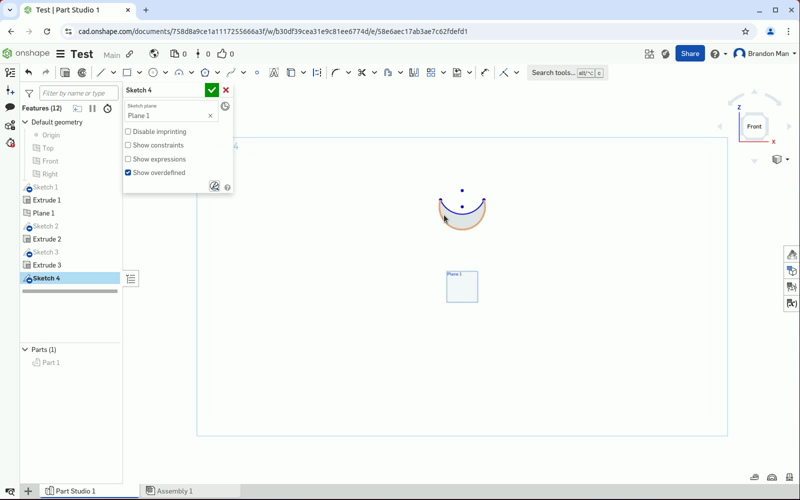
scroll(6)
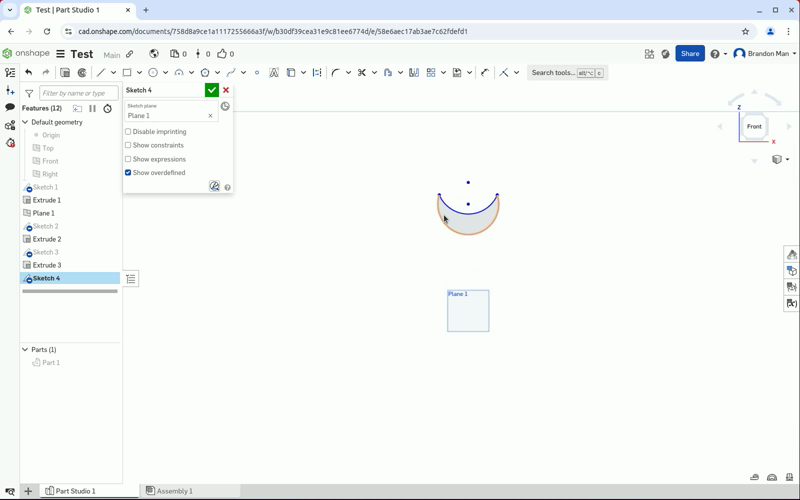
scroll(6)
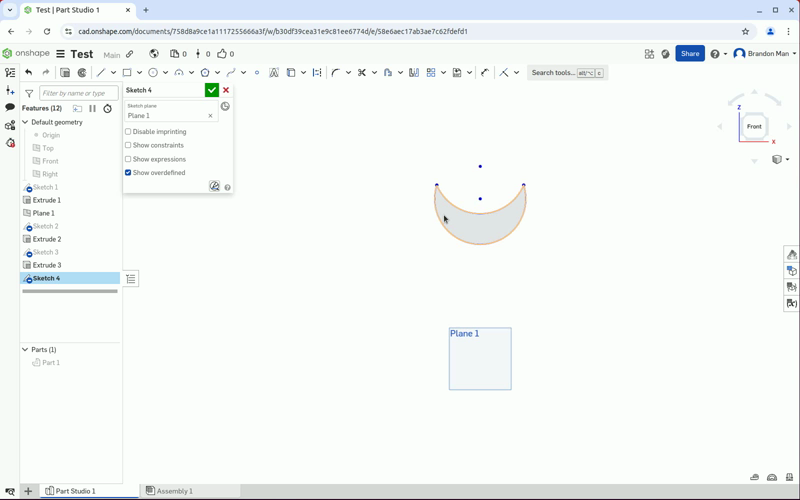
scroll(6)
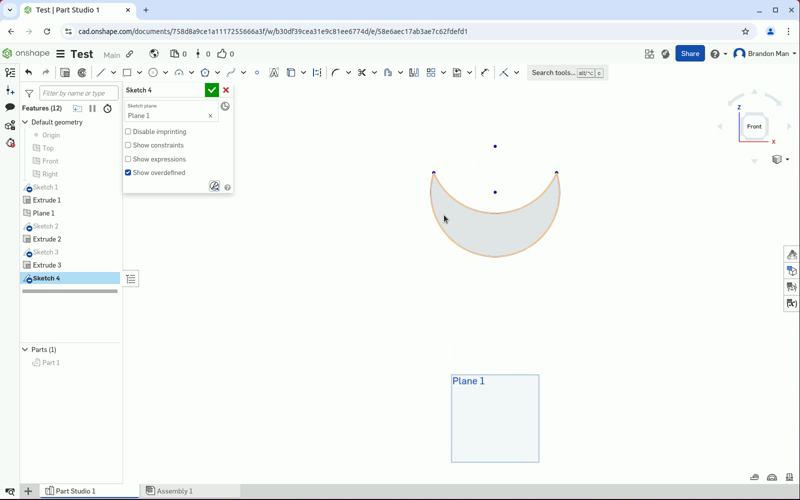
scroll(6)
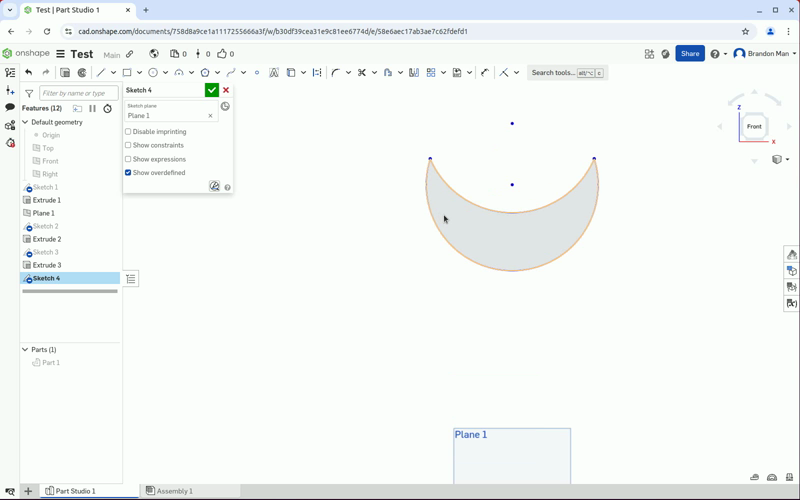
scroll(6)
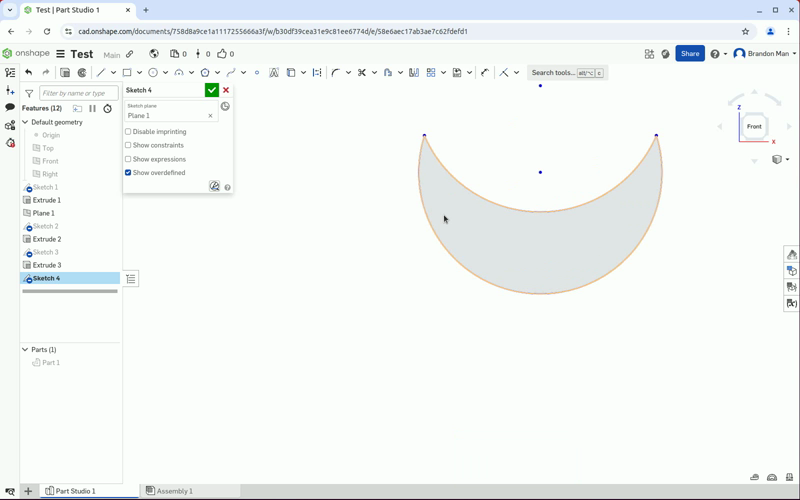
scroll(6)
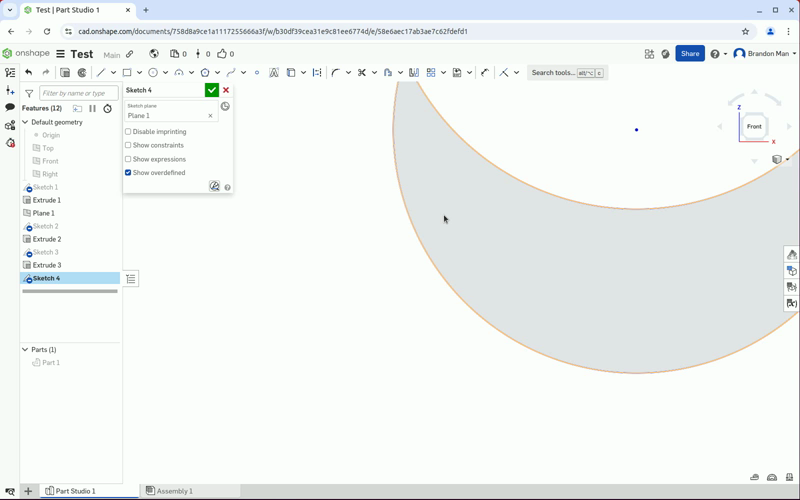
click(444, 214)
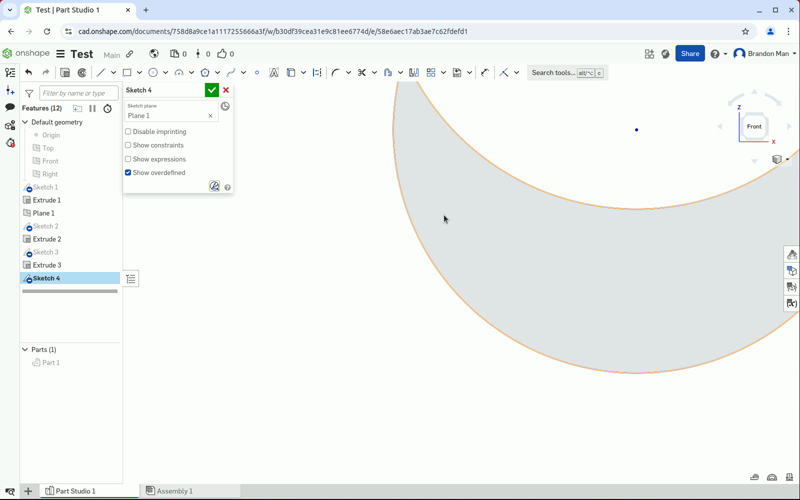
scroll(-6)
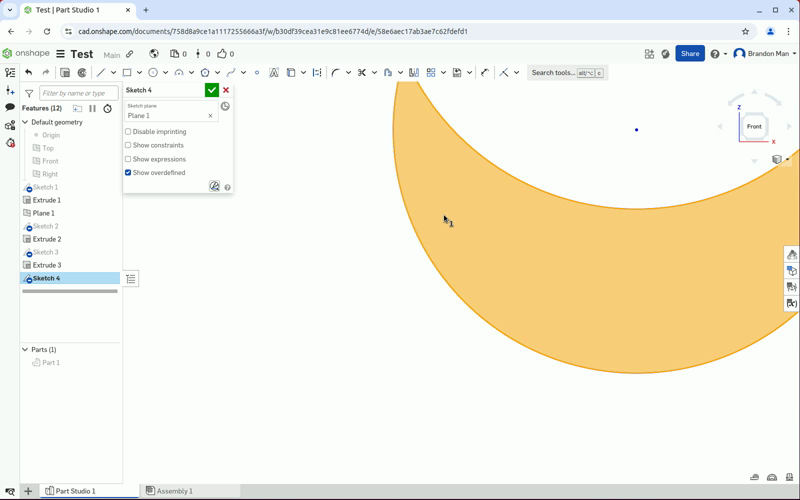
scroll(-6)
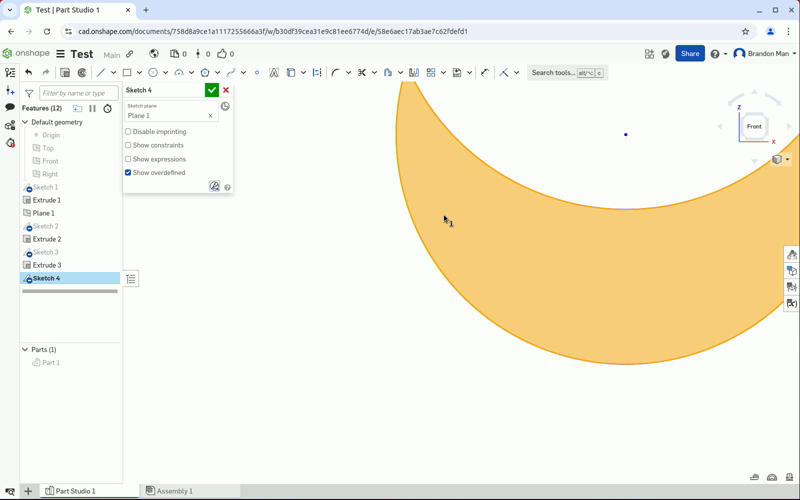
scroll(-6)
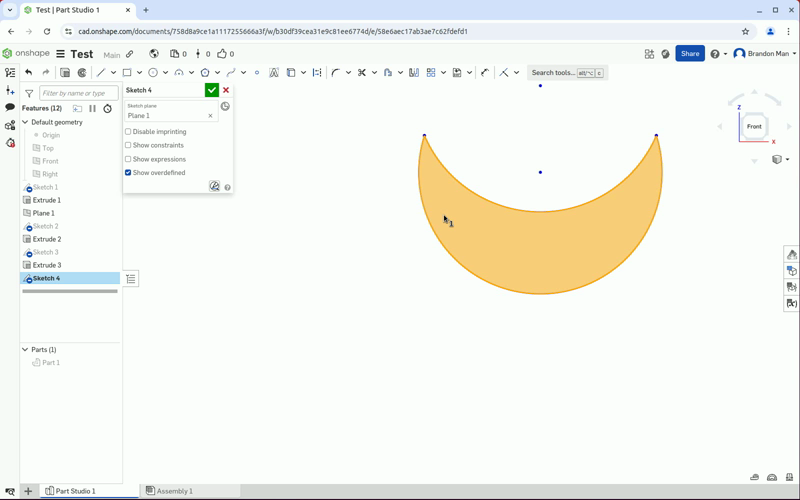
scroll(-6)
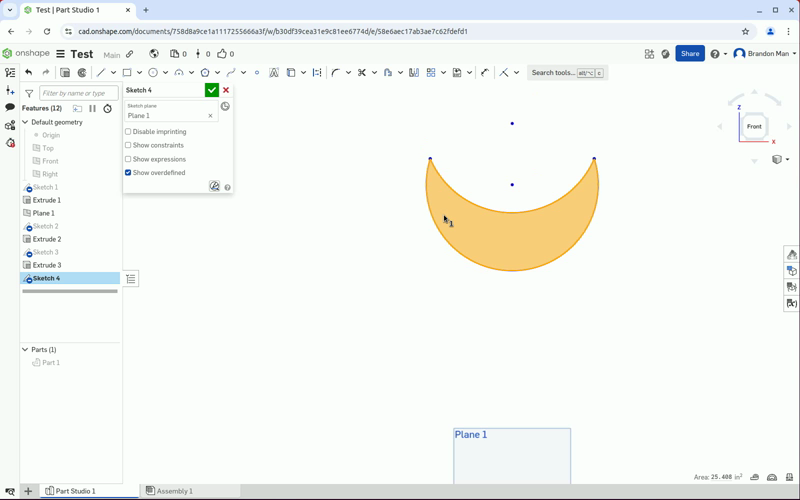
scroll(-6)
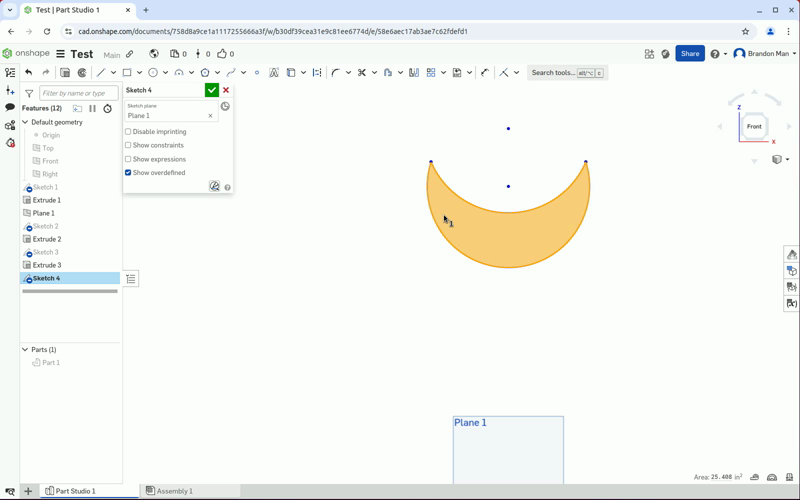
scroll(-6)
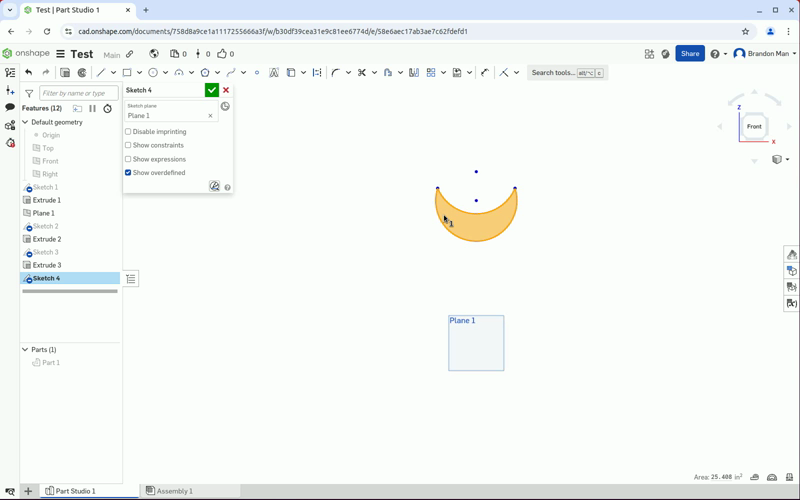
scroll(-6)
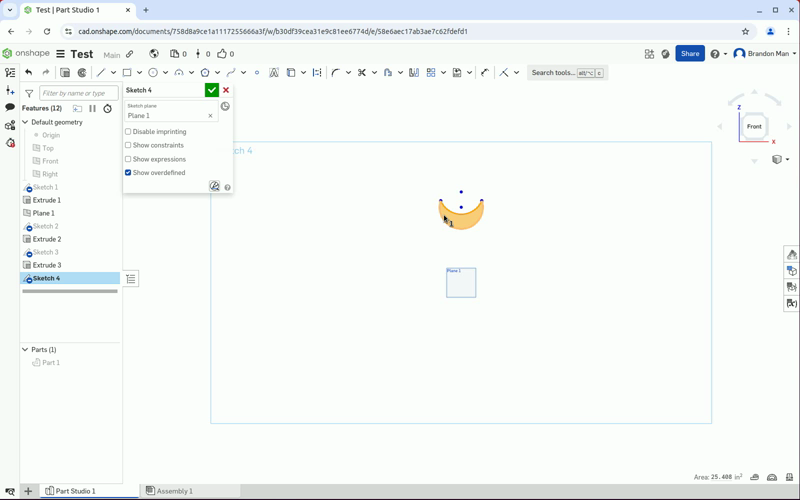
mouse_move(73, 352)
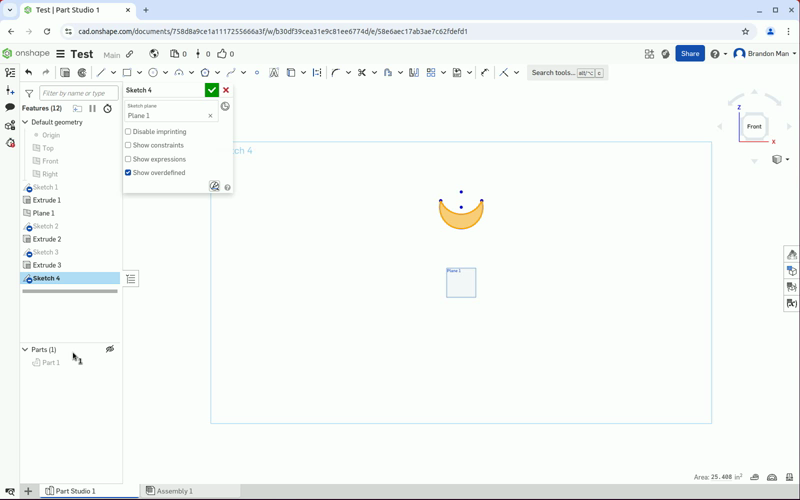
key(shift+y)
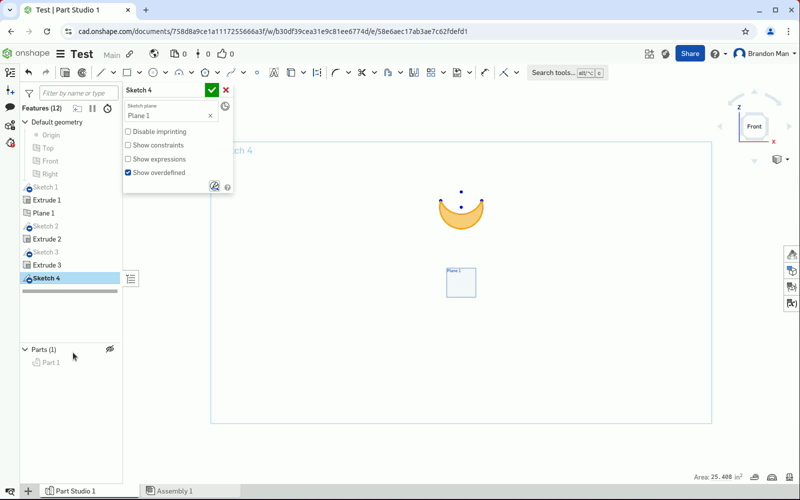
key(shift+e)
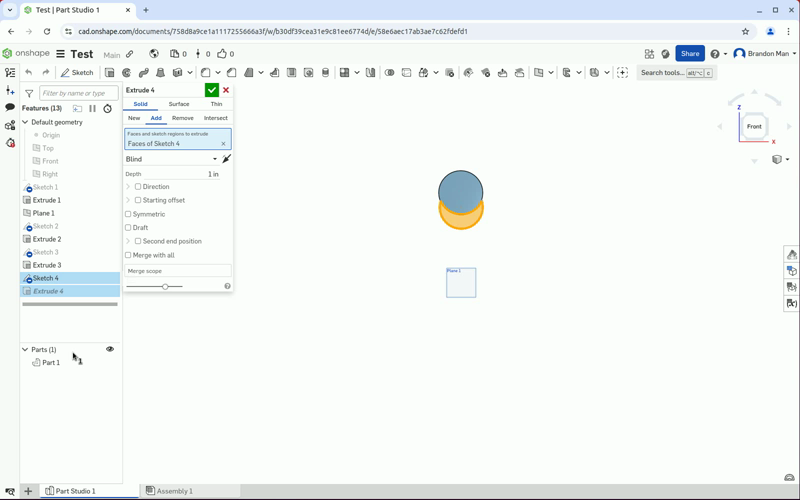
mouse_move(143, 106)
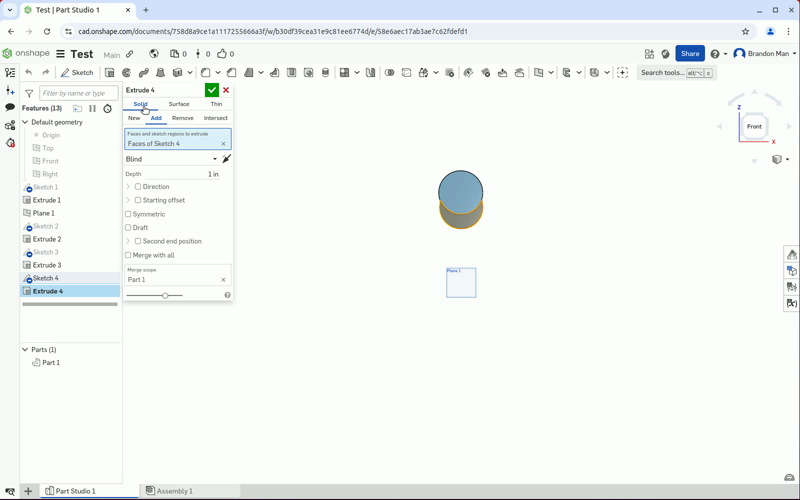
click(143, 106)
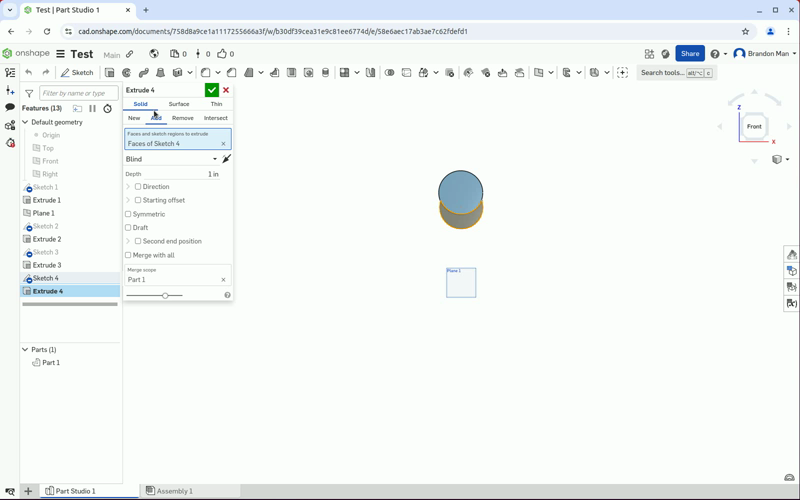
mouse_move(186, 120)
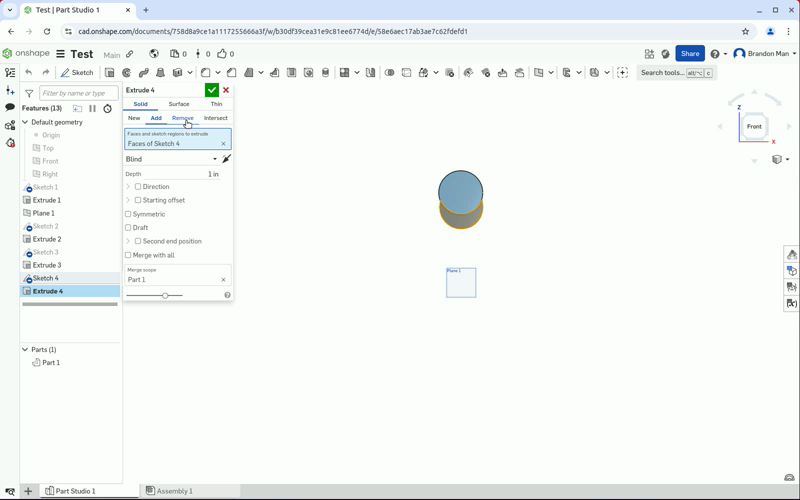
click(186, 120)
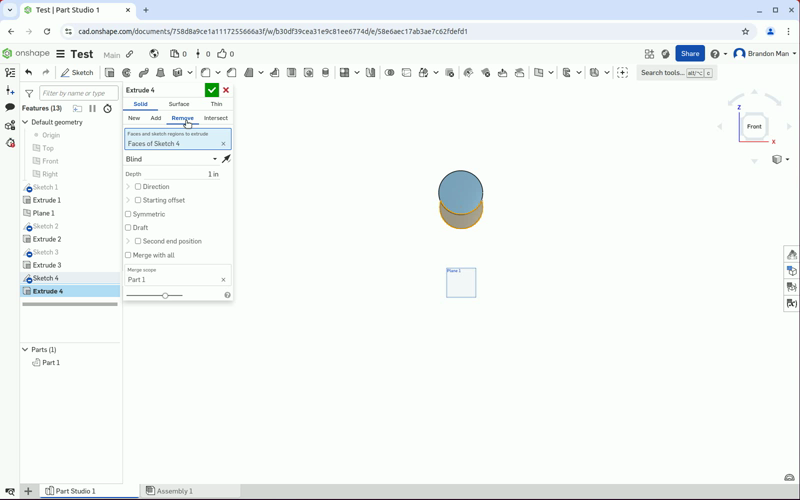
key(tab, 4)
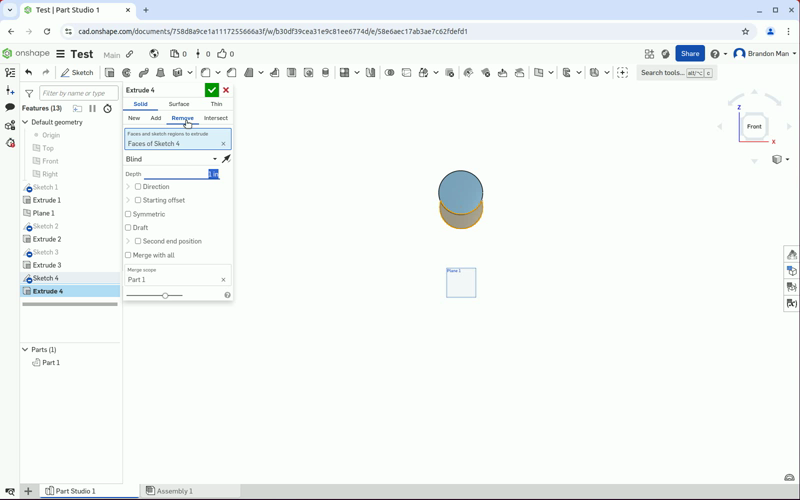
text(30.811)
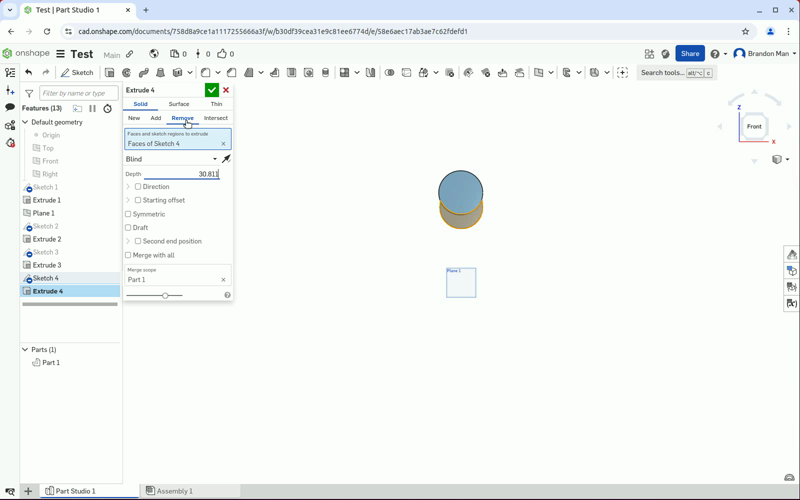
key(tab, 6)
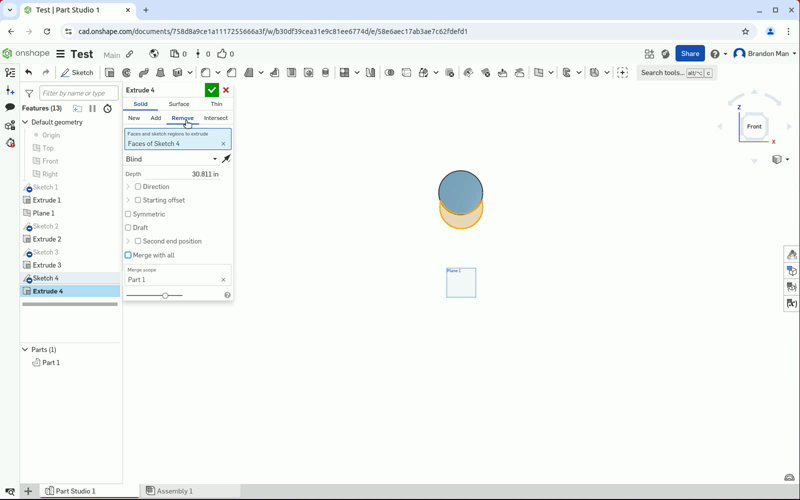
key(space)
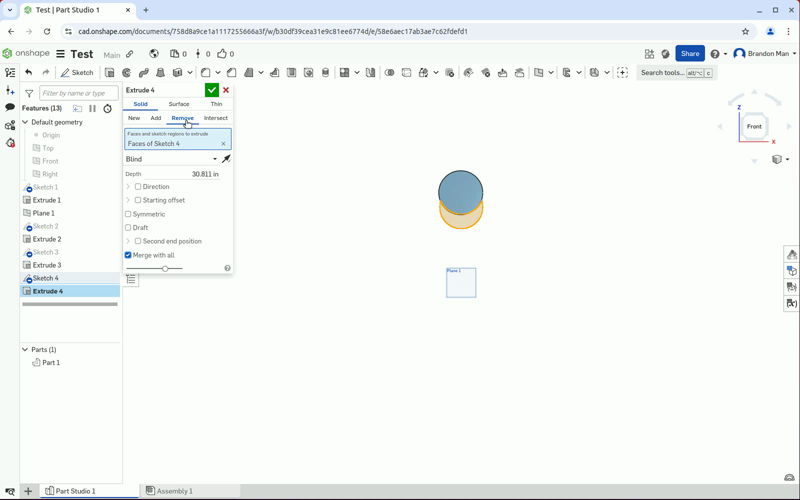
key(enter)
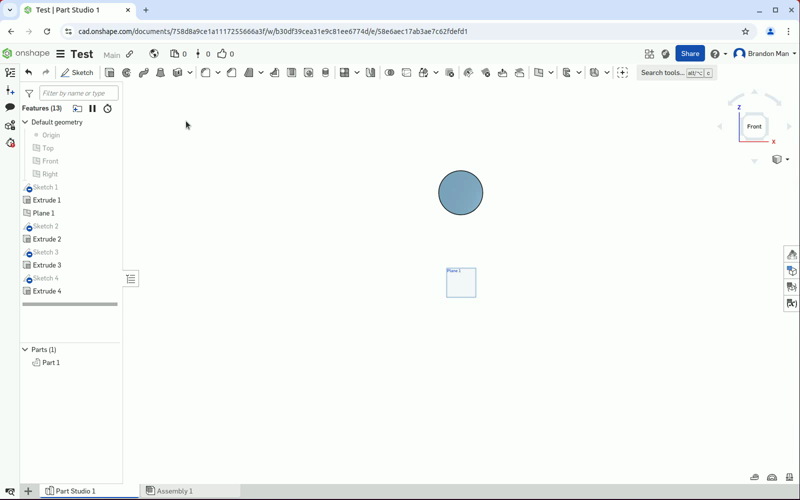
key(shift+h)
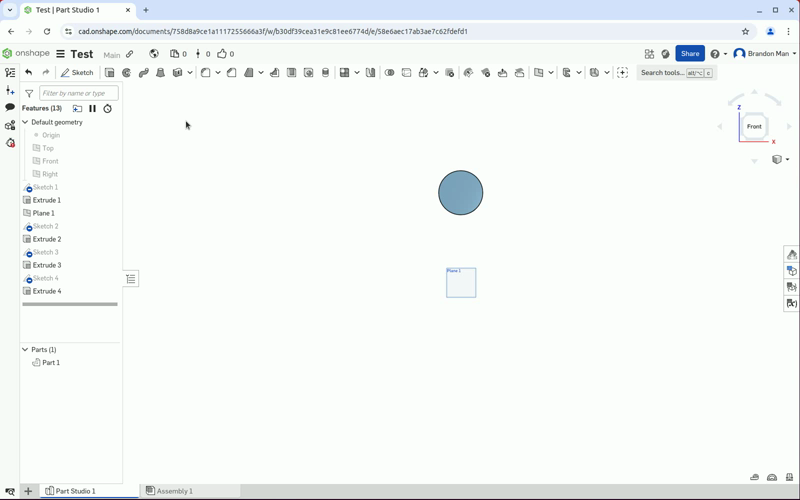
key(shift+h)
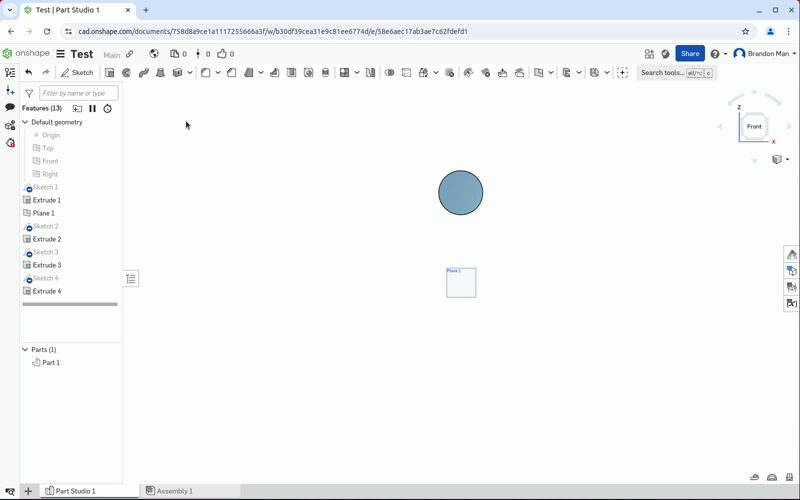
mouse_move(73, 189)
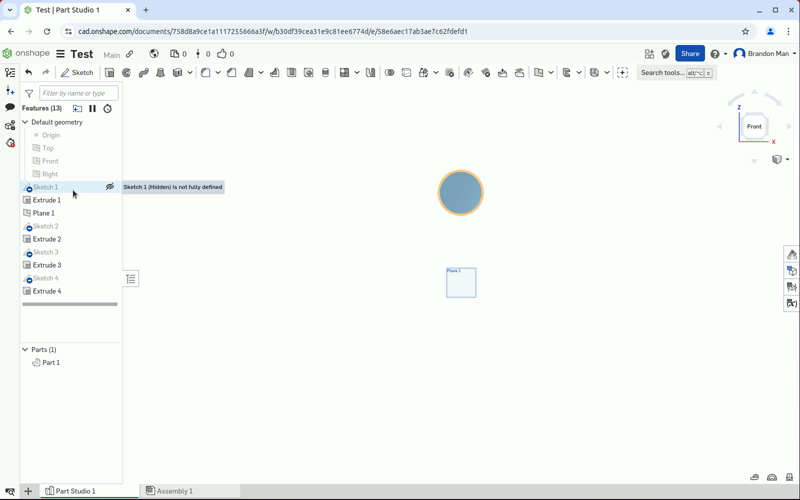
click(73, 189)
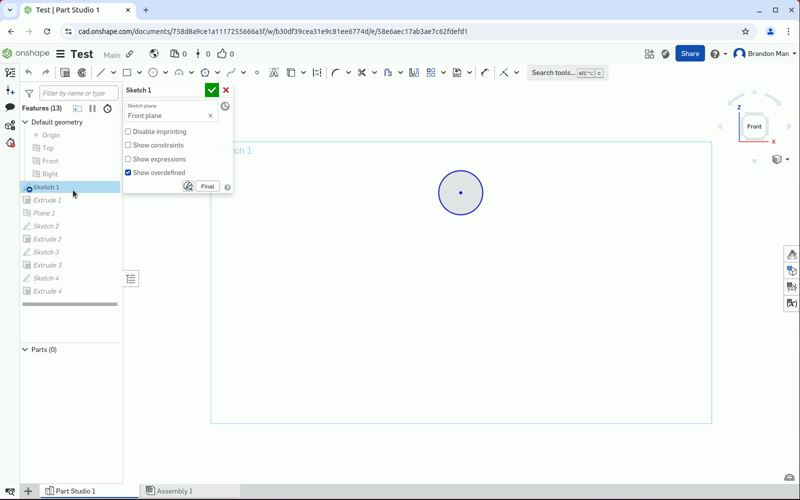
mouse_move(229, 92)
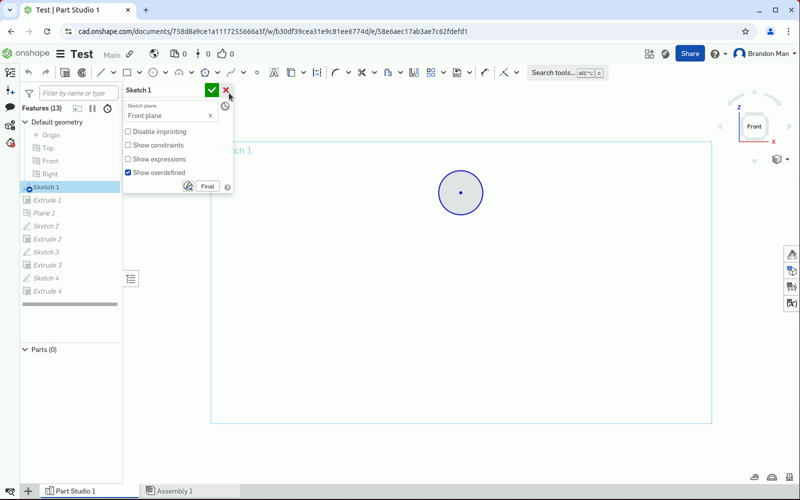
click(229, 92)
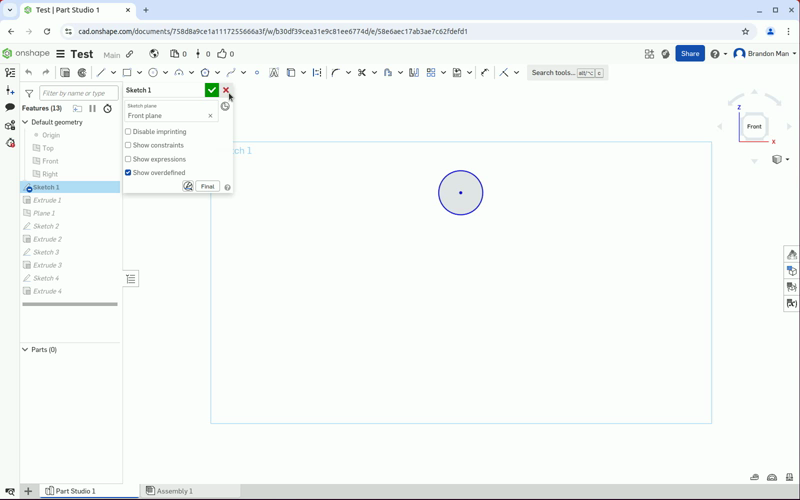
key(shift+s)
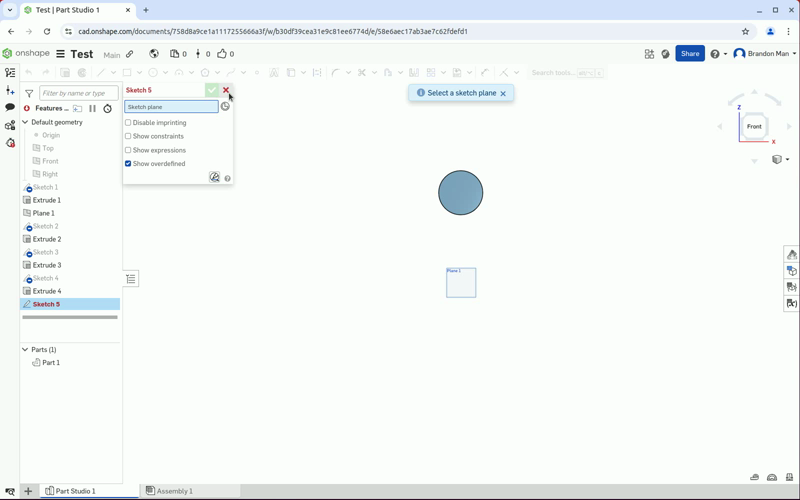
mouse_move(73, 215)
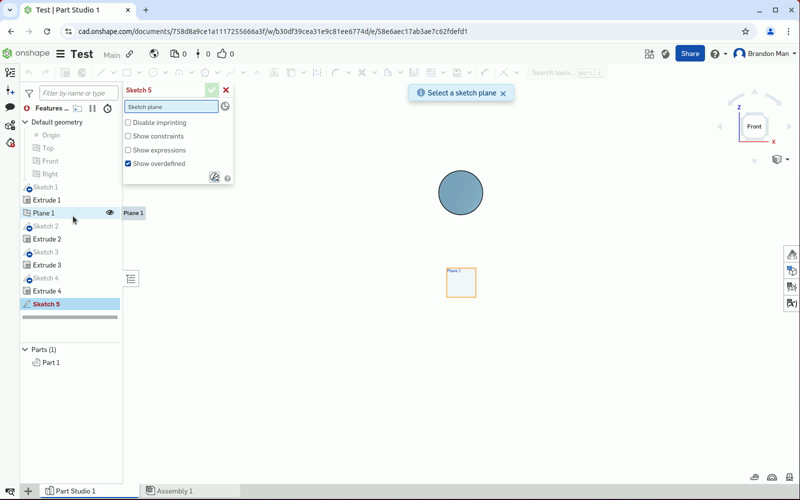
click(73, 215)
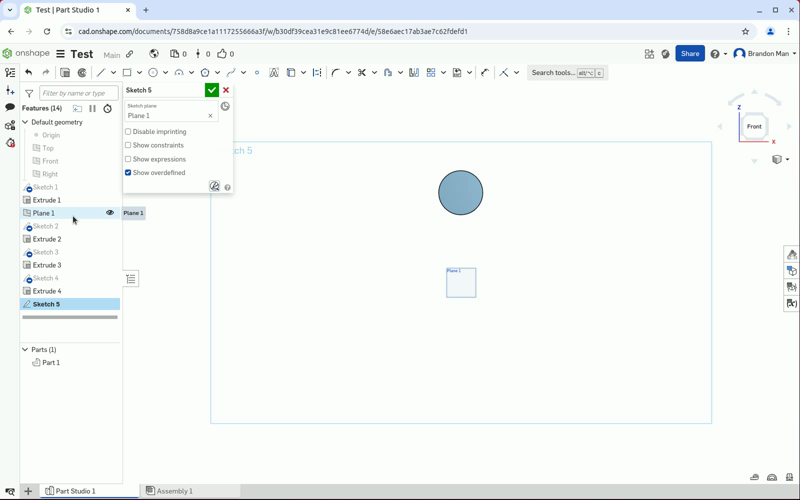
mouse_move(73, 352)
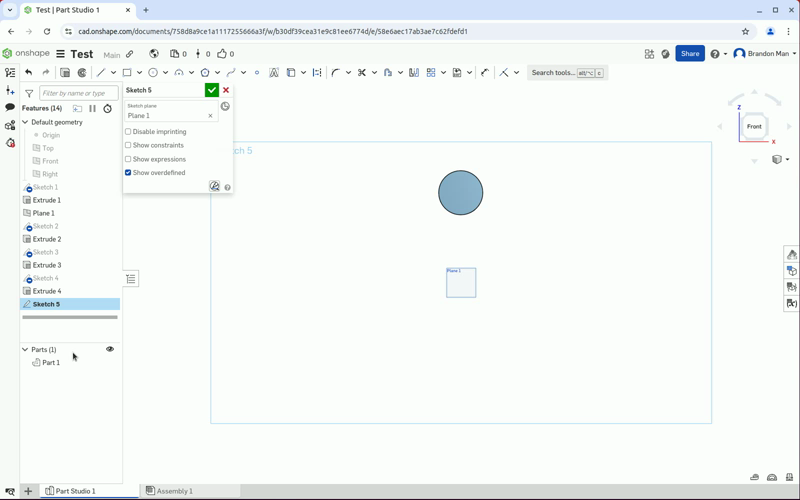
key(y)
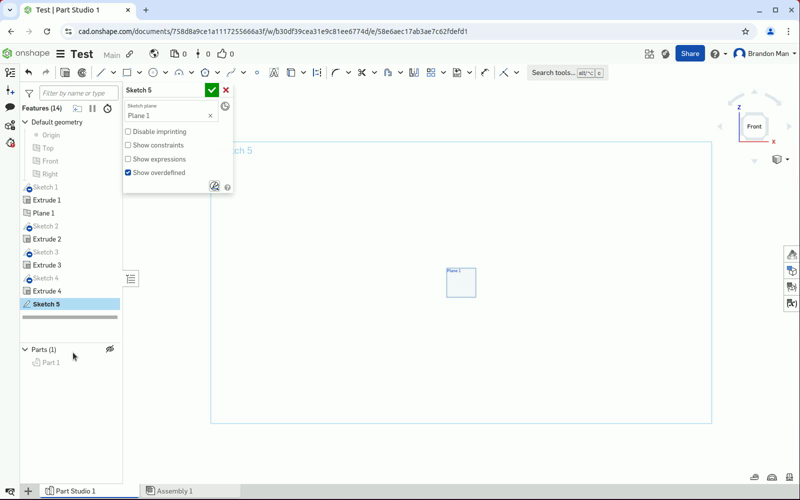
key(a)
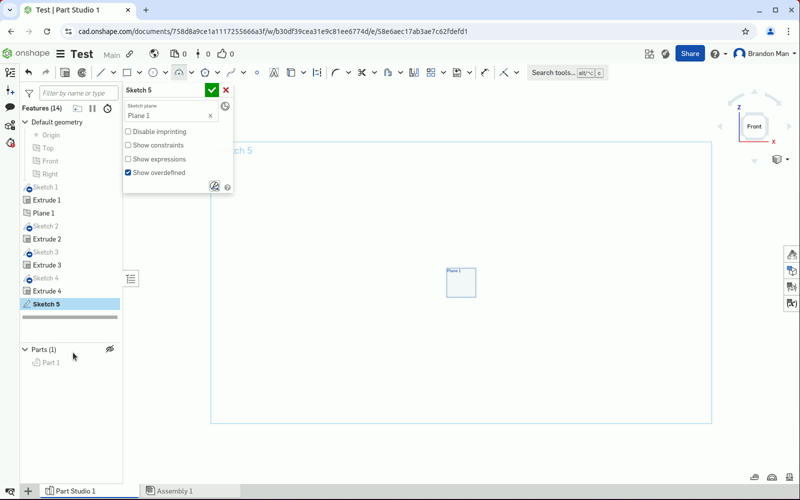
key_down(shift)
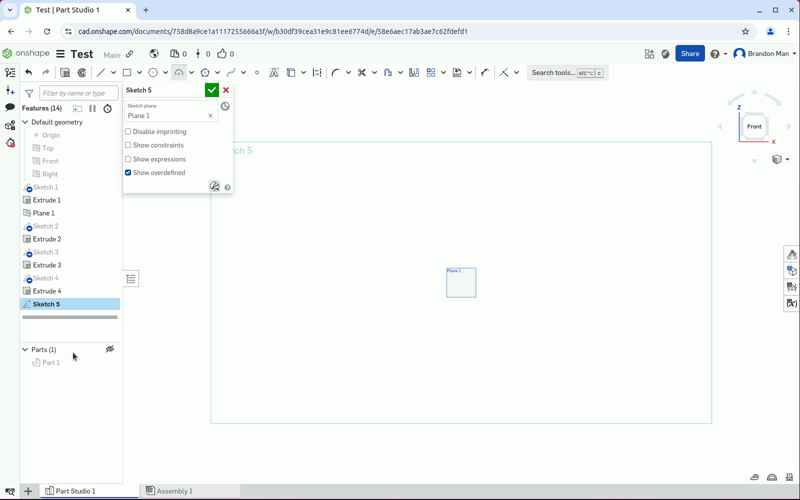
mouse_move(440, 200)
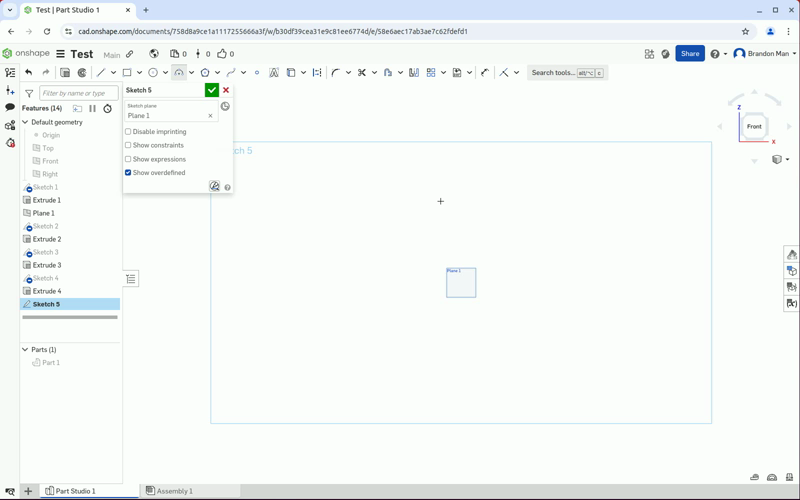
click(440, 200)
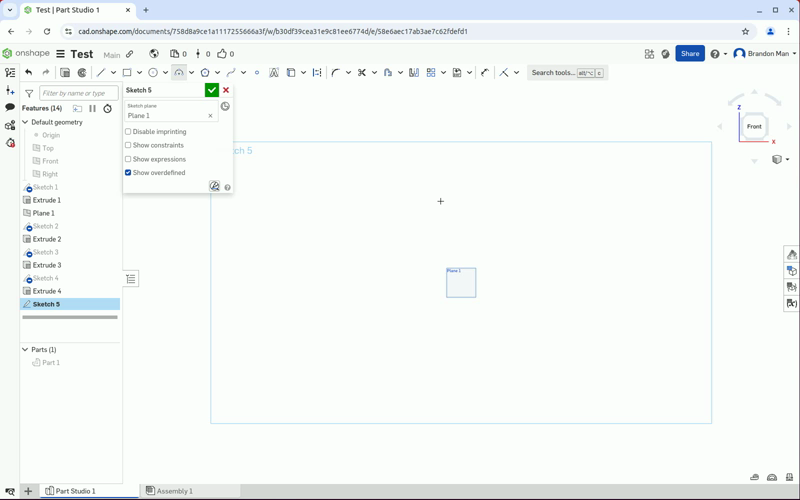
key_up(shift)
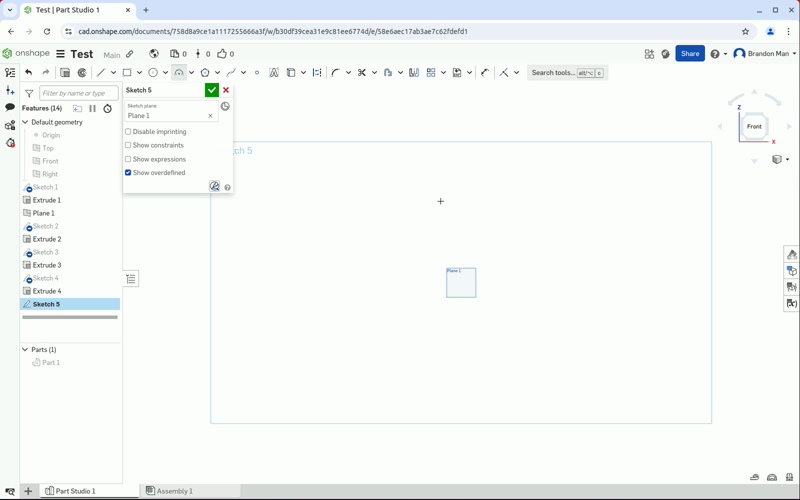
key_down(shift)
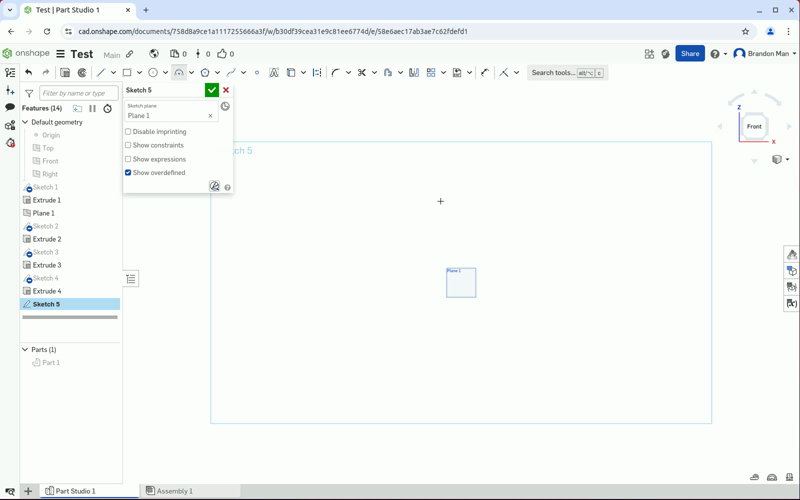
mouse_move(479, 206)
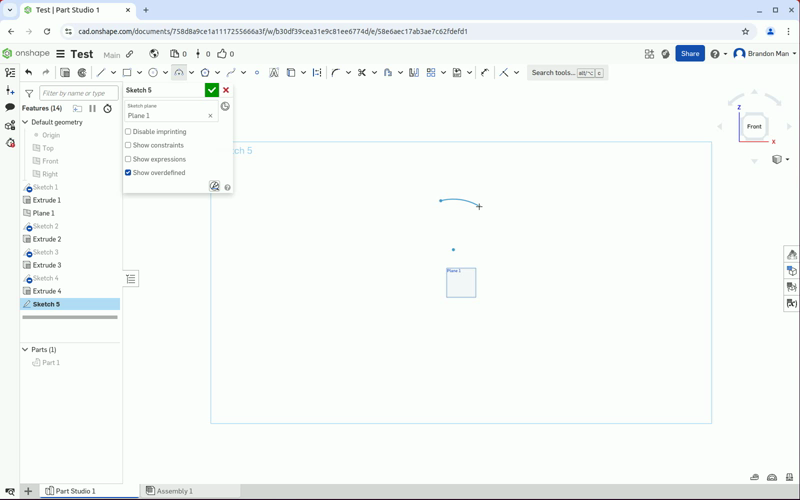
click(479, 206)
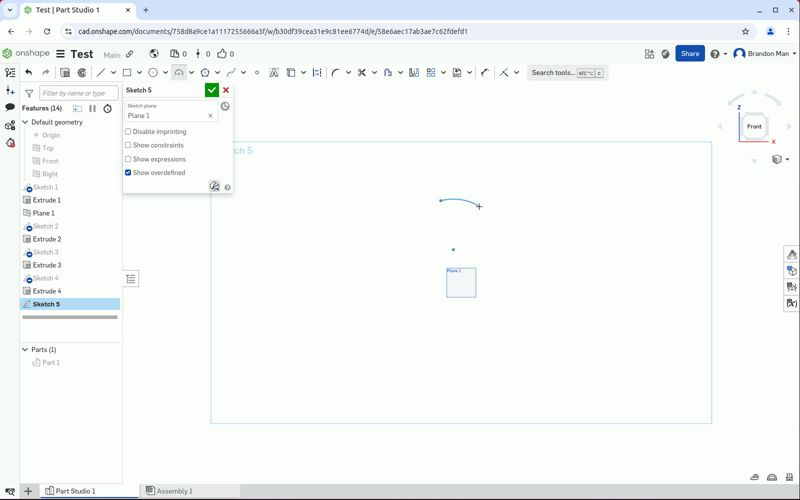
mouse_move(456, 227)
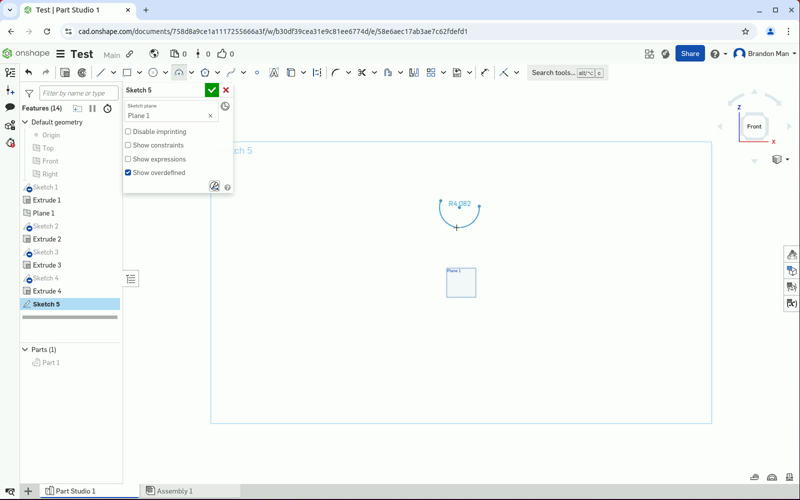
click(456, 227)
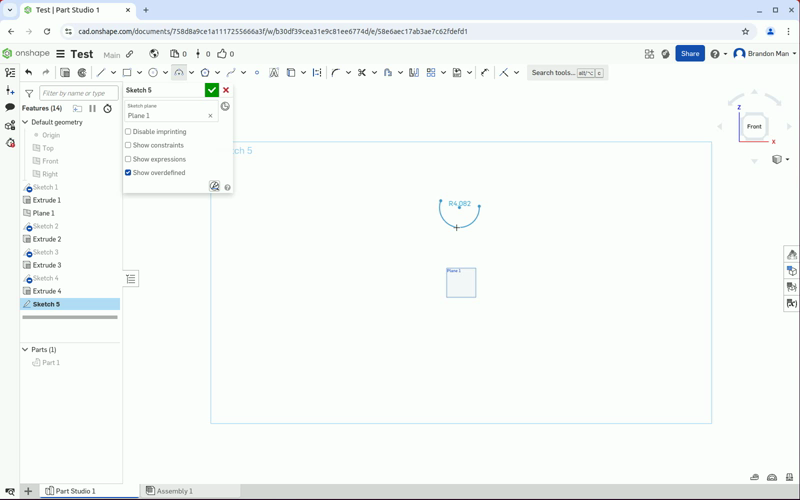
key_up(shift)
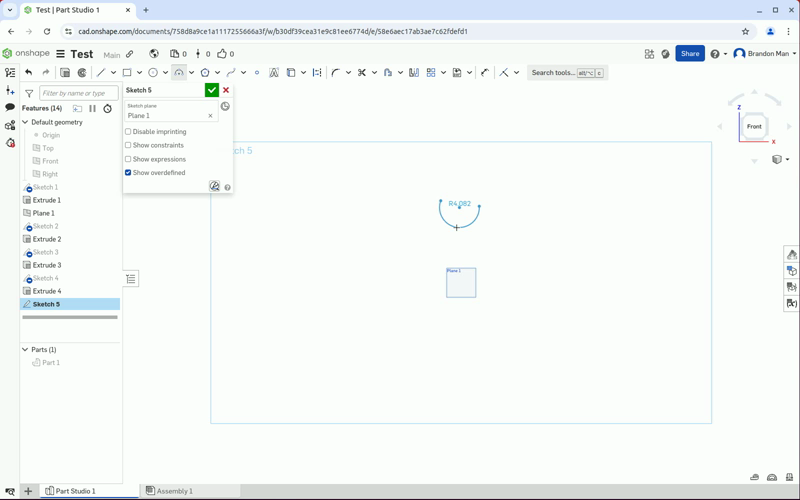
mouse_move(479, 206)
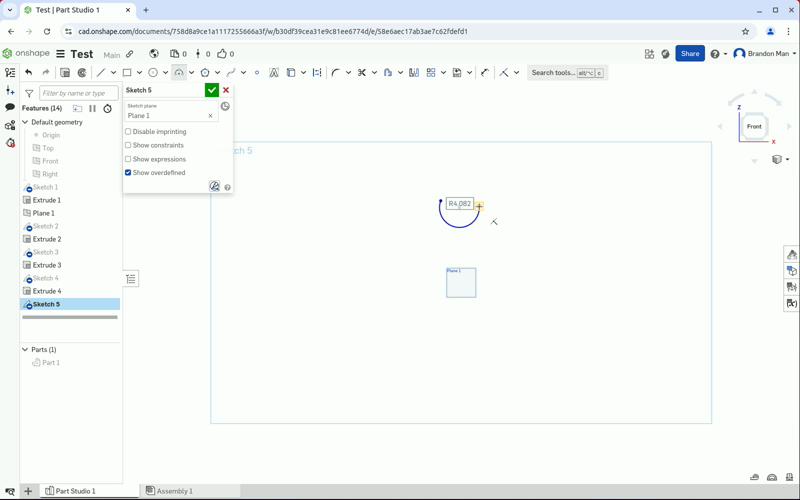
click(479, 206)
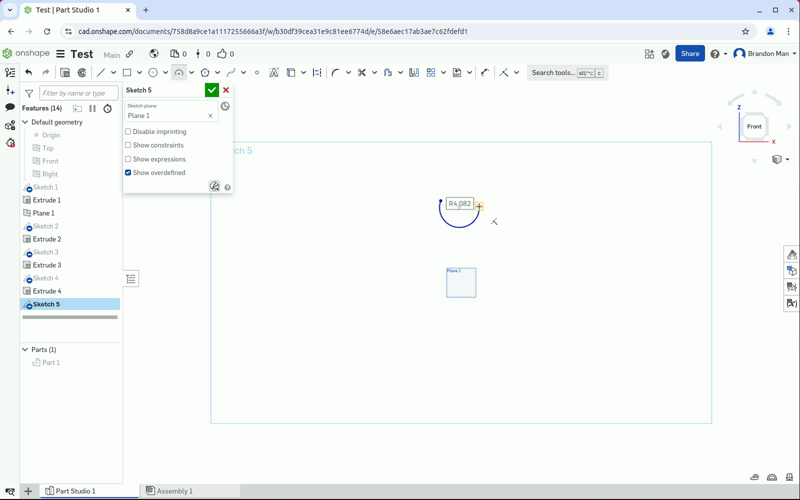
mouse_move(440, 200)
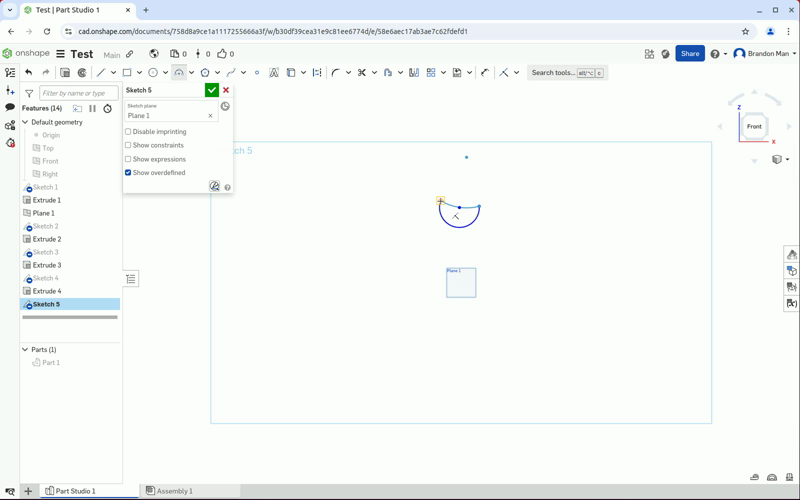
click(440, 200)
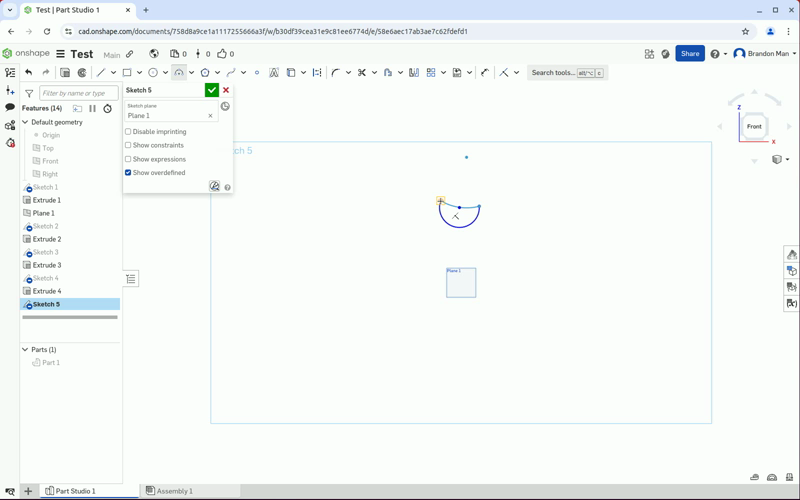
key_down(shift)
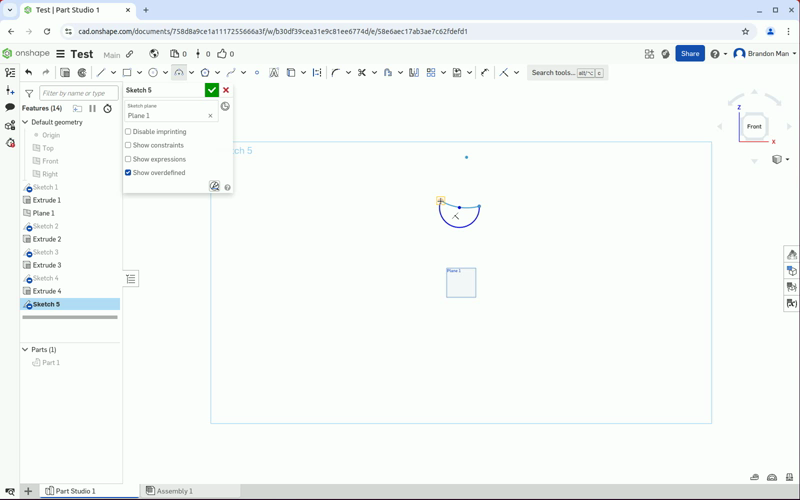
mouse_move(458, 214)
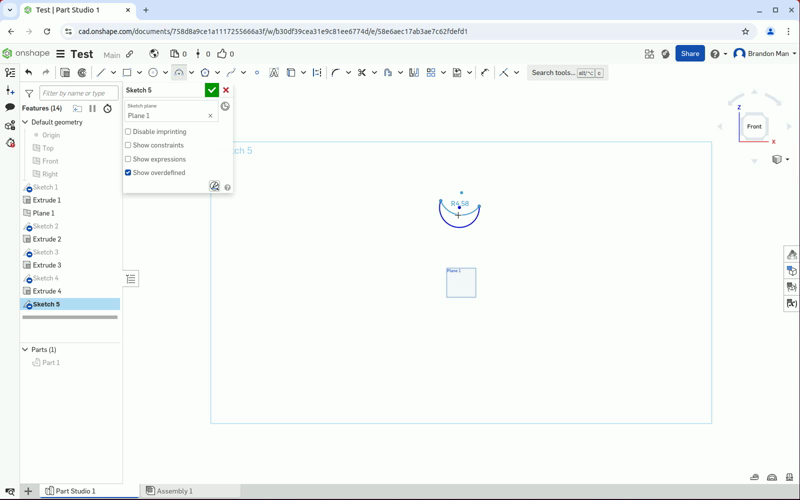
click(458, 214)
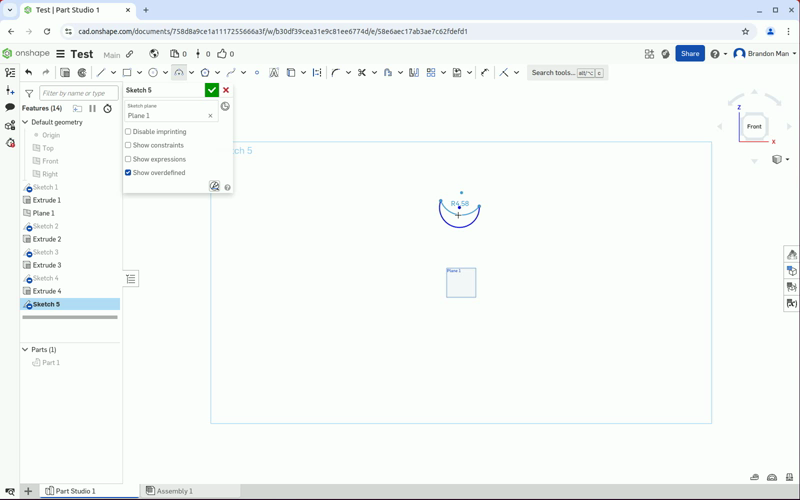
key_up(shift)
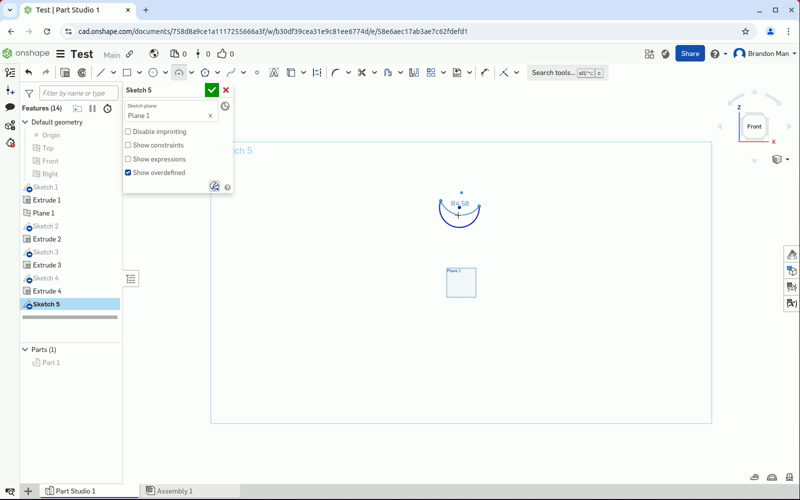
key(esc)
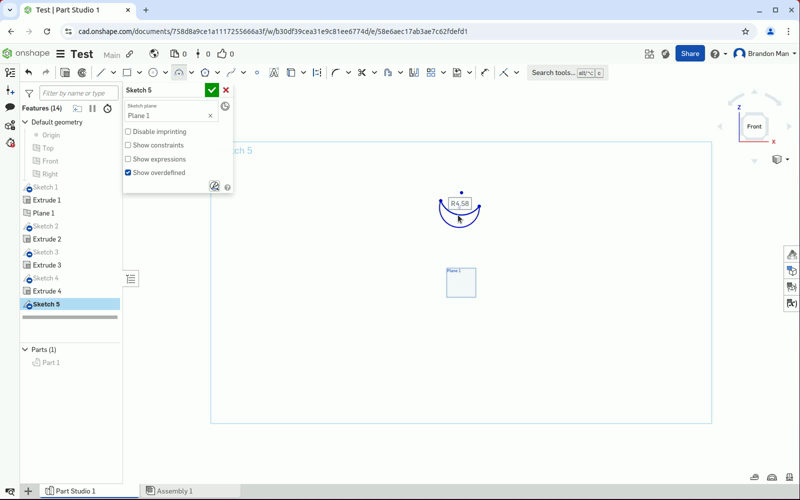
mouse_move(474, 218)
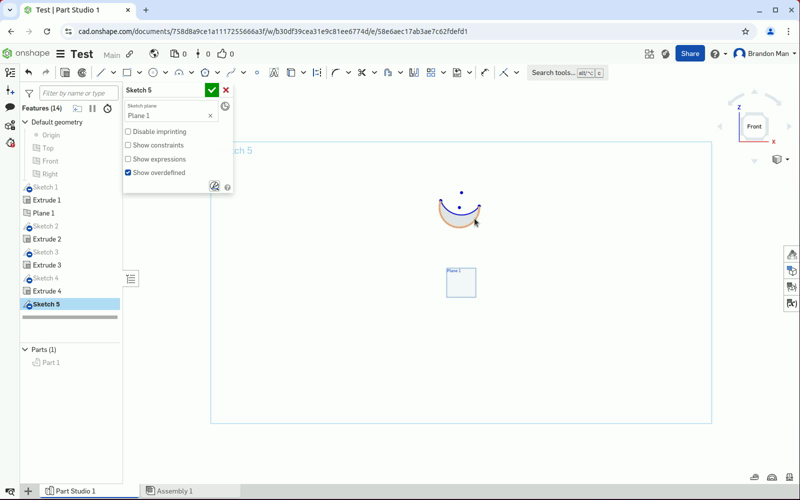
scroll(6)
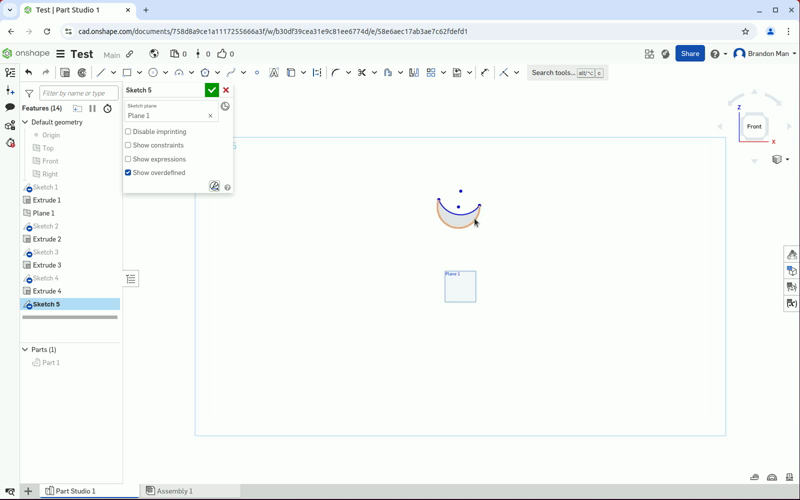
scroll(6)
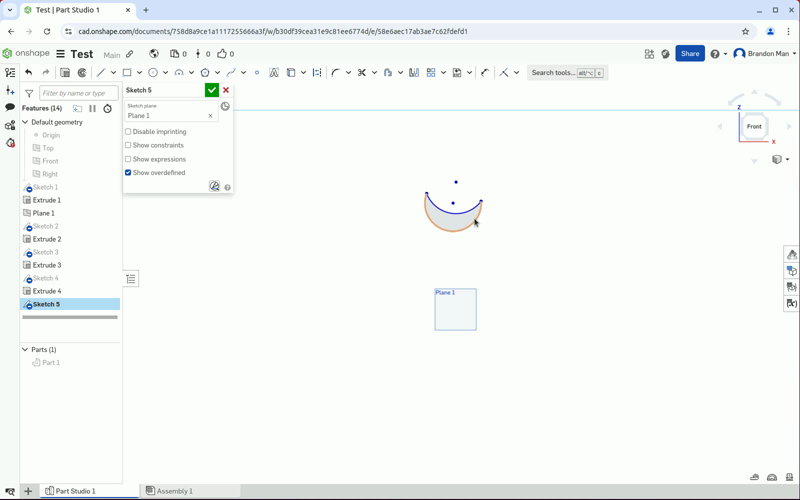
scroll(6)
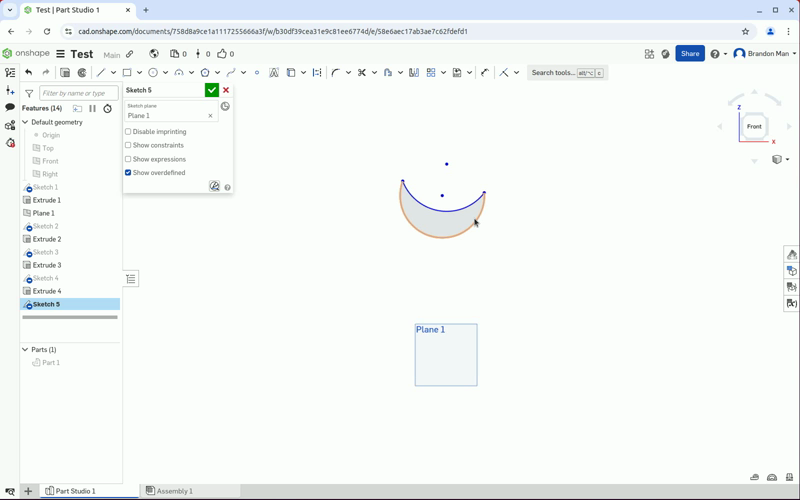
scroll(6)
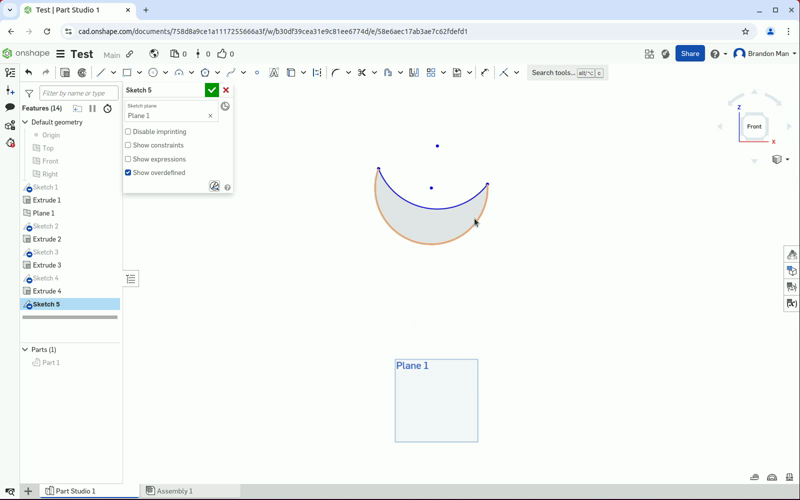
scroll(6)
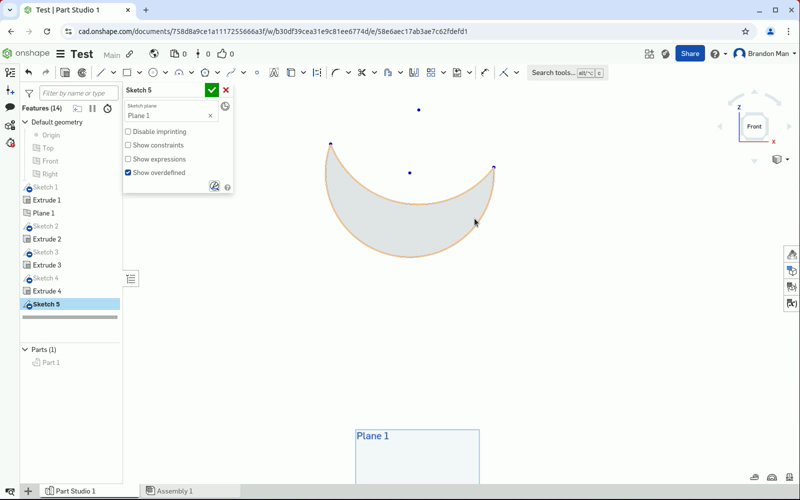
scroll(6)
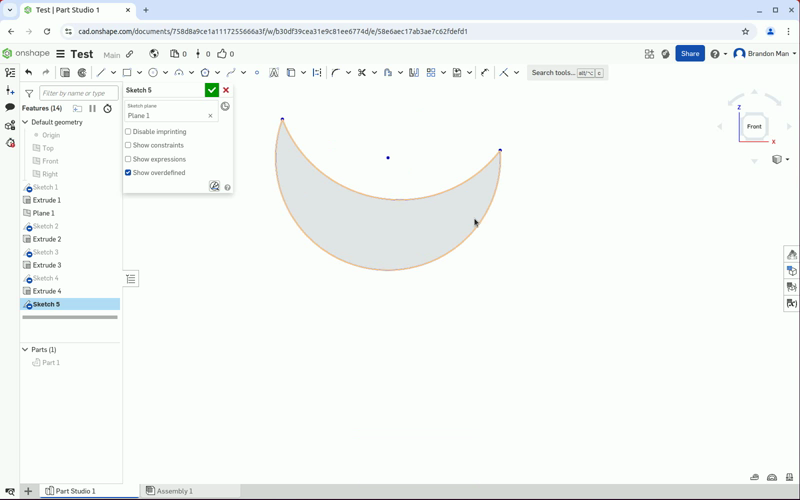
scroll(6)
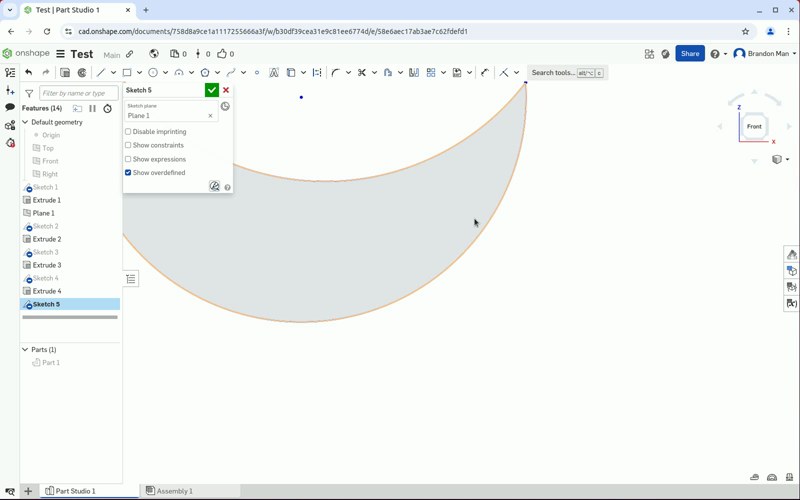
click(474, 218)
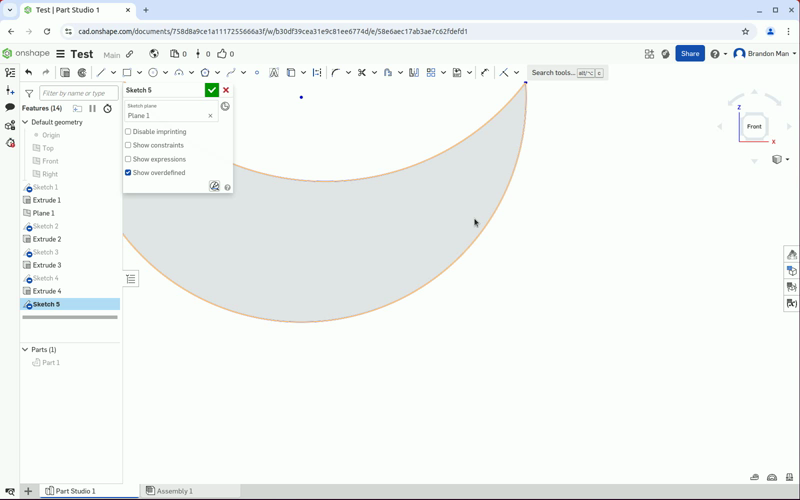
scroll(-6)
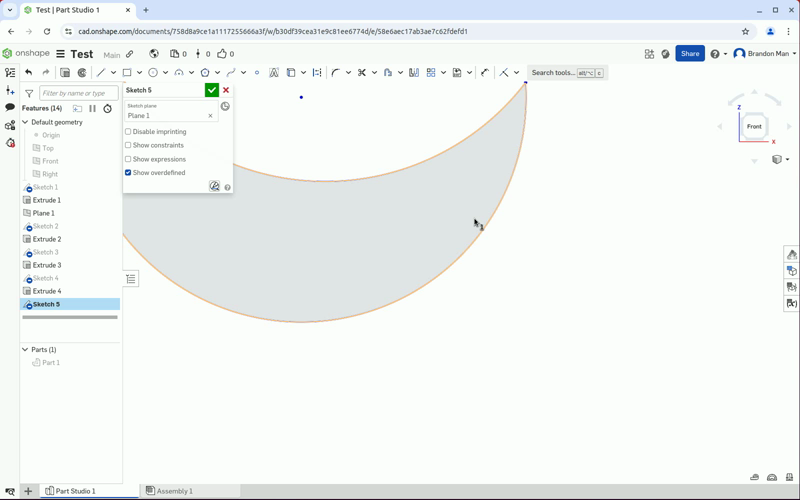
scroll(-6)
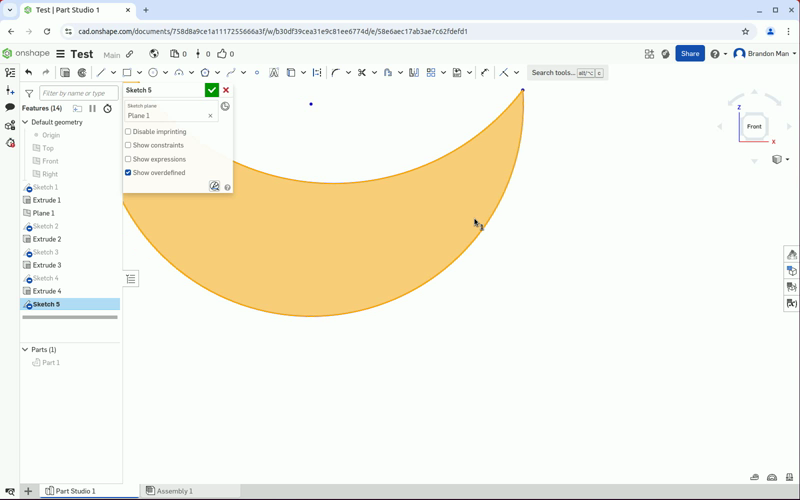
scroll(-6)
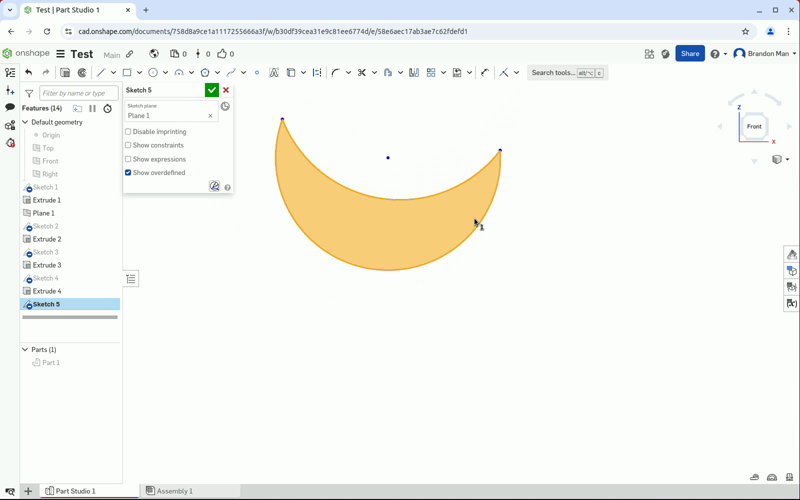
scroll(-6)
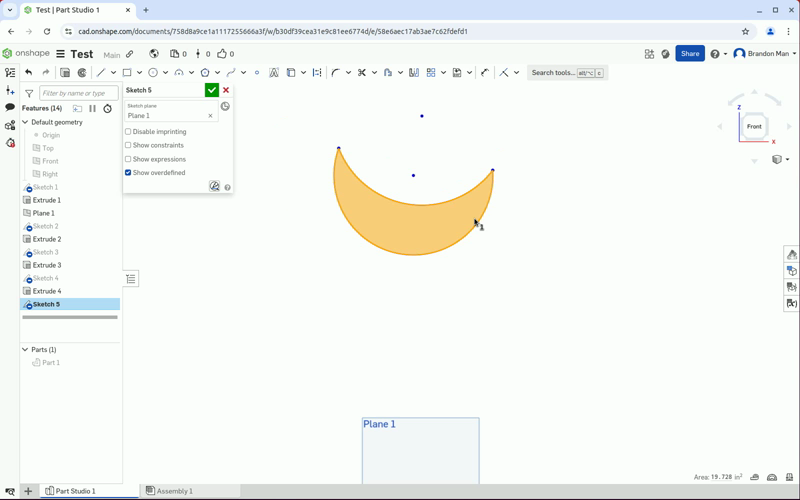
scroll(-6)
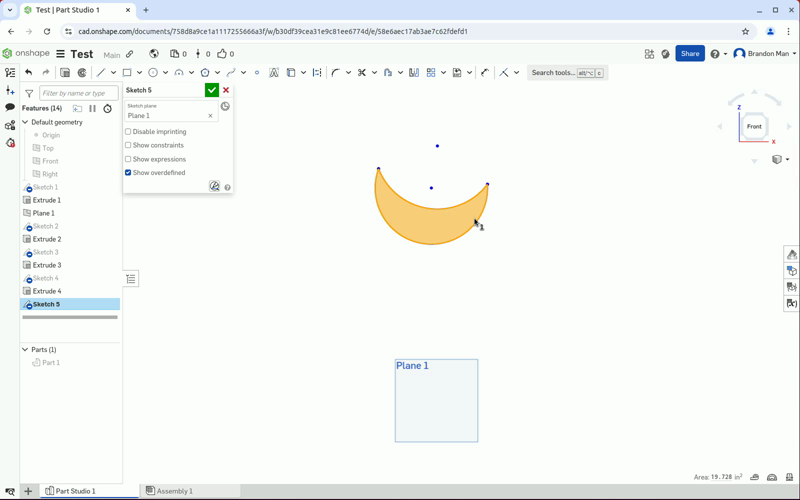
scroll(-6)
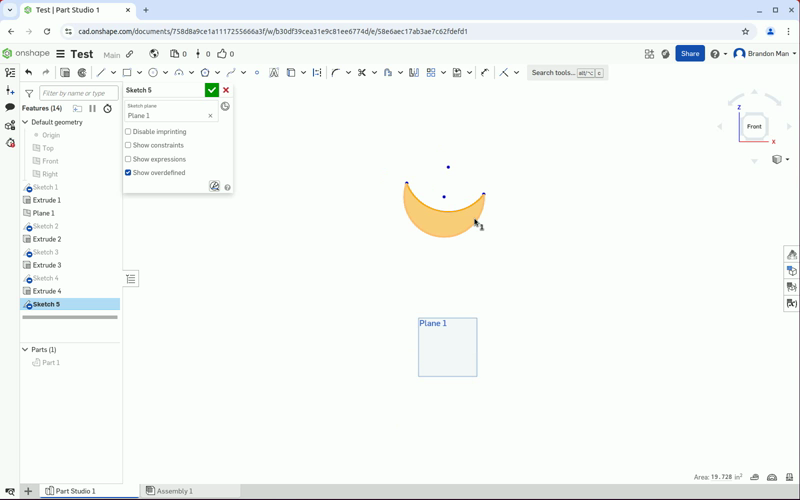
scroll(-6)
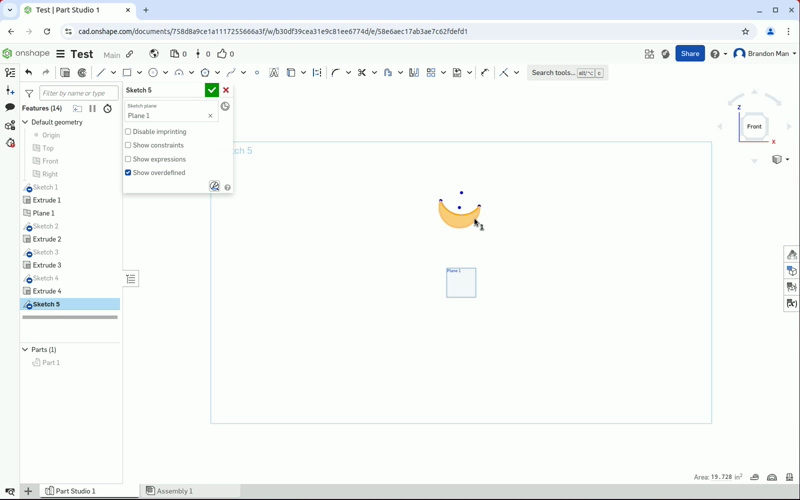
mouse_move(73, 352)
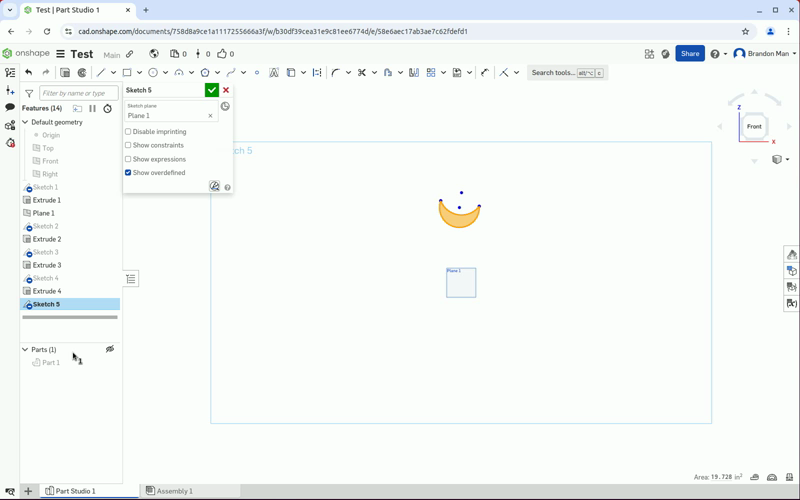
key(shift+y)
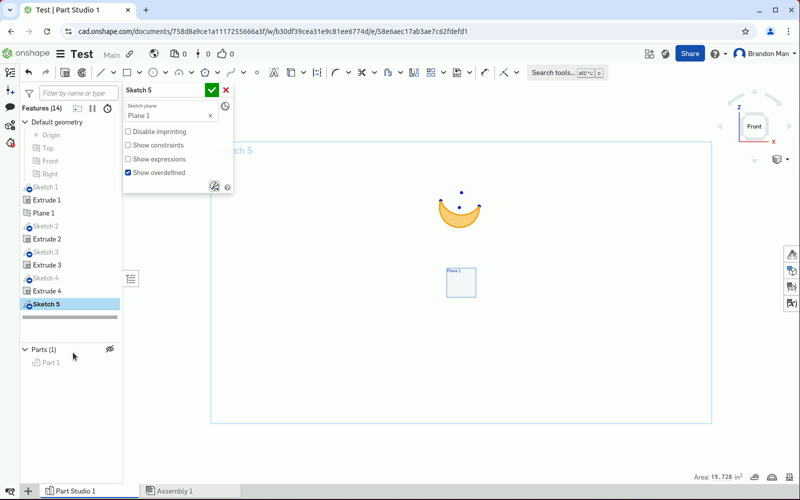
key(shift+e)
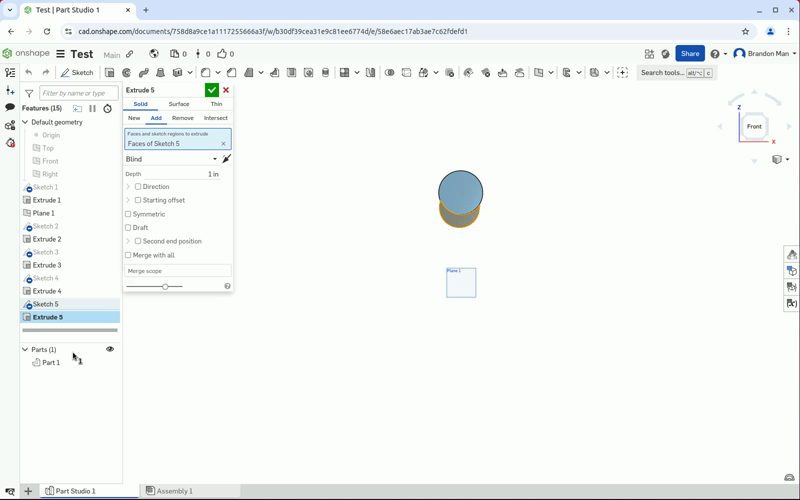
mouse_move(143, 106)
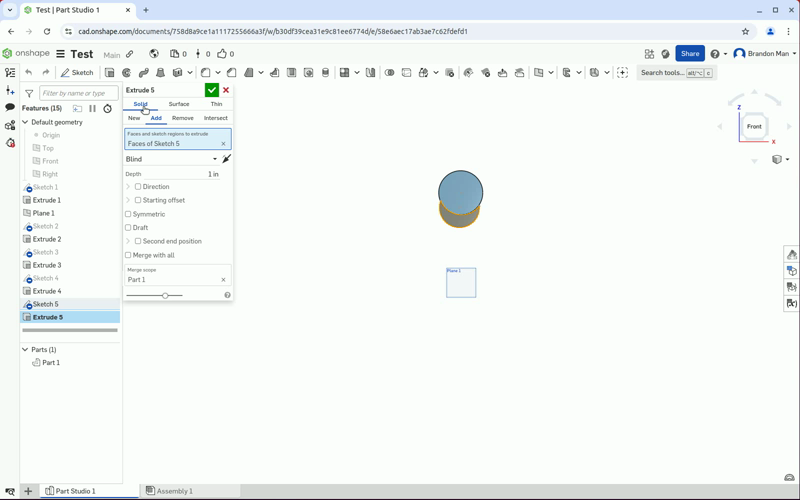
click(143, 106)
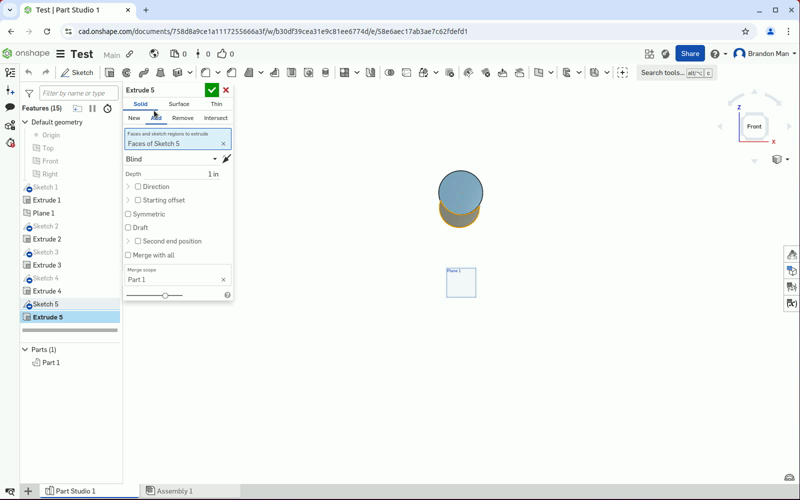
mouse_move(186, 120)
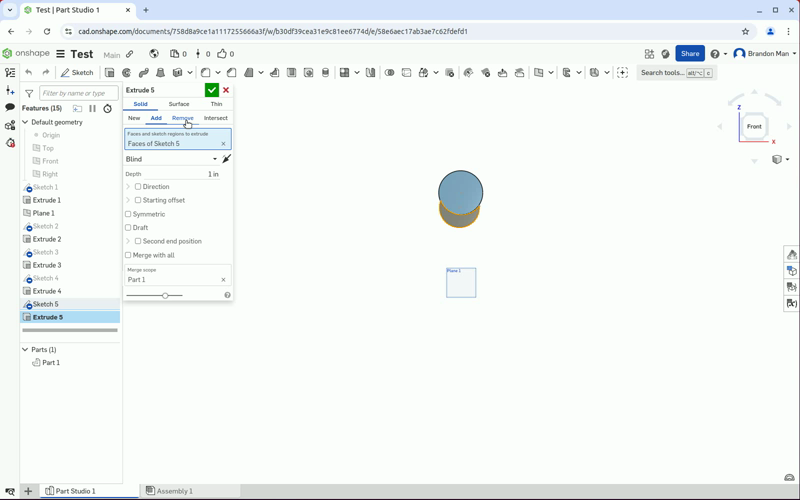
click(186, 120)
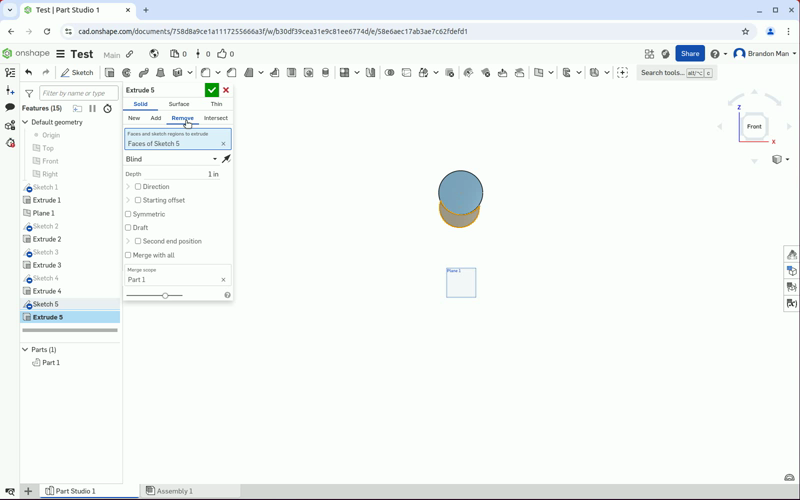
key(tab, 4)
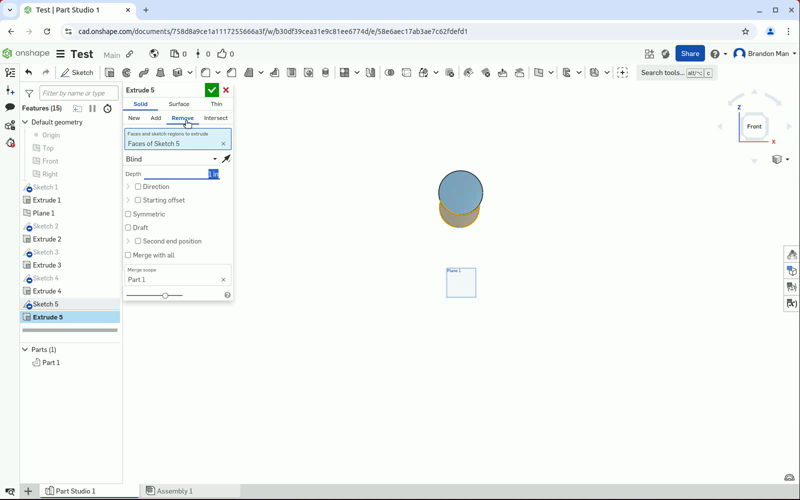
text(20.942)
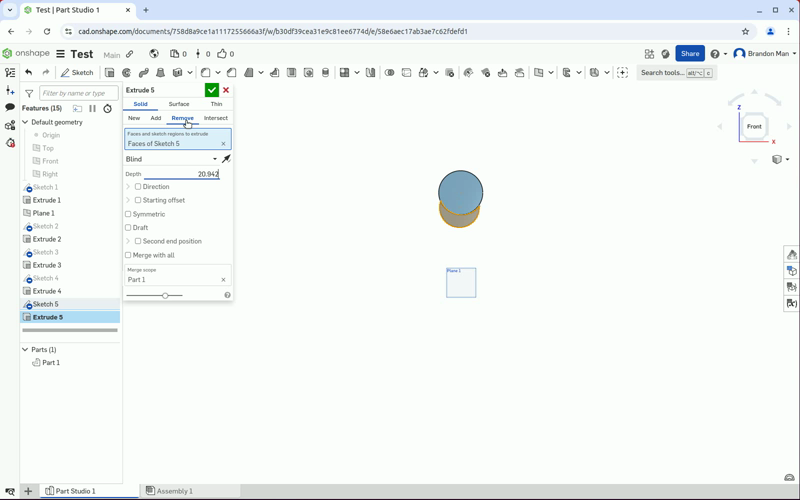
key(tab, 6)
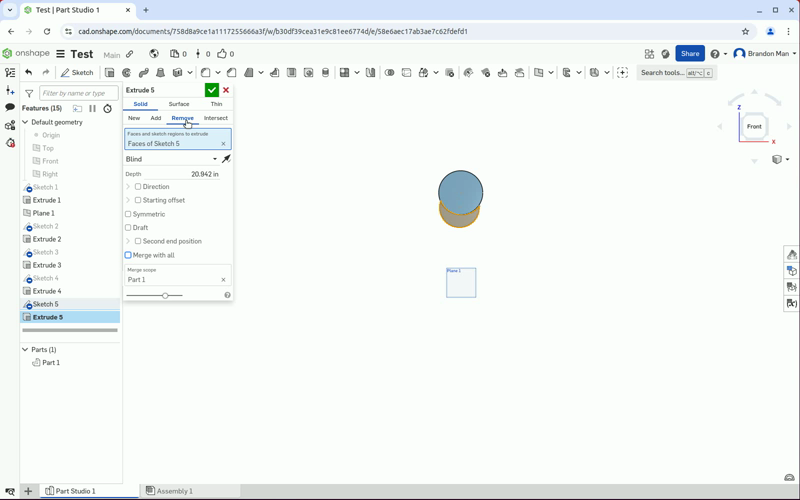
key(space)
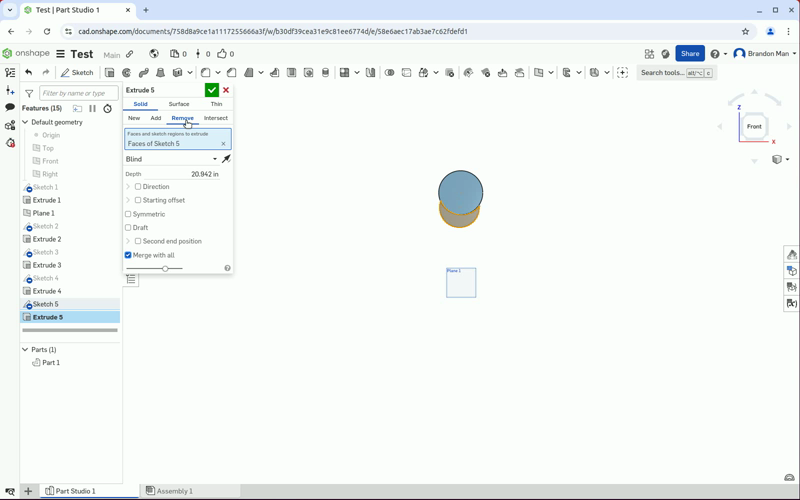
key(enter)
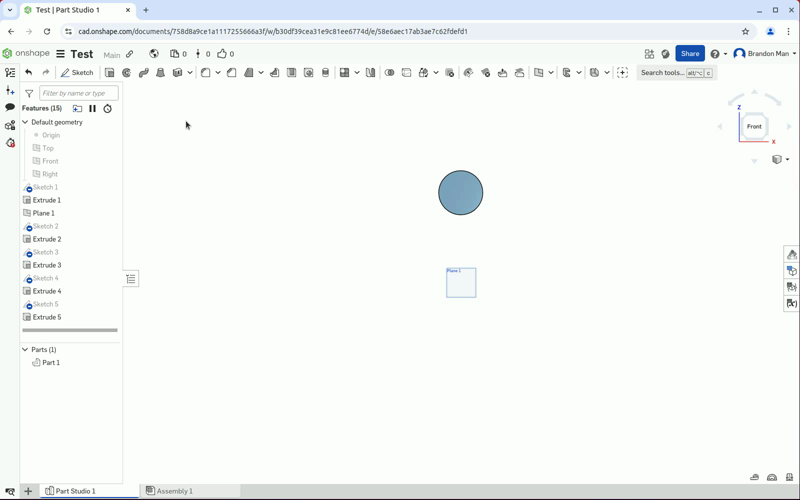
key(shift+h)
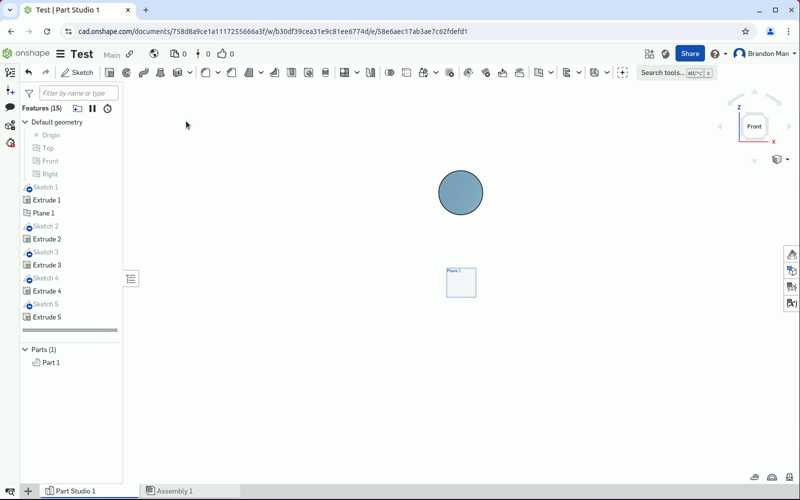
key(shift+h)
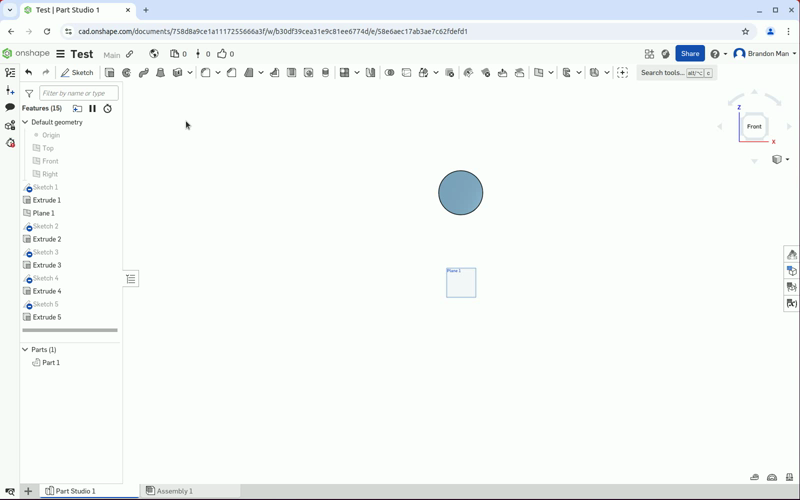
mouse_move(73, 189)
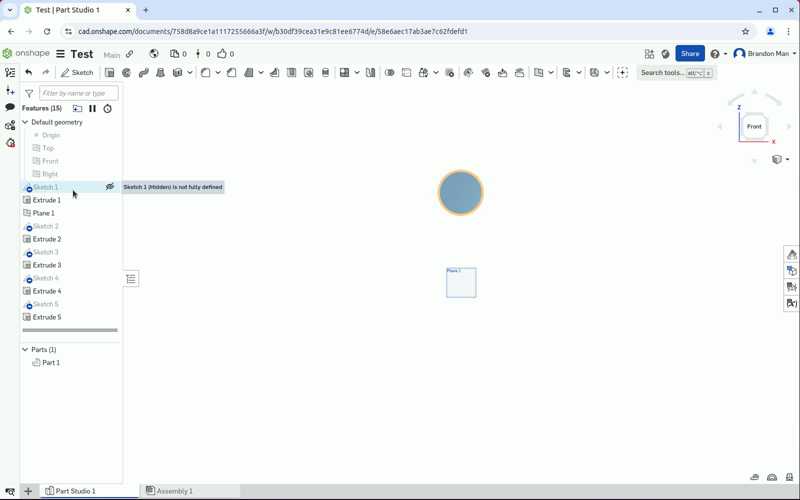
click(73, 189)
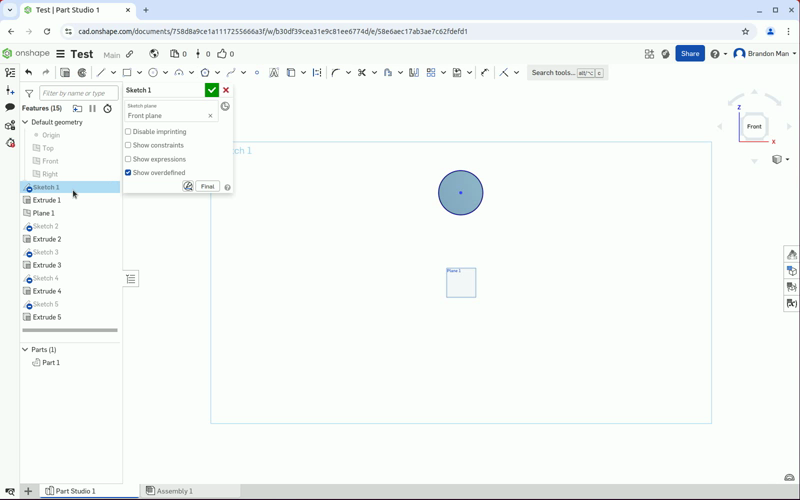
mouse_move(229, 92)
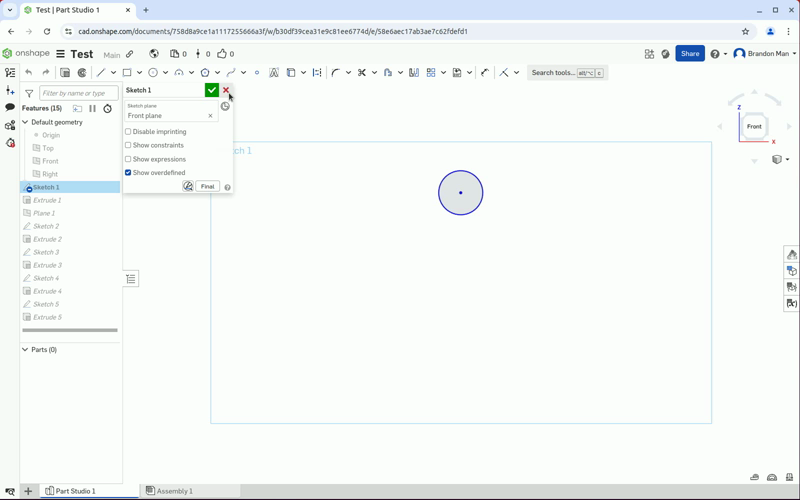
click(229, 92)
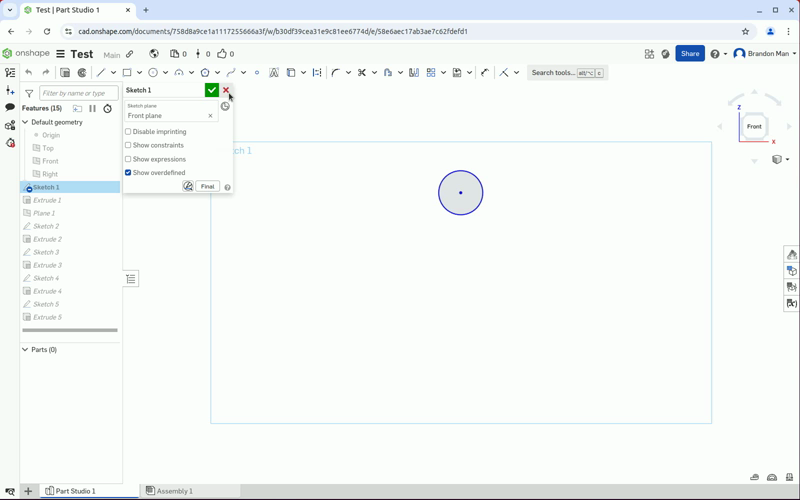
key(shift+s)
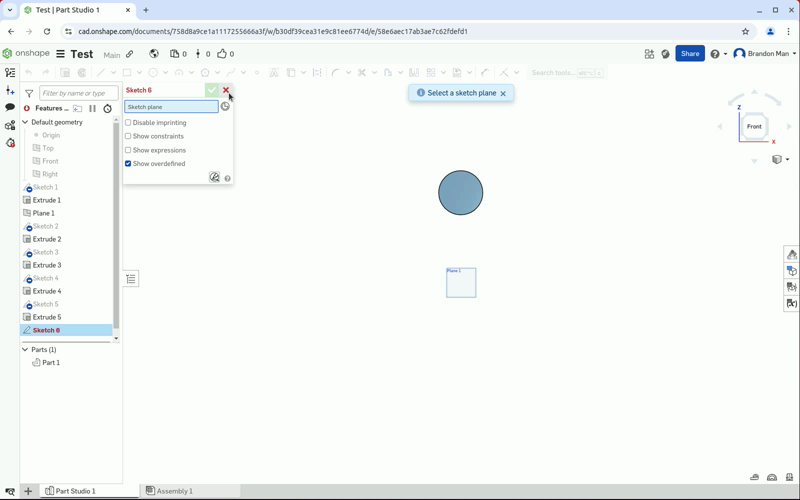
mouse_move(69, 215)
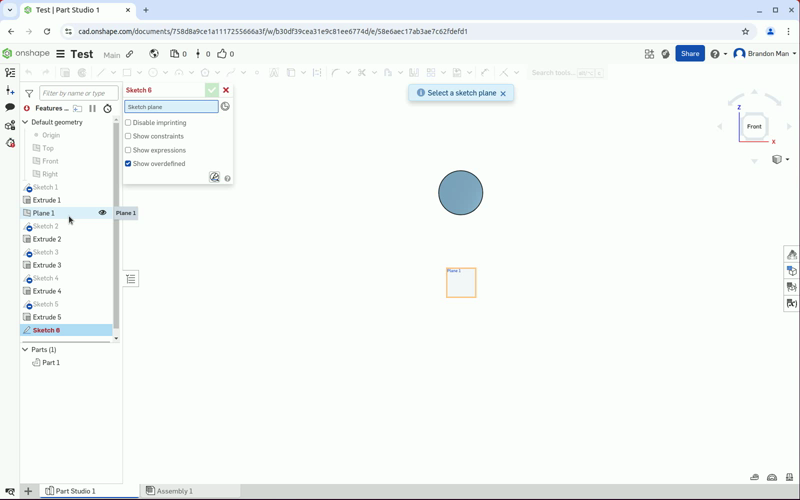
click(69, 215)
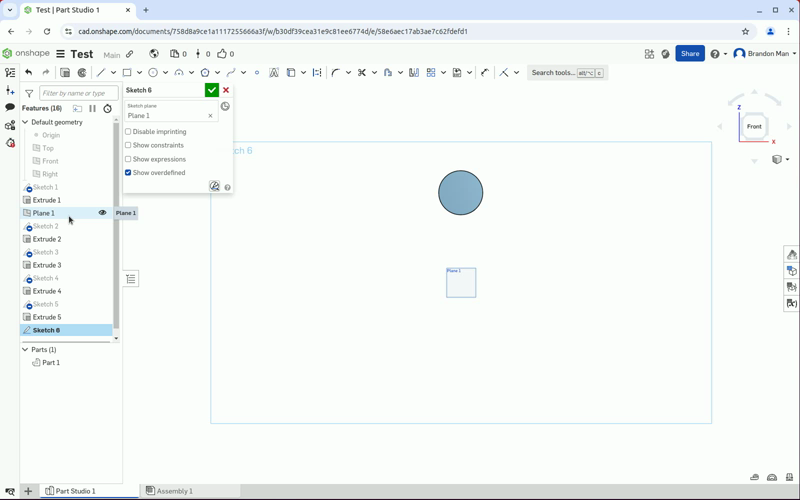
mouse_move(73, 352)
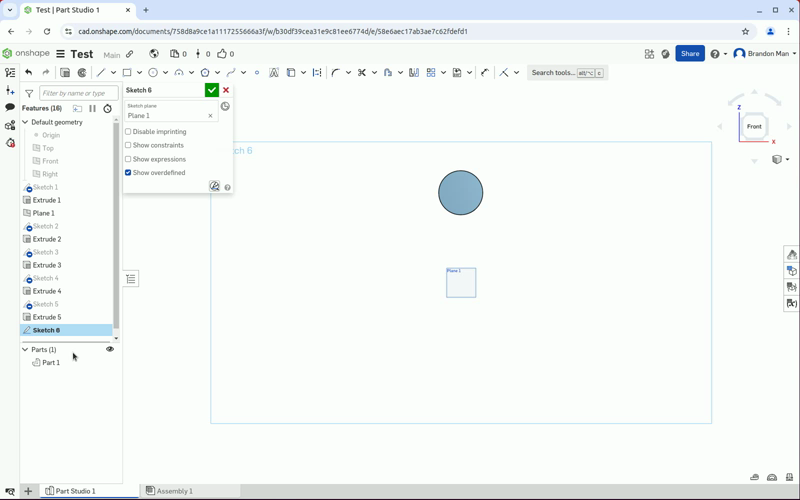
key(y)
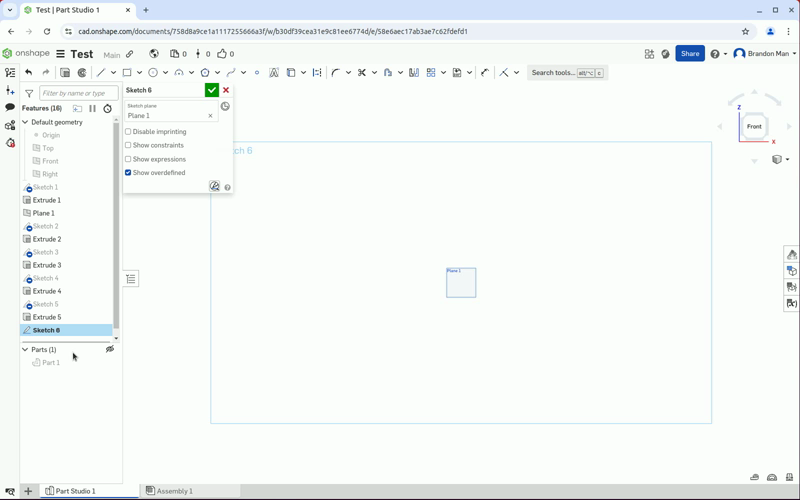
key(a)
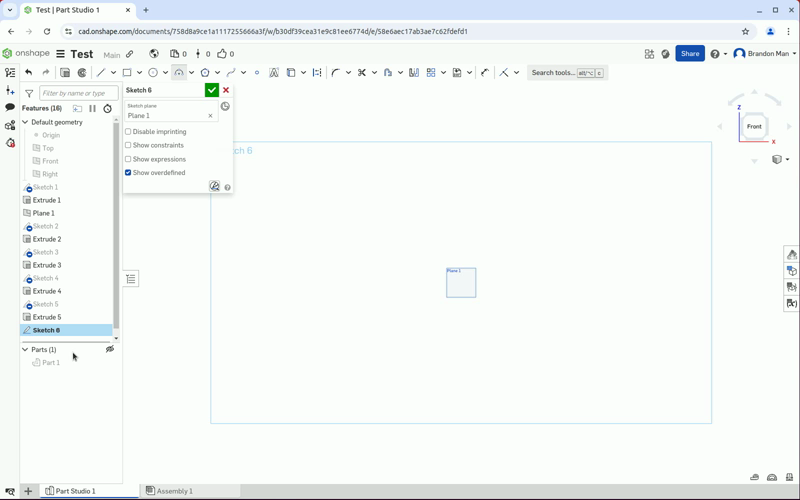
key_down(shift)
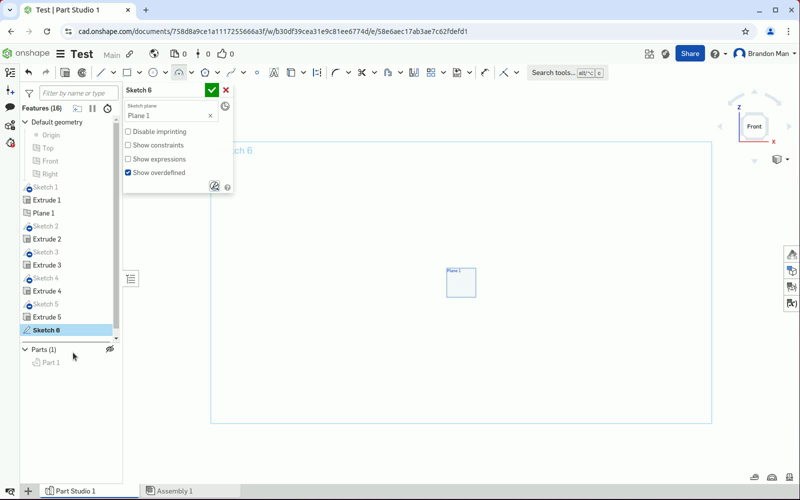
mouse_move(440, 200)
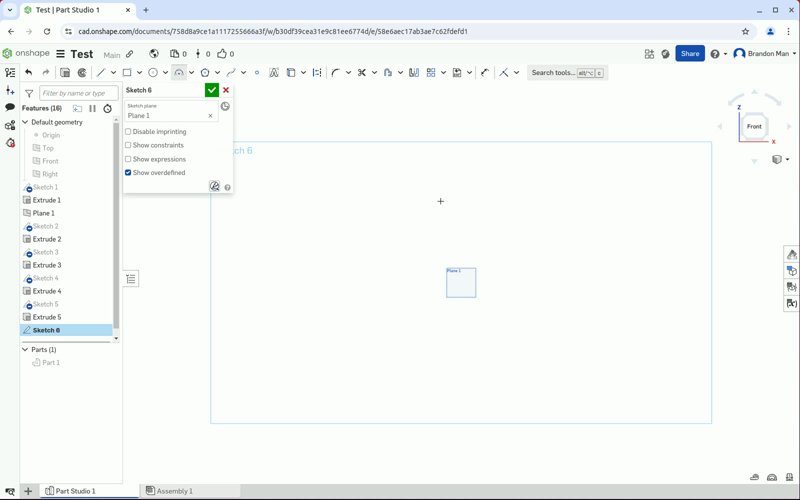
click(440, 200)
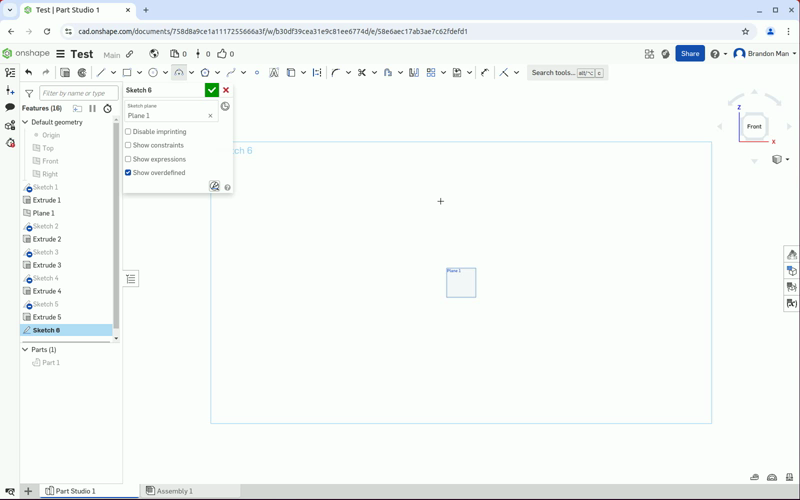
key_up(shift)
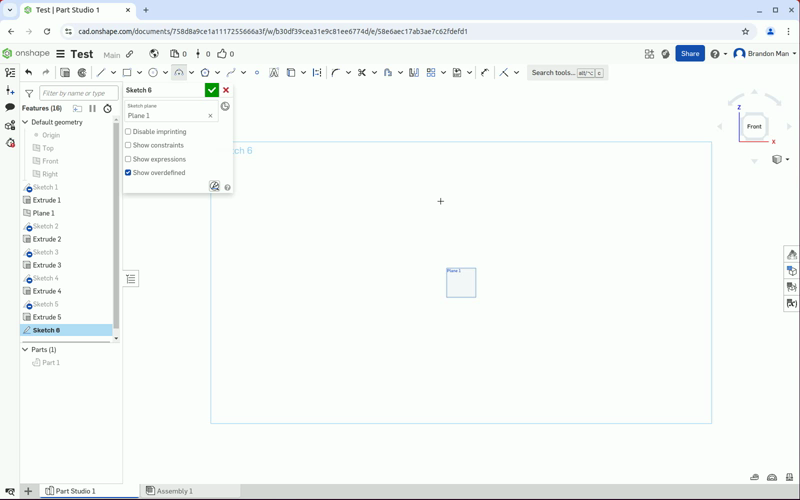
key_down(shift)
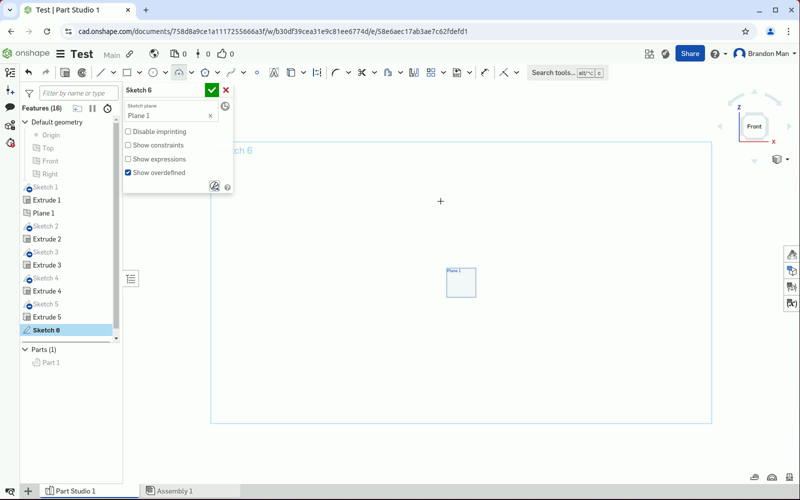
mouse_move(479, 206)
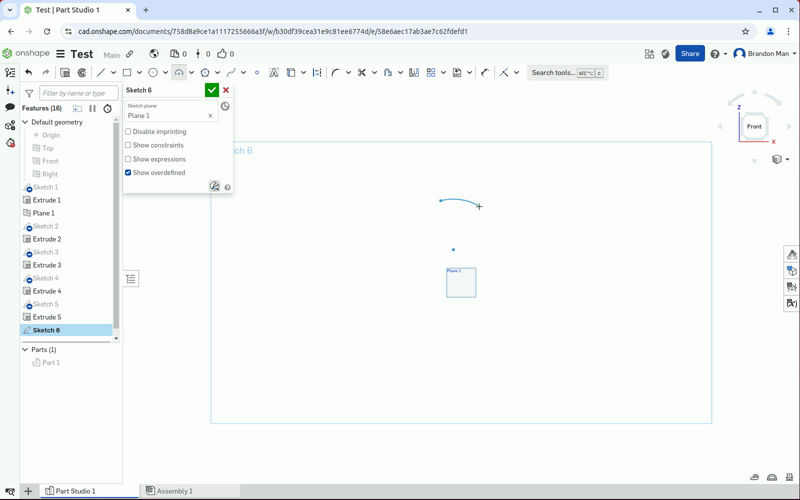
click(479, 206)
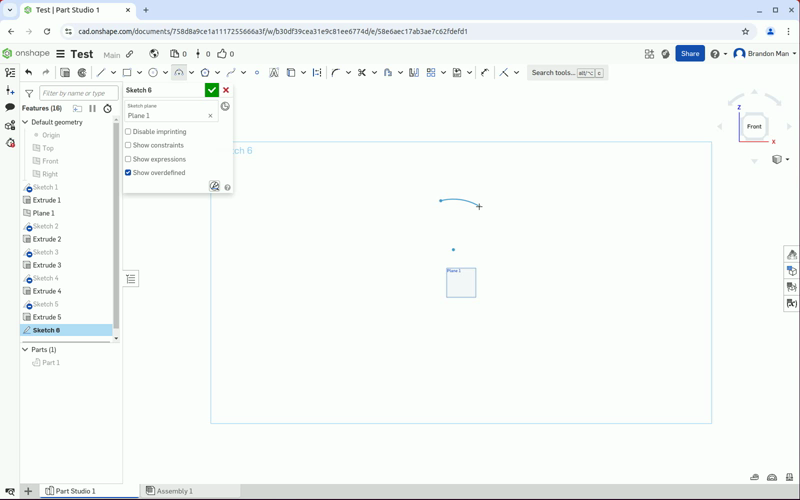
mouse_move(458, 214)
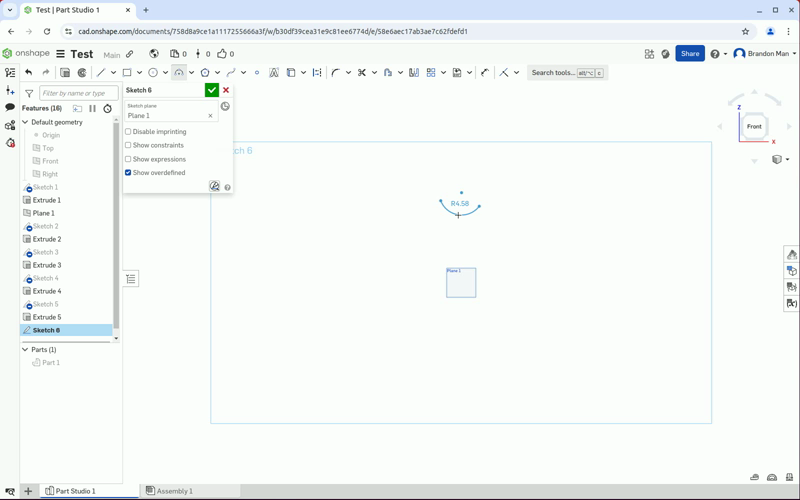
click(458, 214)
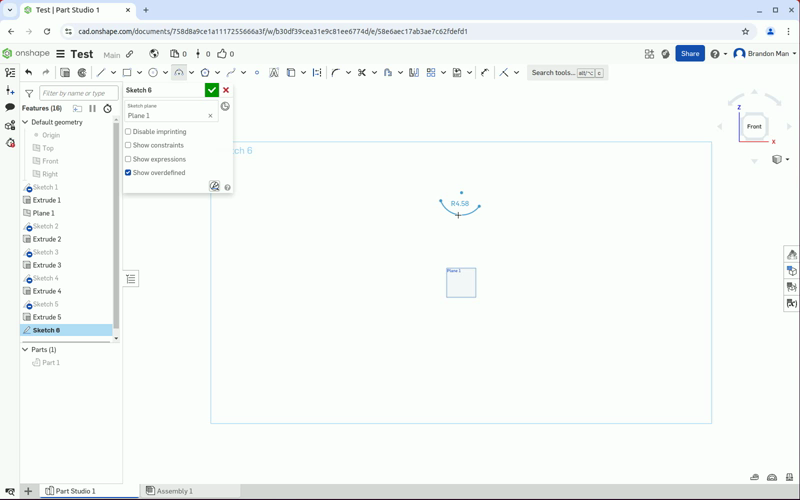
key_up(shift)
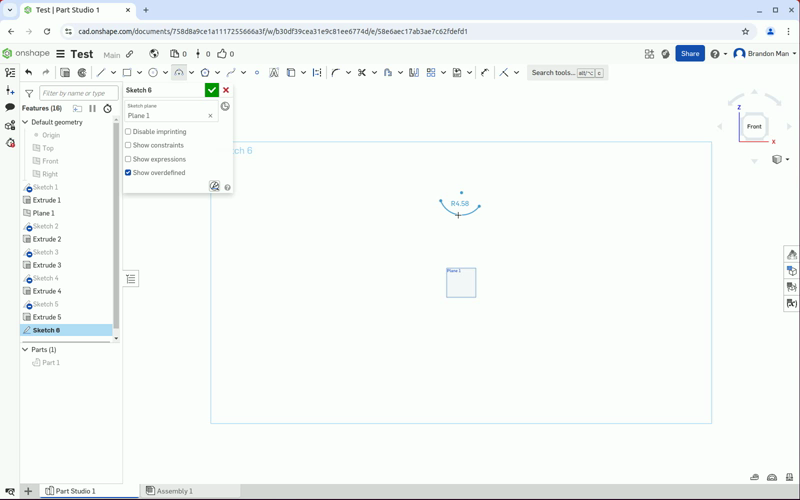
mouse_move(479, 206)
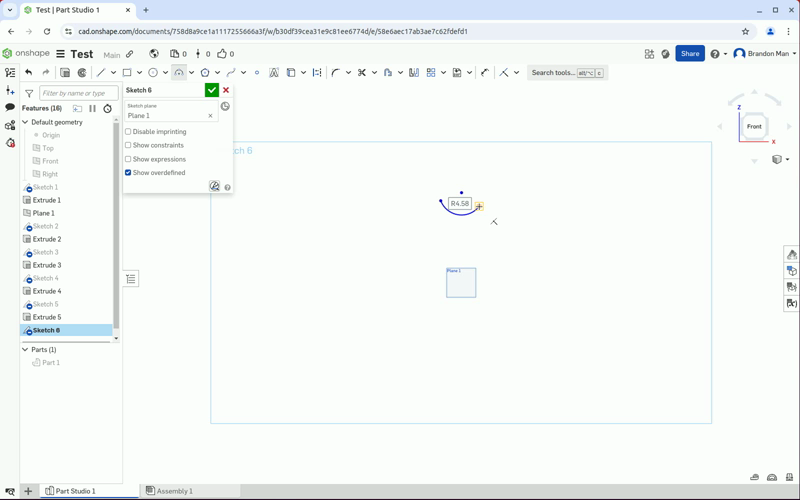
click(479, 206)
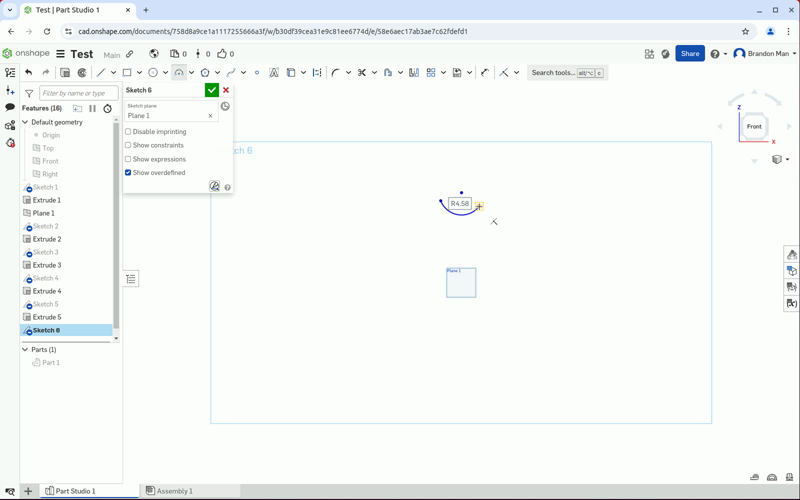
key_down(shift)
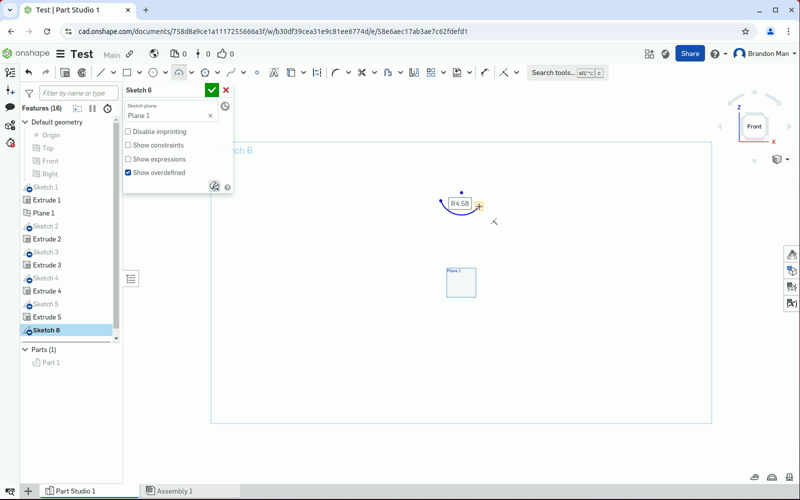
mouse_move(476, 197)
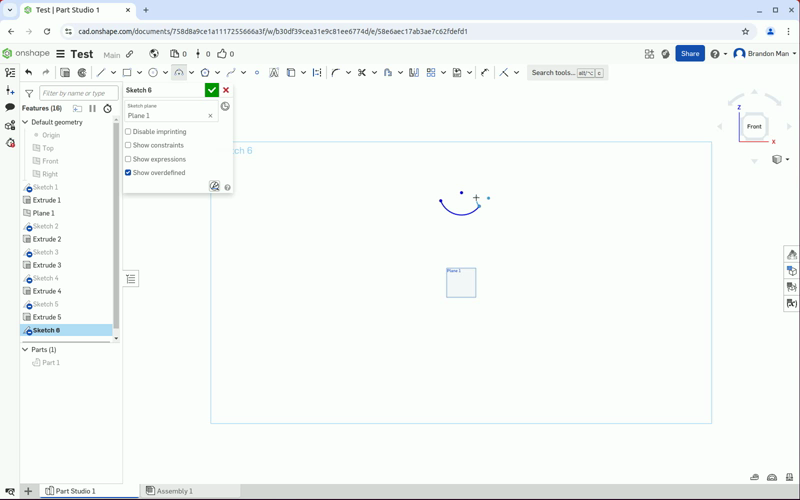
click(476, 197)
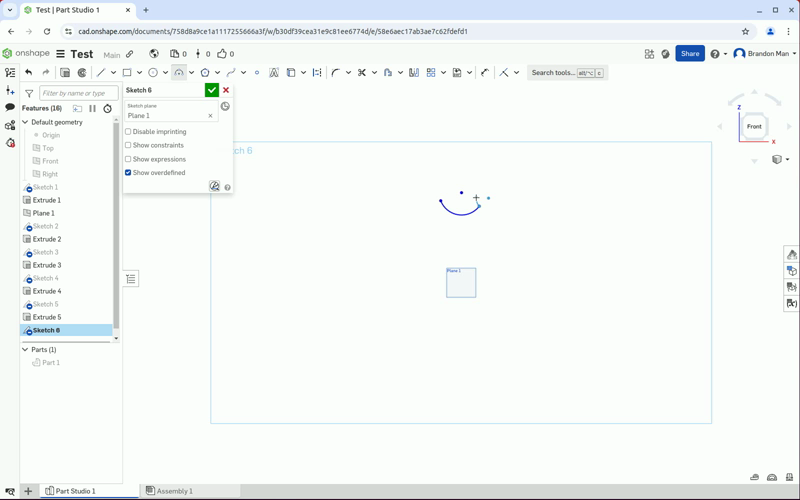
mouse_move(478, 201)
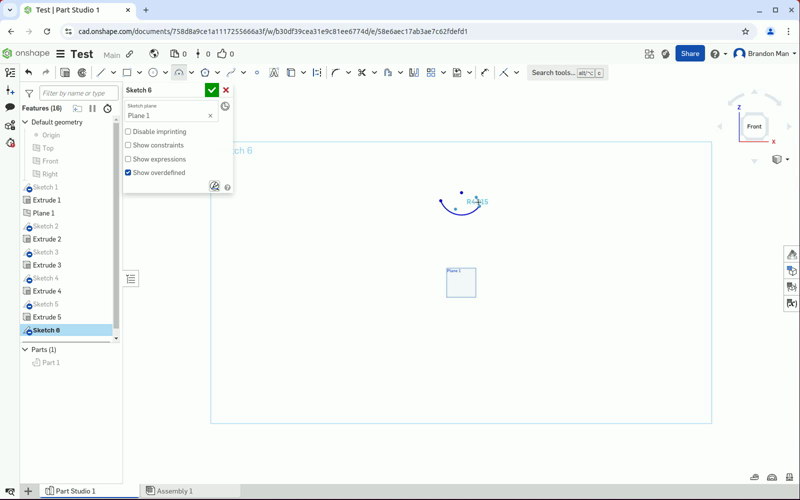
click(478, 201)
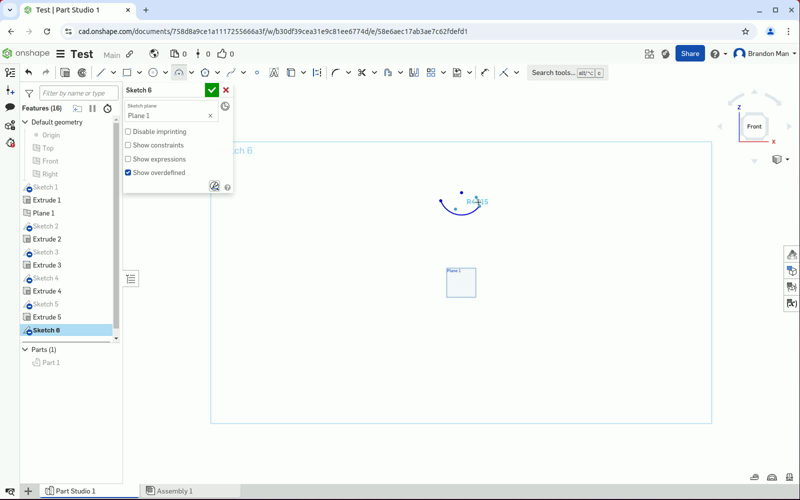
key_up(shift)
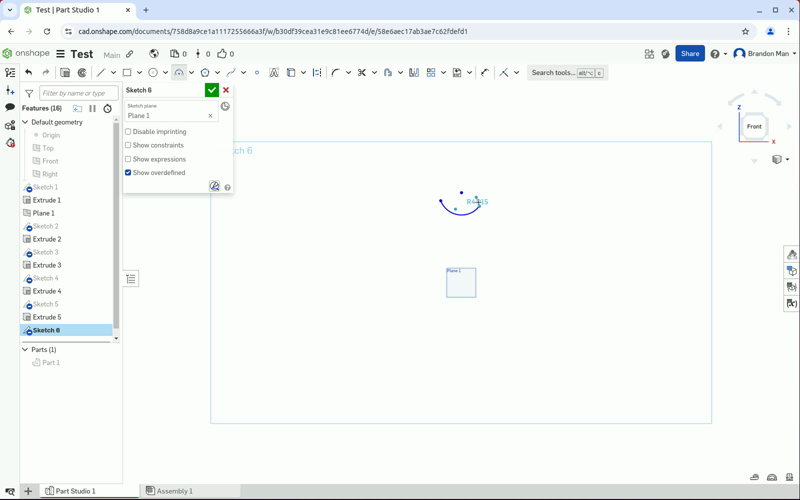
mouse_move(476, 197)
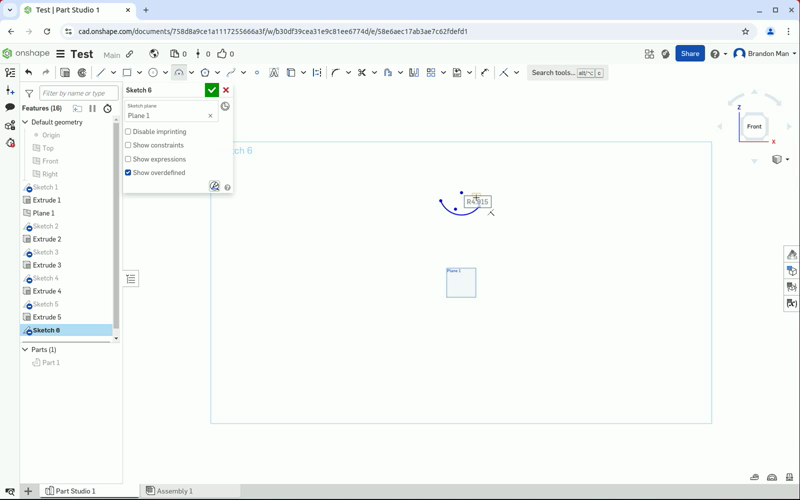
click(476, 197)
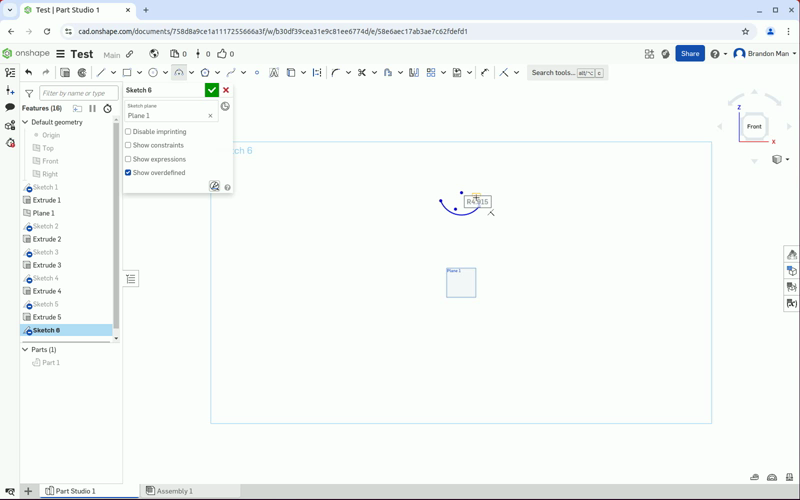
key_down(shift)
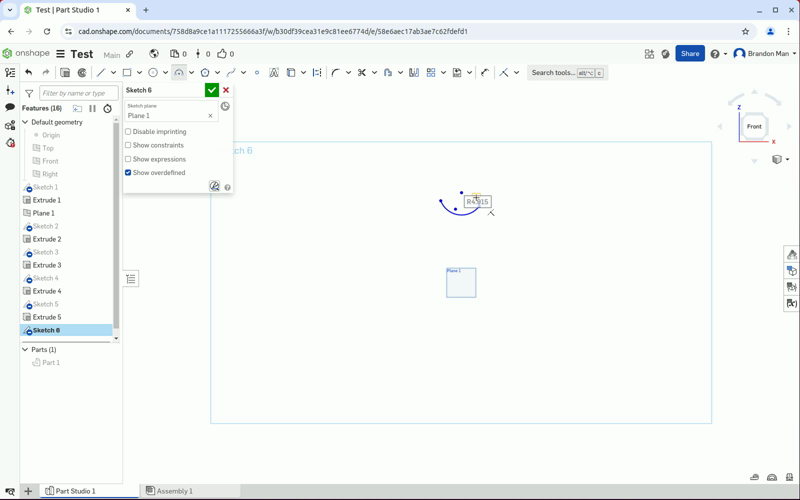
mouse_move(446, 192)
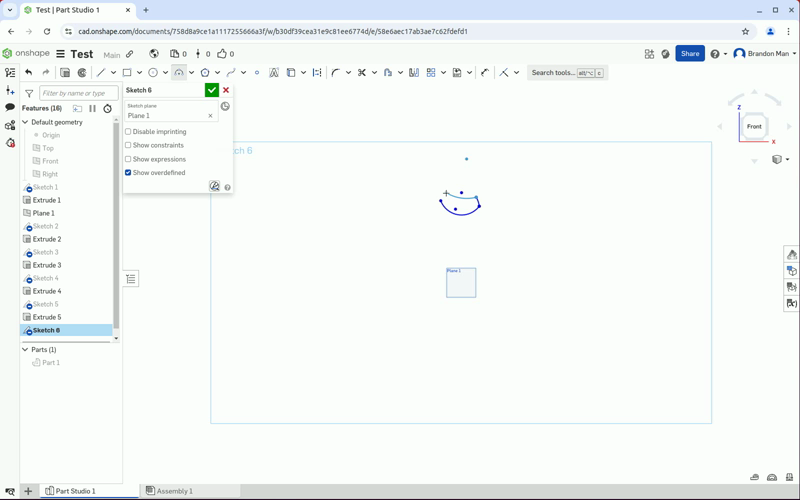
click(446, 192)
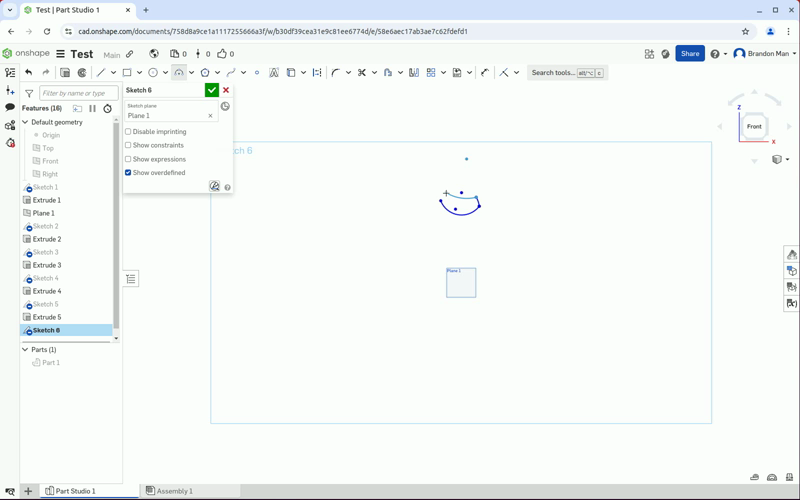
mouse_move(459, 207)
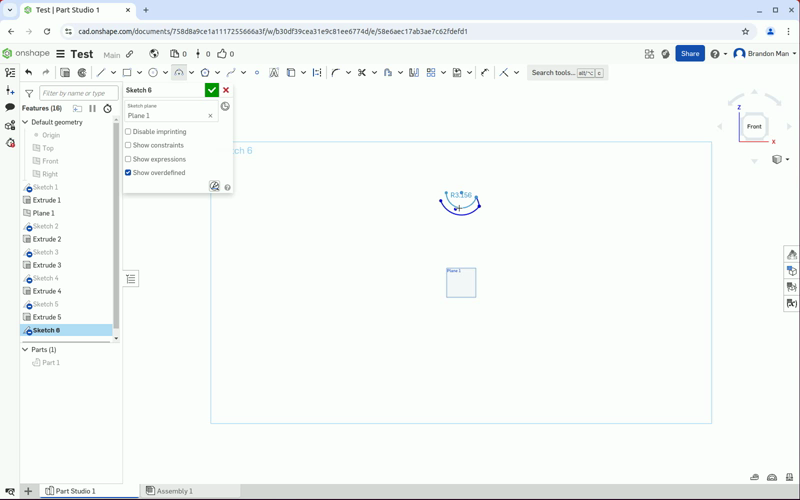
click(459, 207)
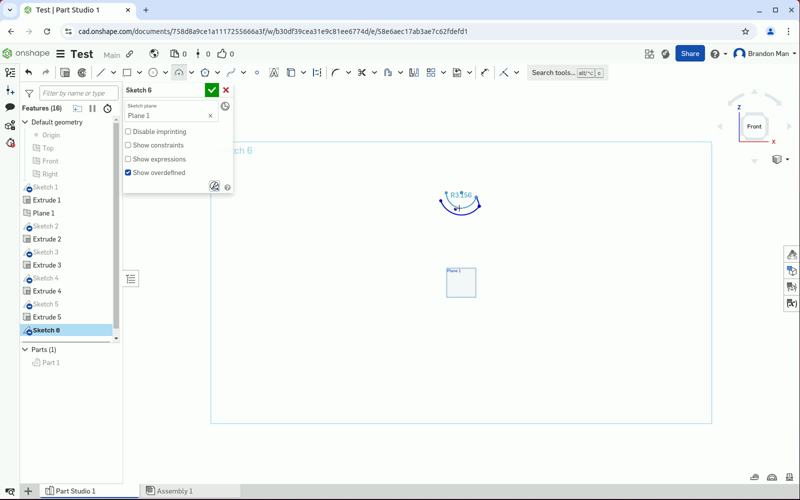
key_up(shift)
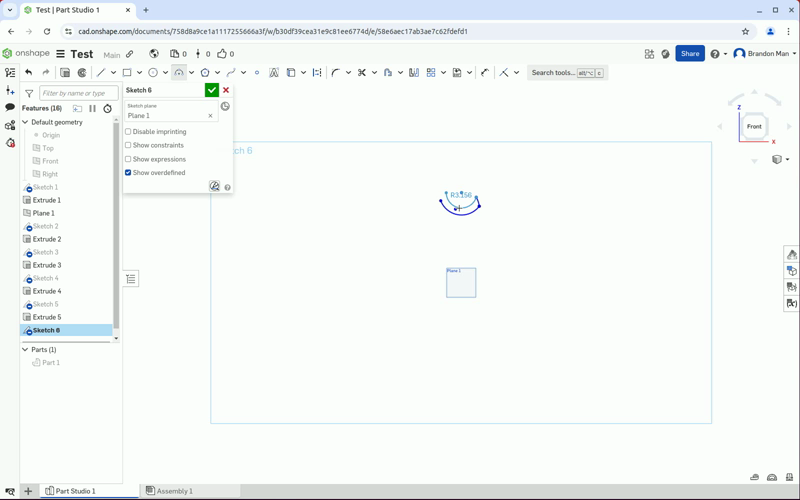
mouse_move(446, 192)
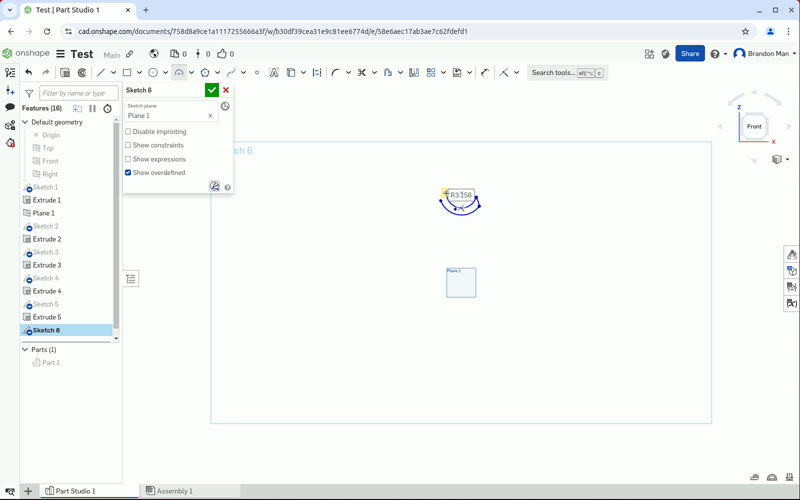
click(446, 192)
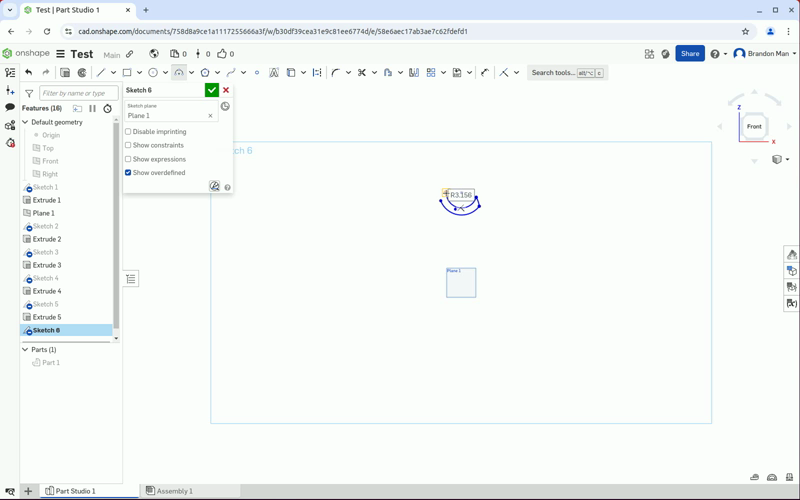
mouse_move(440, 200)
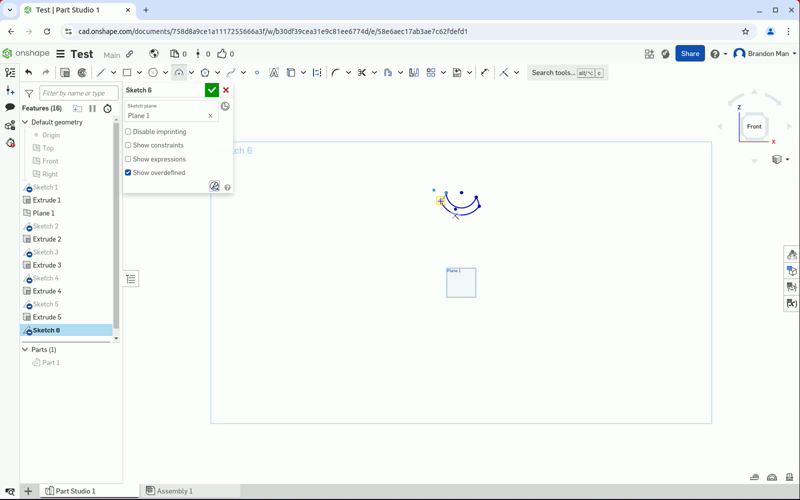
click(440, 200)
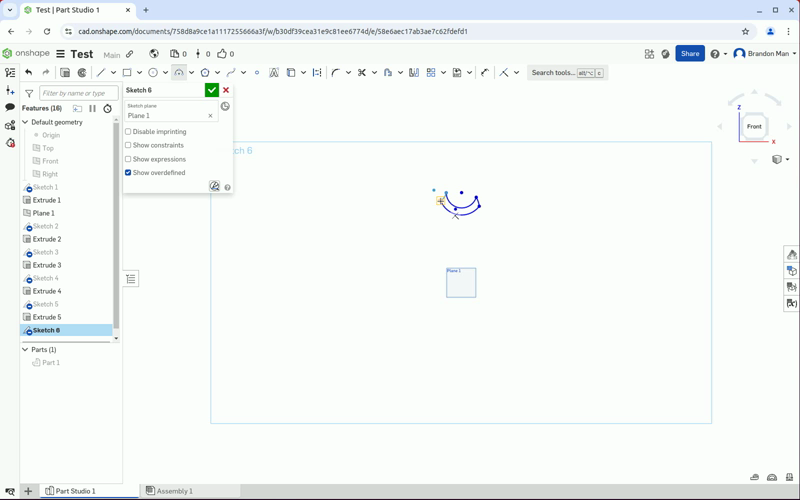
key_down(shift)
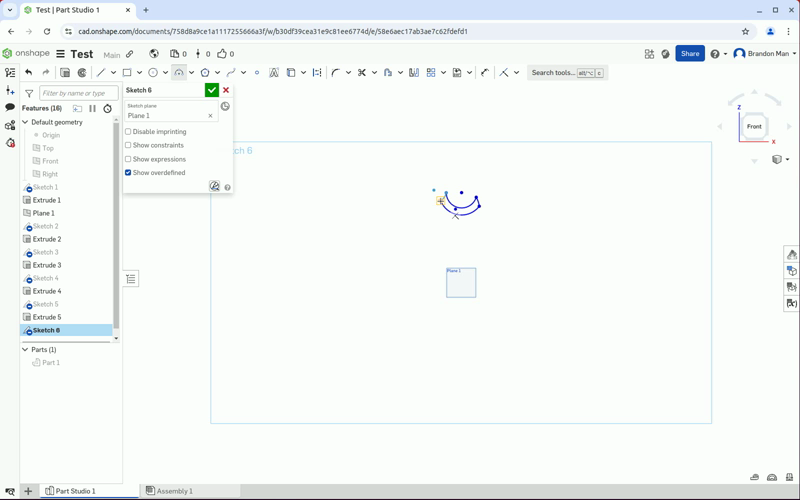
mouse_move(443, 196)
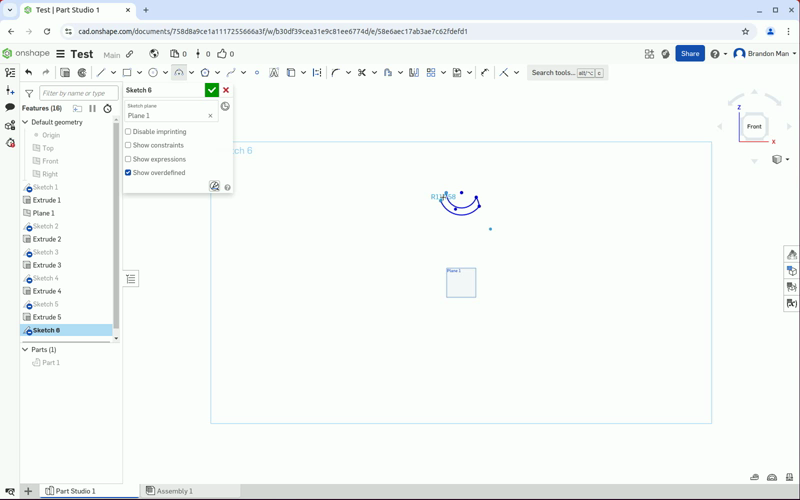
click(443, 196)
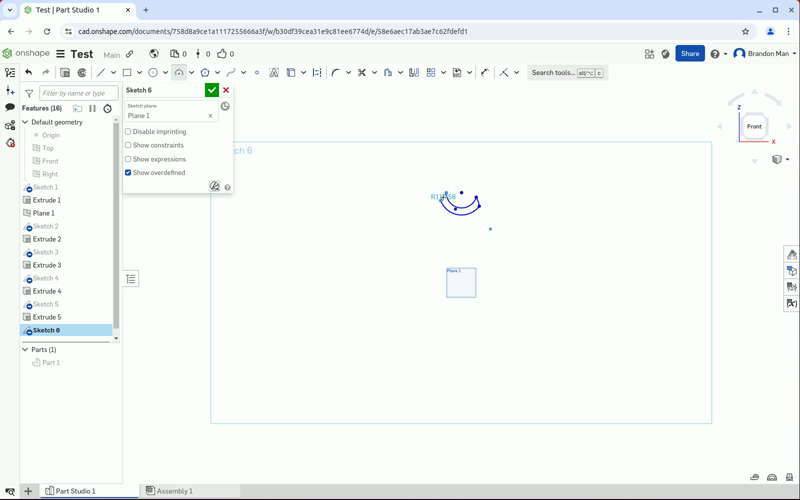
key_up(shift)
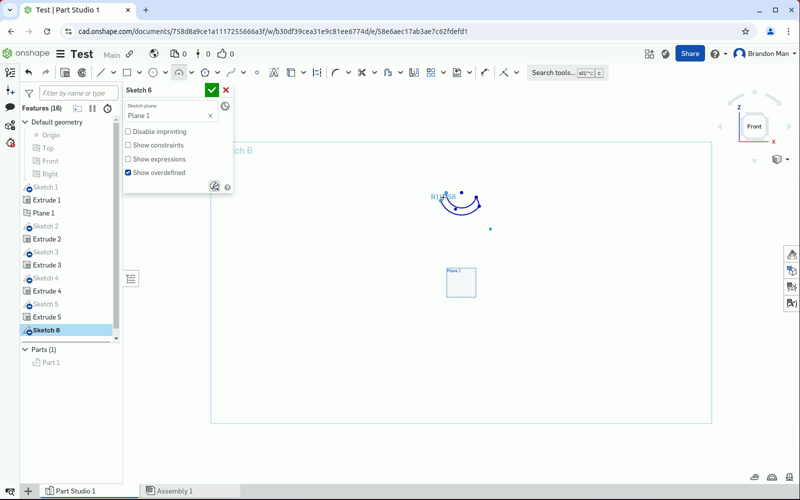
key(esc)
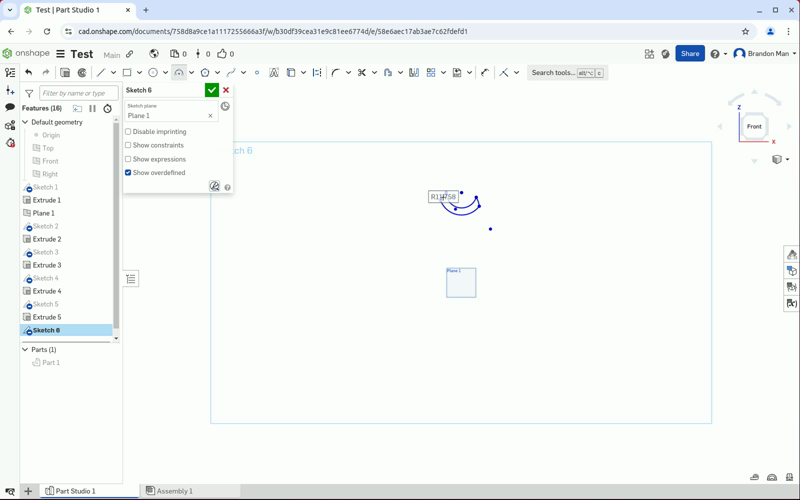
mouse_move(472, 211)
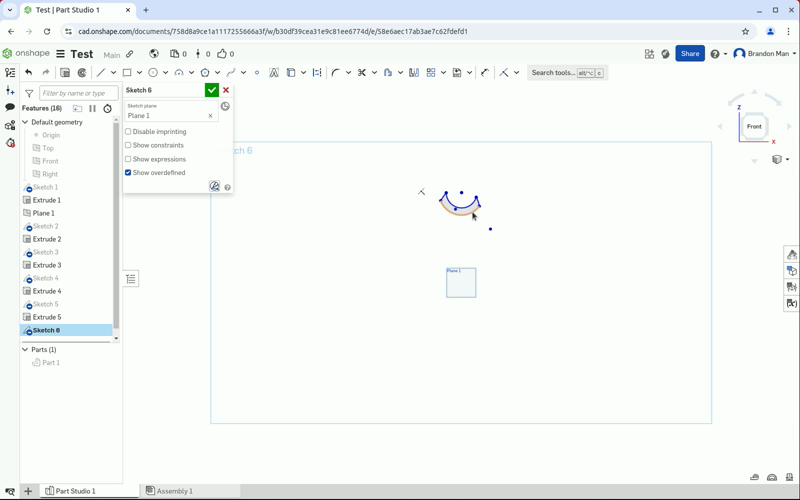
scroll(6)
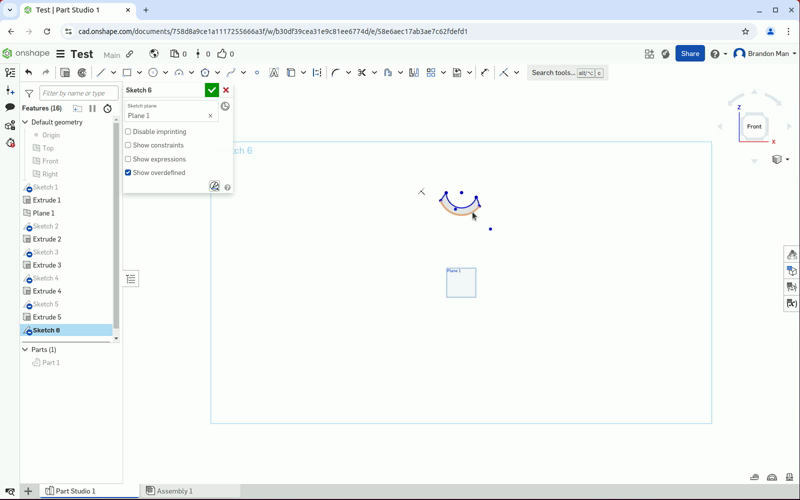
scroll(6)
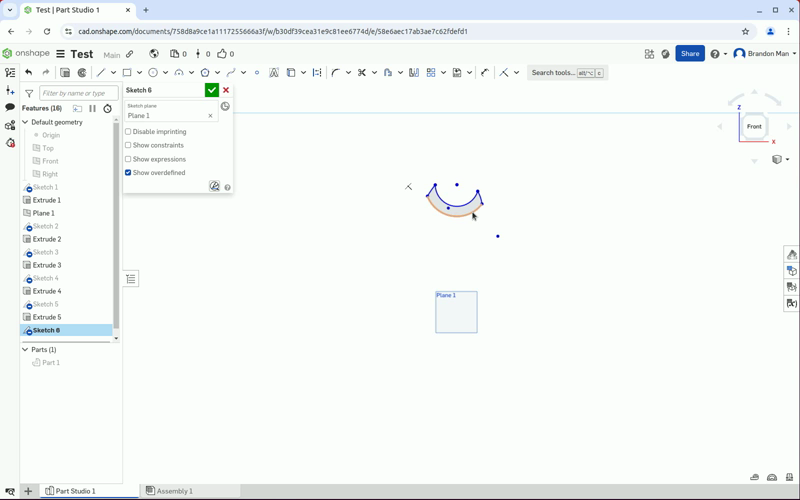
scroll(6)
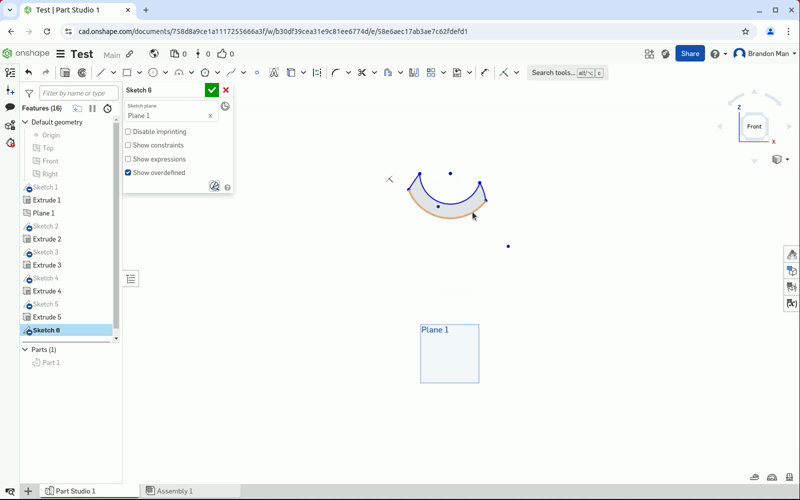
scroll(6)
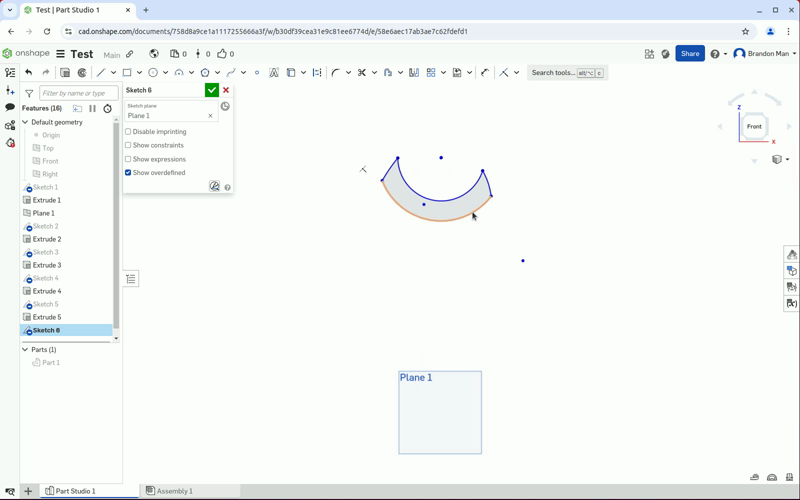
scroll(6)
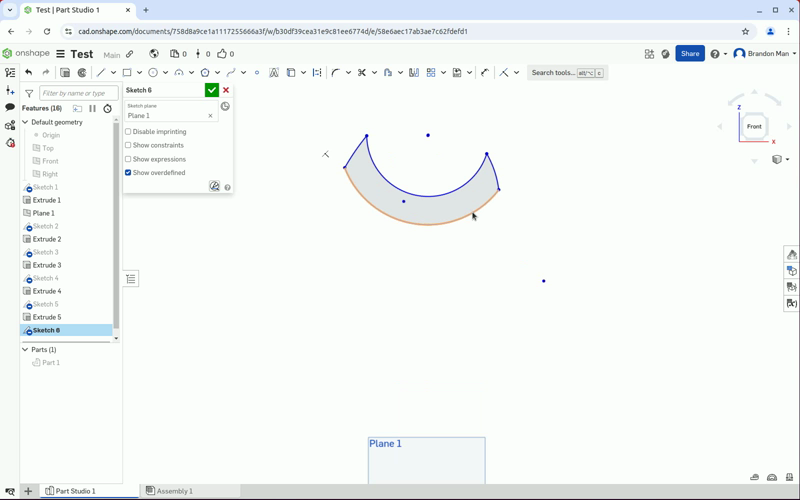
scroll(6)
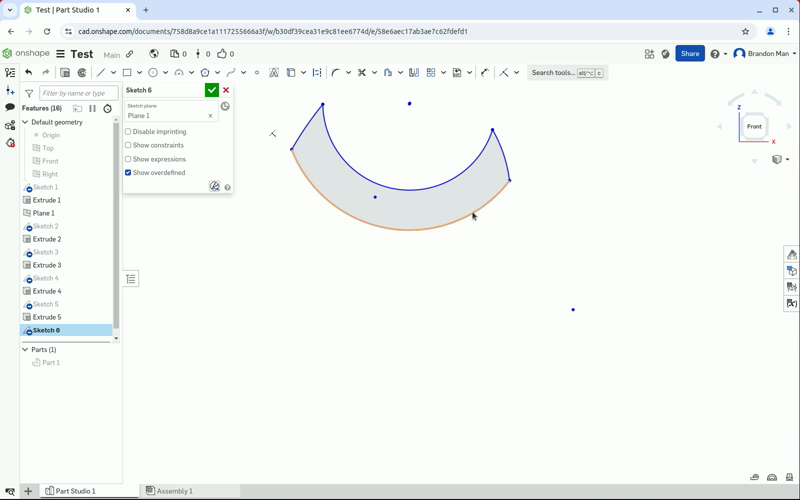
scroll(6)
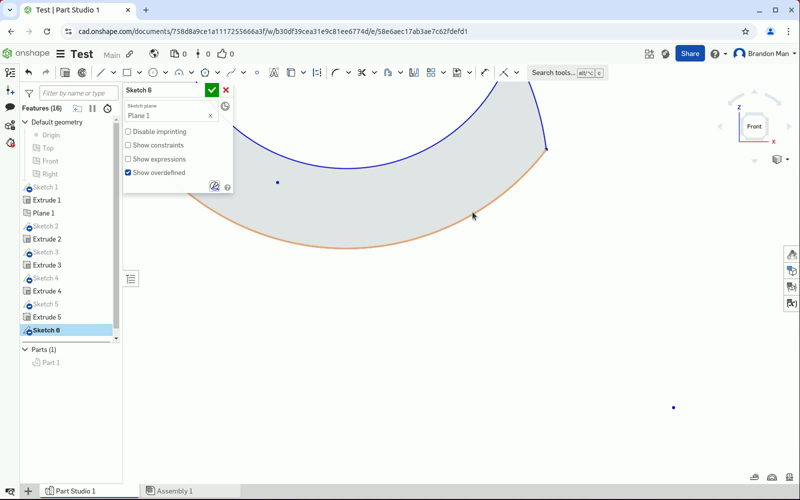
click(472, 211)
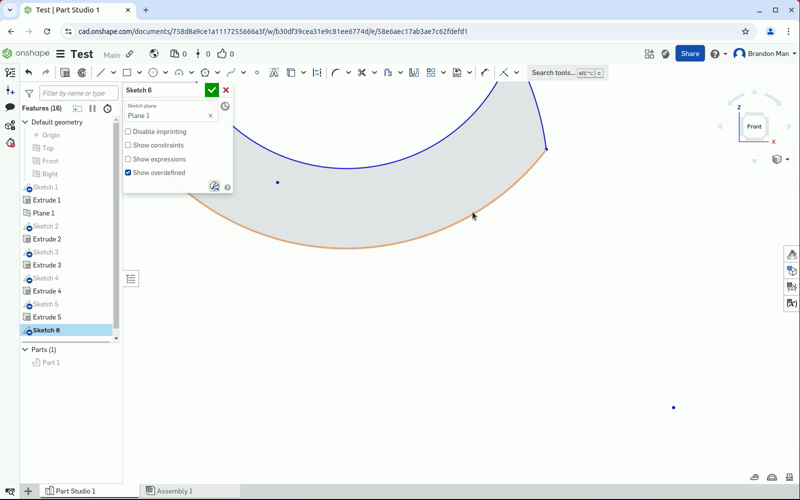
scroll(-6)
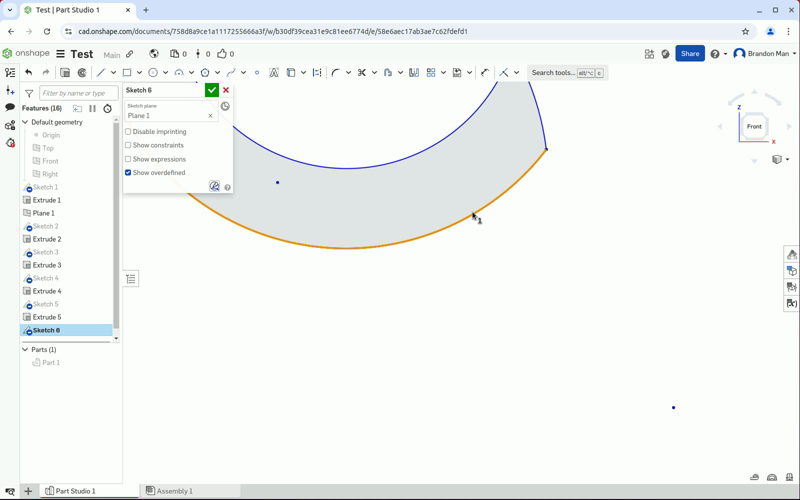
scroll(-6)
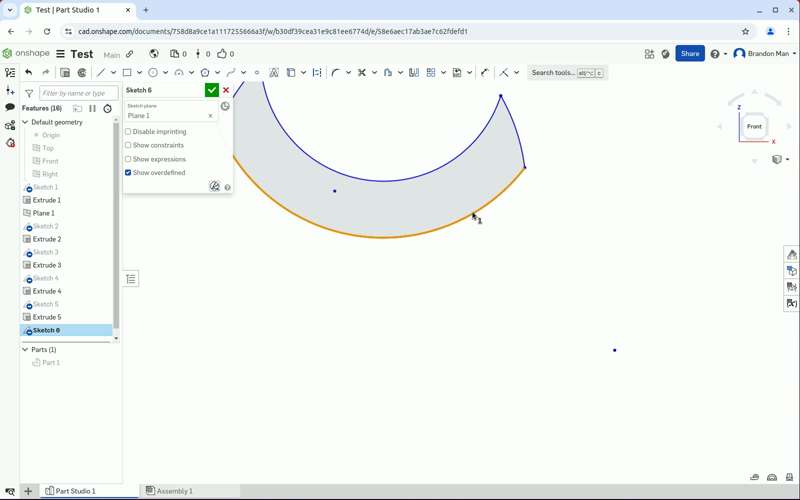
scroll(-6)
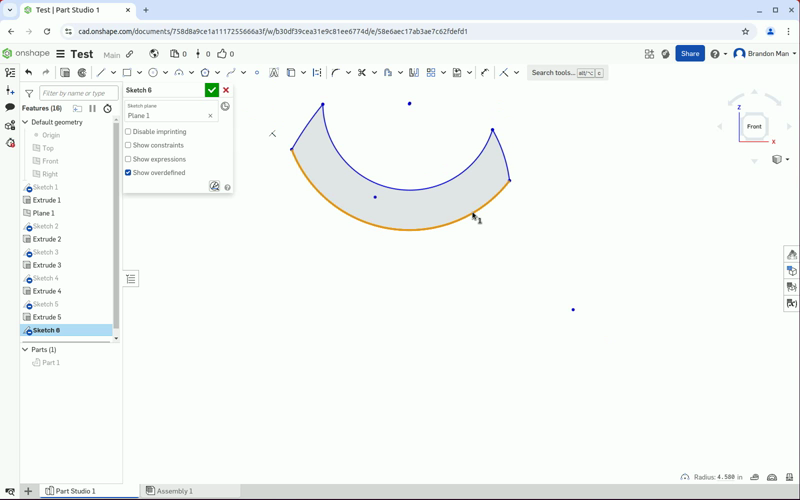
scroll(-6)
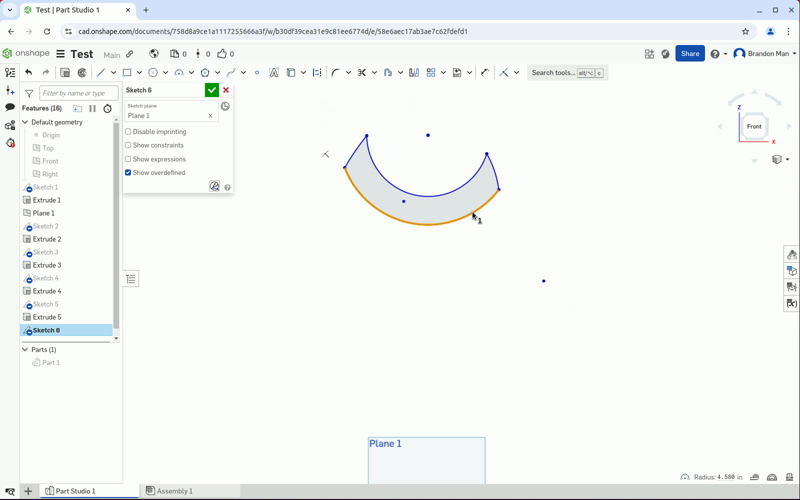
scroll(-6)
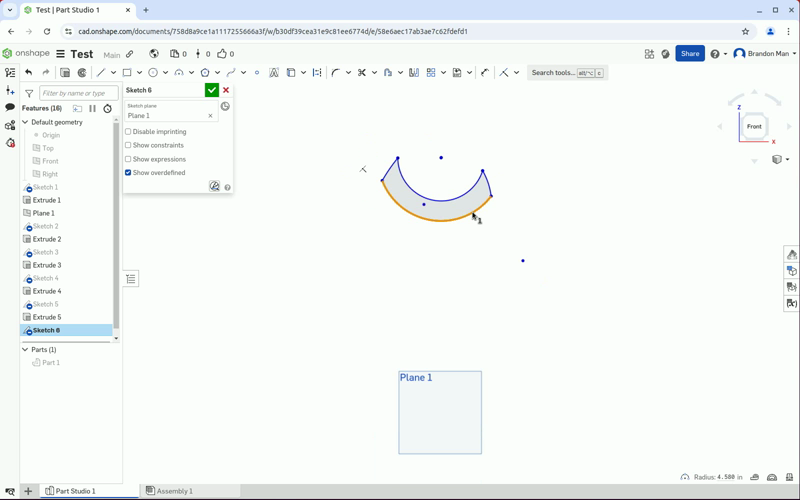
scroll(-6)
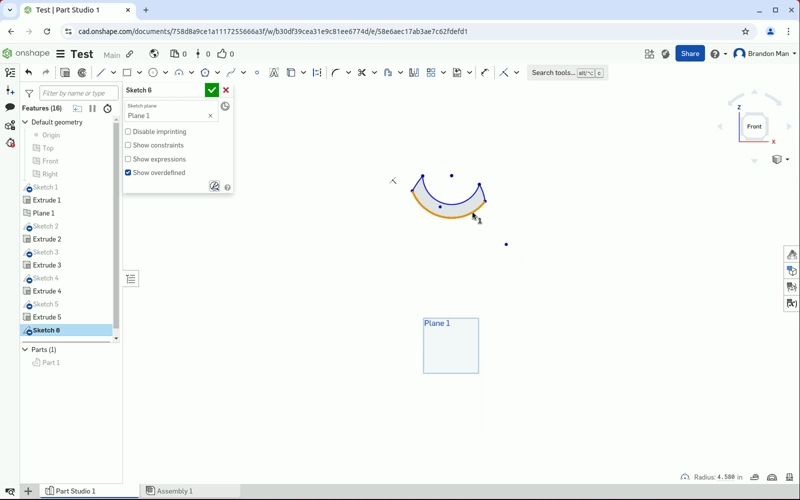
scroll(-6)
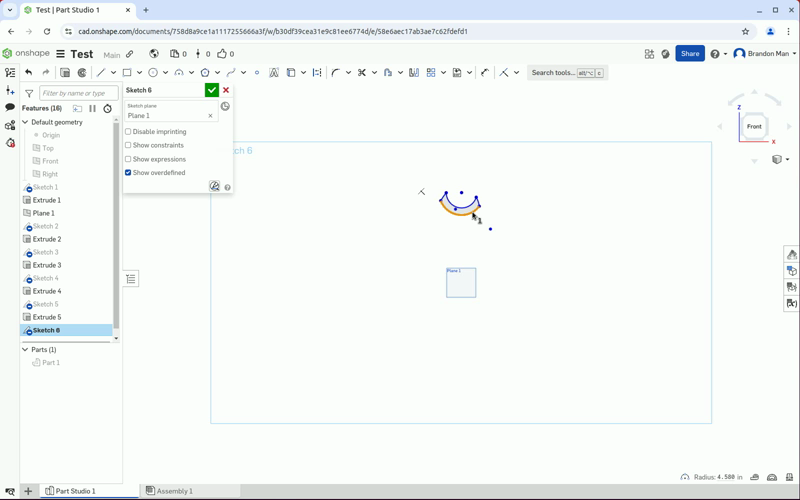
mouse_move(73, 352)
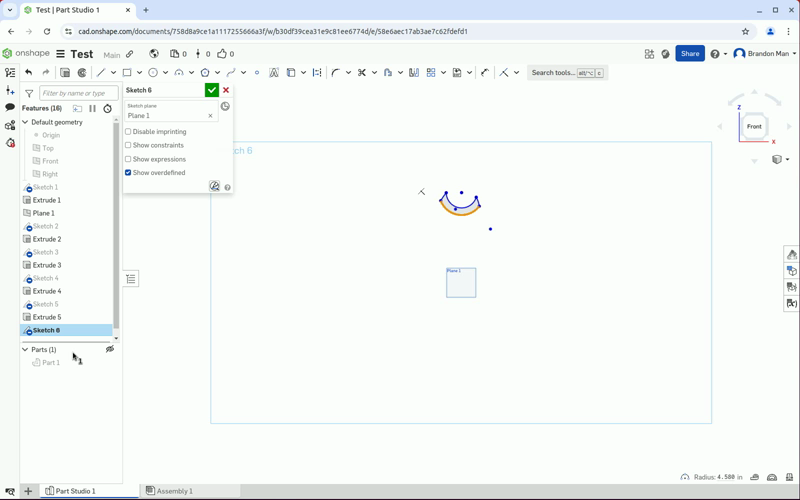
key(shift+y)
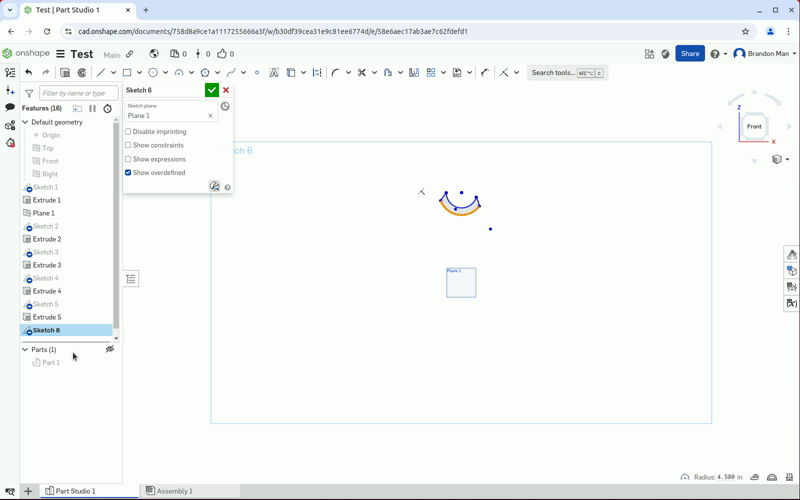
key(shift+e)
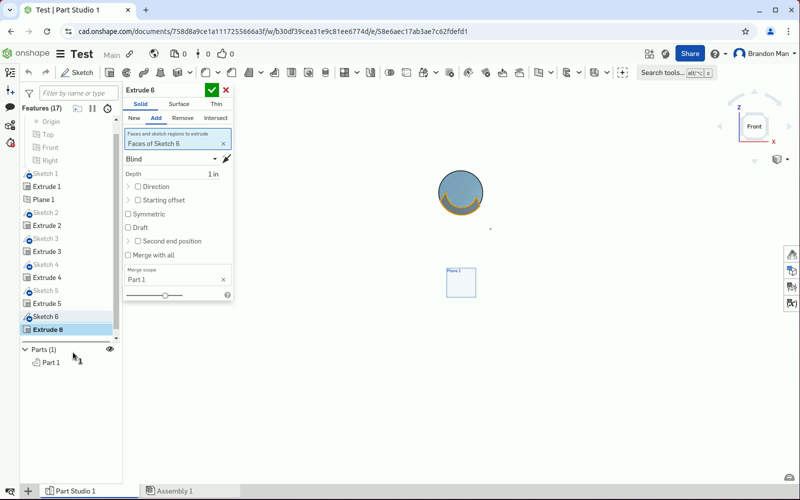
mouse_move(143, 106)
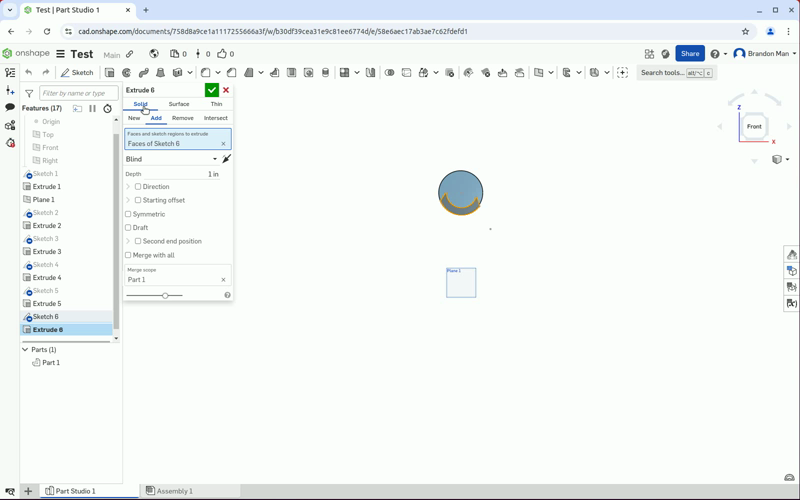
click(143, 106)
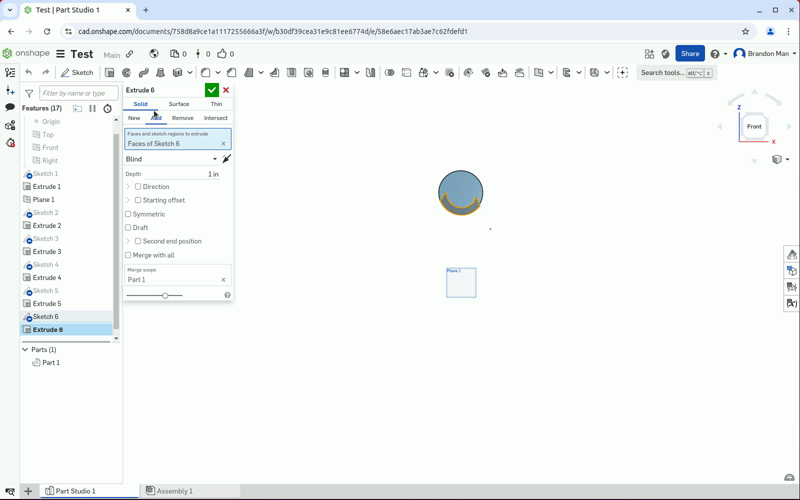
mouse_move(186, 120)
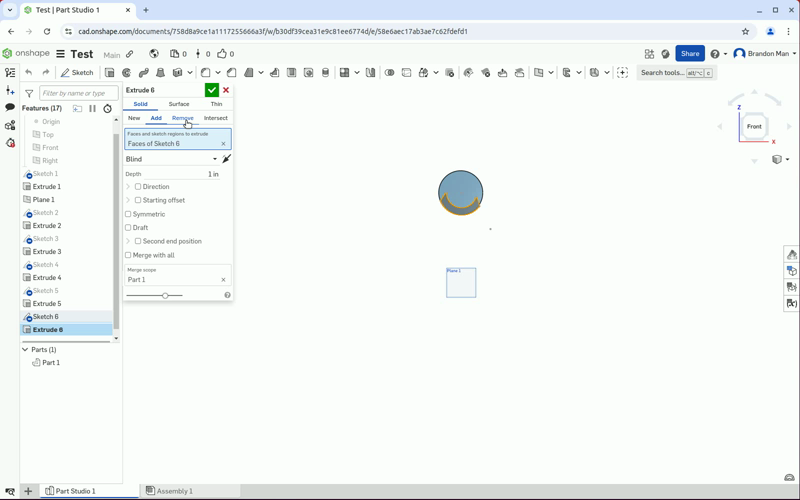
click(186, 120)
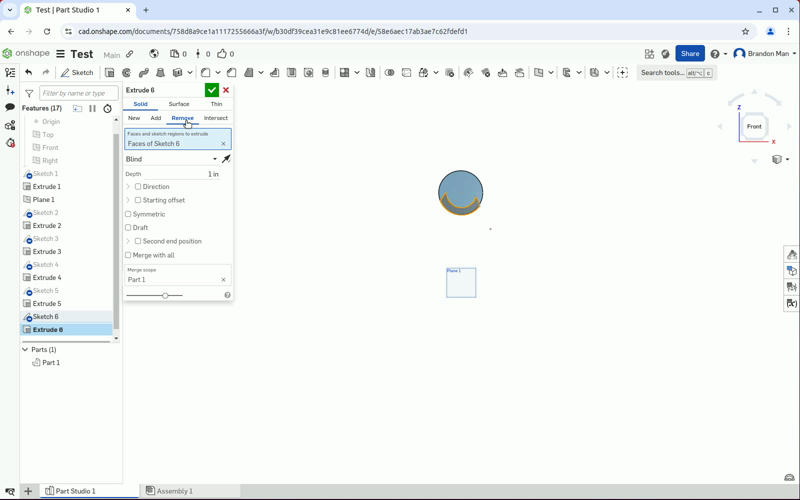
key(tab, 4)
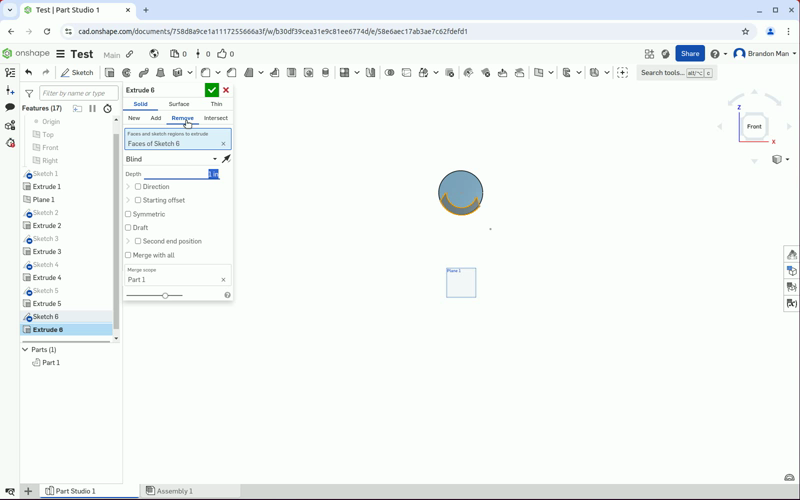
text(20.942)
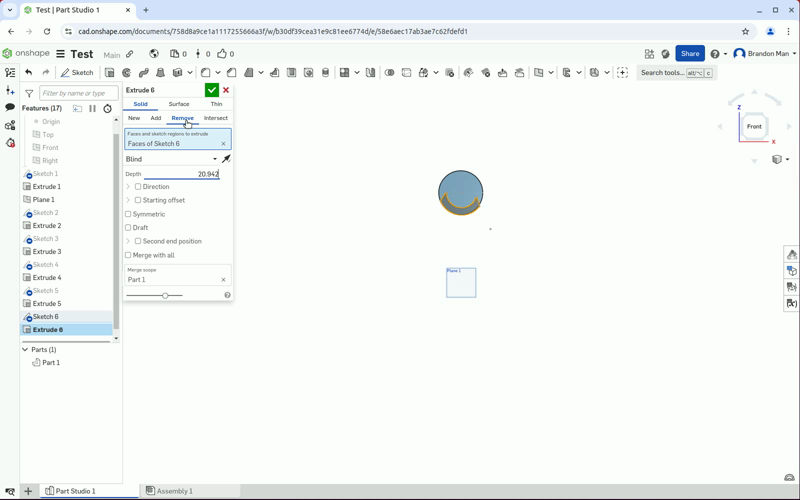
key(tab, 6)
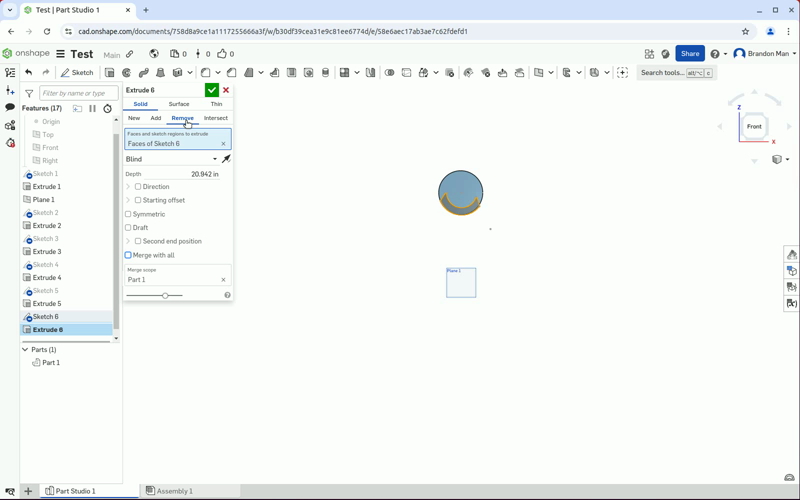
key(space)
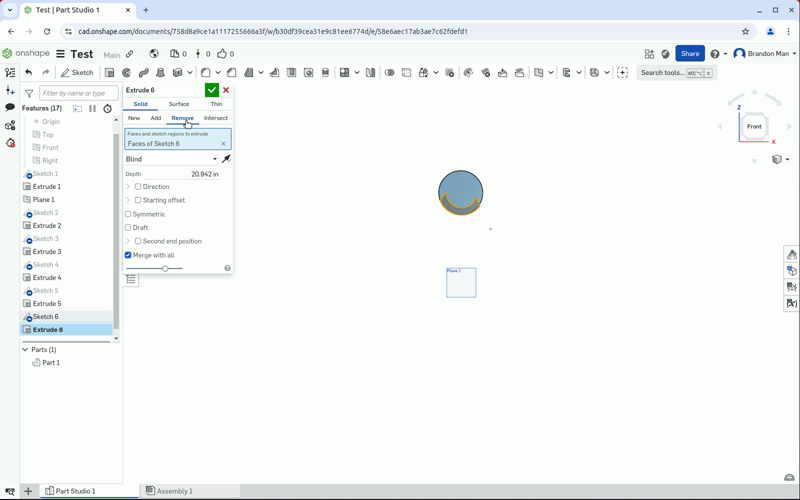
key(enter)
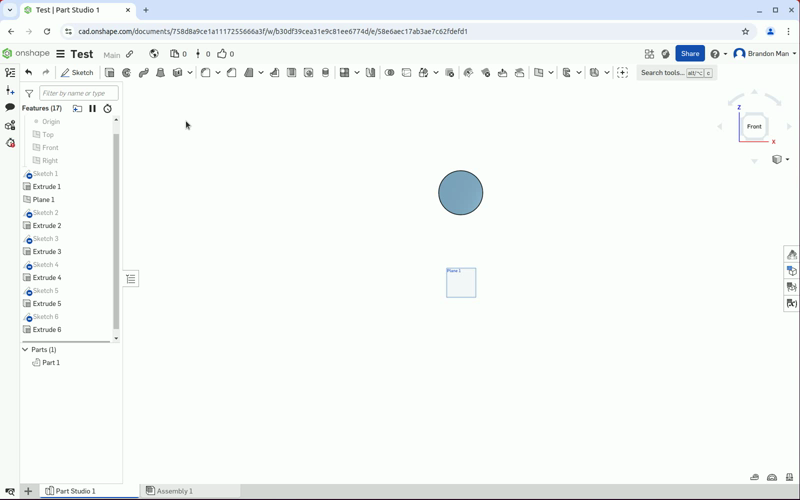
key(shift+h)
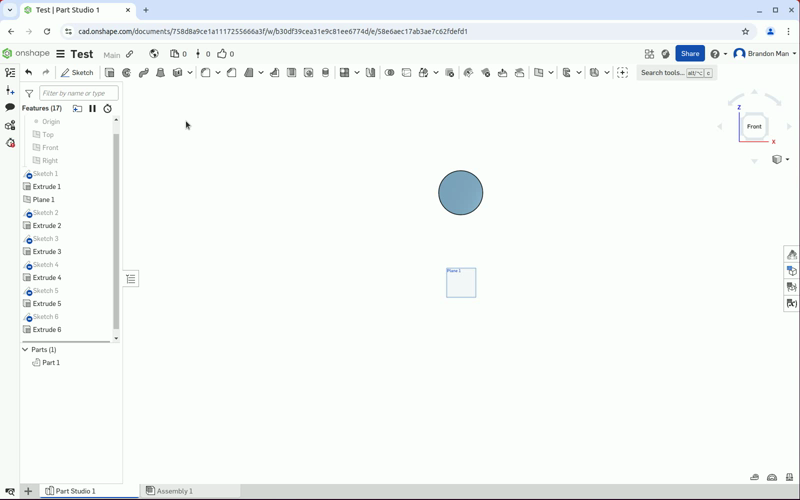
key(shift+h)
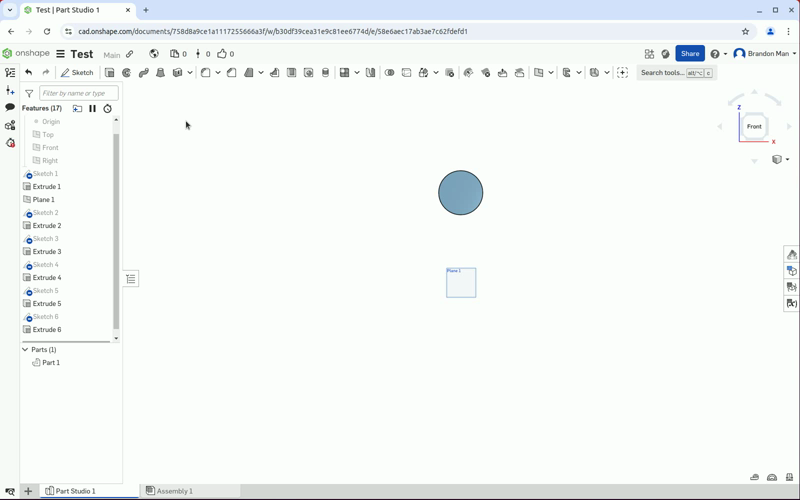
mouse_move(69, 176)
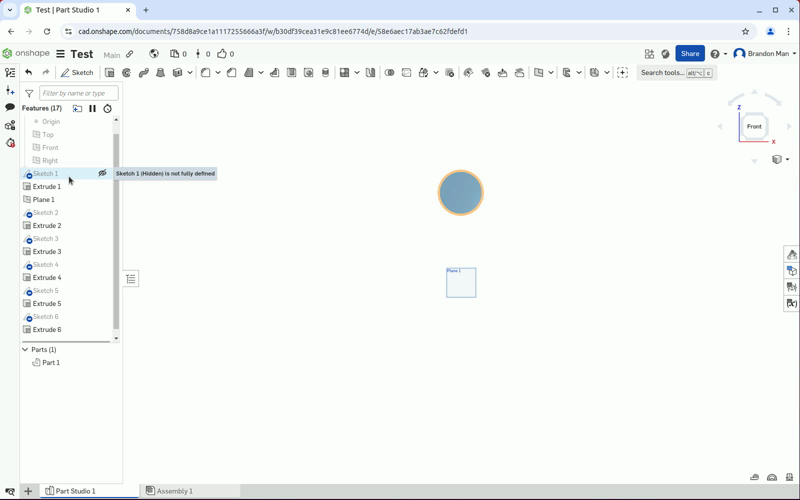
click(69, 176)
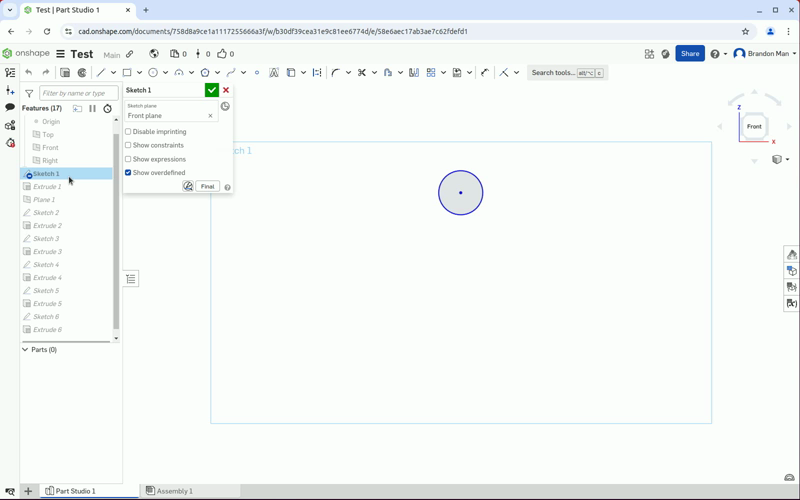
mouse_move(229, 92)
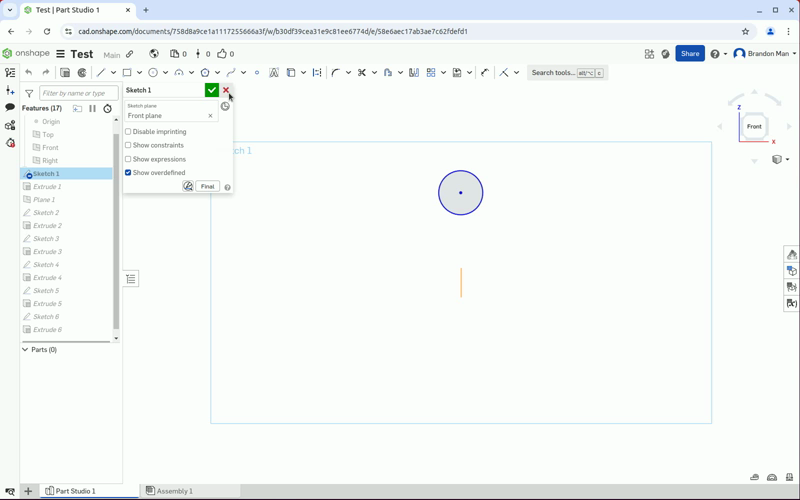
click(229, 92)
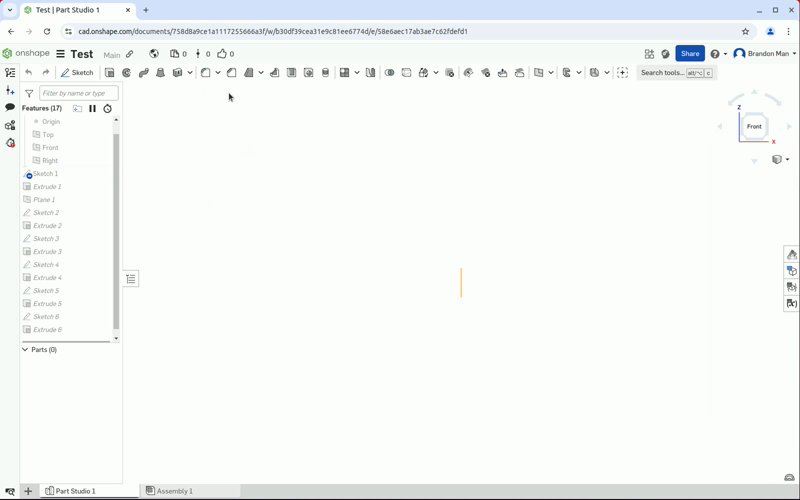
key(shift+s)
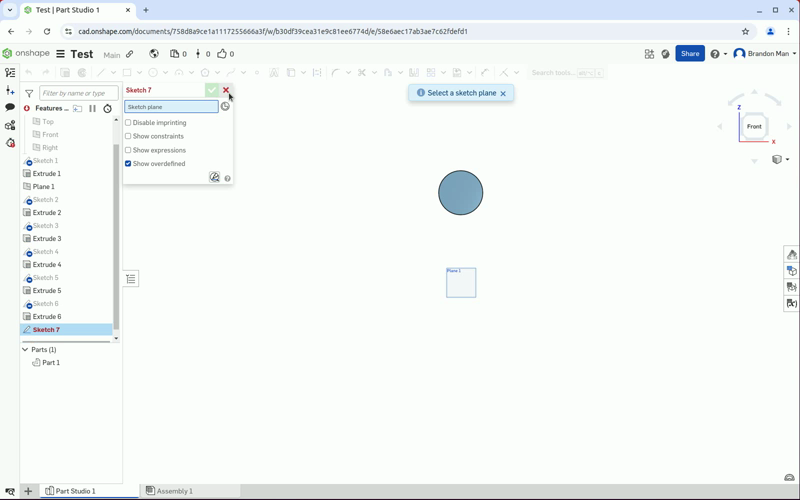
mouse_move(69, 189)
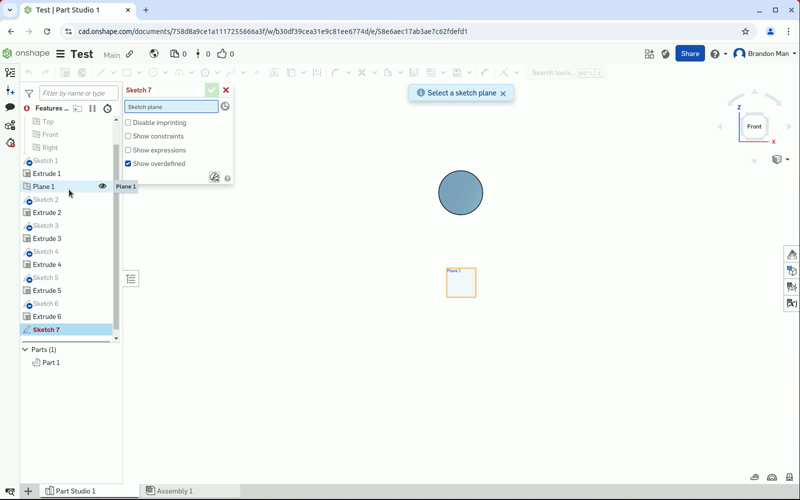
click(69, 189)
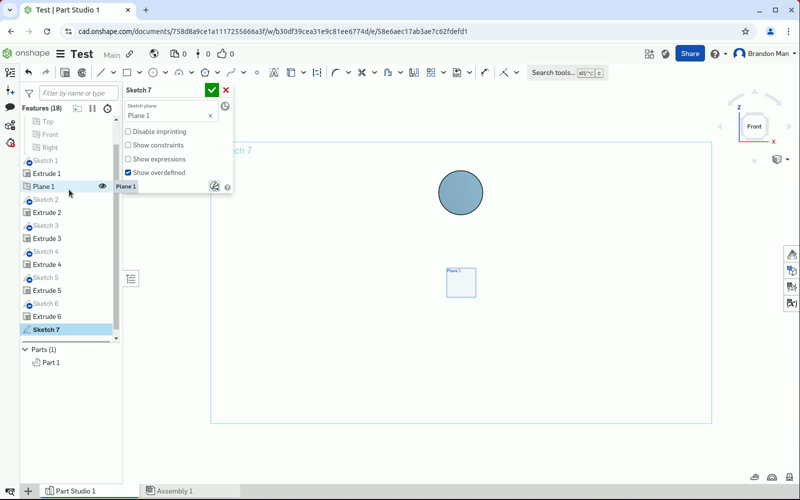
mouse_move(73, 352)
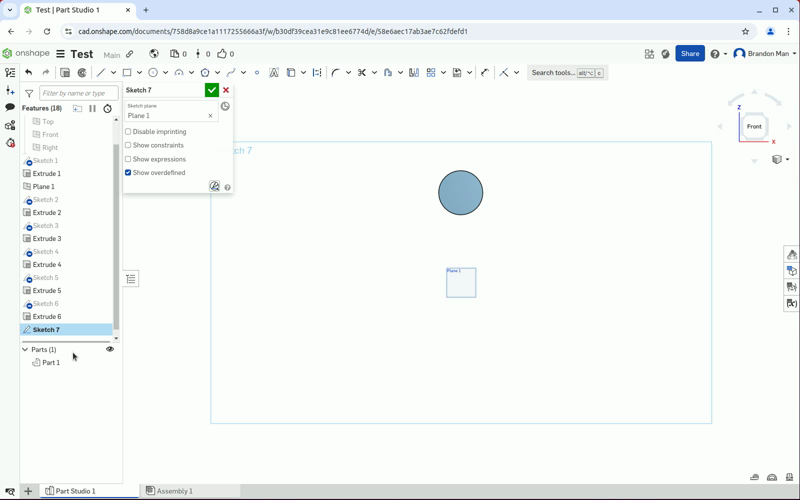
key(y)
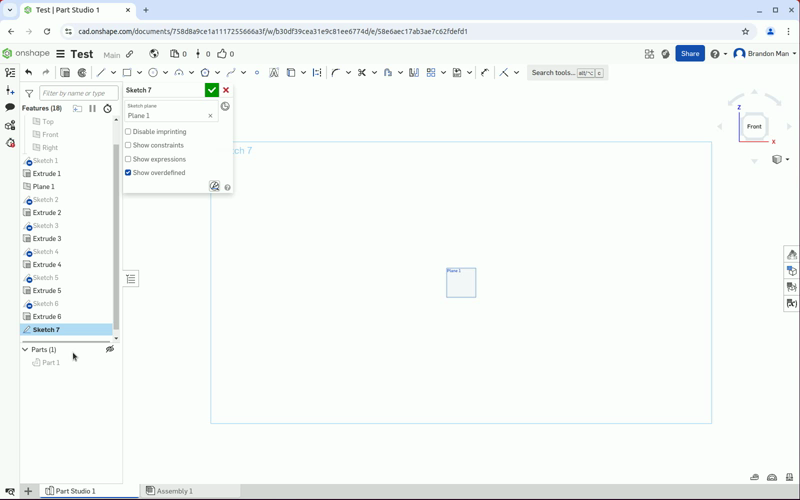
key(a)
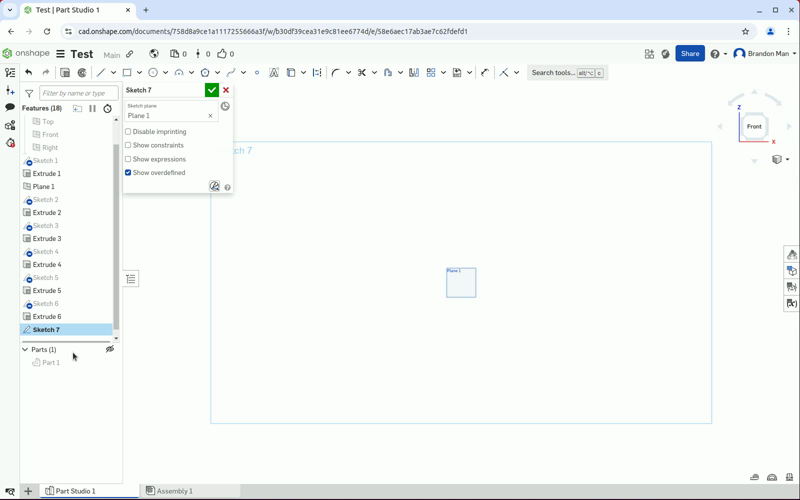
key_down(shift)
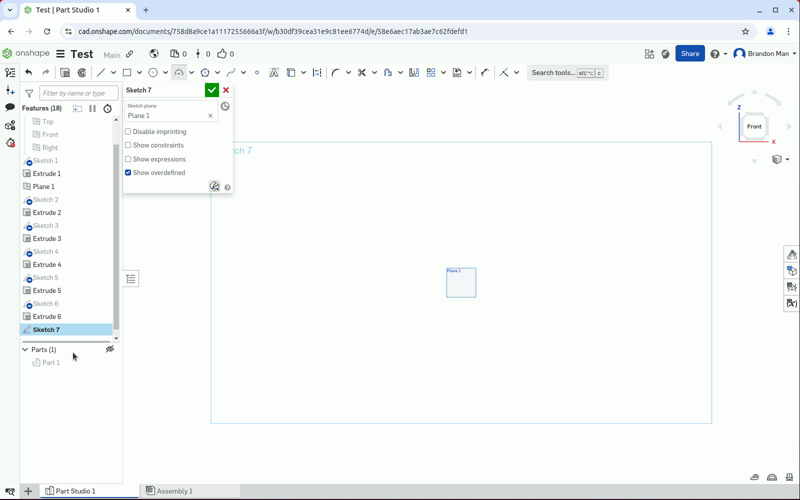
mouse_move(445, 192)
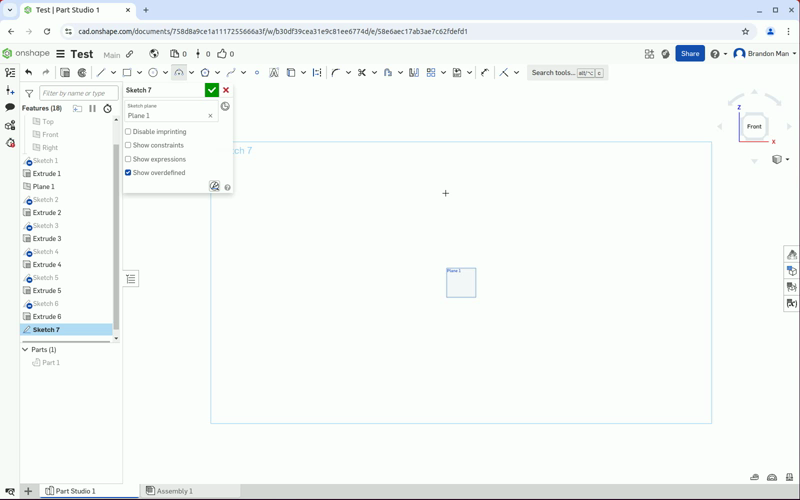
click(445, 192)
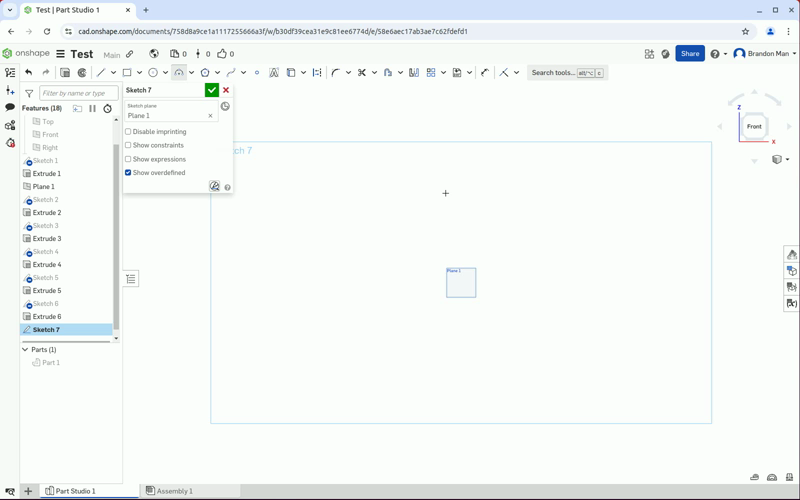
key_up(shift)
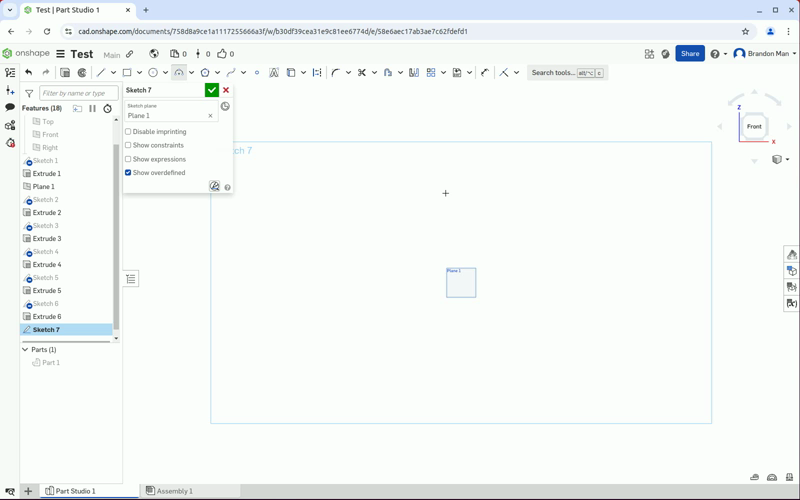
key_down(shift)
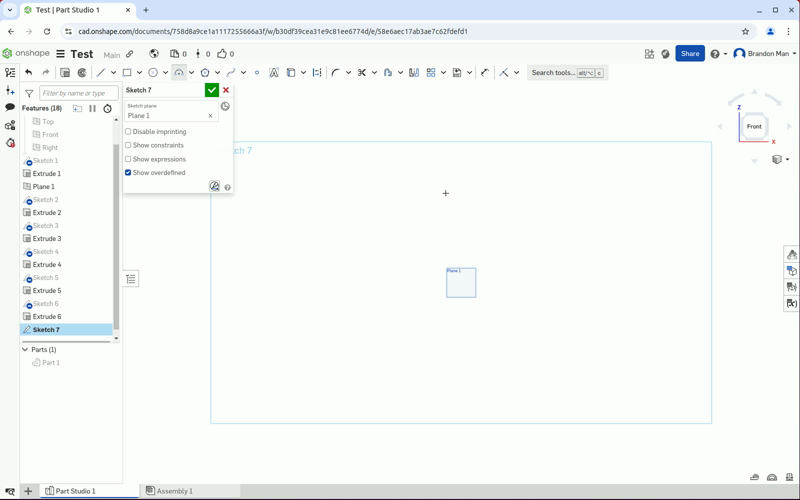
mouse_move(475, 197)
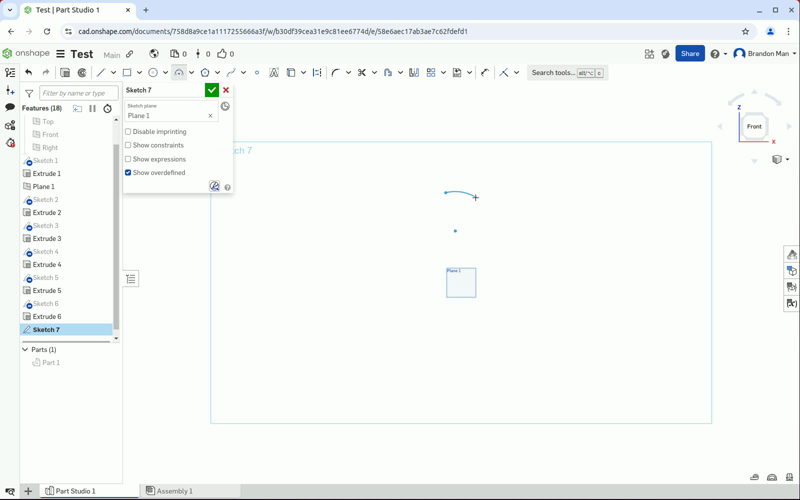
click(475, 197)
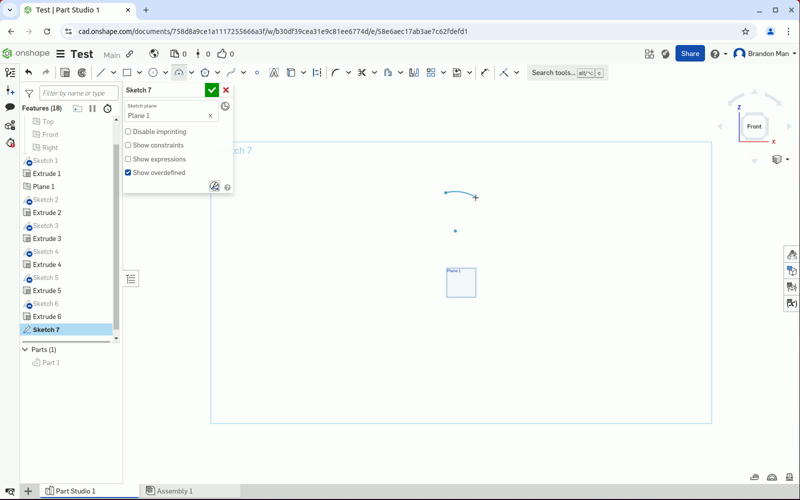
mouse_move(458, 207)
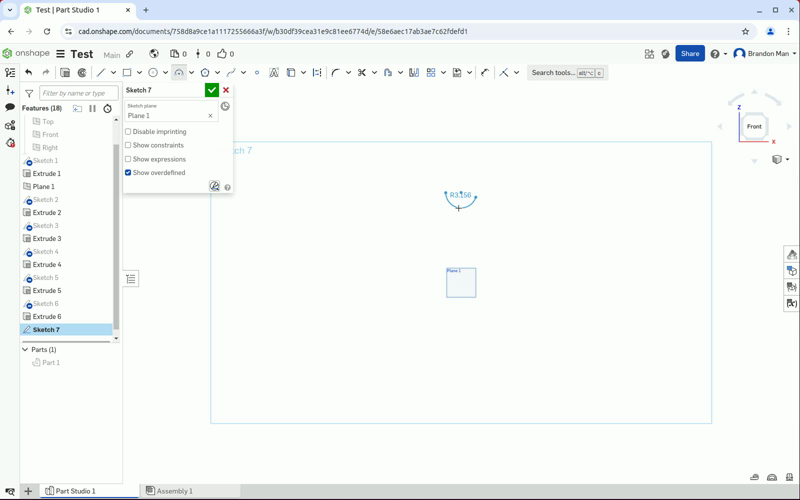
click(458, 207)
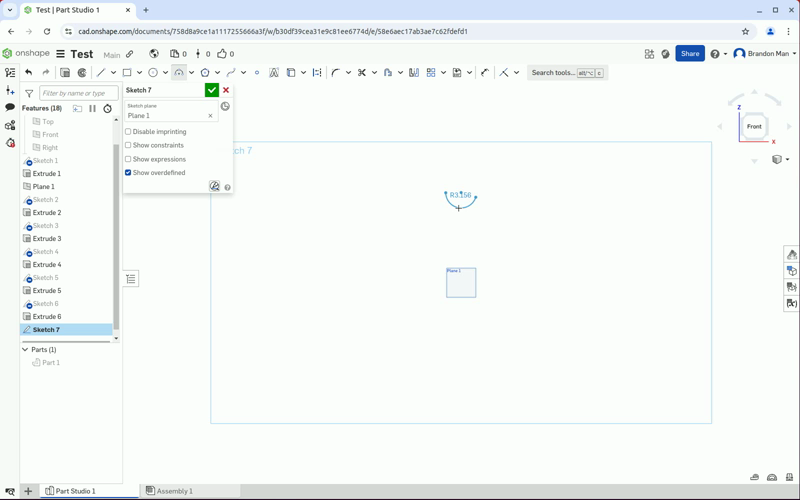
key_up(shift)
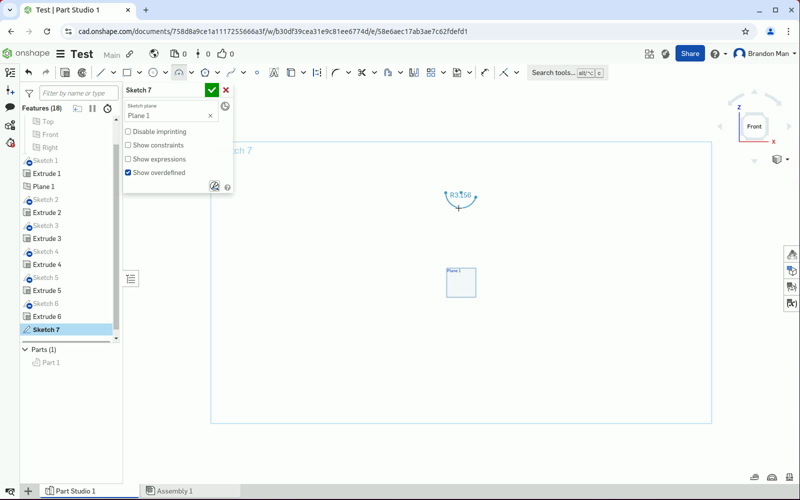
mouse_move(475, 197)
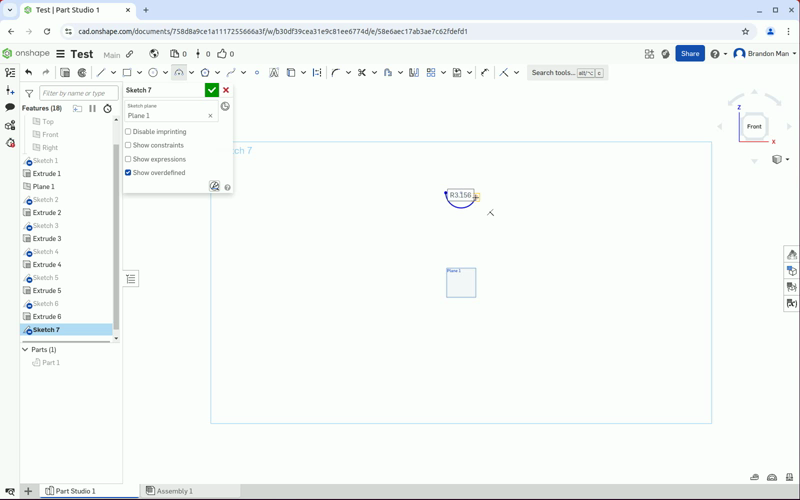
click(475, 197)
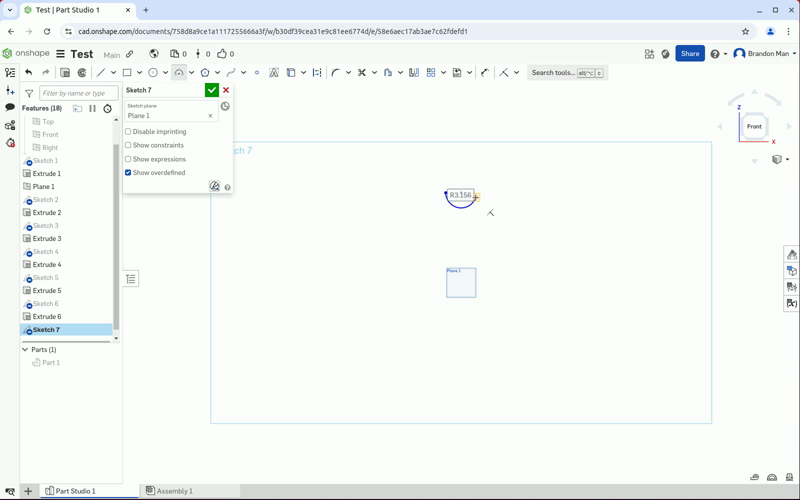
mouse_move(445, 192)
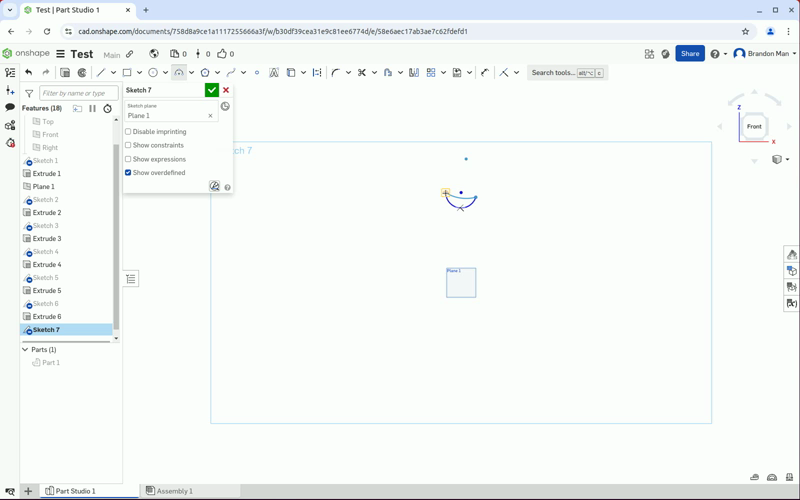
click(445, 192)
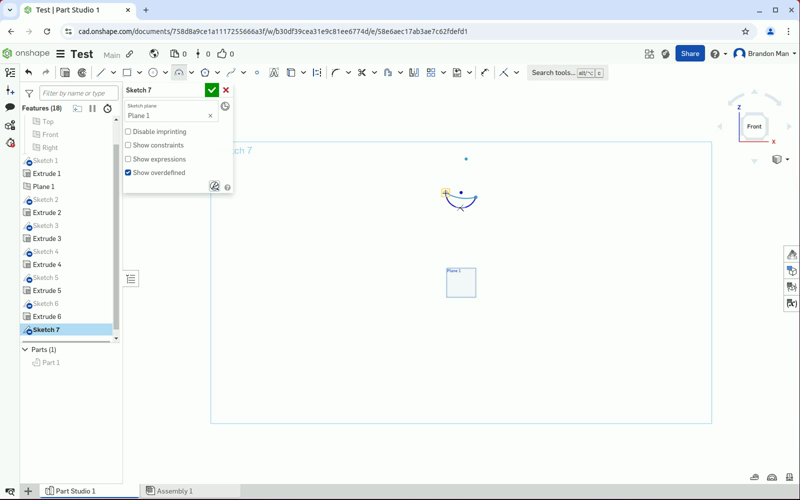
key_down(shift)
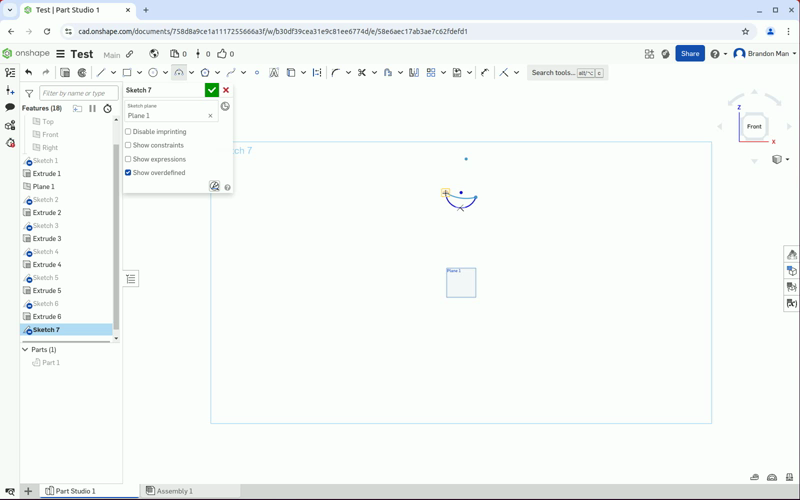
mouse_move(461, 187)
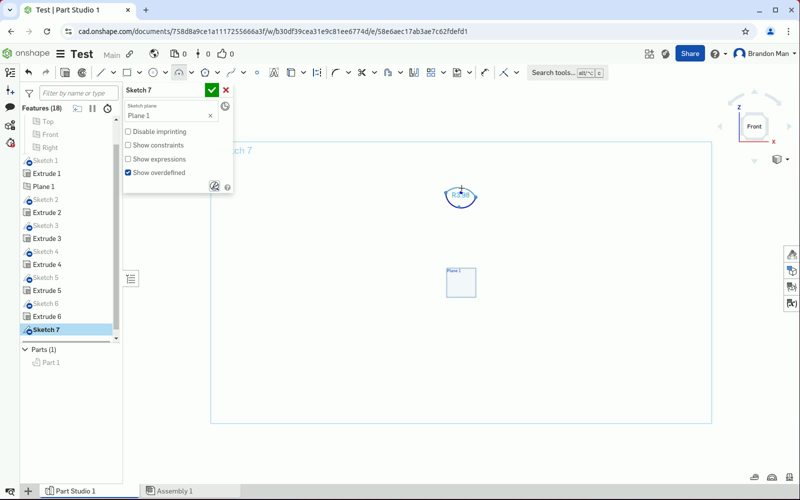
click(461, 187)
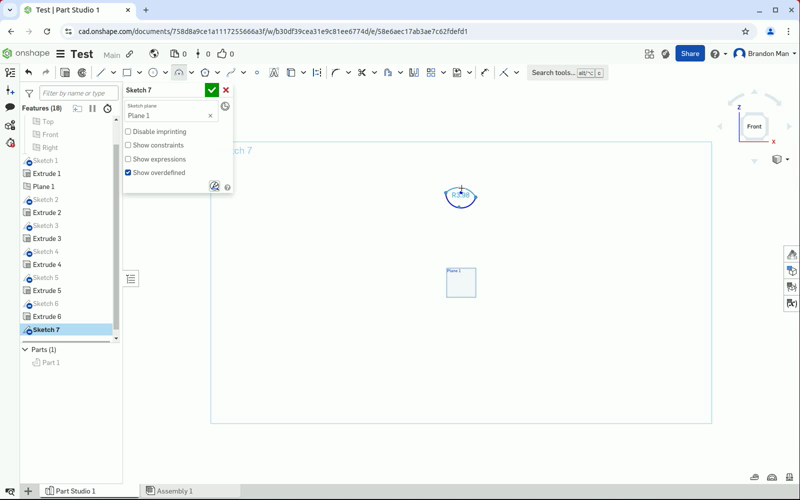
key_up(shift)
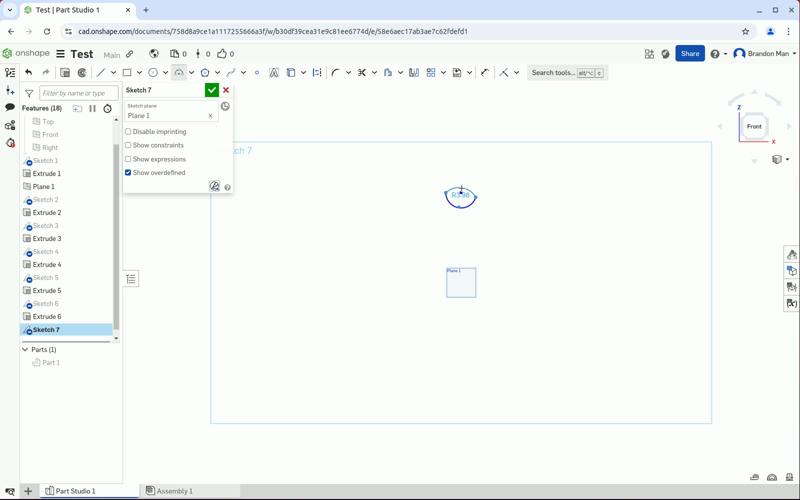
key(esc)
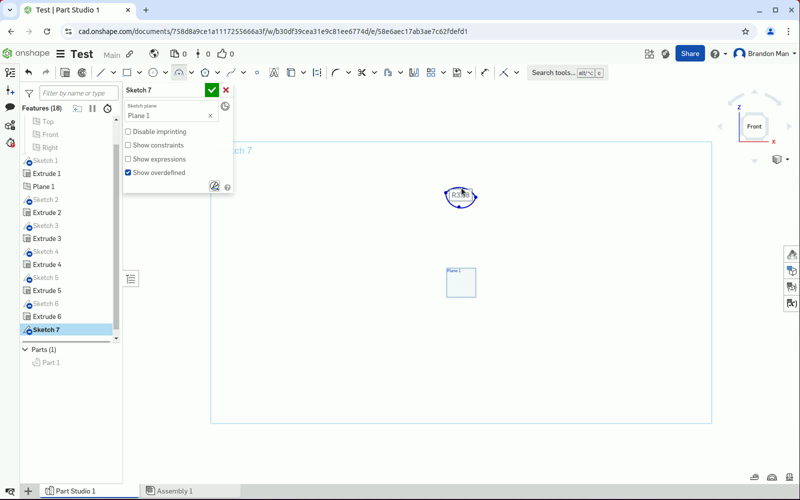
mouse_move(472, 197)
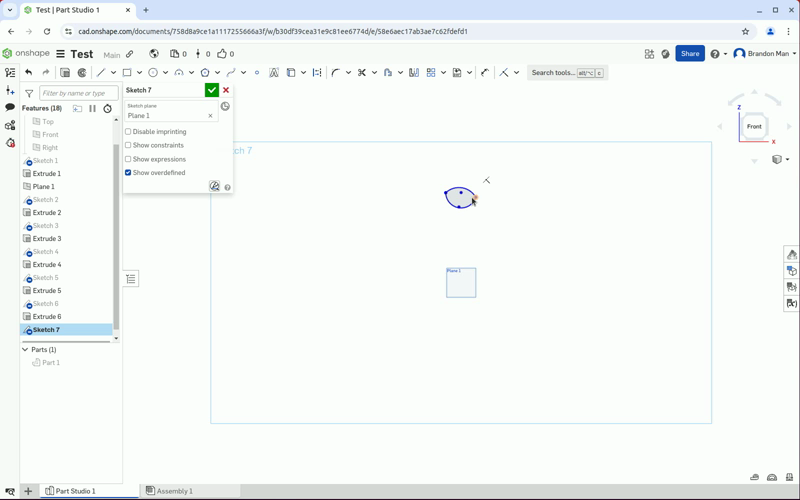
scroll(6)
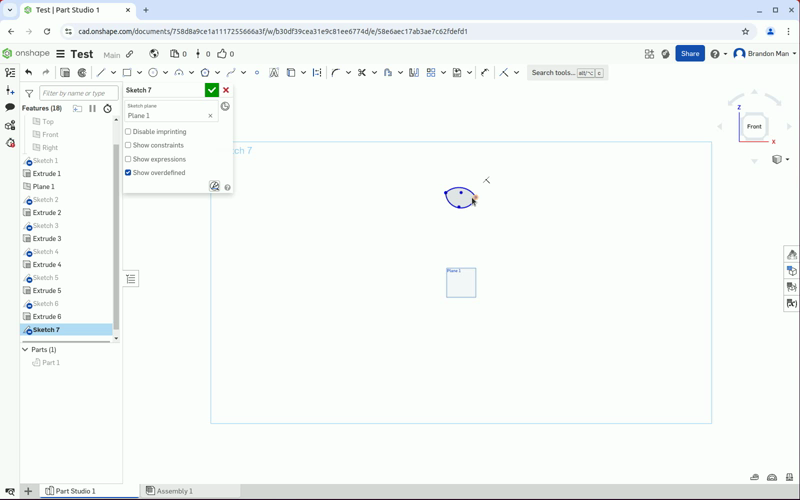
scroll(6)
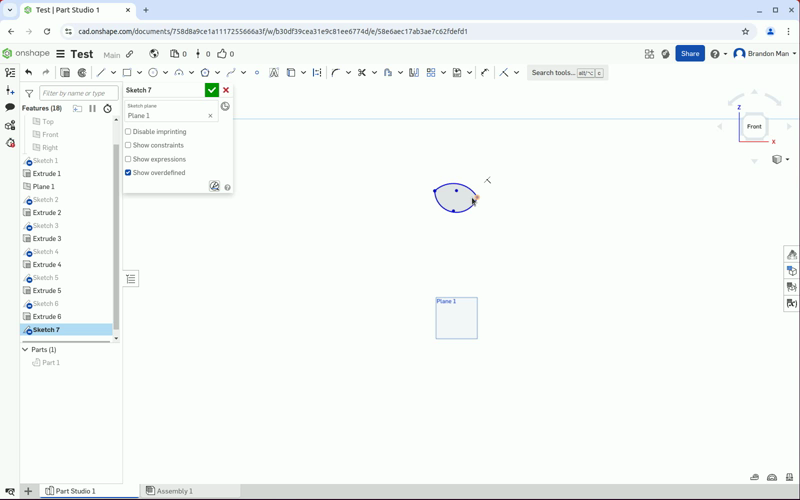
scroll(6)
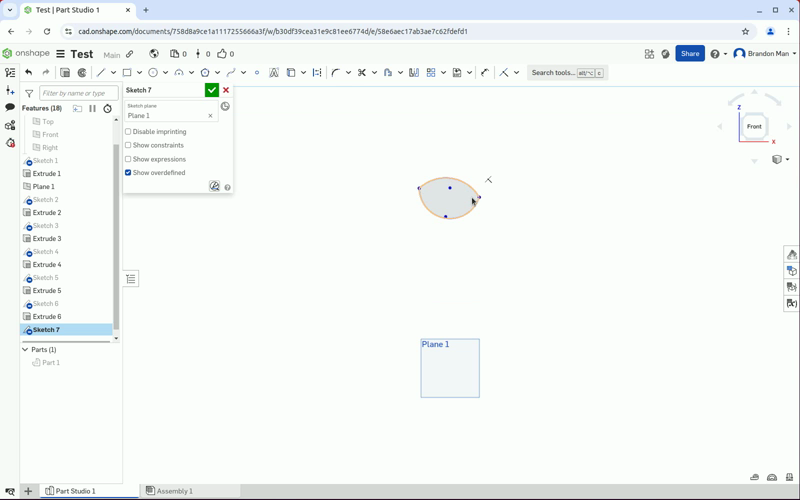
scroll(6)
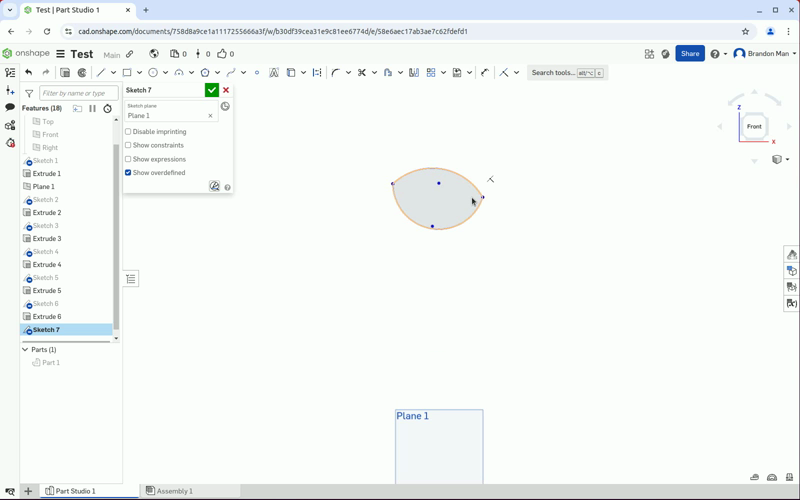
scroll(6)
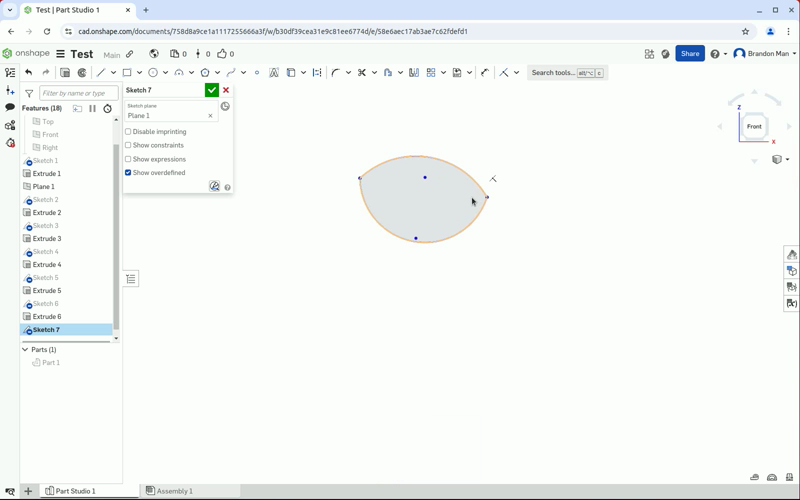
scroll(6)
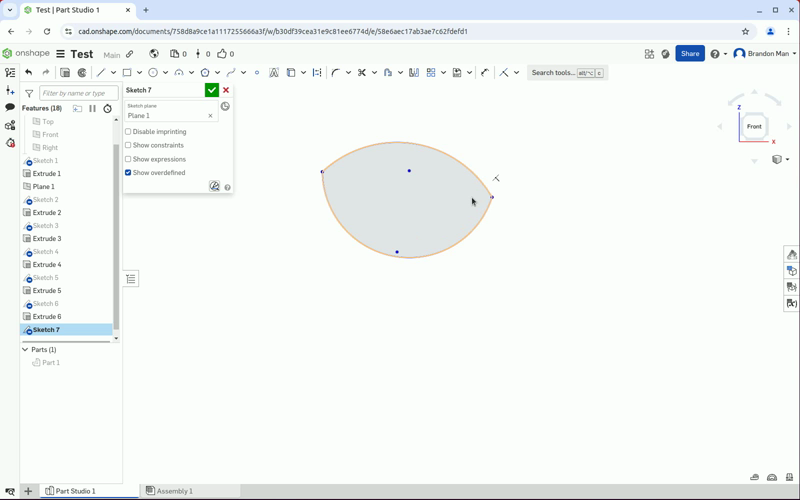
scroll(6)
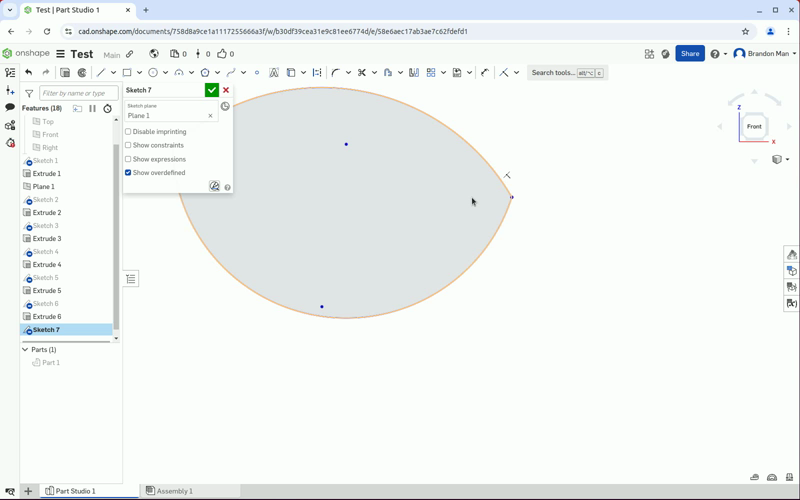
click(472, 197)
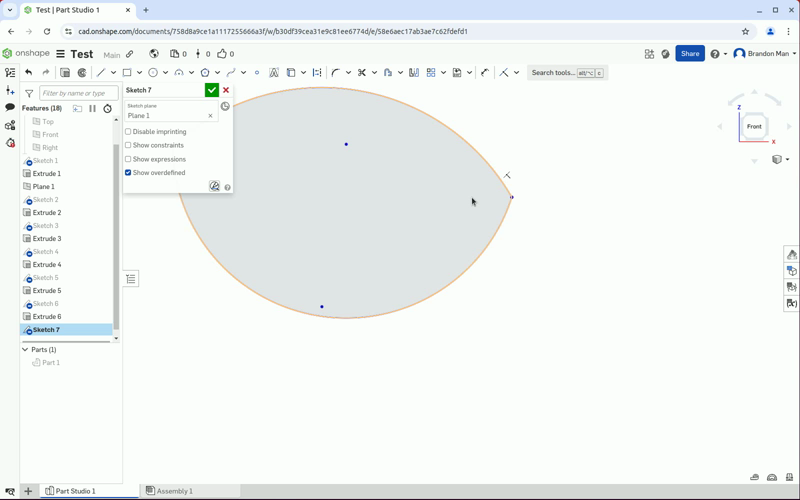
scroll(-6)
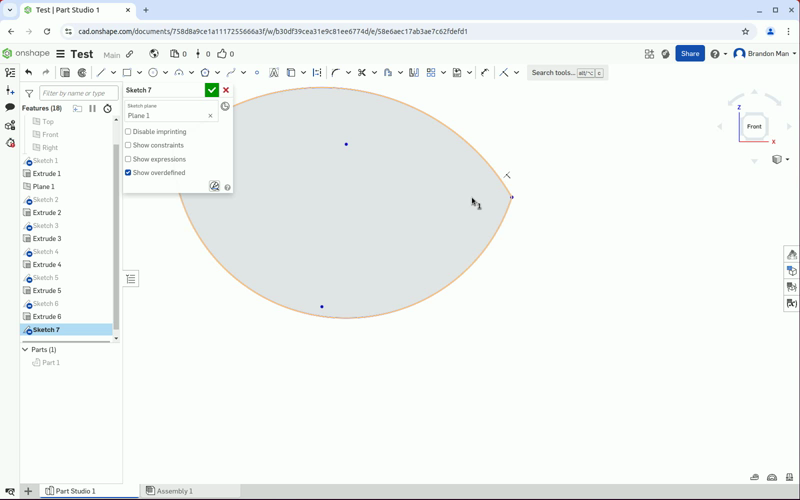
scroll(-6)
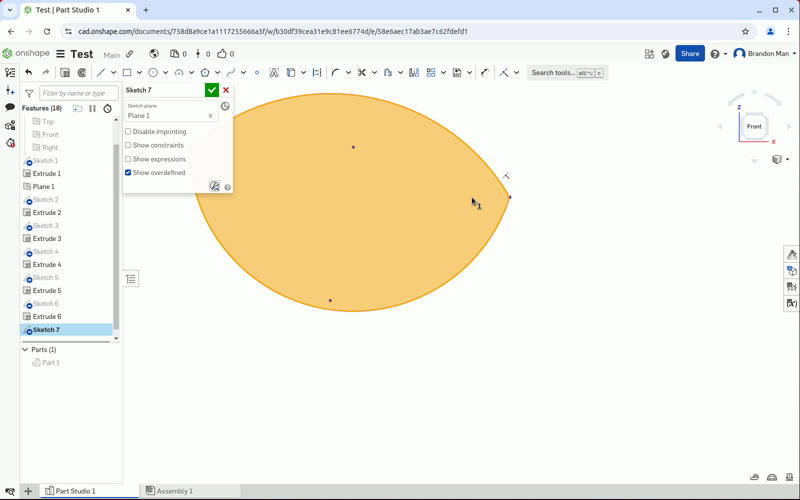
scroll(-6)
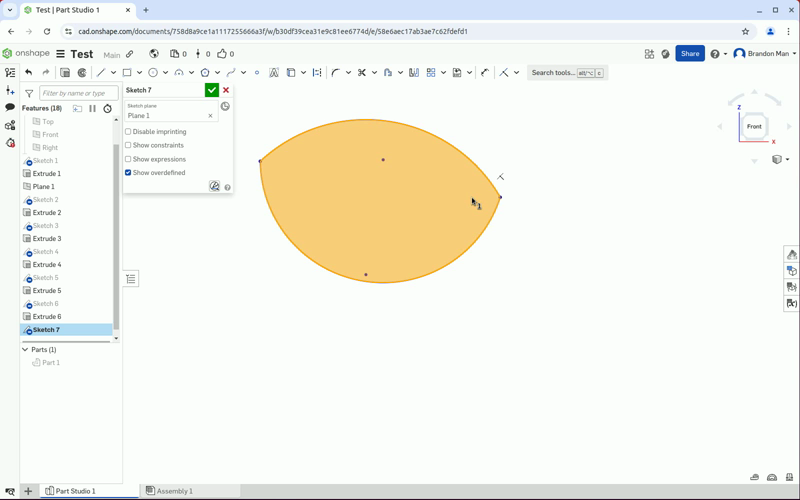
scroll(-6)
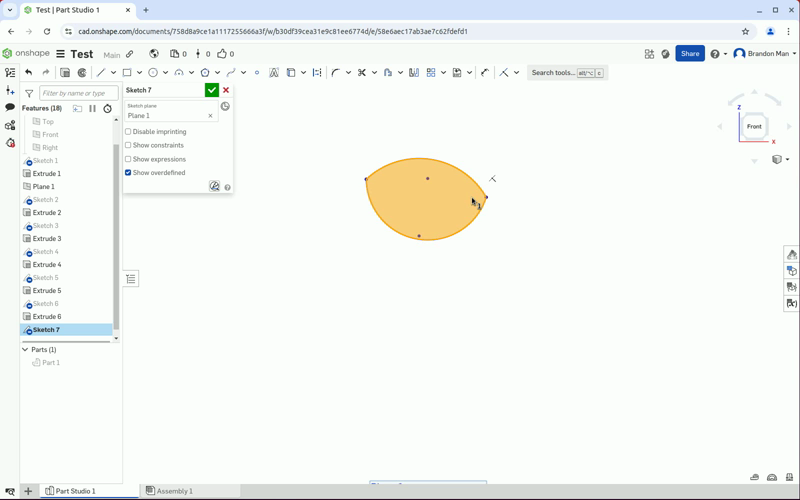
scroll(-6)
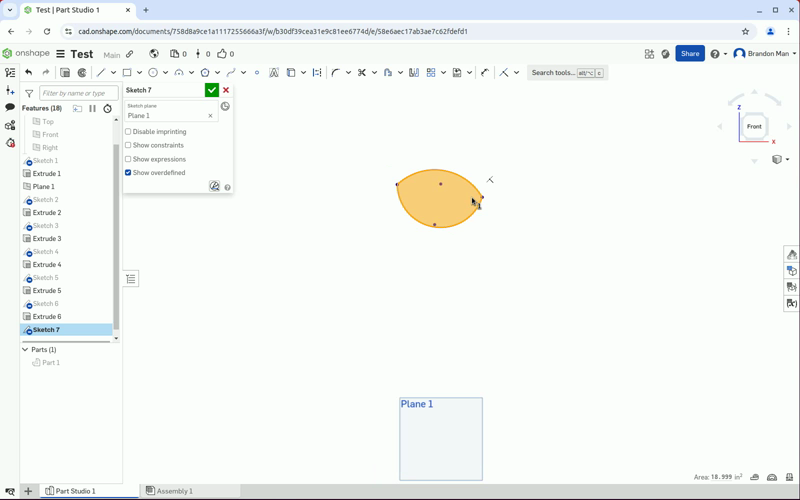
scroll(-6)
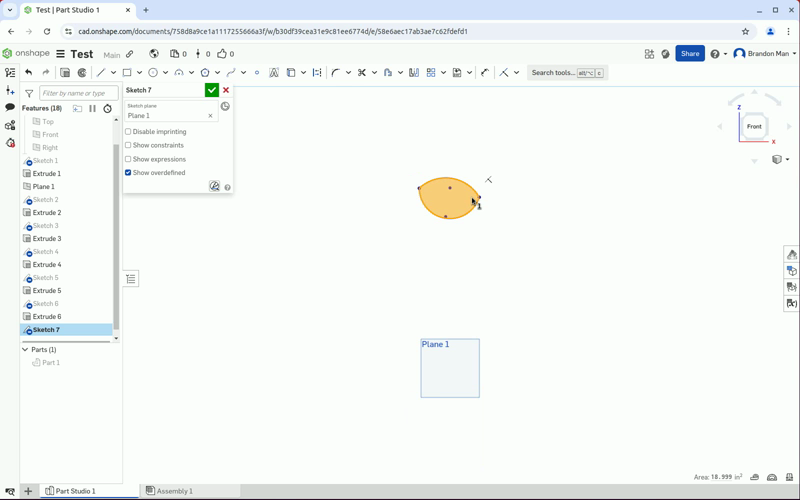
scroll(-6)
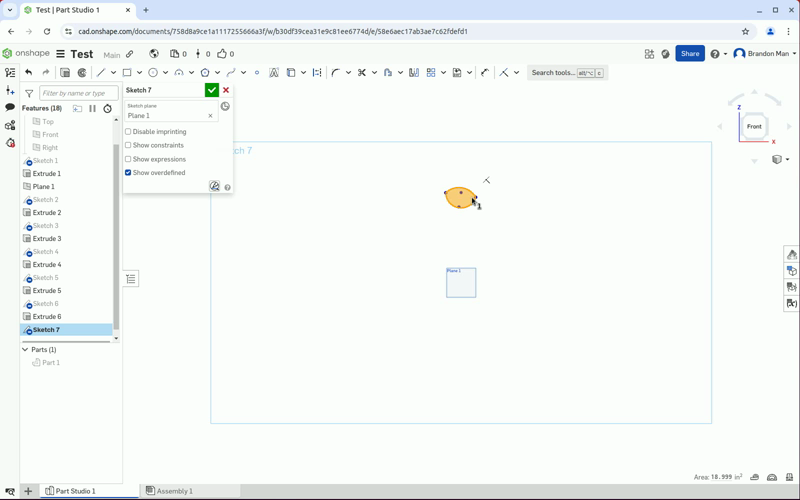
mouse_move(73, 352)
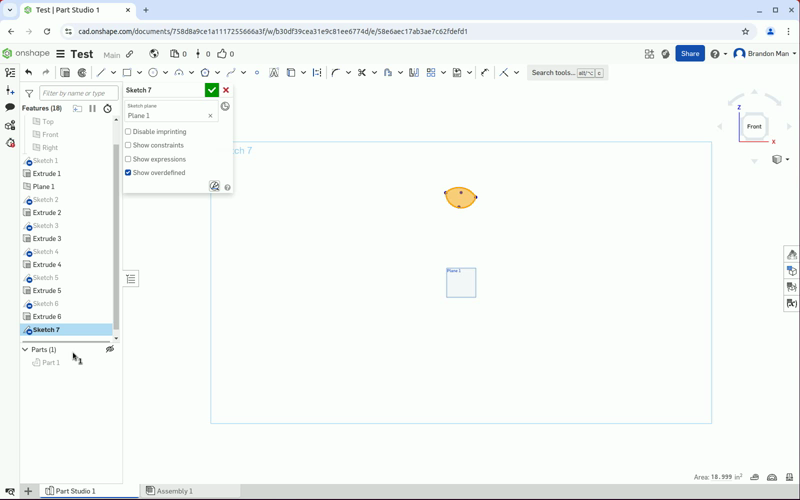
key(shift+y)
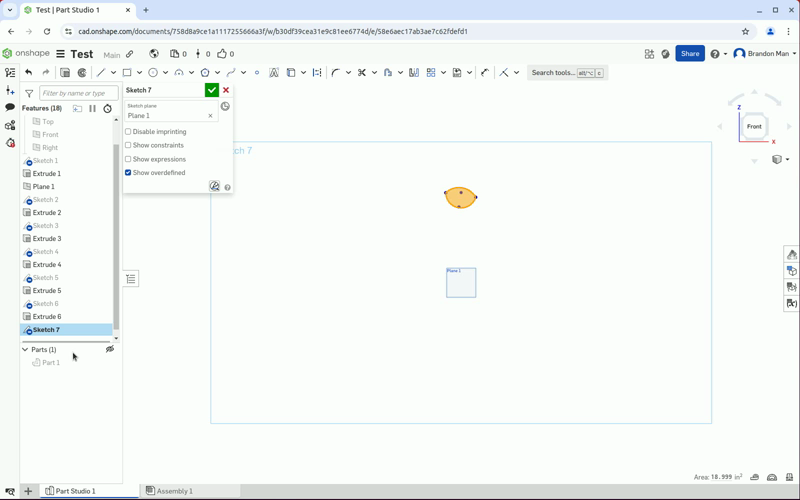
key(shift+e)
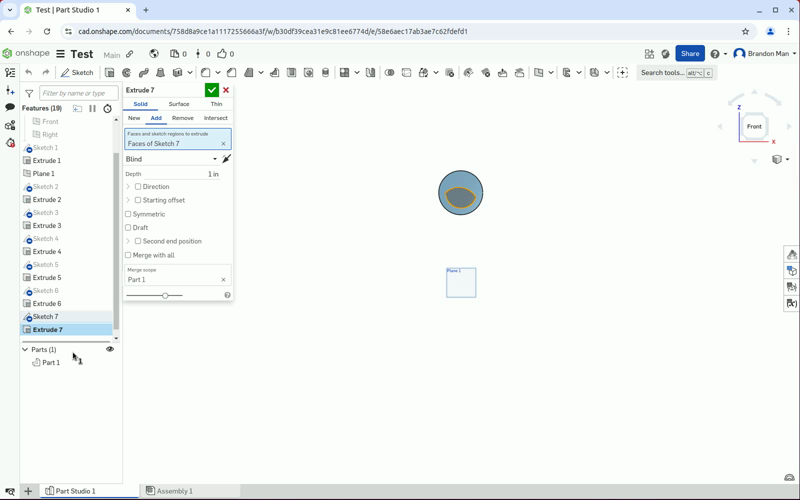
mouse_move(143, 106)
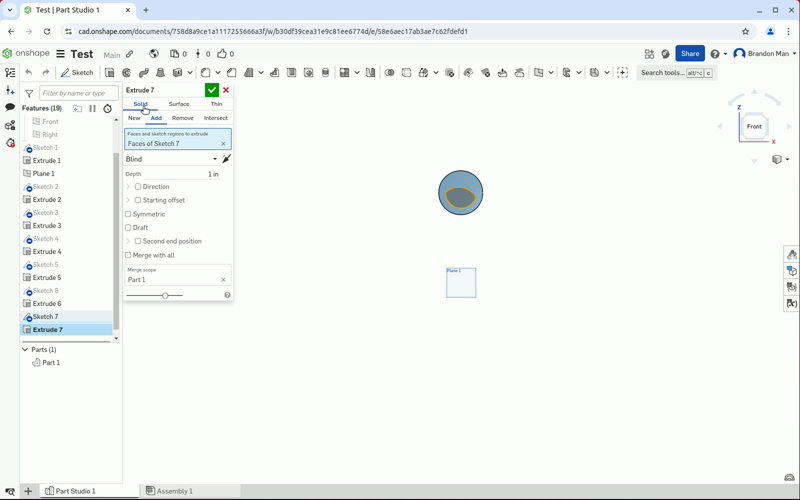
click(143, 106)
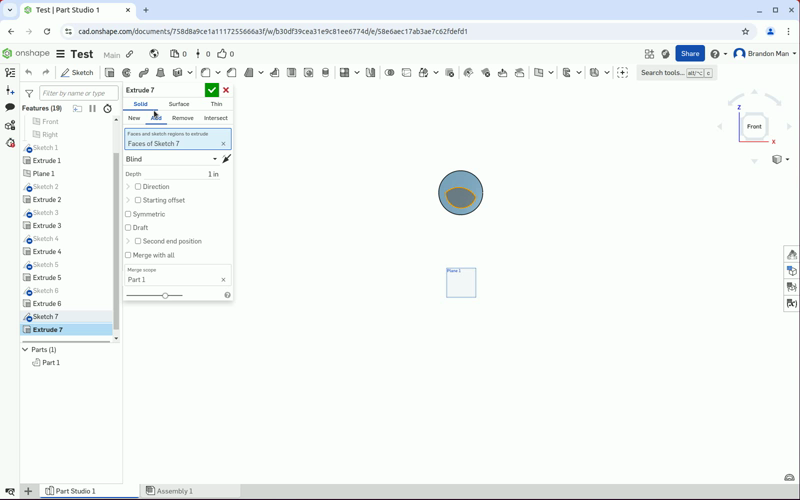
mouse_move(186, 120)
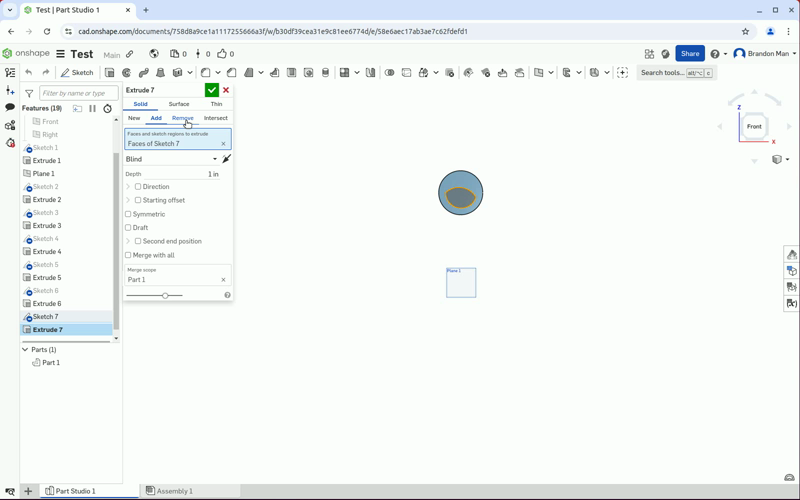
click(186, 120)
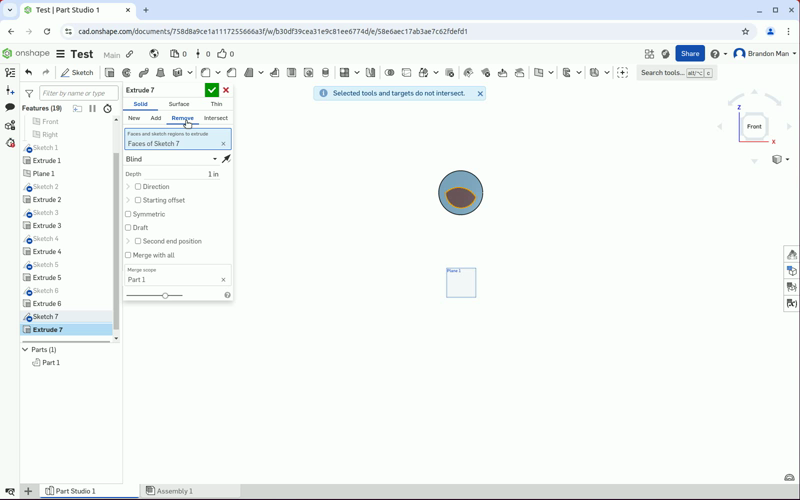
key(tab, 4)
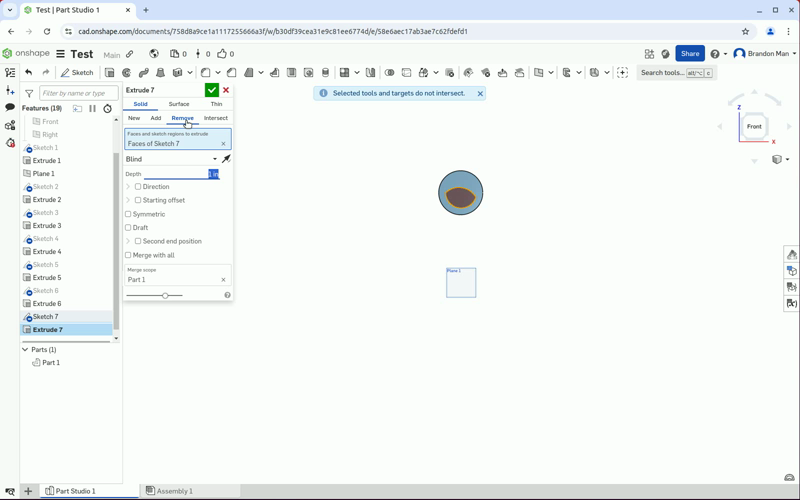
text(20.942)
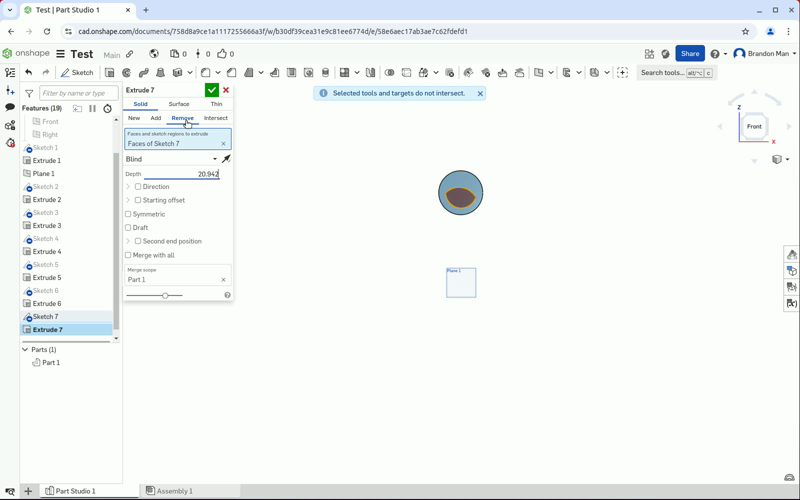
key(tab, 6)
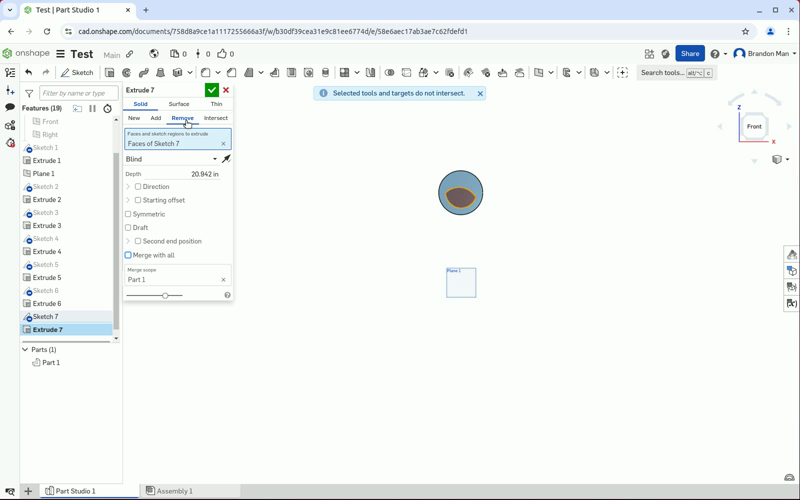
key(space)
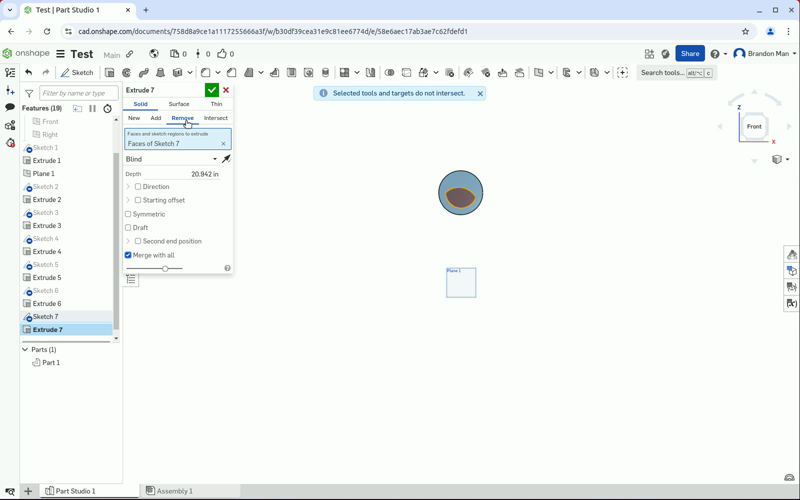
key(enter)
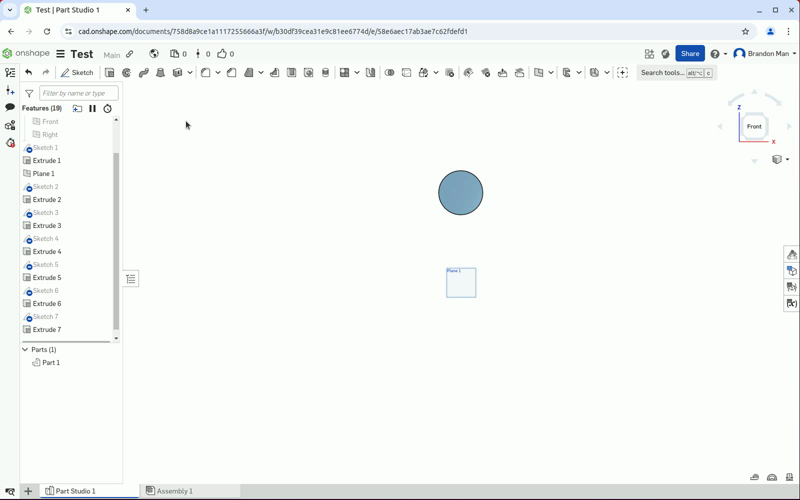
key(shift+h)
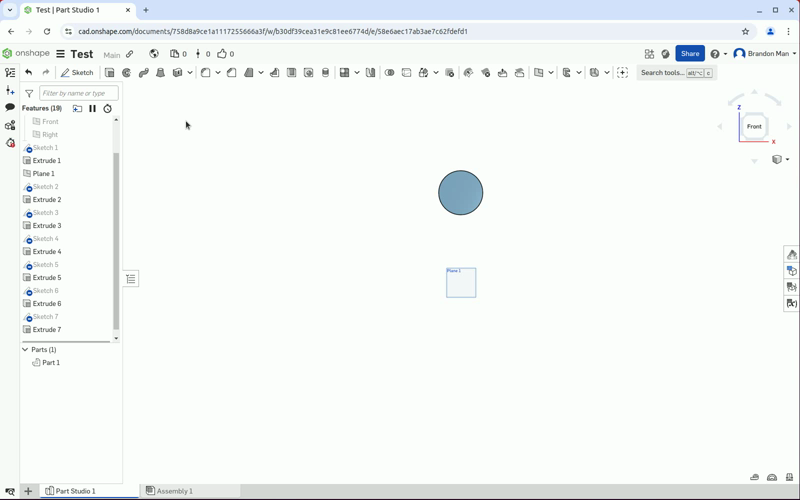
key(shift+h)
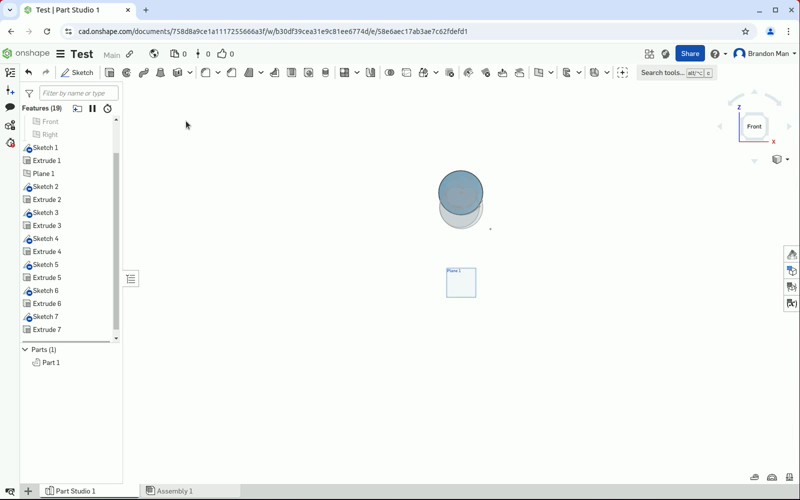
key(shift+7)
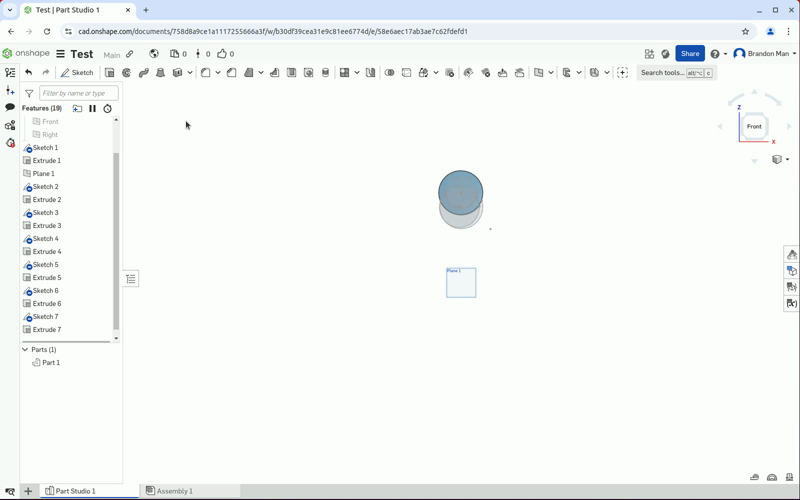
key(left, 2)
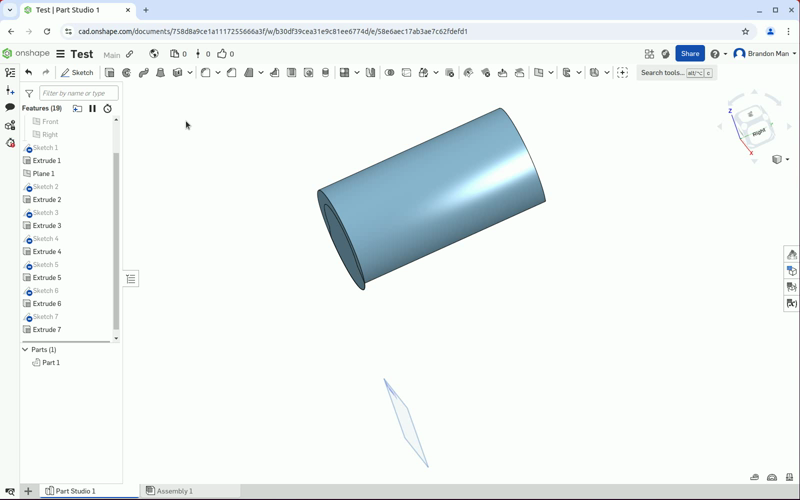
key(down, 2)
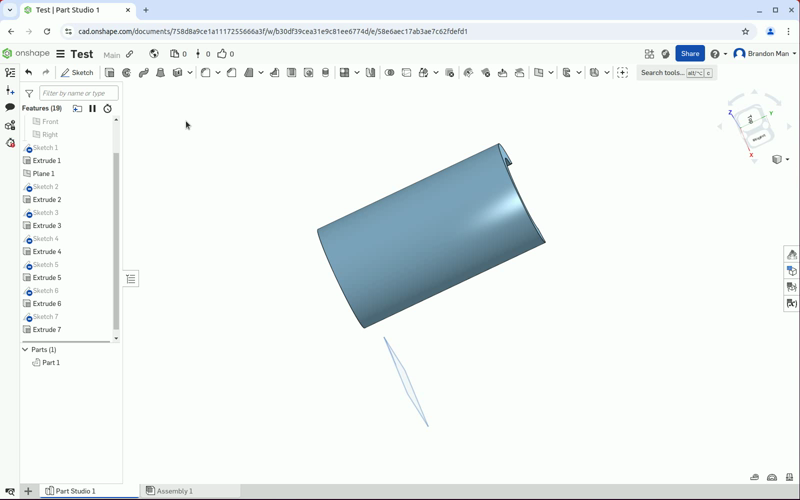
key(up, 2)
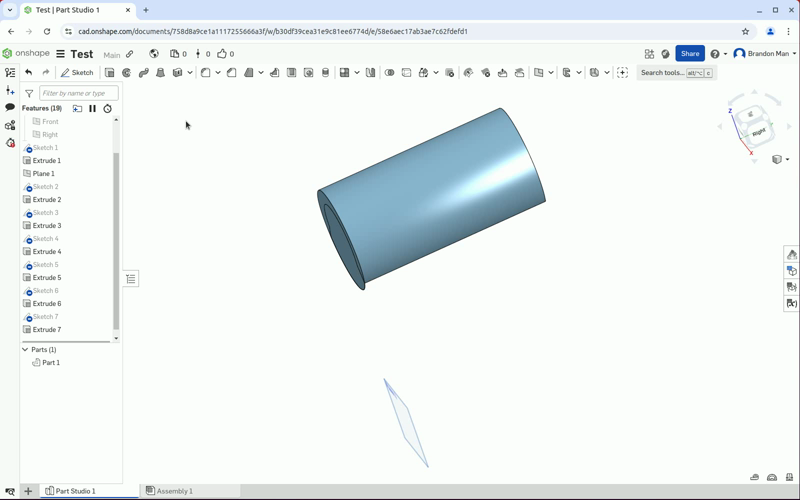
key(right, 2)
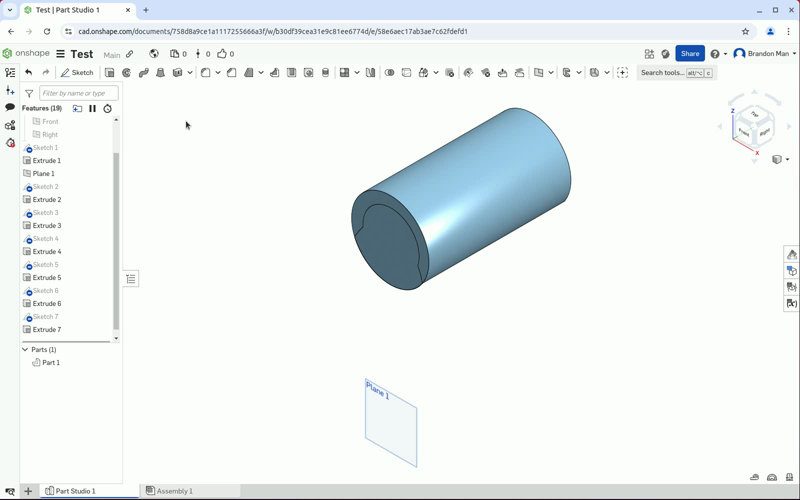
mouse_move(69, 150)
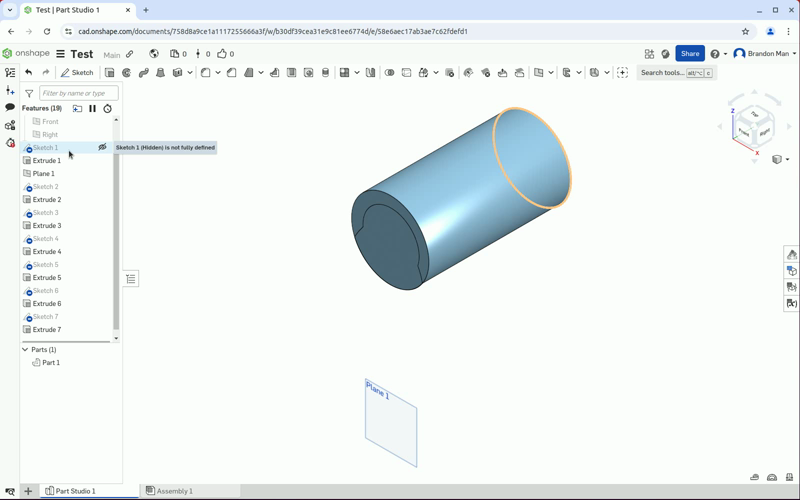
click(69, 150)